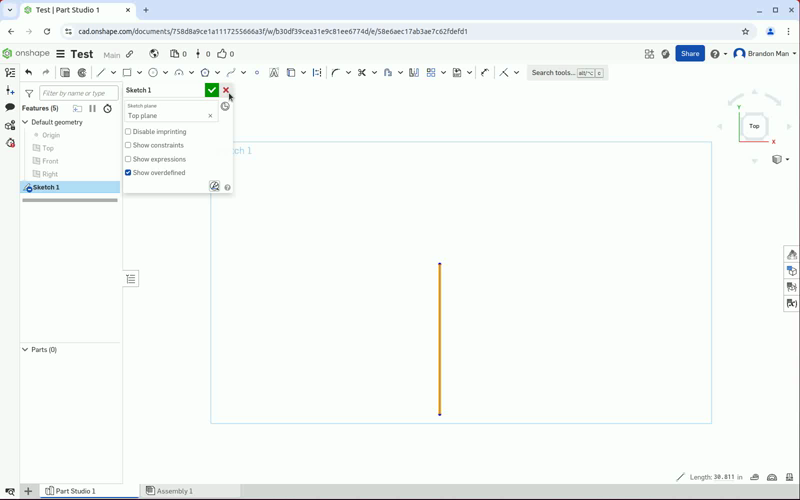
key(shift+h)
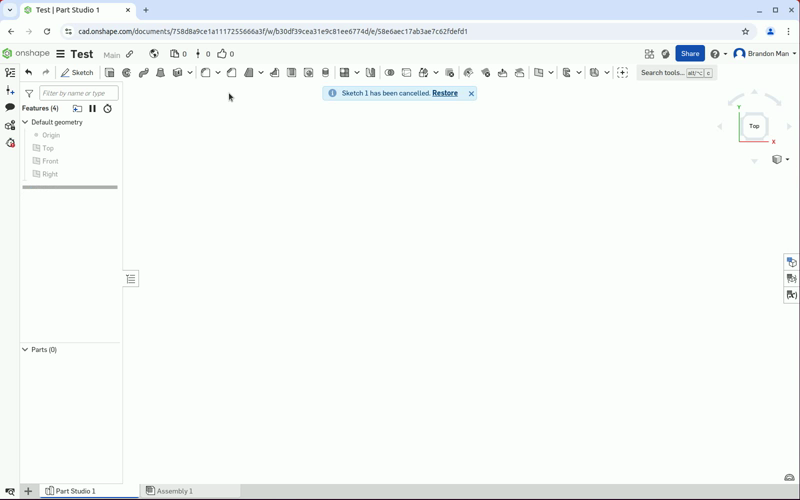
mouse_move(73, 352)
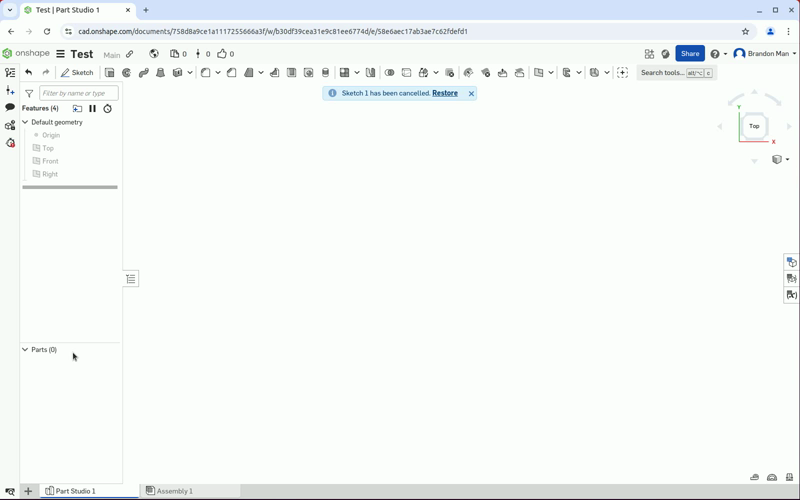
key(y)
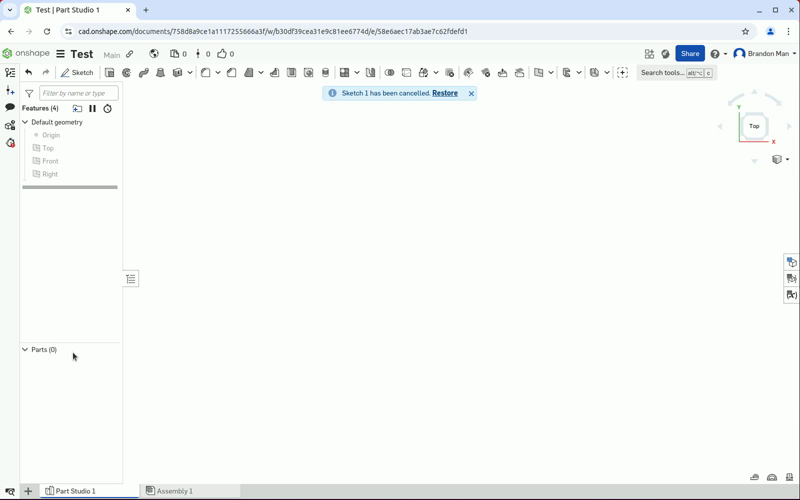
key(shift+p)
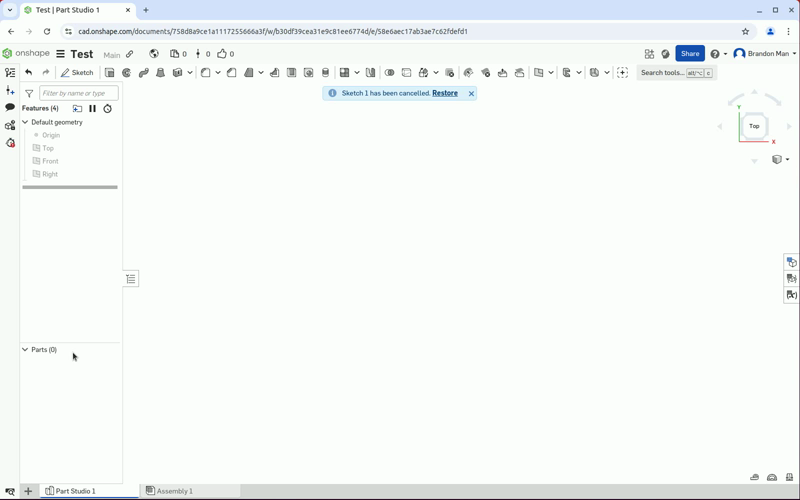
key(space)
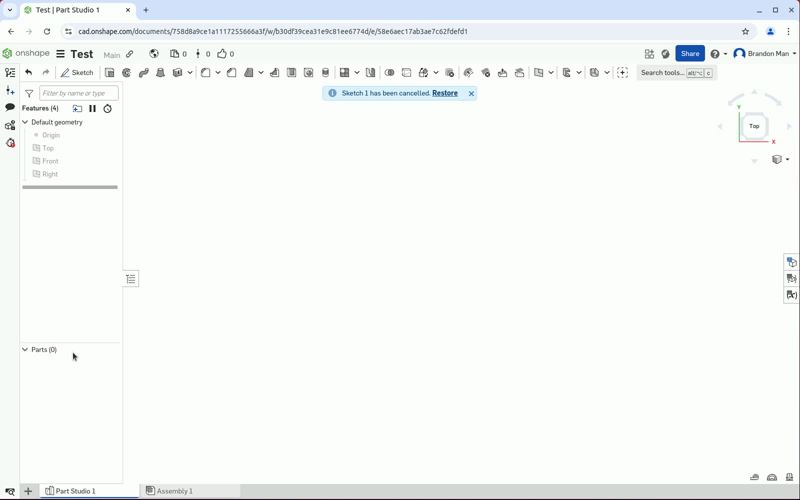
key_down(shift)
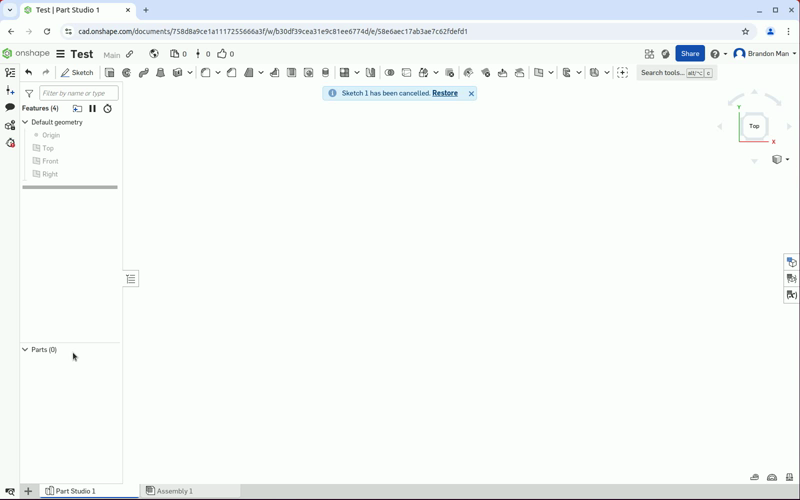
key(up)
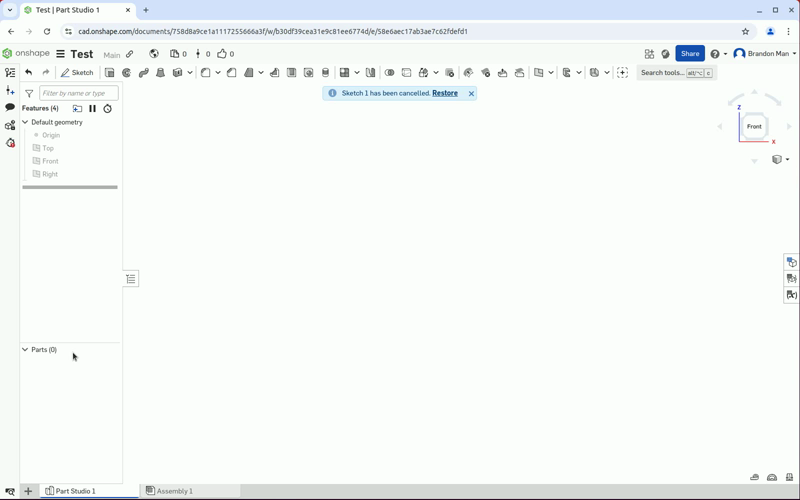
key_up(shift)
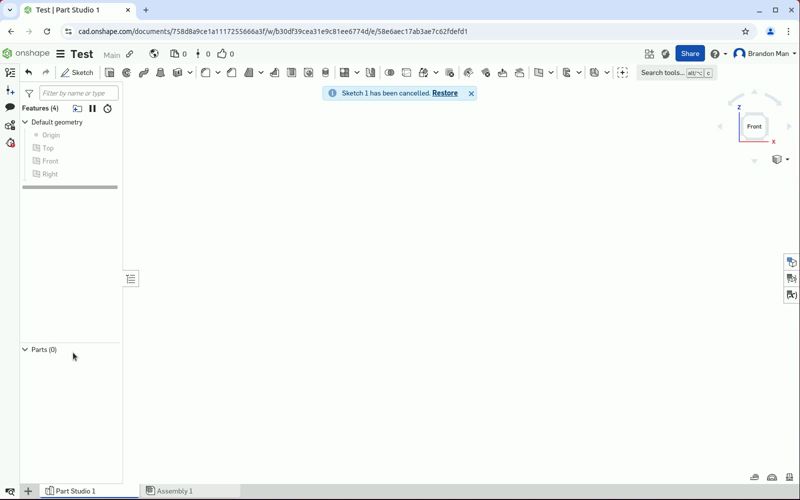
key(space)
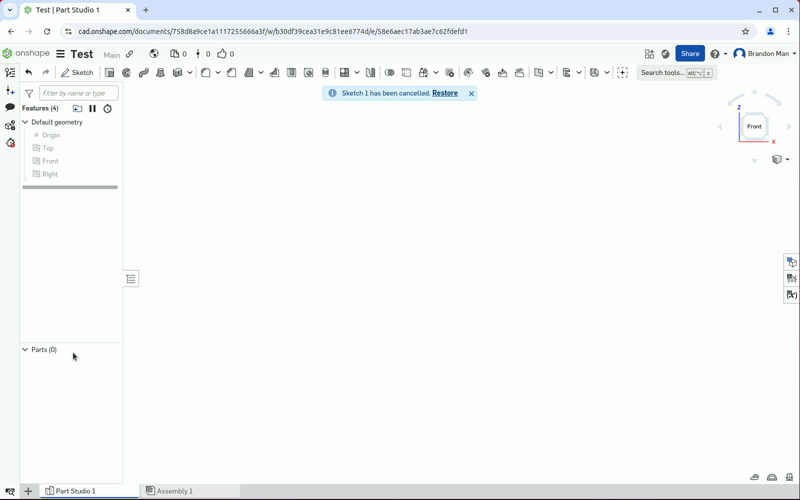
key_down(shift)
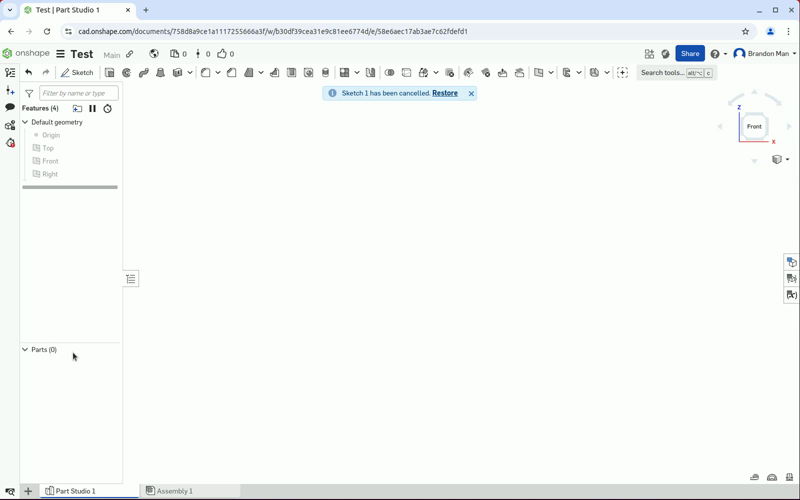
key(left)
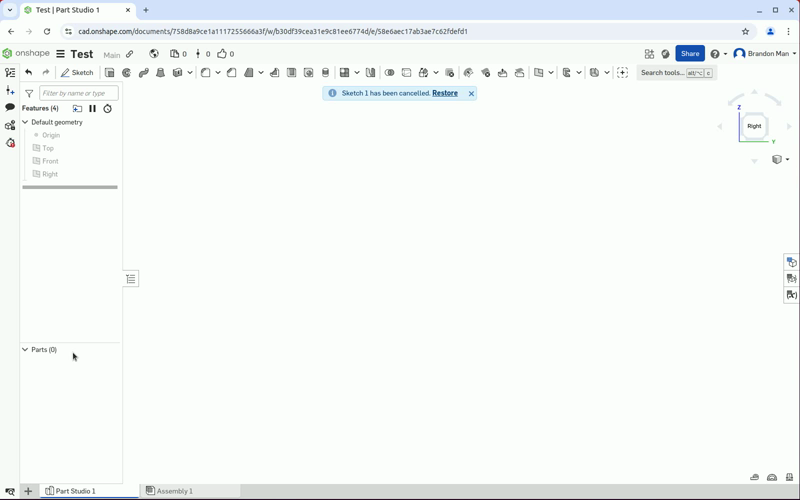
key_up(shift)
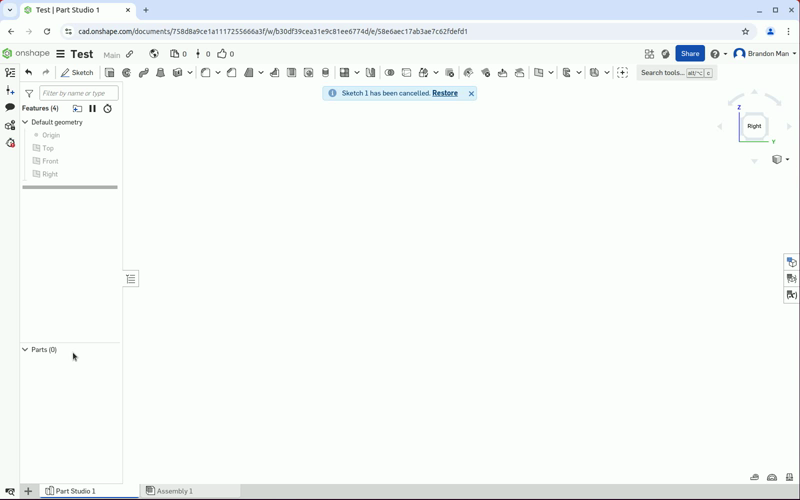
mouse_move(73, 352)
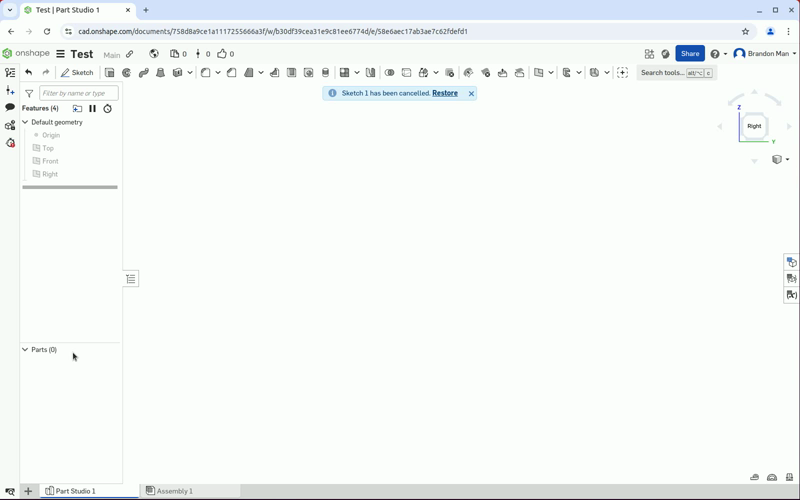
key(shift+y)
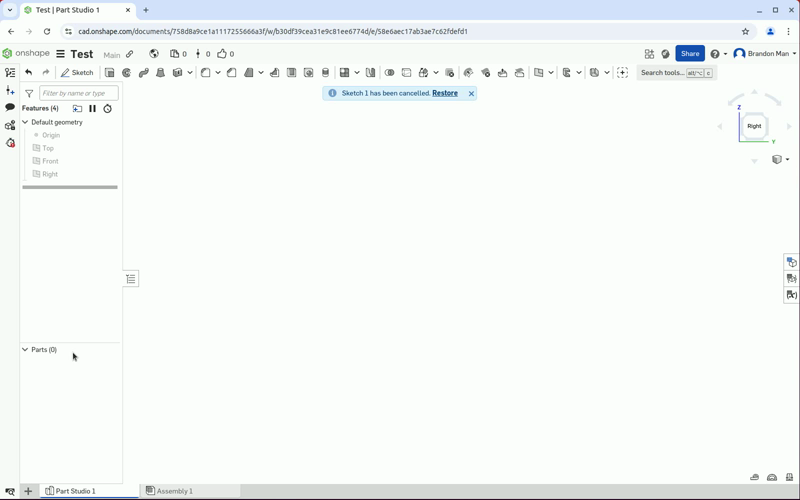
key(shift+s)
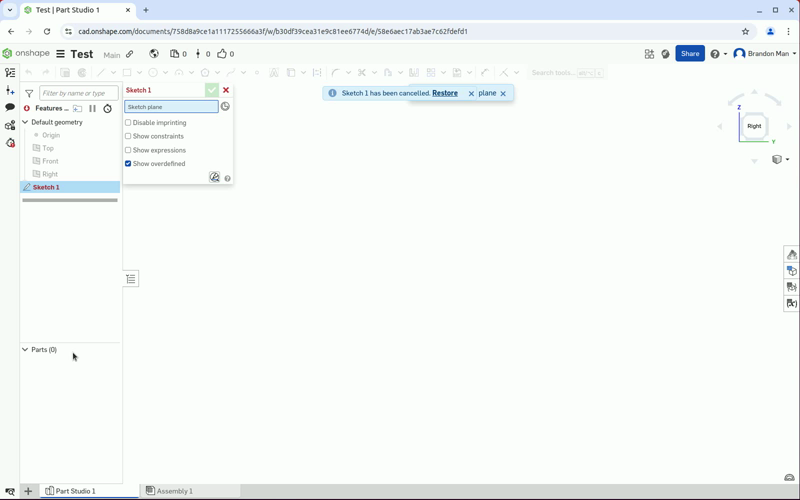
mouse_move(73, 176)
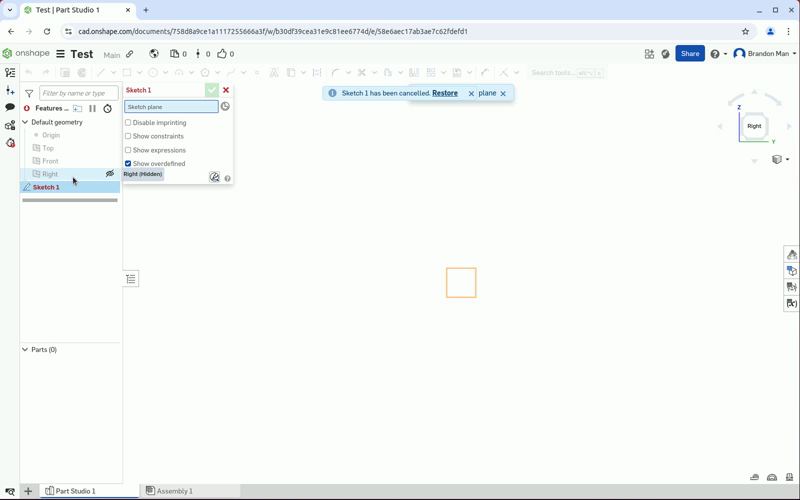
click(73, 176)
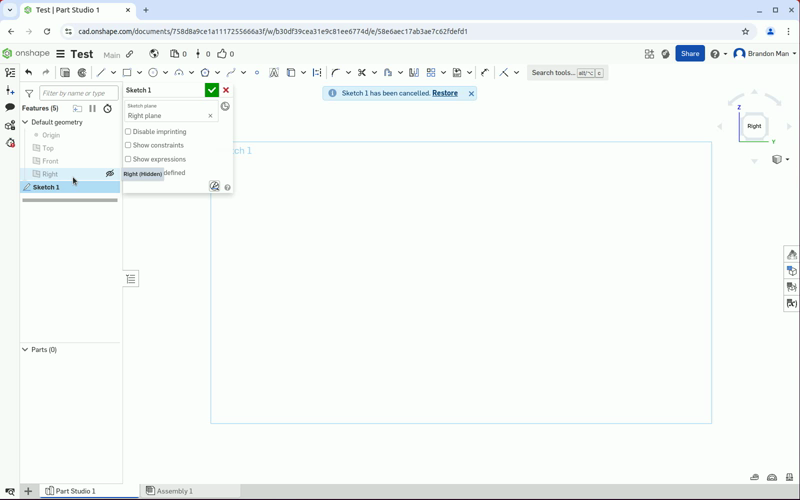
mouse_move(73, 352)
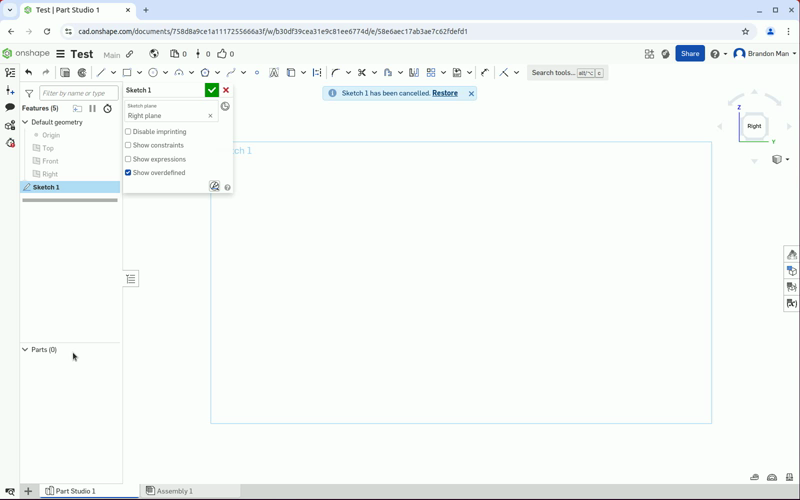
key(y)
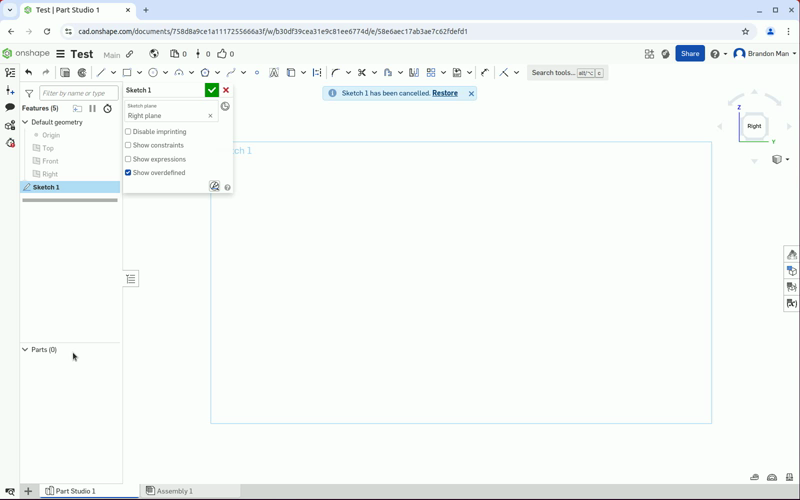
key(l)
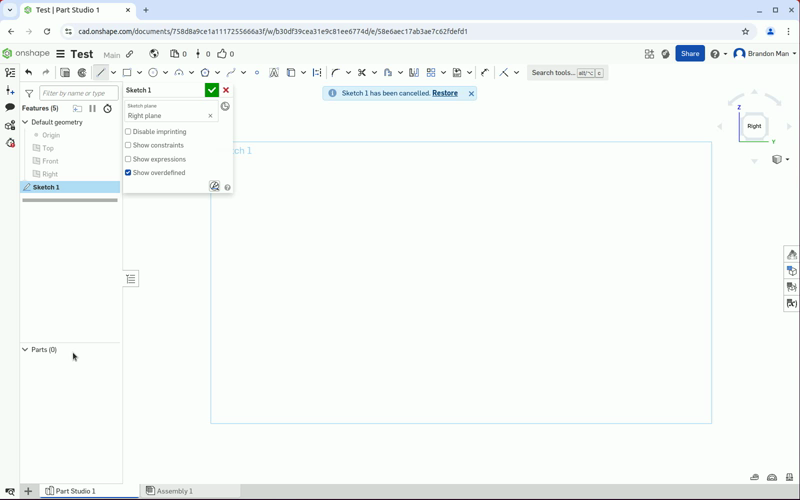
key_down(shift)
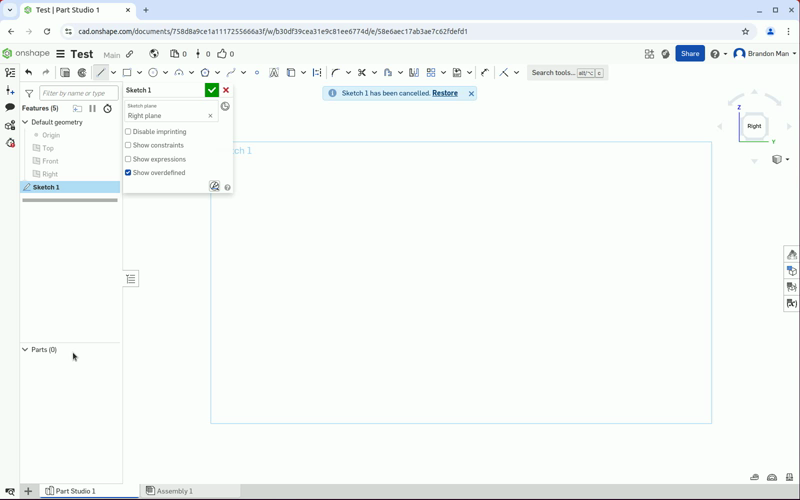
mouse_move(460, 390)
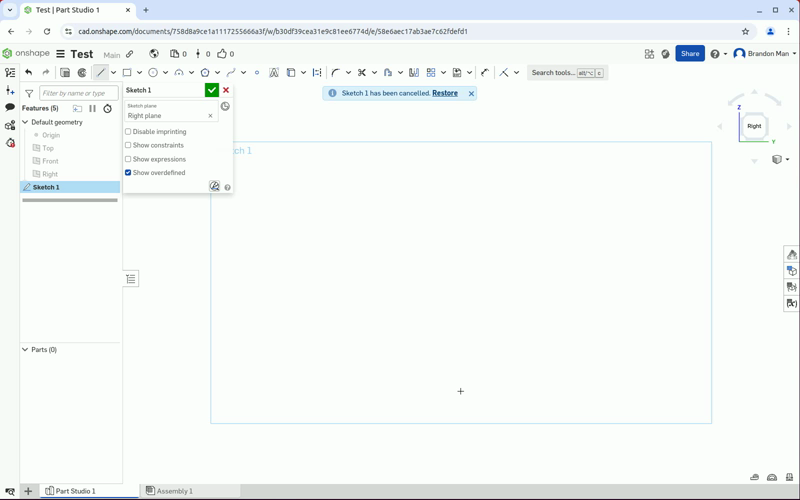
click(460, 390)
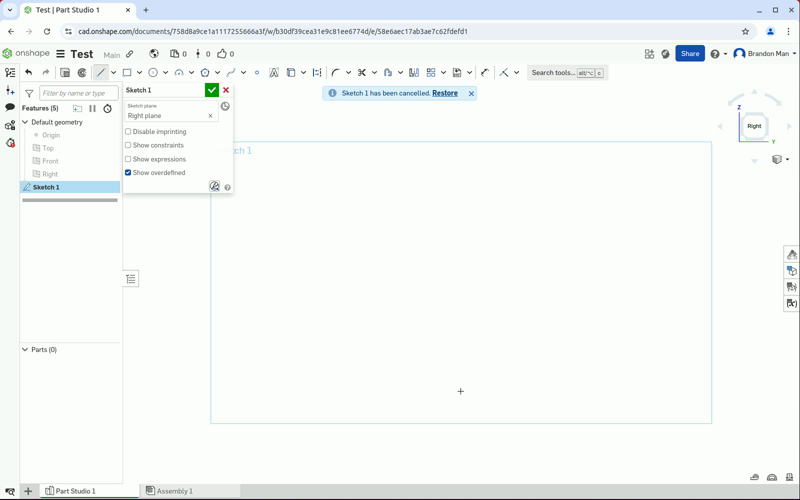
key_up(shift)
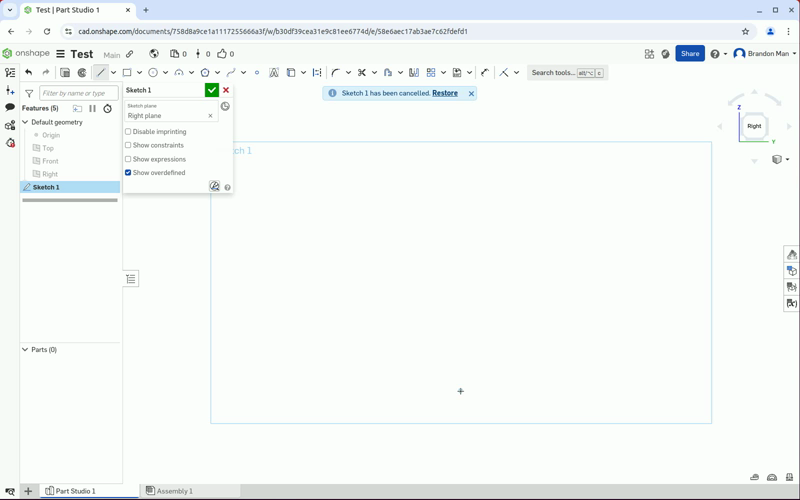
key_down(shift)
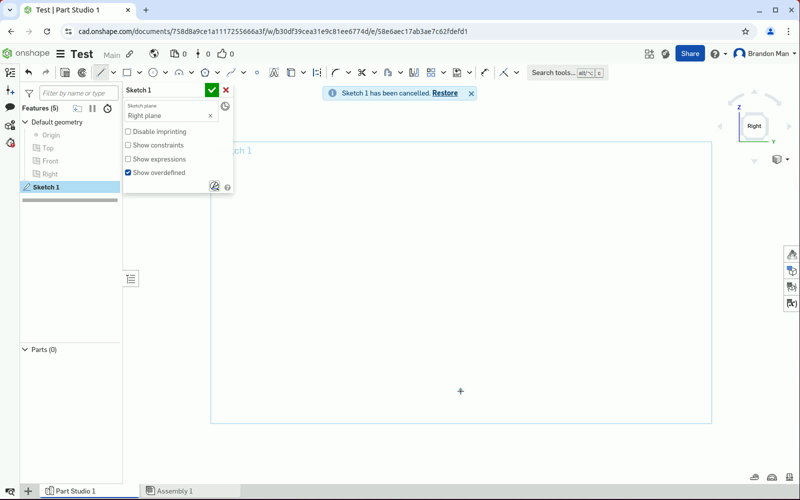
mouse_move(490, 390)
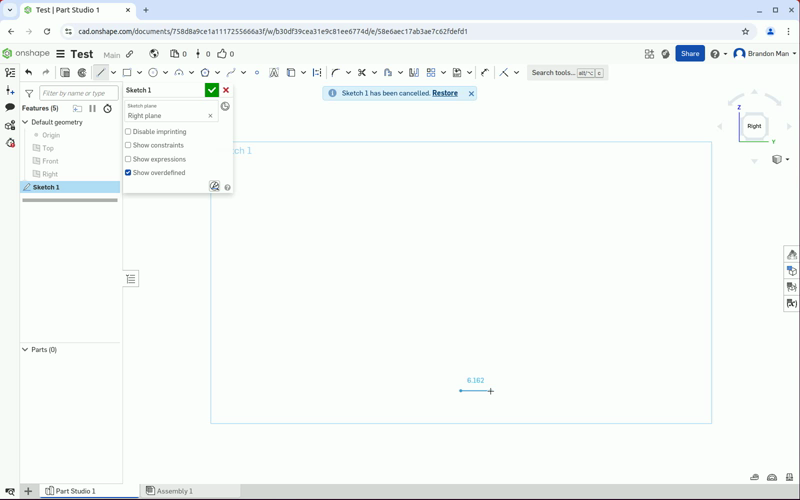
mouse_move(461, 390)
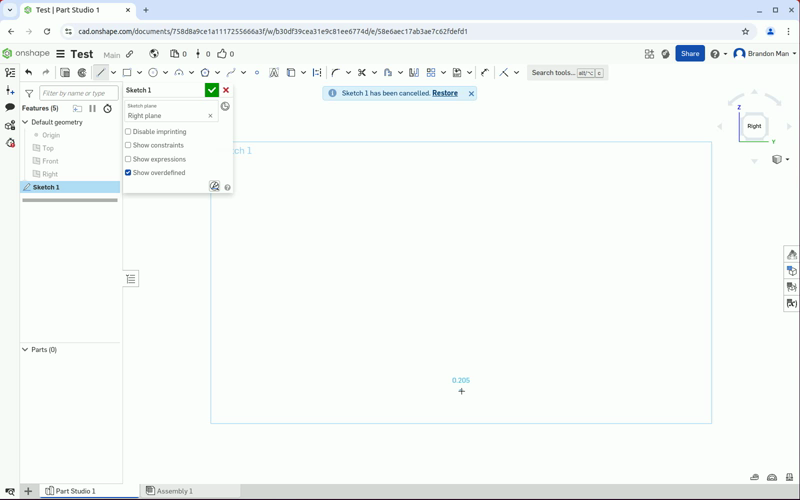
scroll(6)
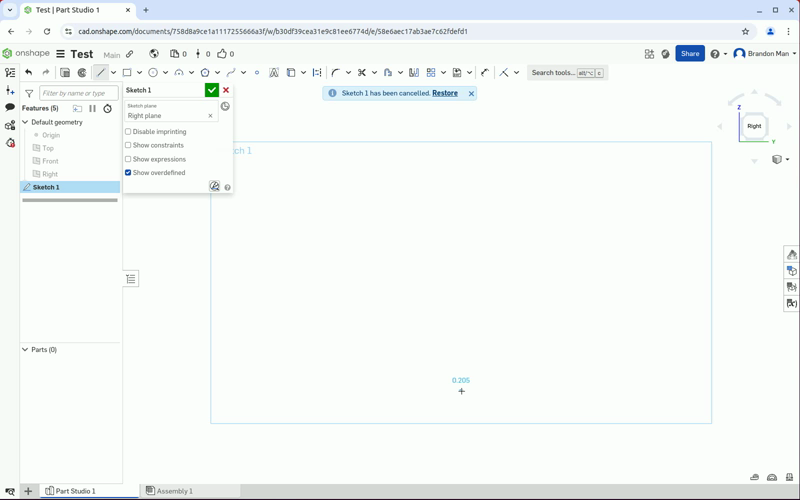
scroll(6)
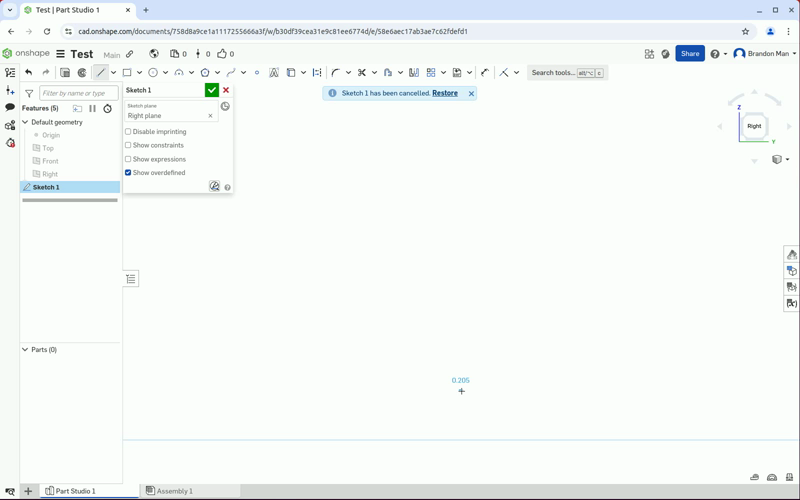
scroll(6)
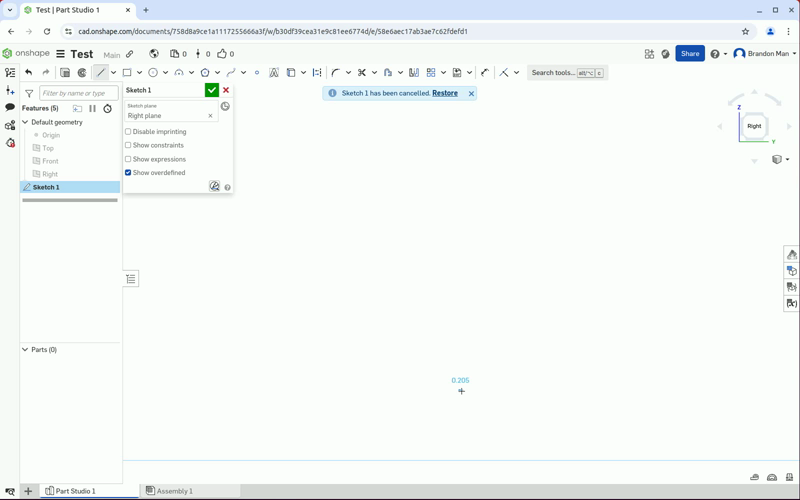
scroll(6)
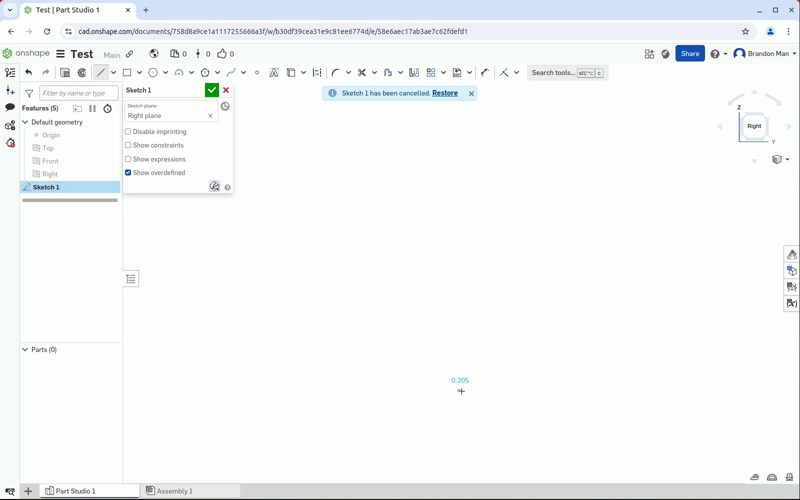
scroll(6)
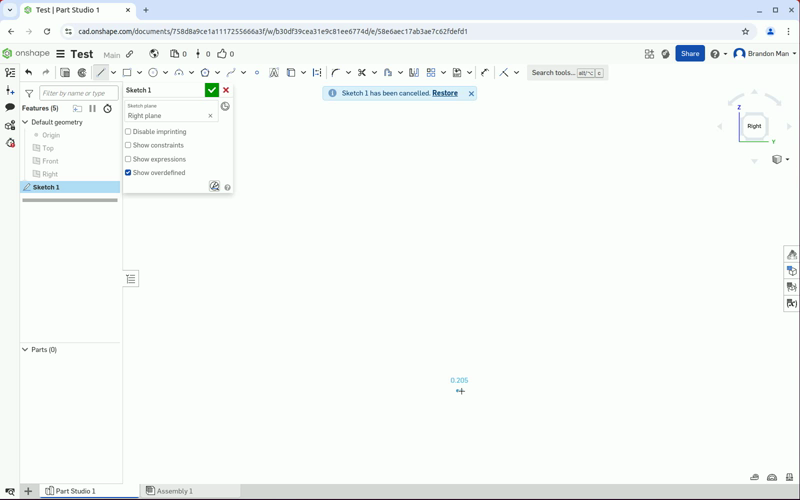
scroll(6)
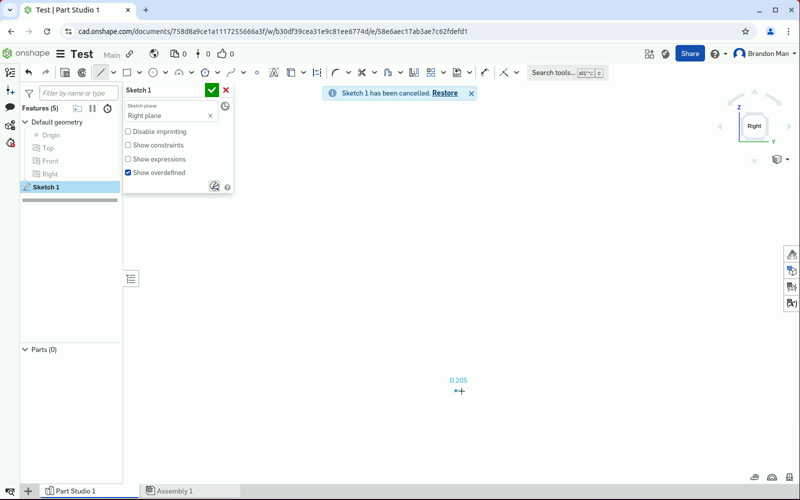
scroll(6)
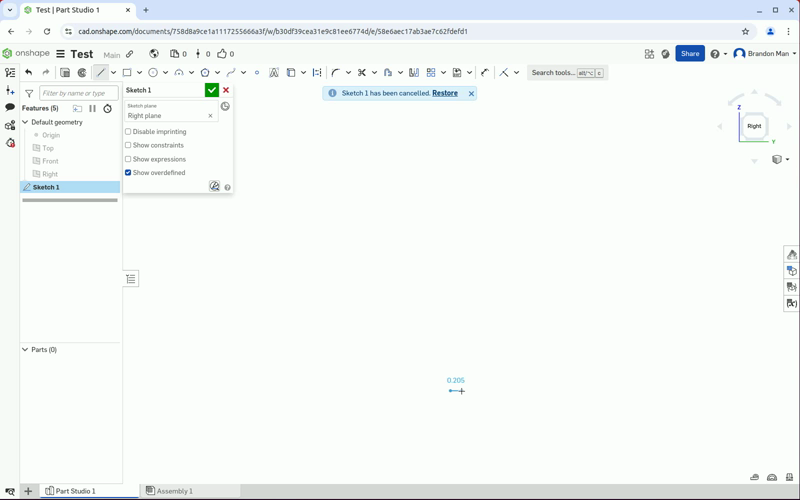
click(461, 390)
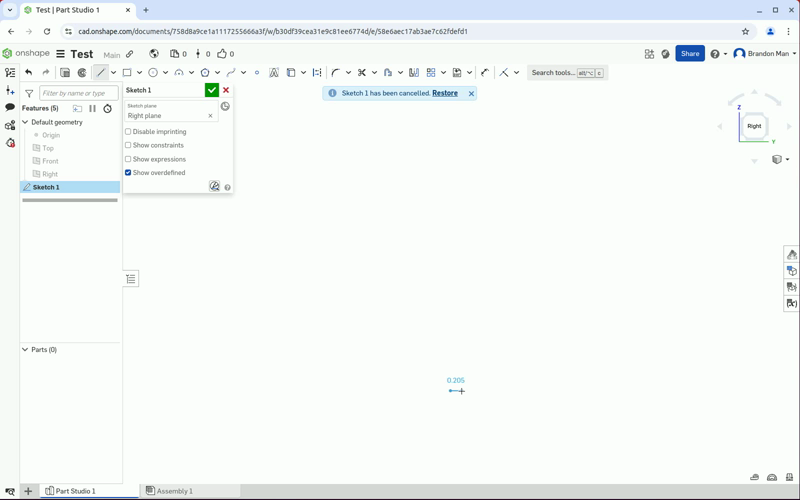
scroll(-6)
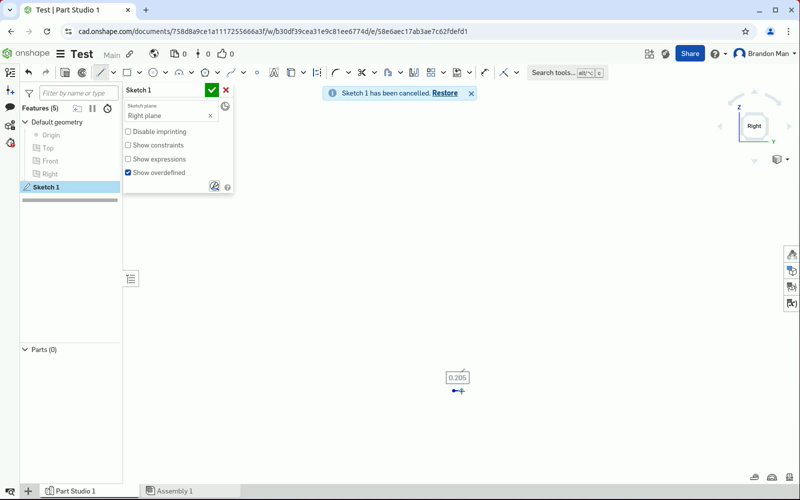
scroll(-6)
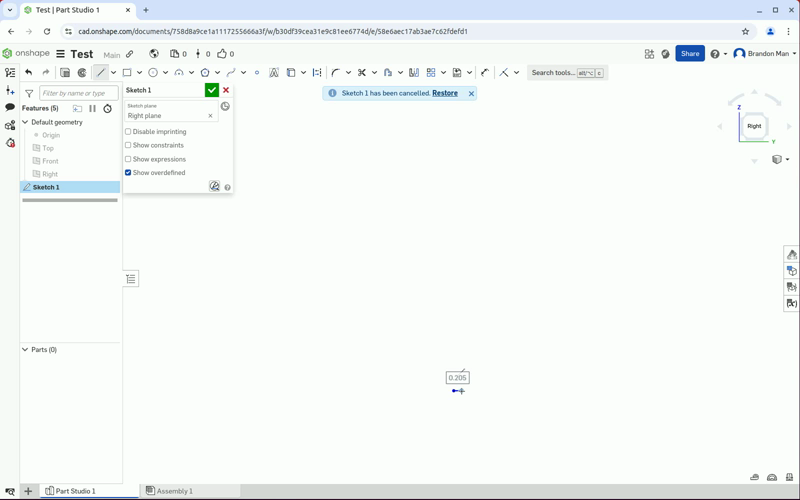
scroll(-6)
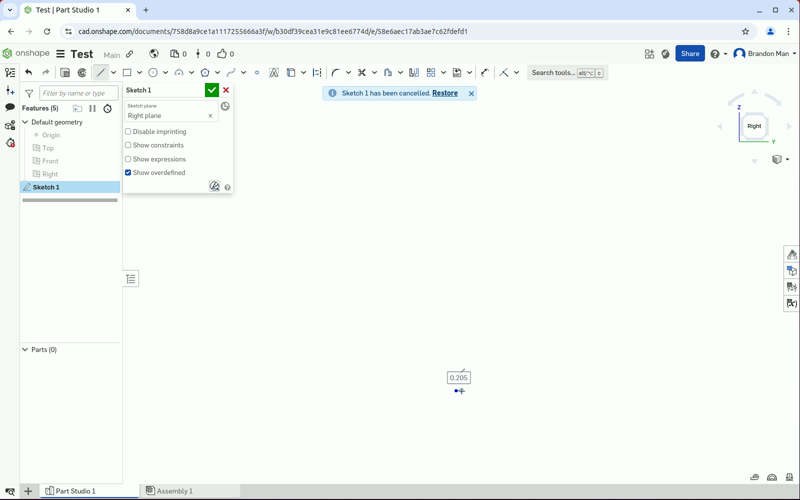
scroll(-6)
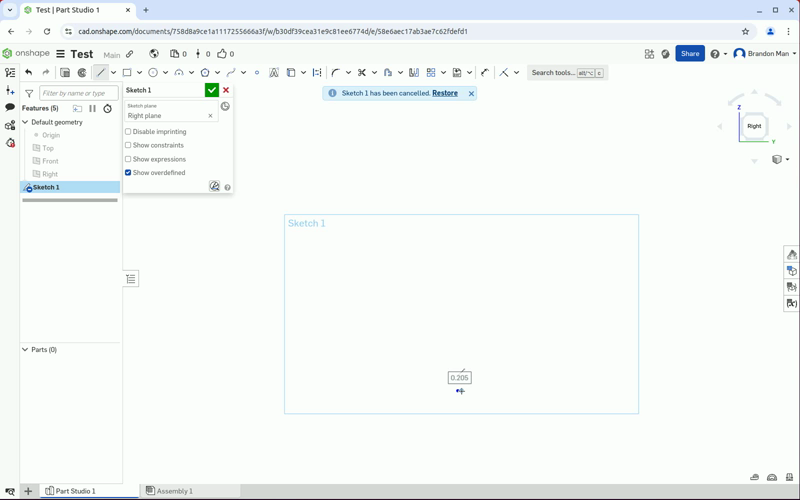
scroll(-6)
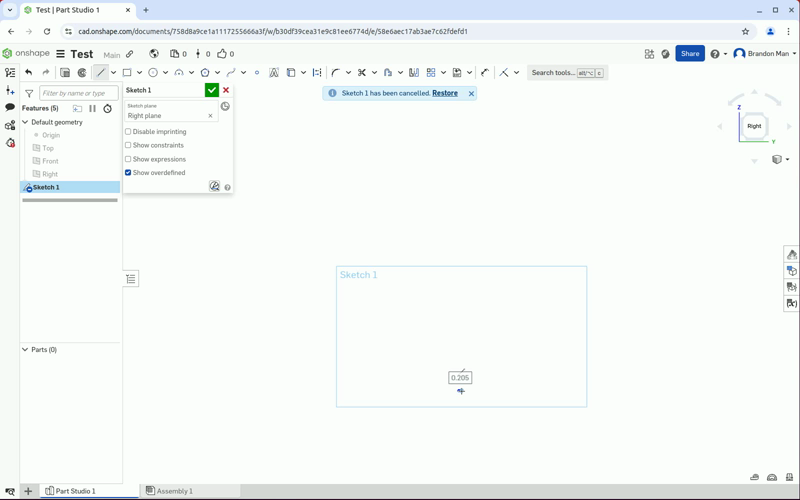
scroll(-6)
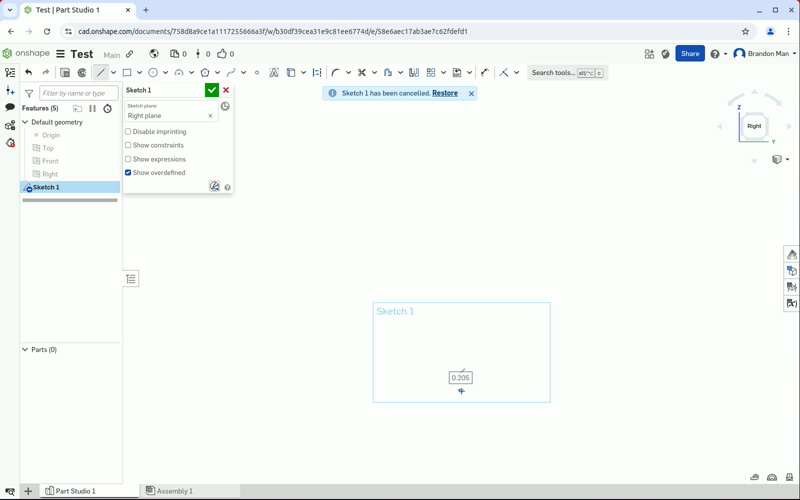
scroll(-6)
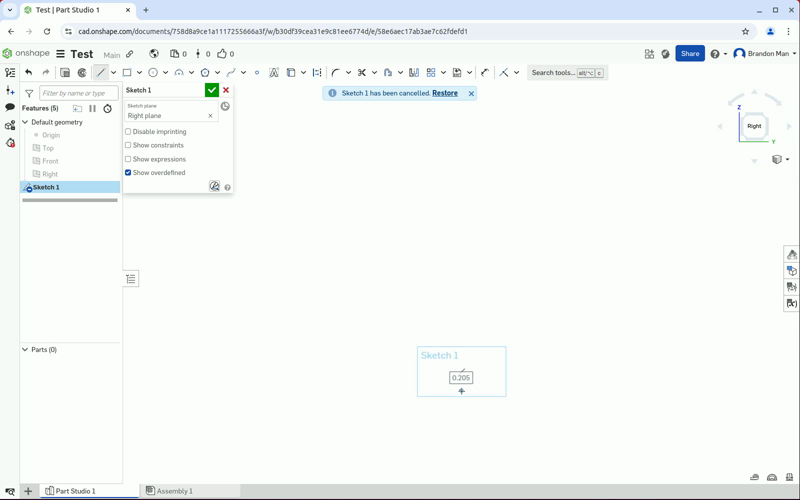
key_up(shift)
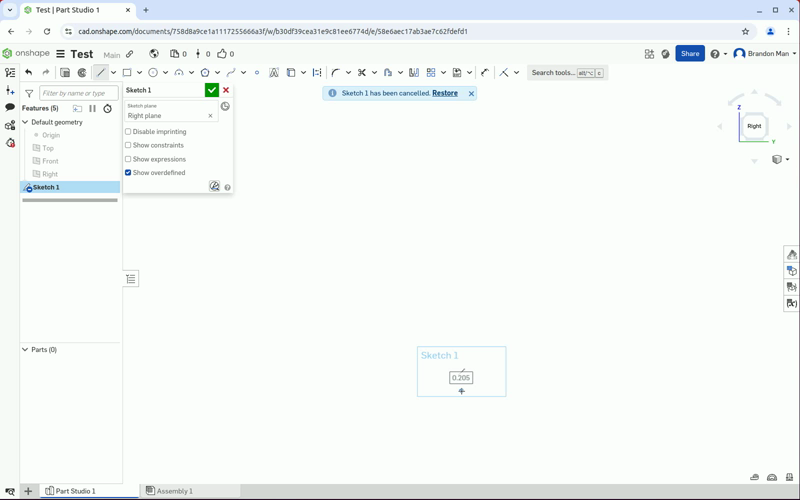
key_down(shift)
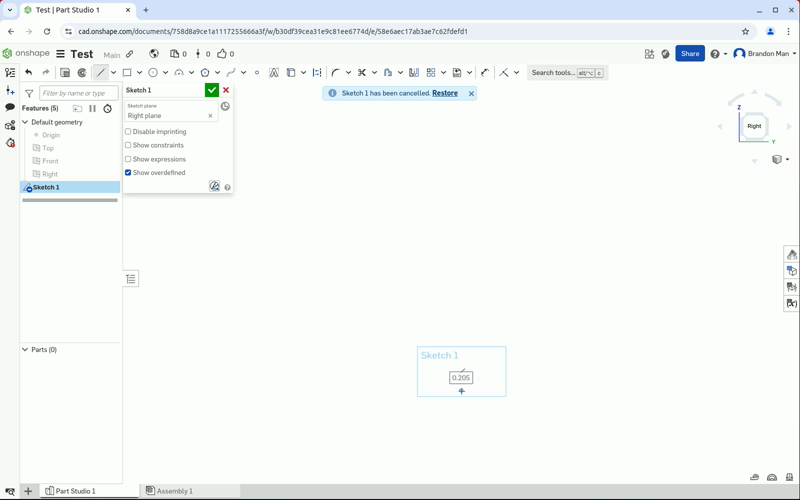
mouse_move(461, 282)
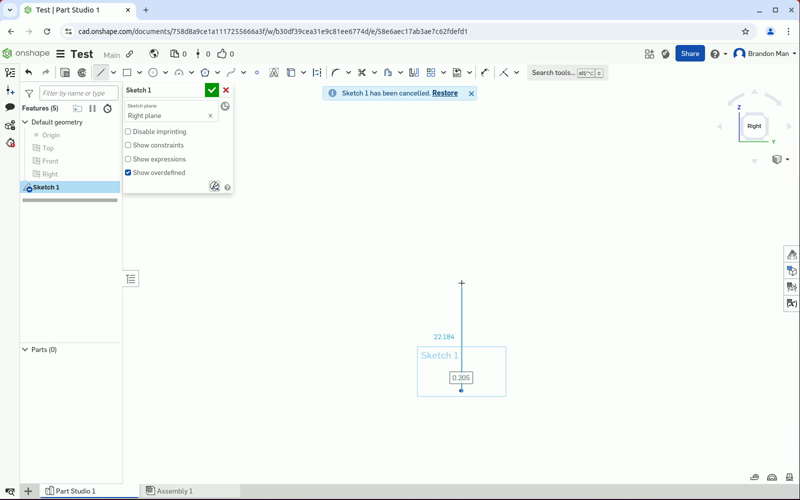
click(461, 282)
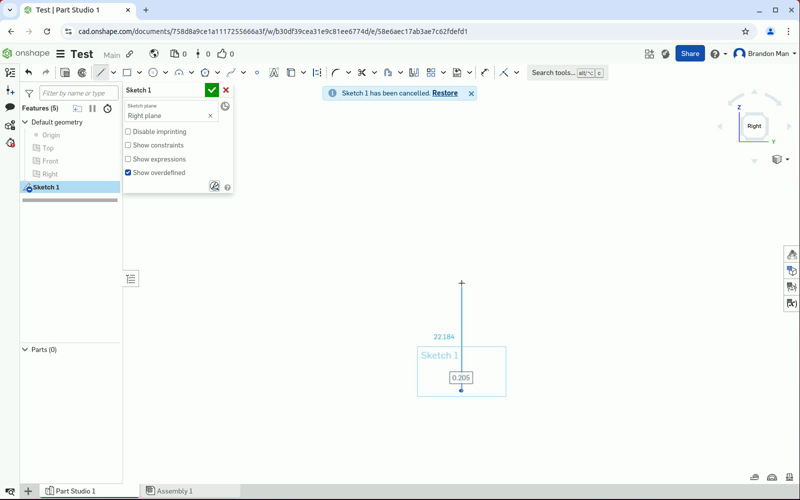
key_up(shift)
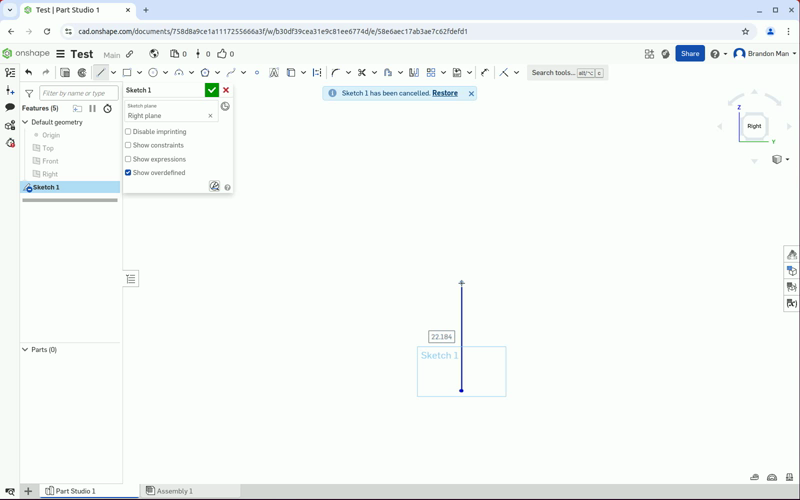
key_down(shift)
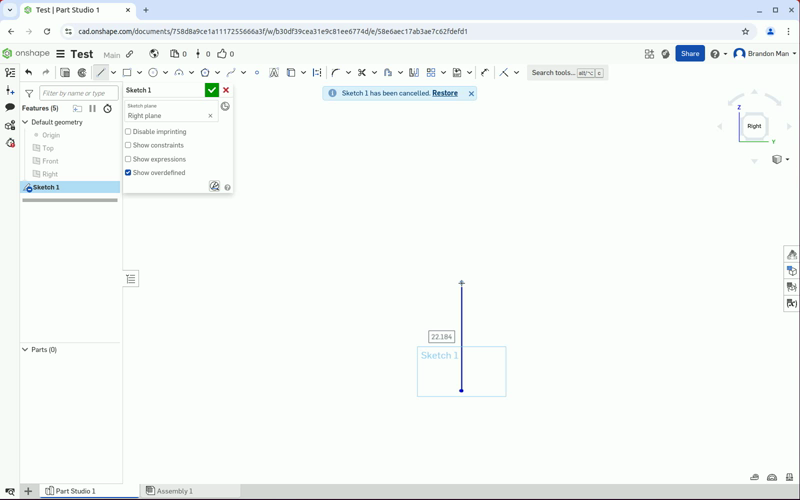
mouse_move(492, 282)
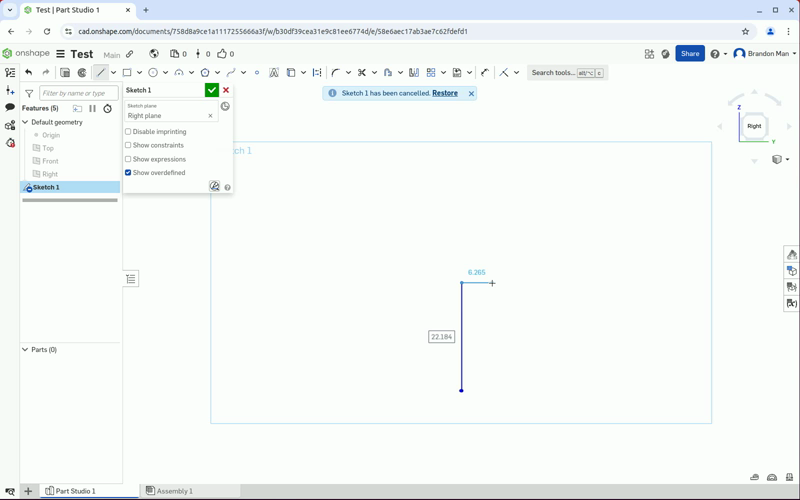
mouse_move(460, 282)
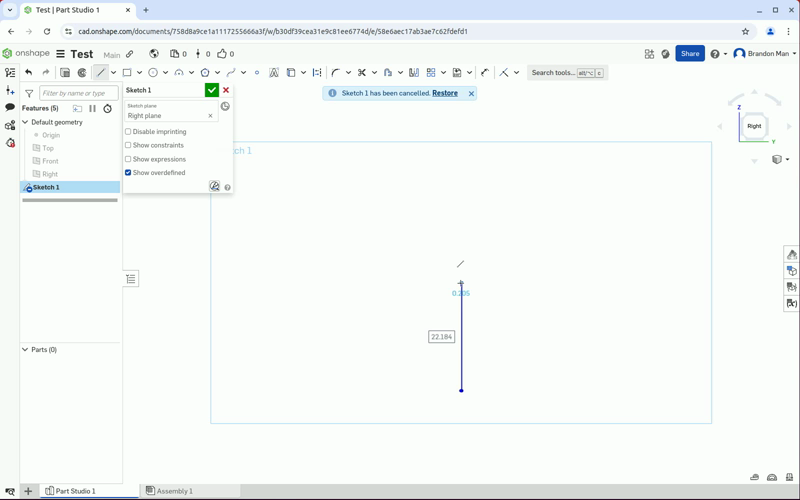
scroll(6)
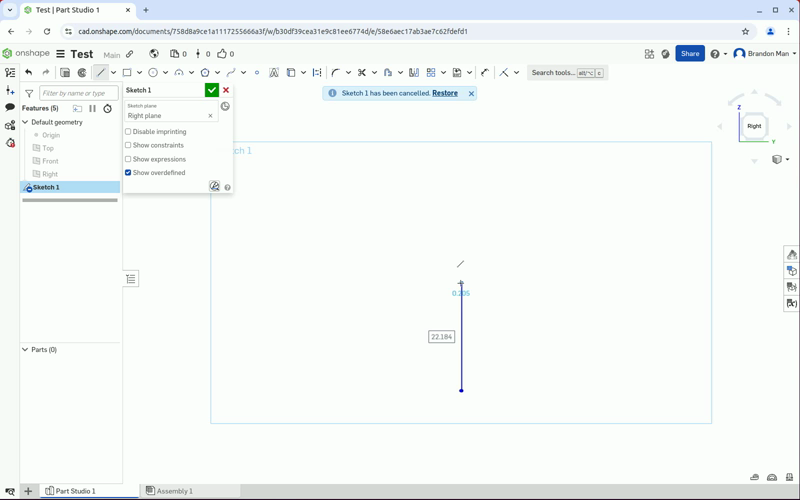
scroll(6)
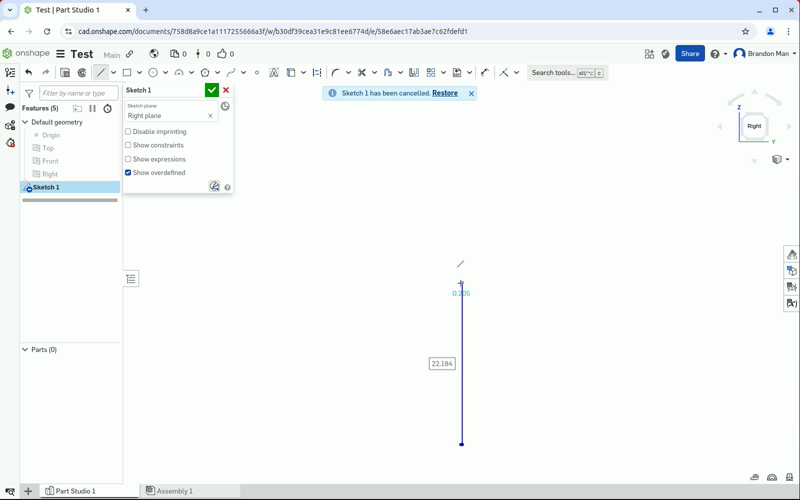
scroll(6)
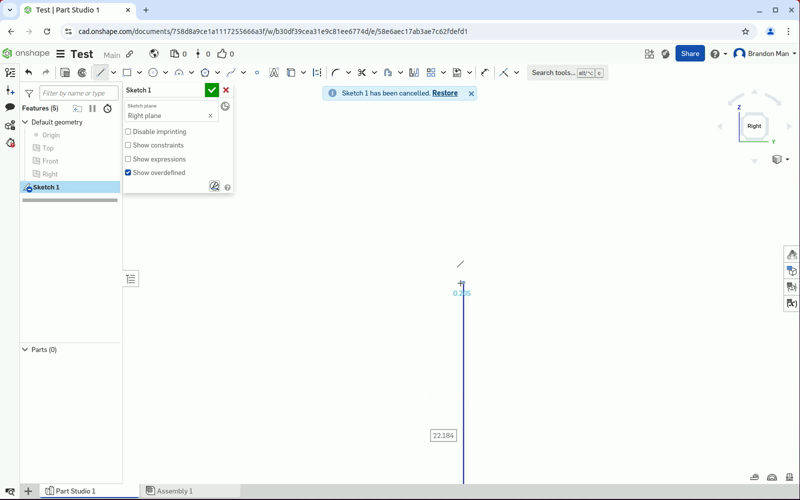
scroll(6)
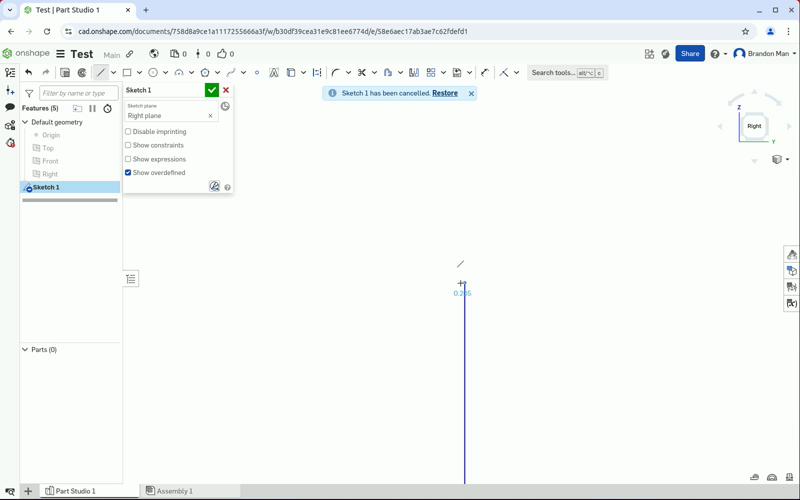
scroll(6)
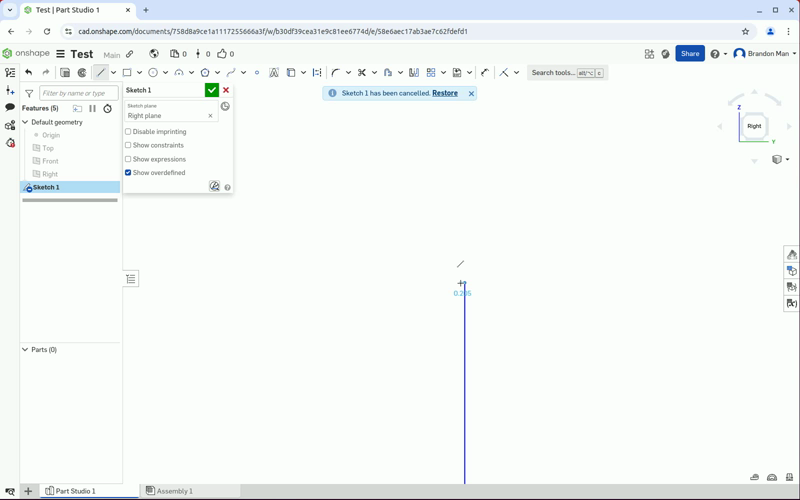
scroll(6)
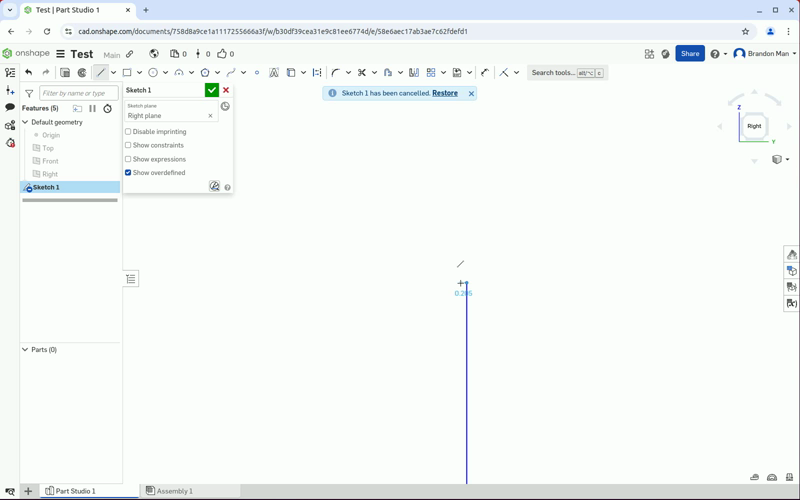
scroll(6)
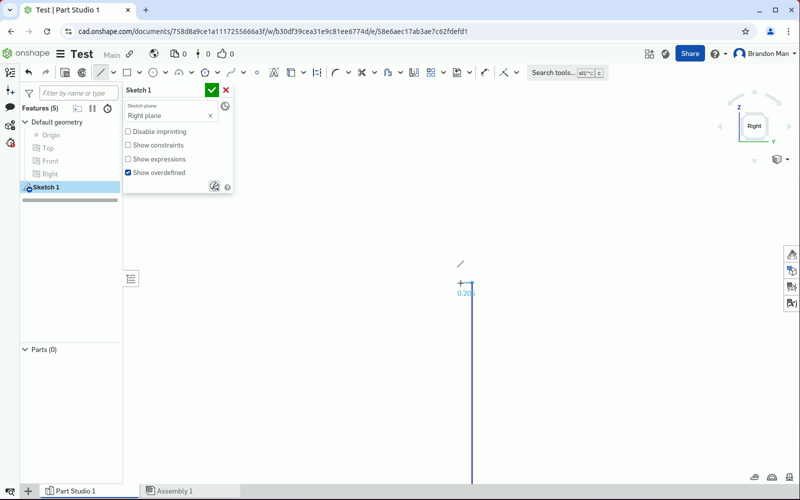
click(460, 282)
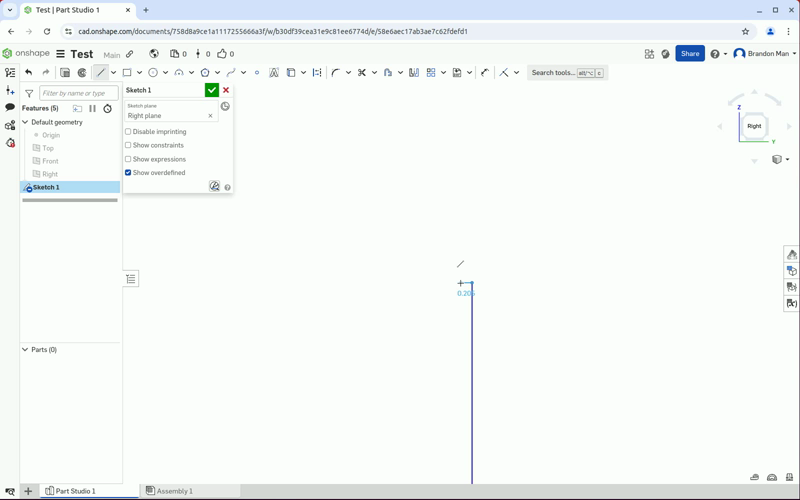
scroll(-6)
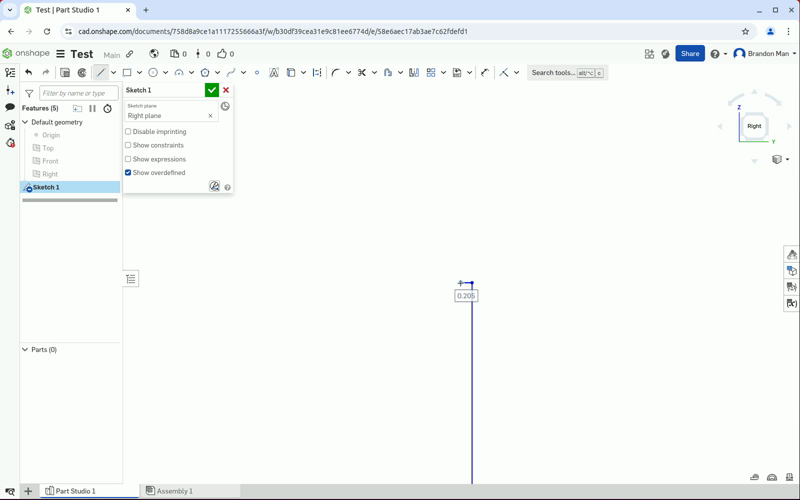
scroll(-6)
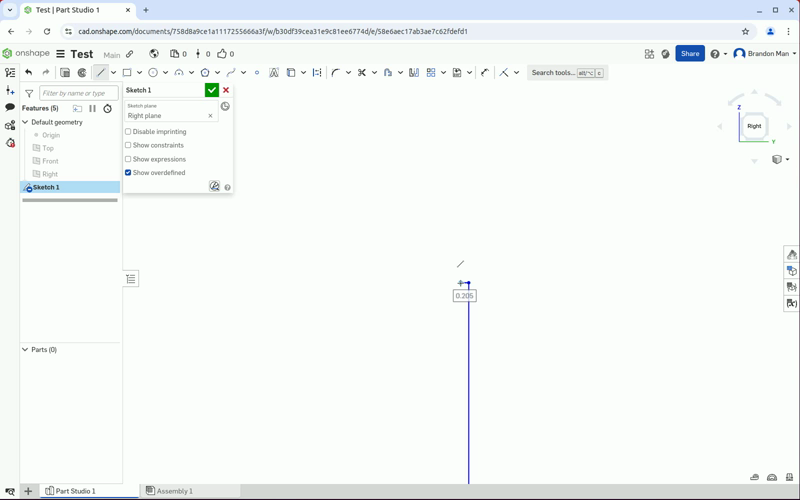
scroll(-6)
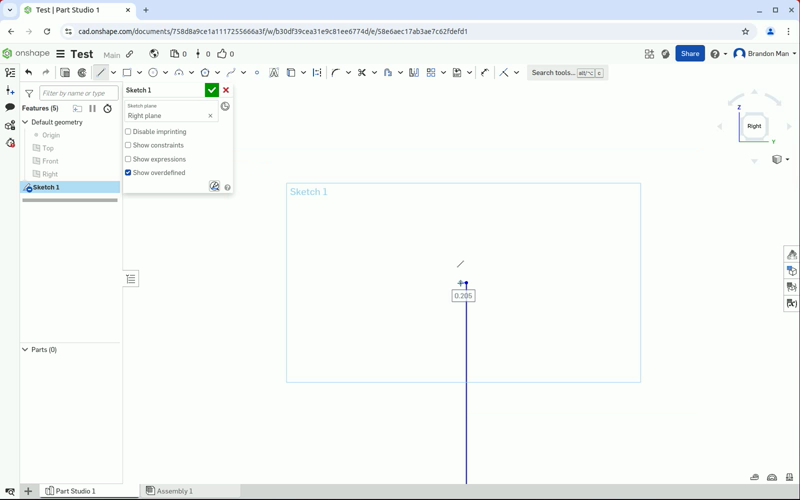
scroll(-6)
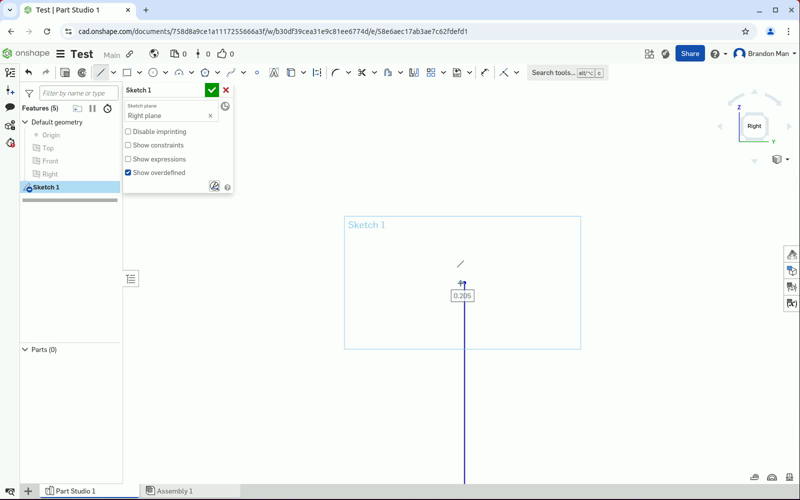
scroll(-6)
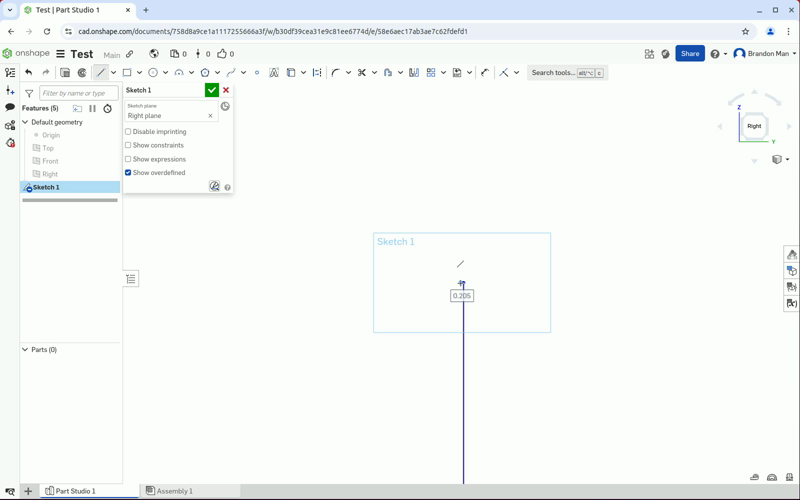
scroll(-6)
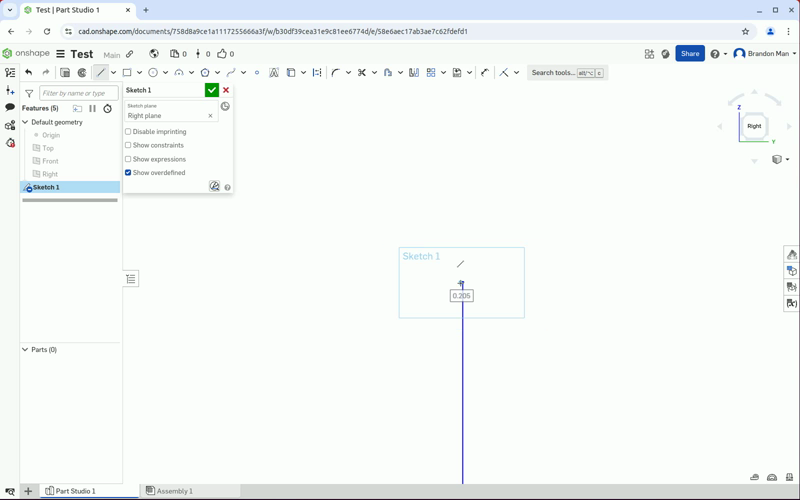
scroll(-6)
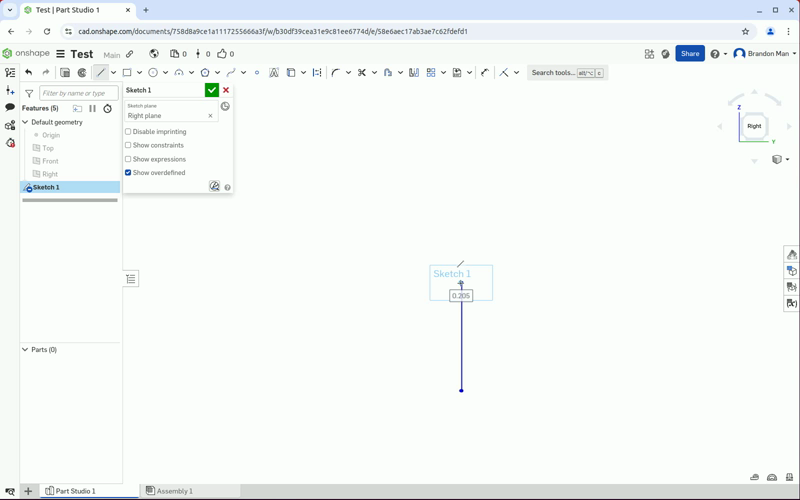
key_up(shift)
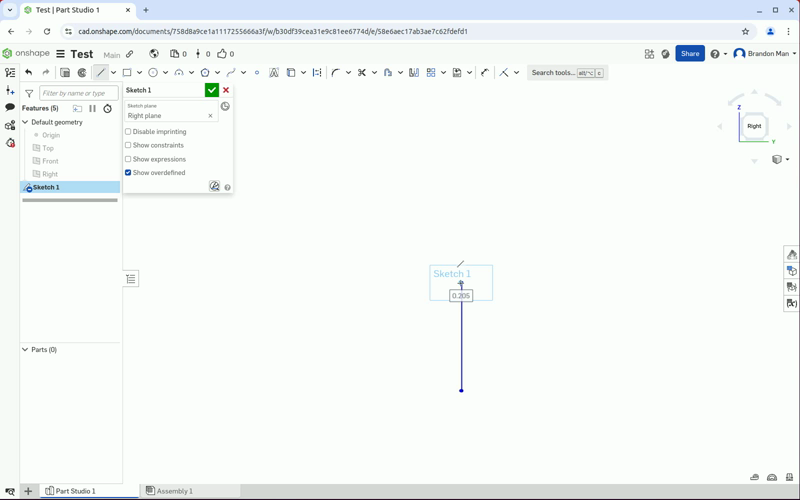
key_down(shift)
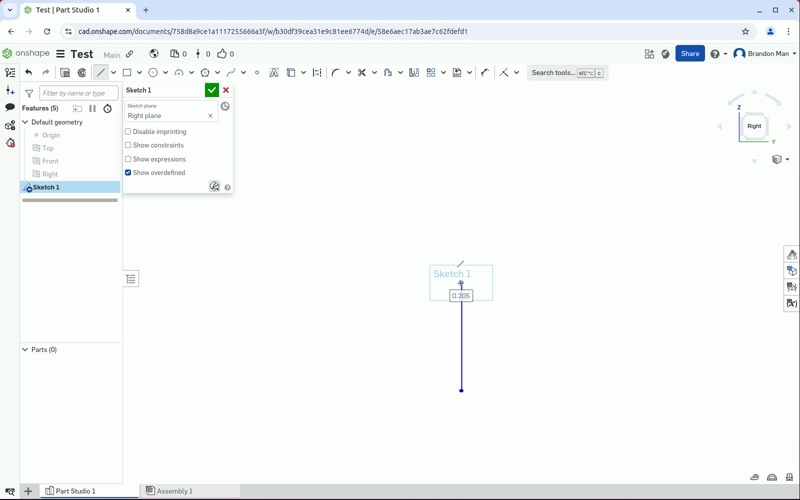
mouse_move(460, 390)
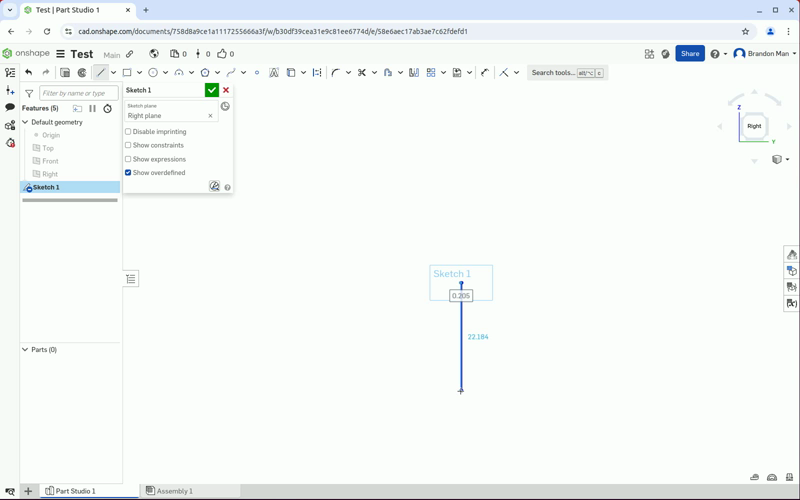
scroll(6)
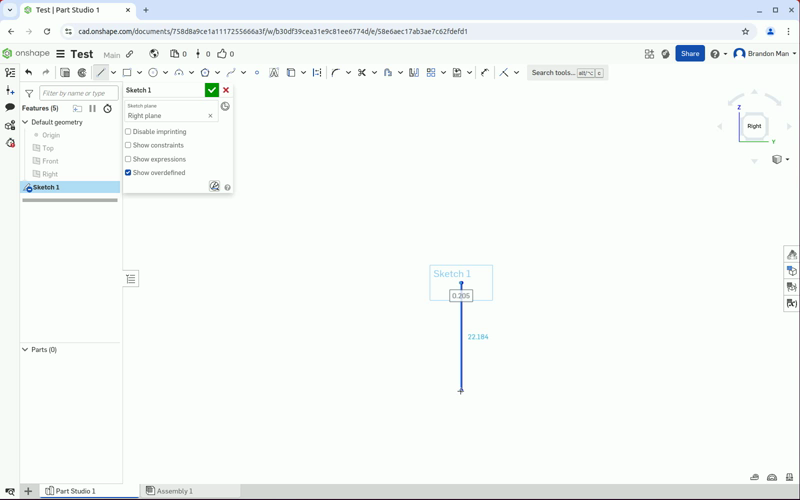
scroll(6)
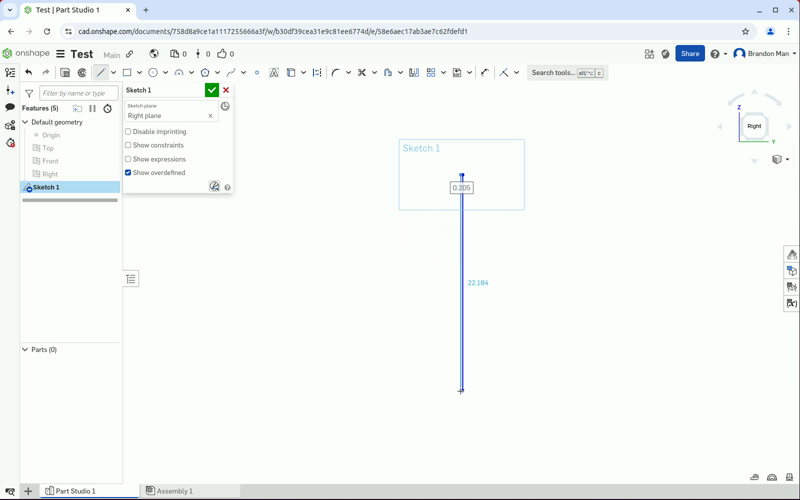
scroll(6)
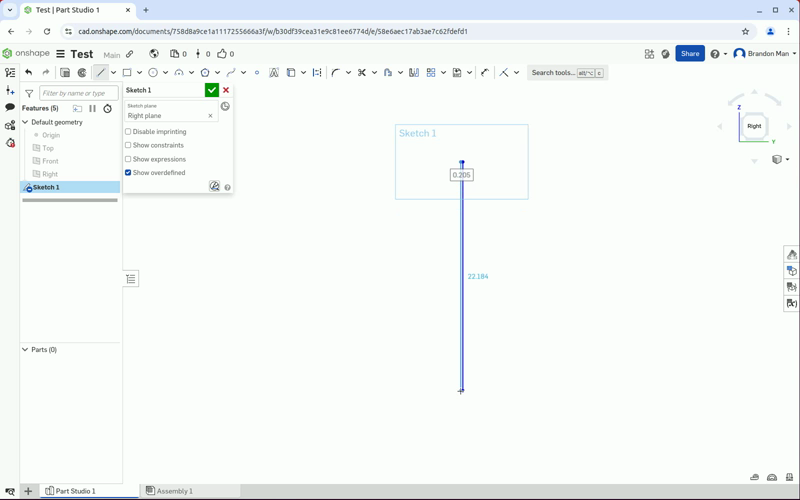
scroll(6)
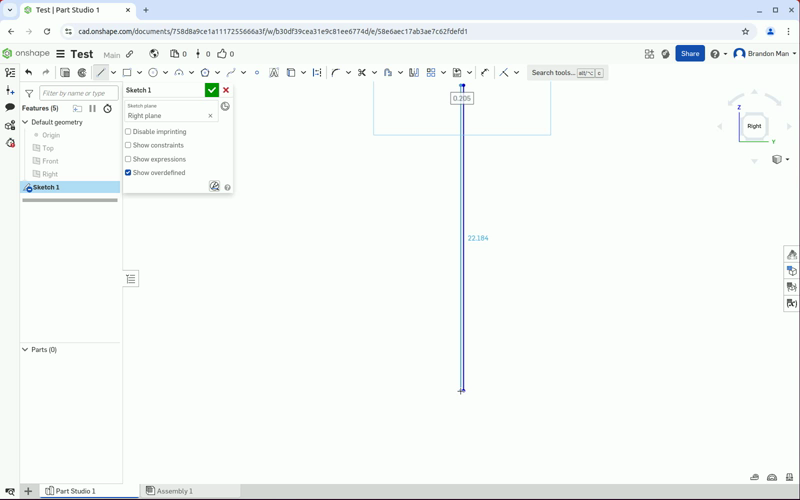
scroll(6)
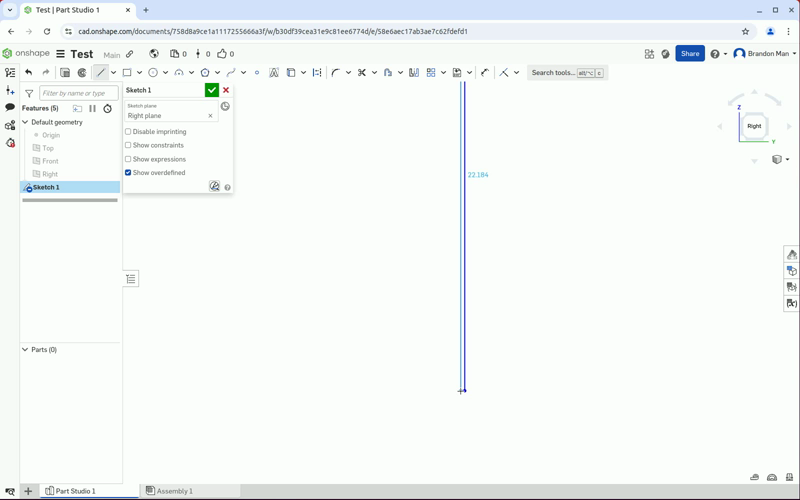
scroll(6)
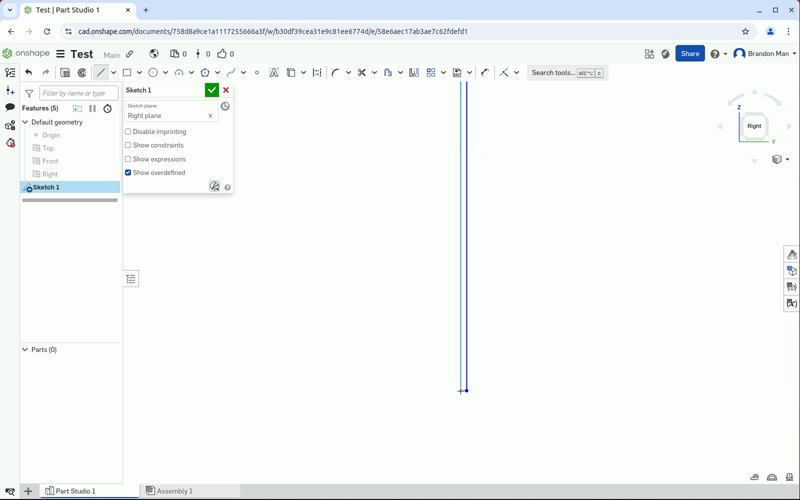
scroll(6)
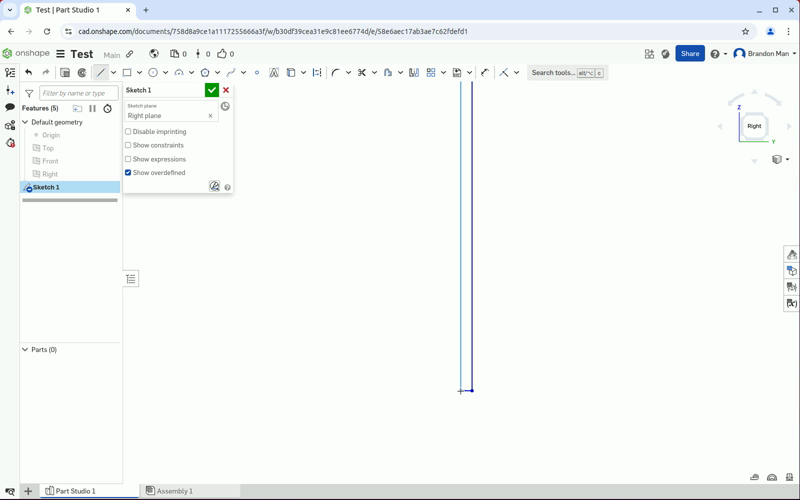
key_up(shift)
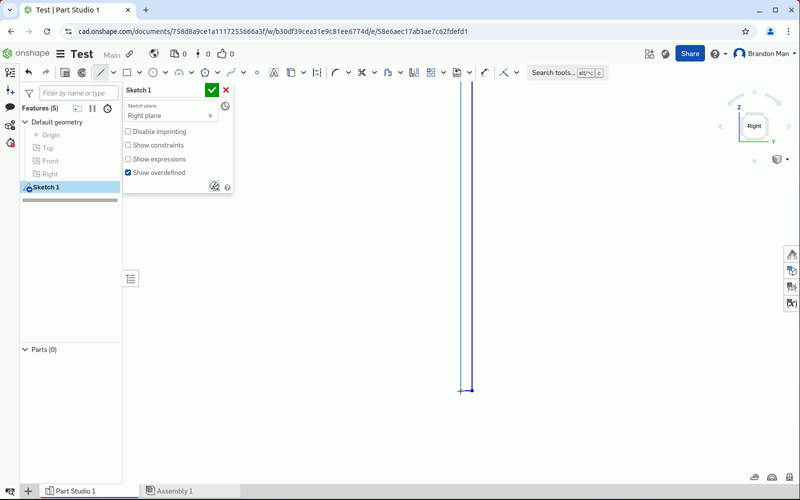
click(460, 390)
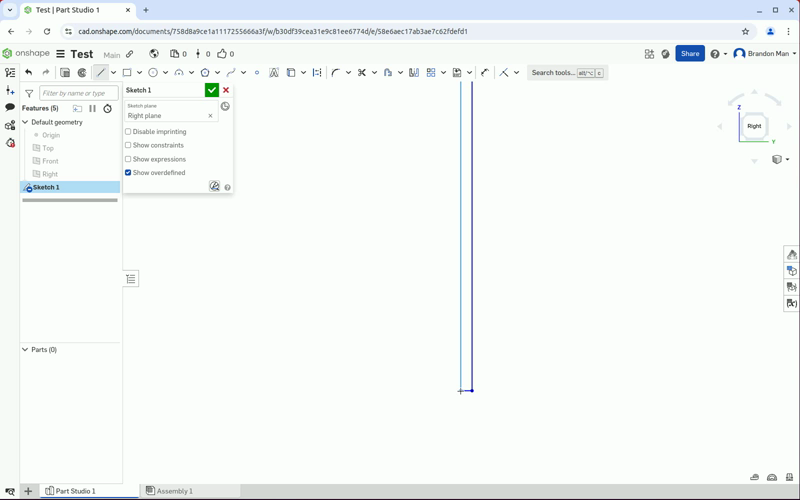
scroll(-6)
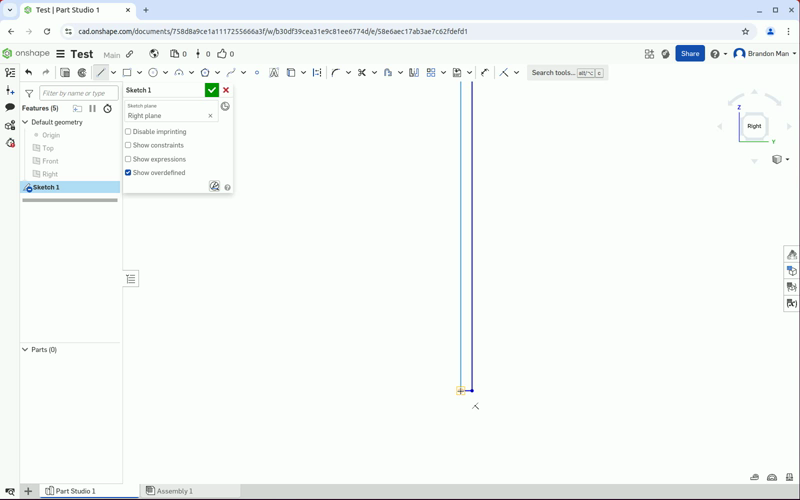
scroll(-6)
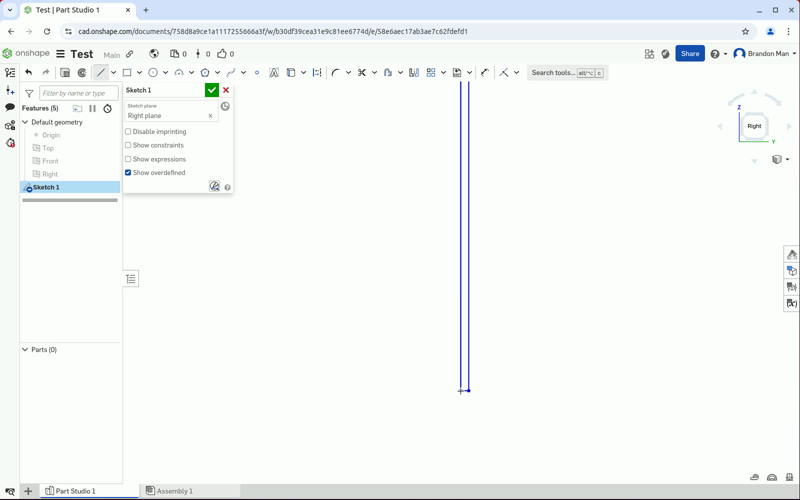
scroll(-6)
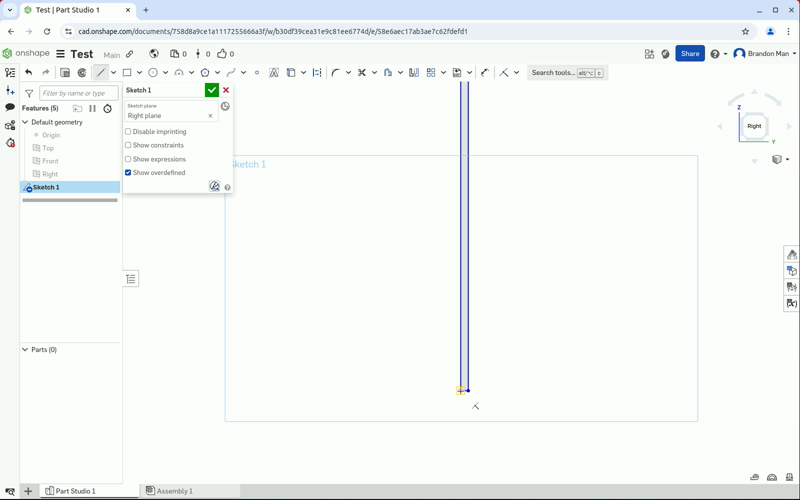
scroll(-6)
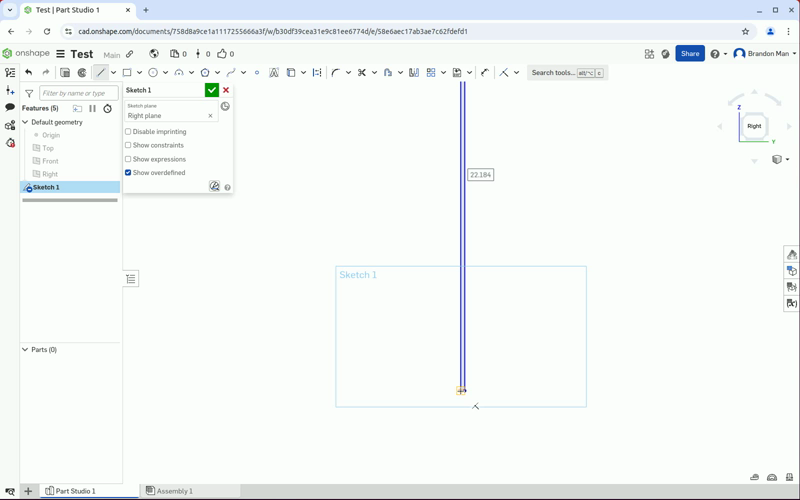
scroll(-6)
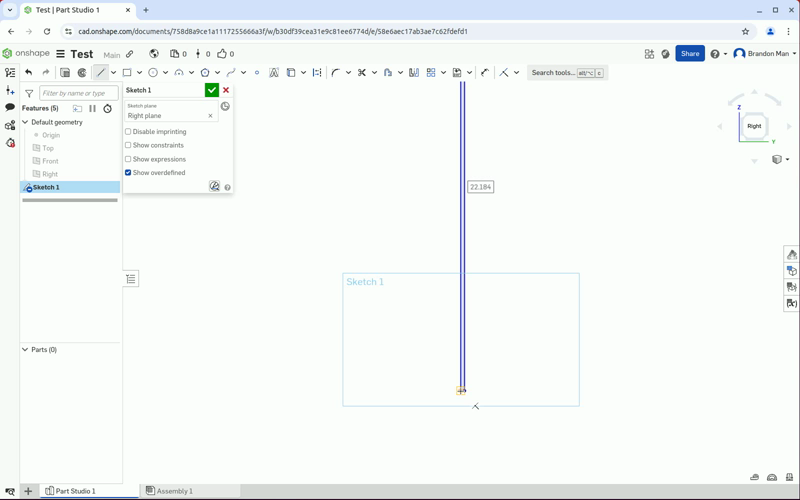
scroll(-6)
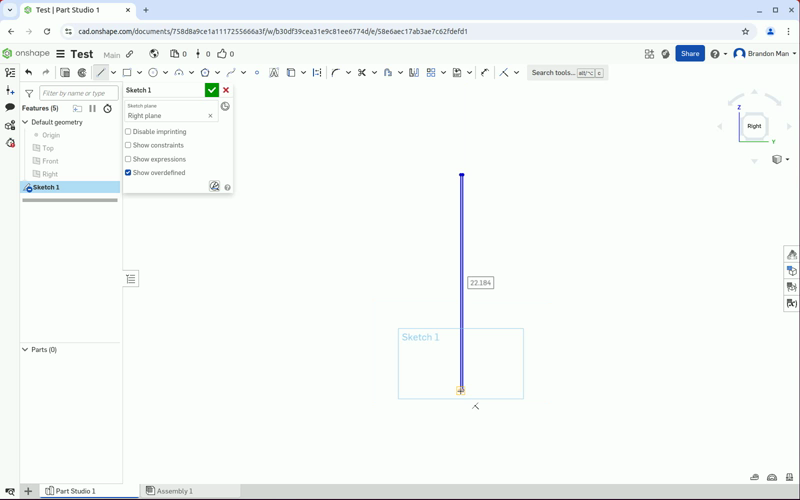
scroll(-6)
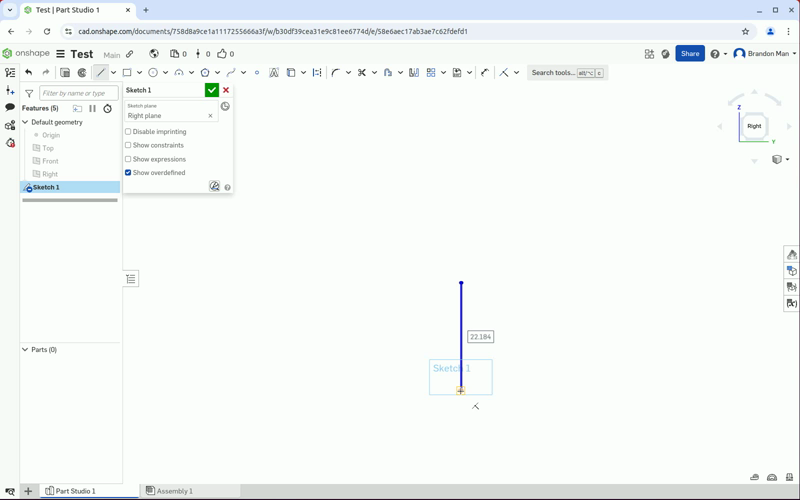
key(esc)
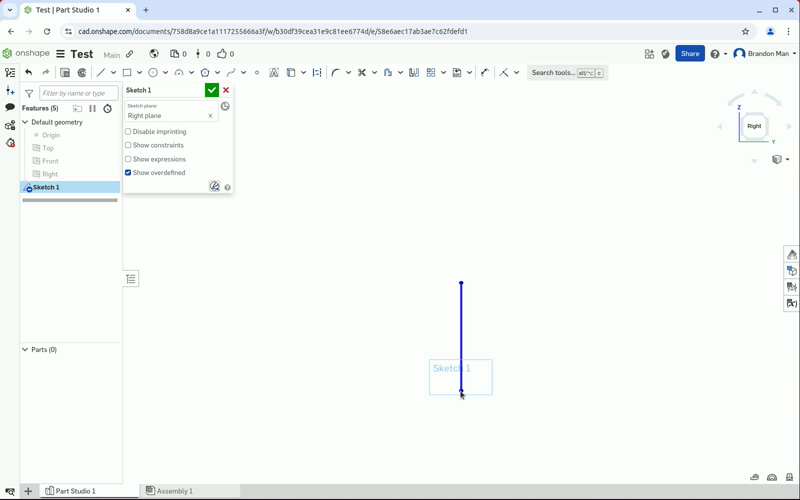
mouse_move(461, 358)
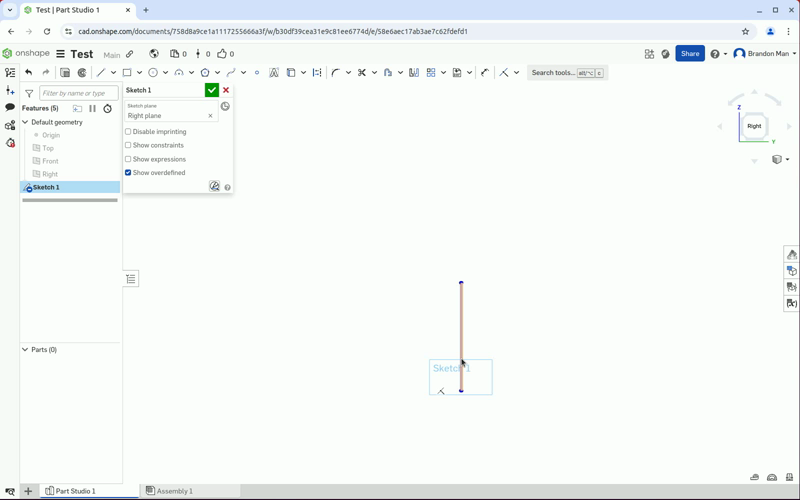
scroll(6)
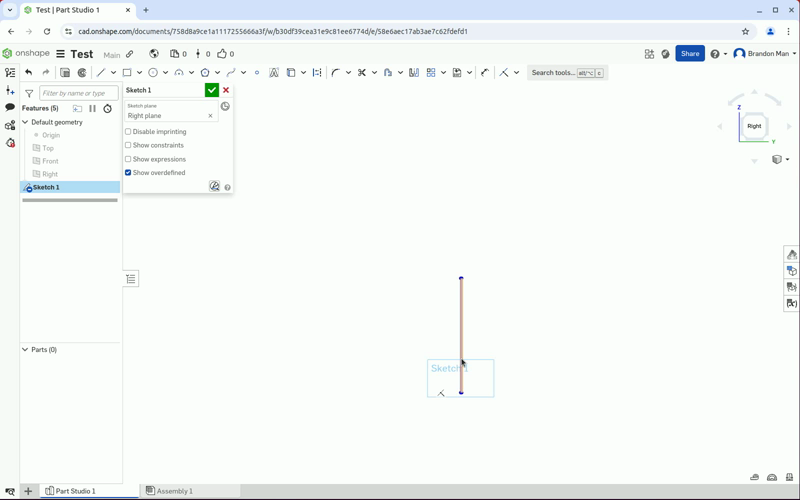
scroll(6)
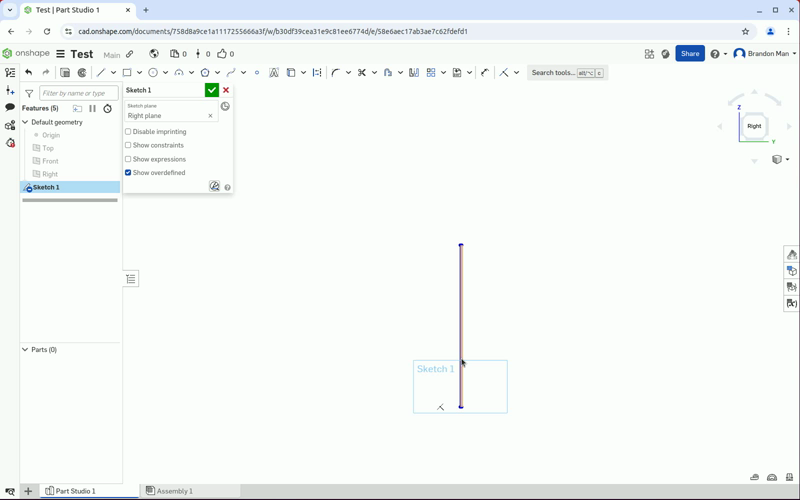
scroll(6)
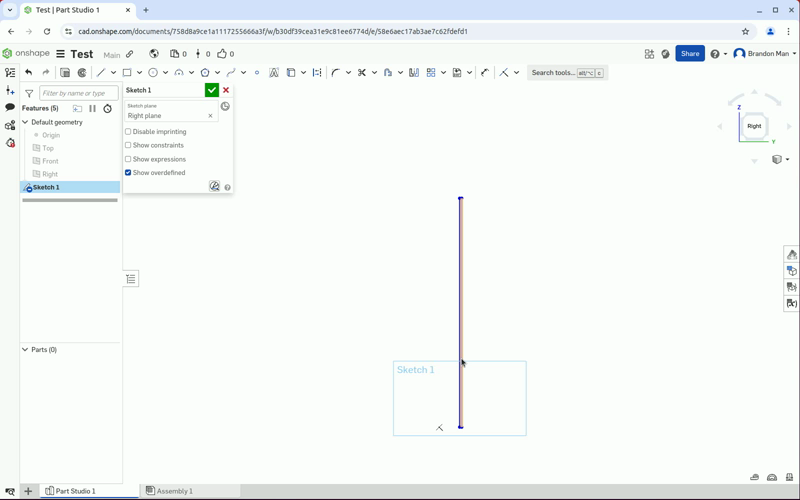
scroll(6)
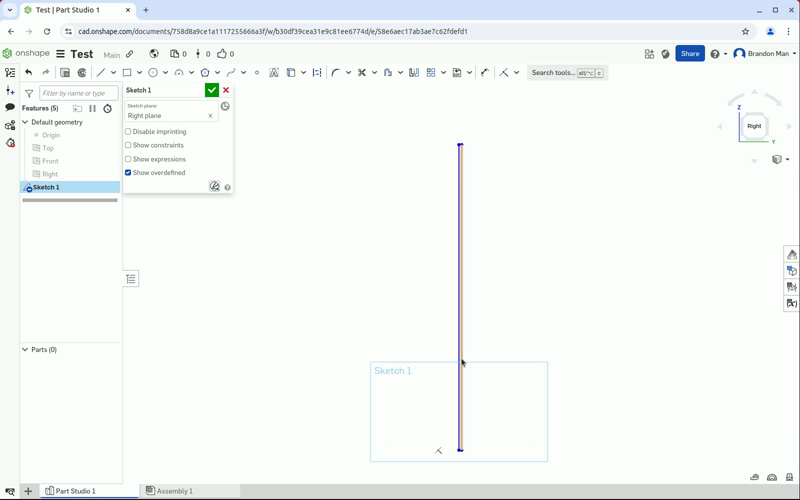
scroll(6)
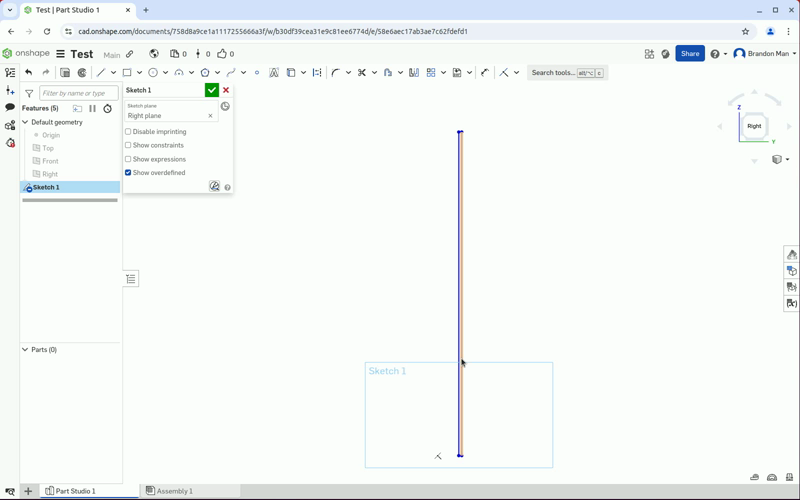
scroll(6)
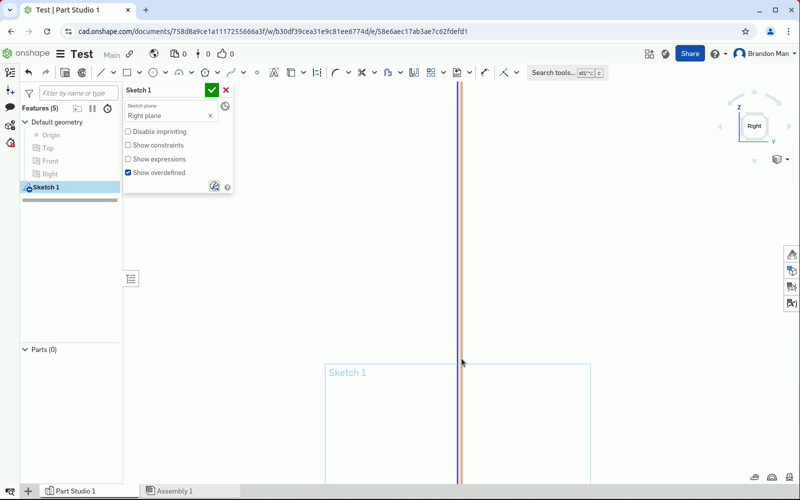
scroll(6)
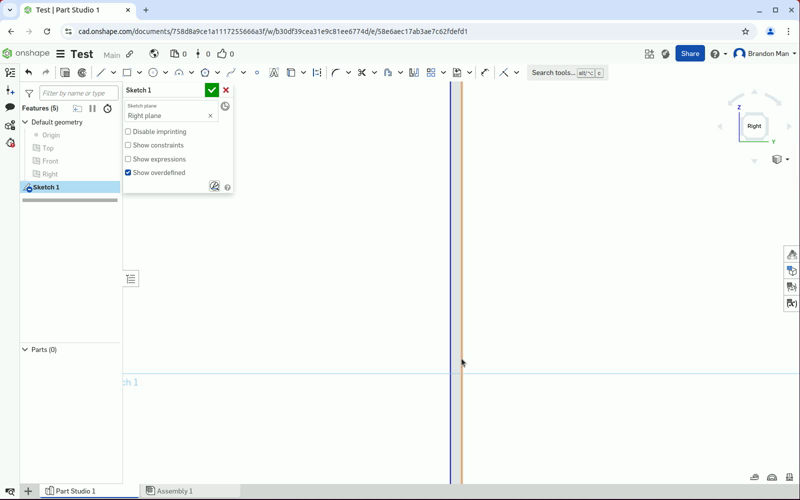
click(461, 358)
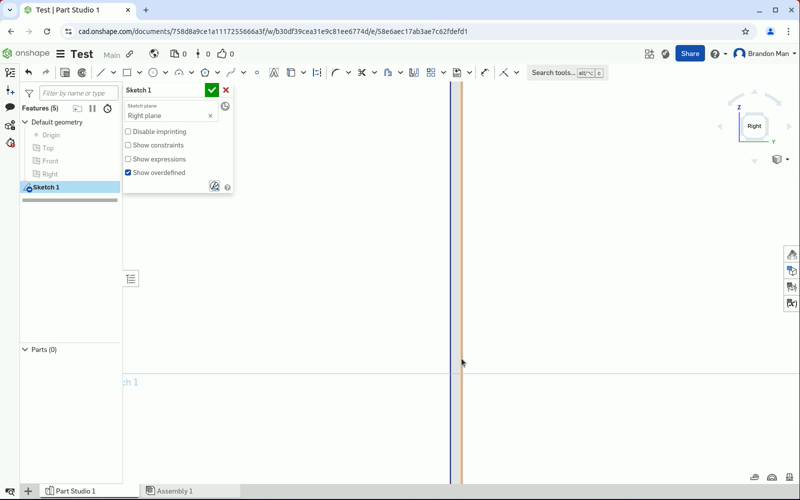
scroll(-6)
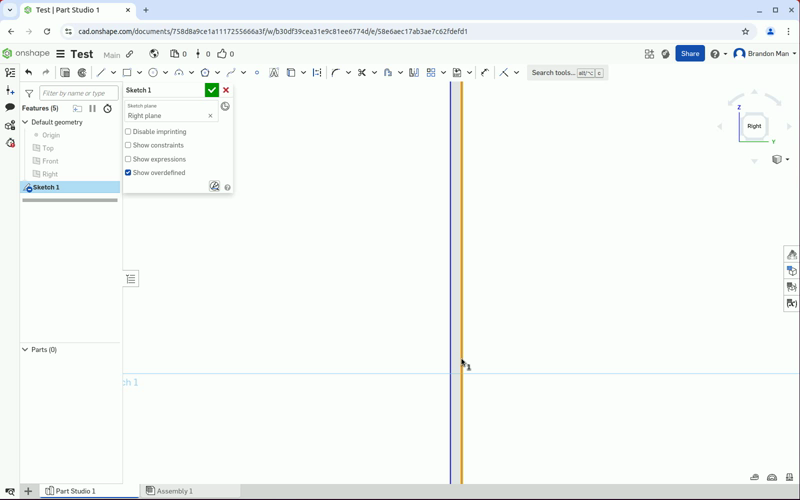
scroll(-6)
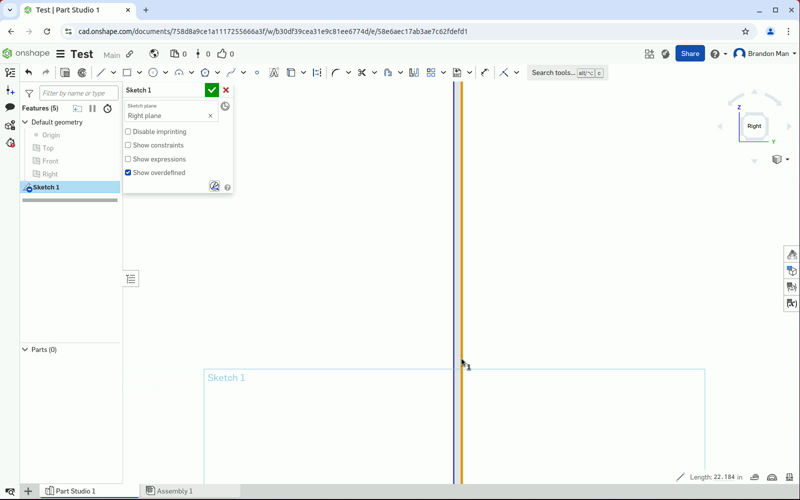
scroll(-6)
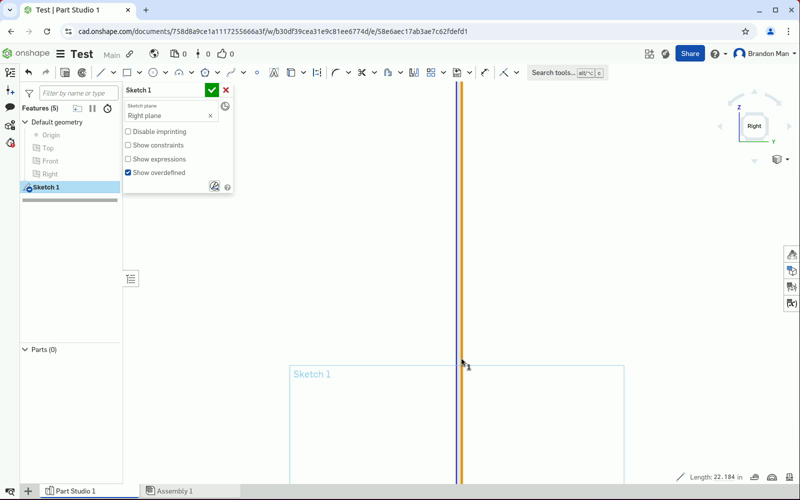
scroll(-6)
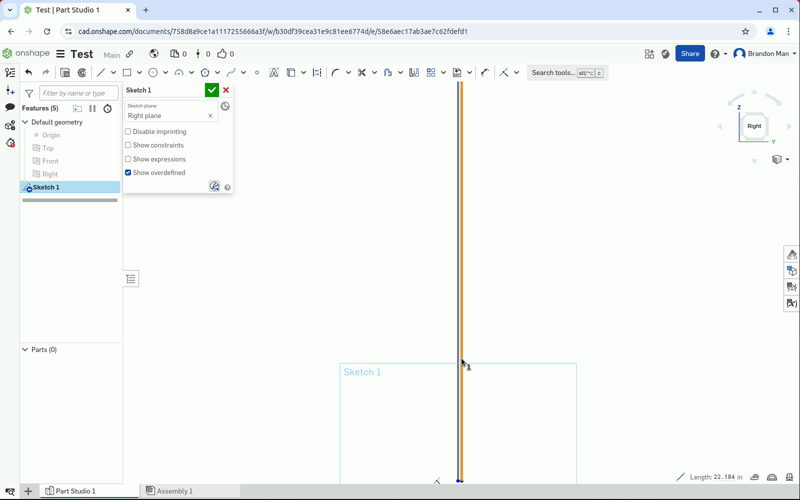
scroll(-6)
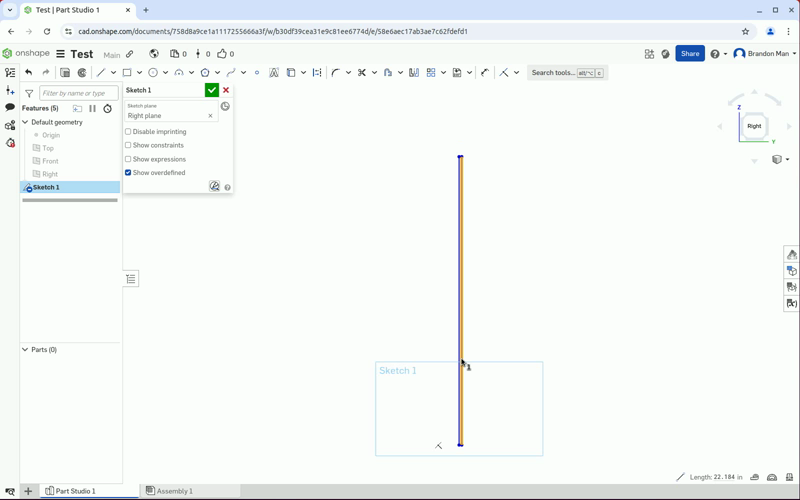
scroll(-6)
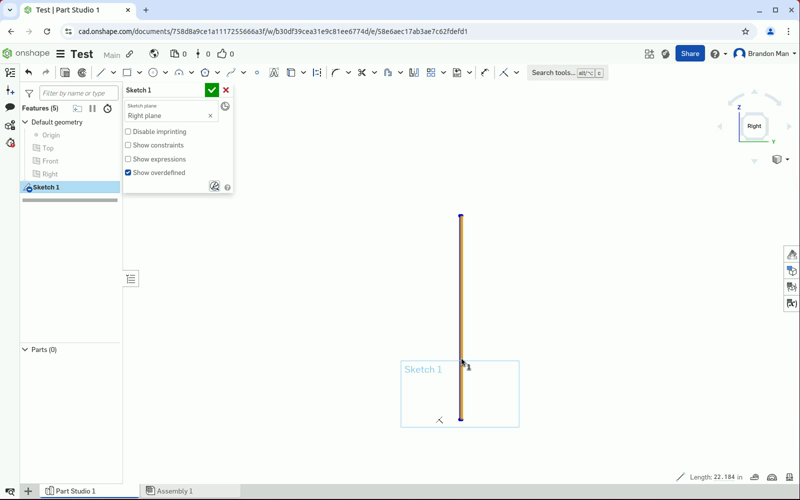
scroll(-6)
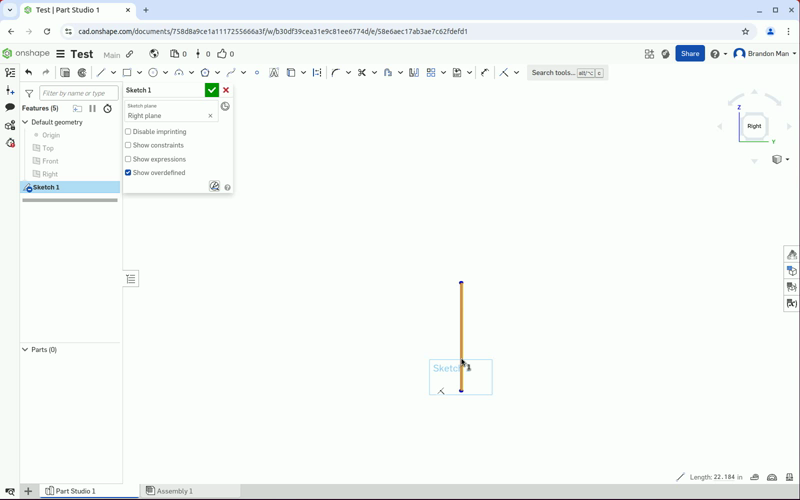
mouse_move(73, 352)
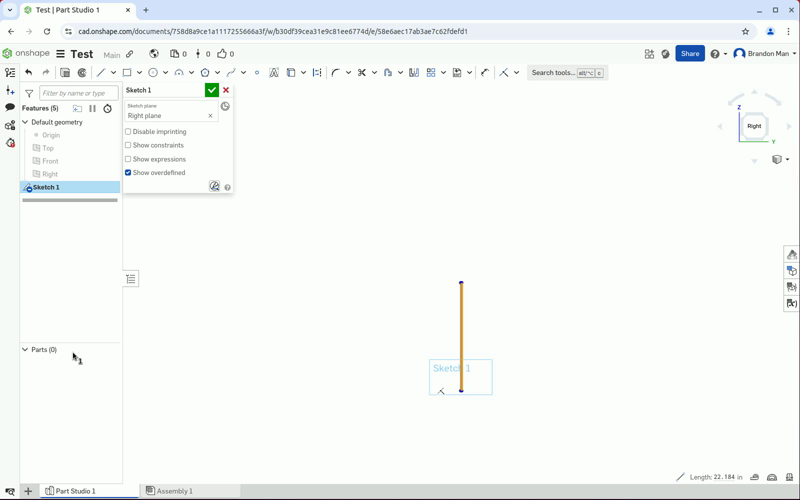
key(shift+y)
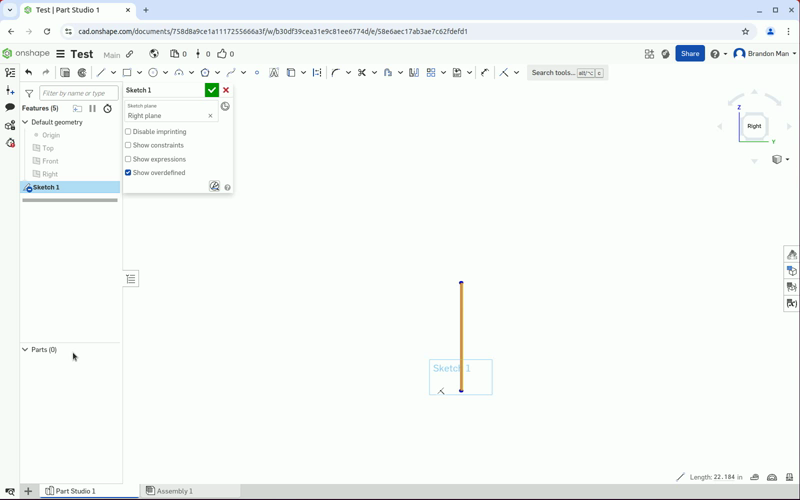
key(shift+e)
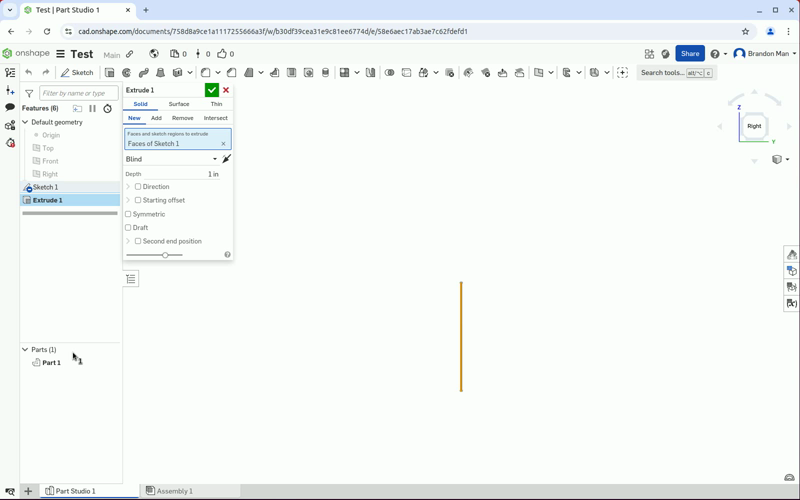
mouse_move(143, 106)
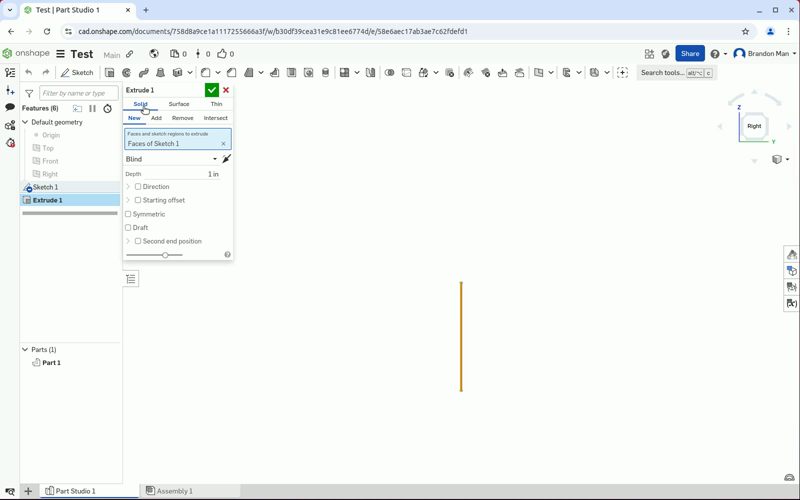
click(143, 106)
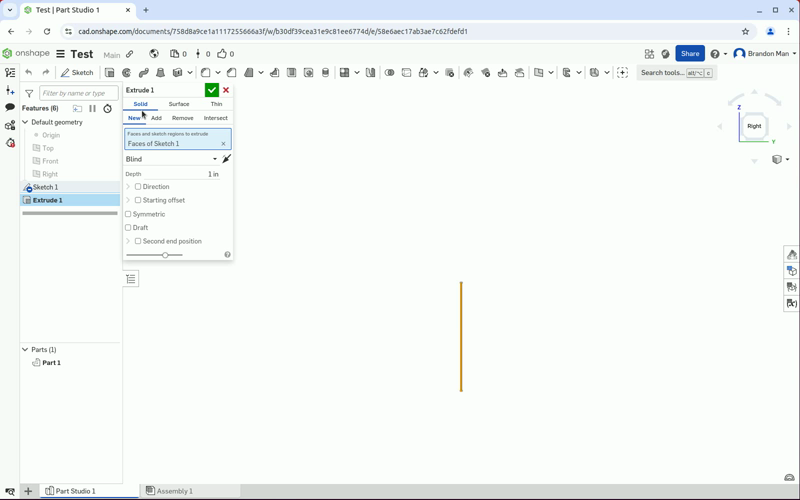
mouse_move(137, 120)
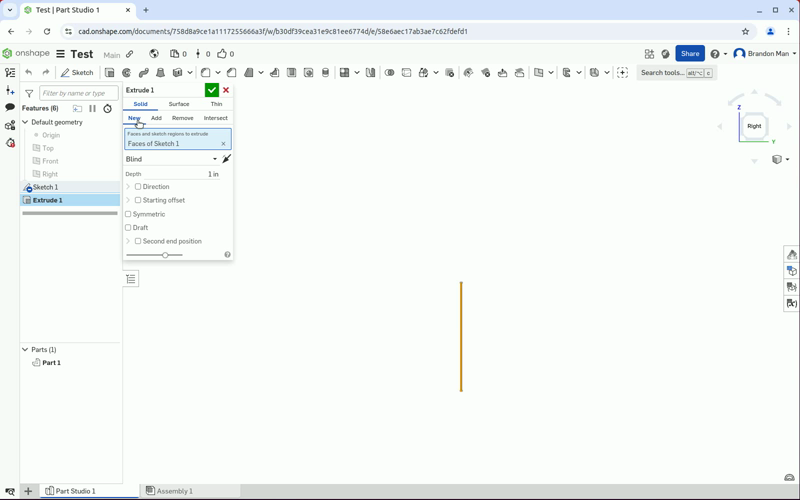
click(137, 120)
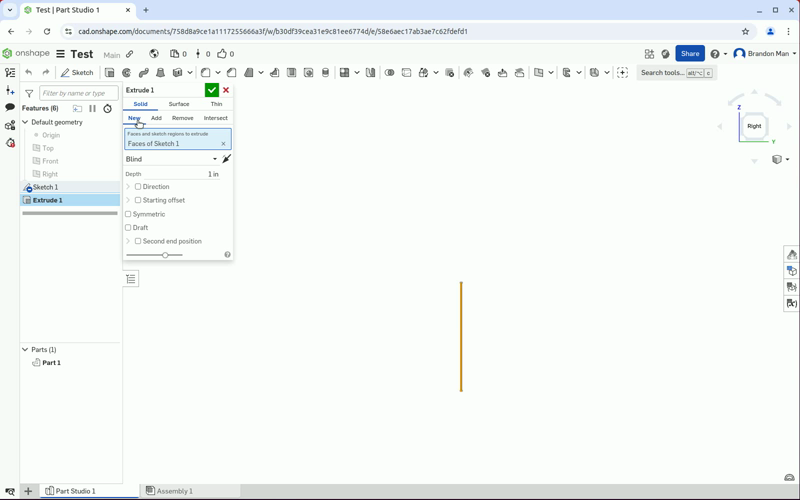
key(tab, 4)
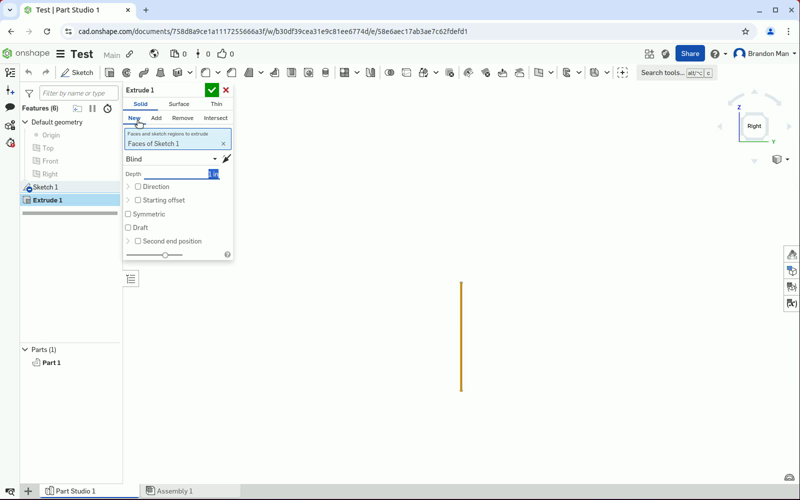
text(0.963)
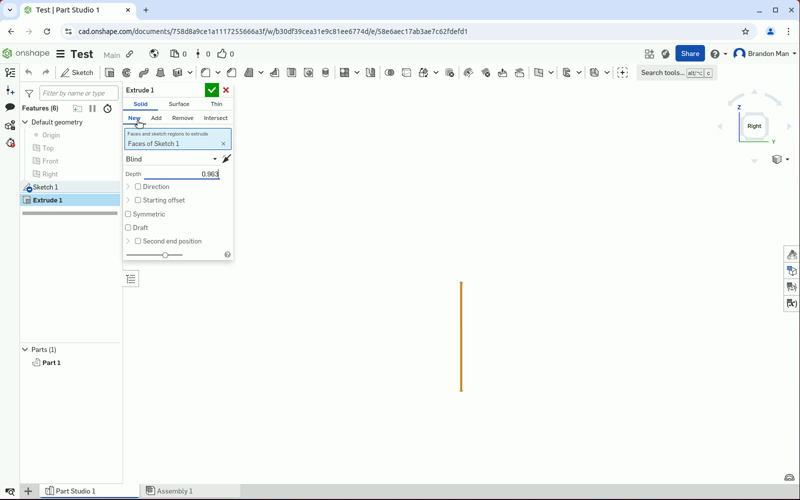
key(enter)
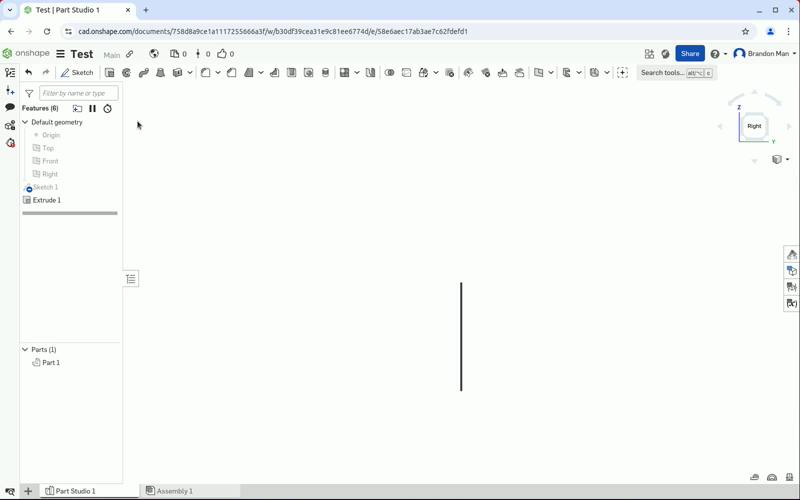
key(shift+h)
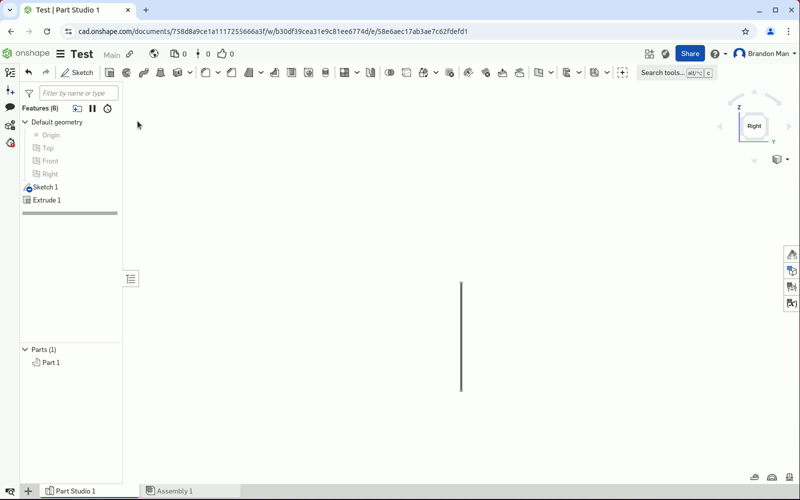
key(shift+h)
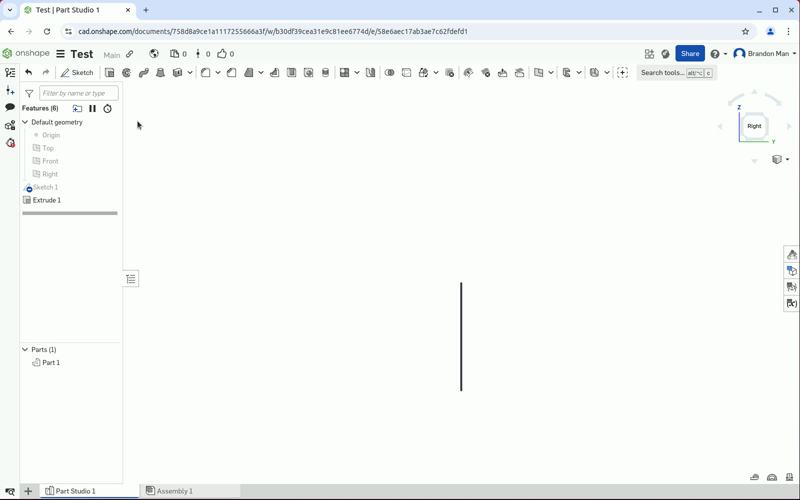
mouse_move(73, 189)
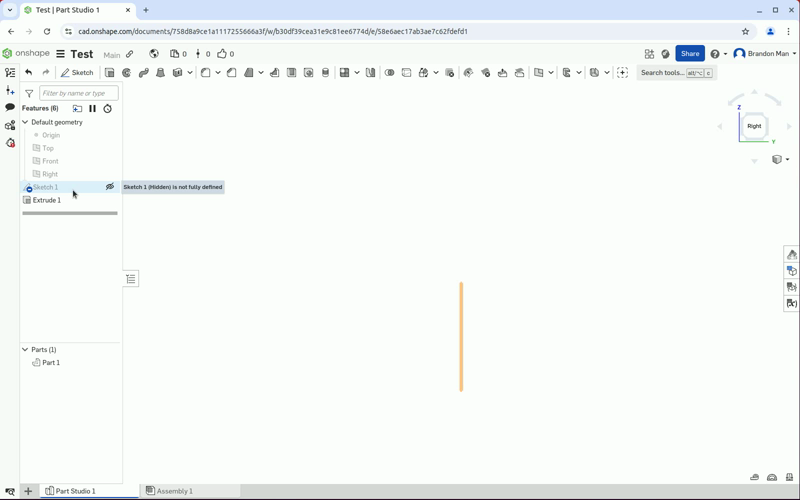
click(73, 189)
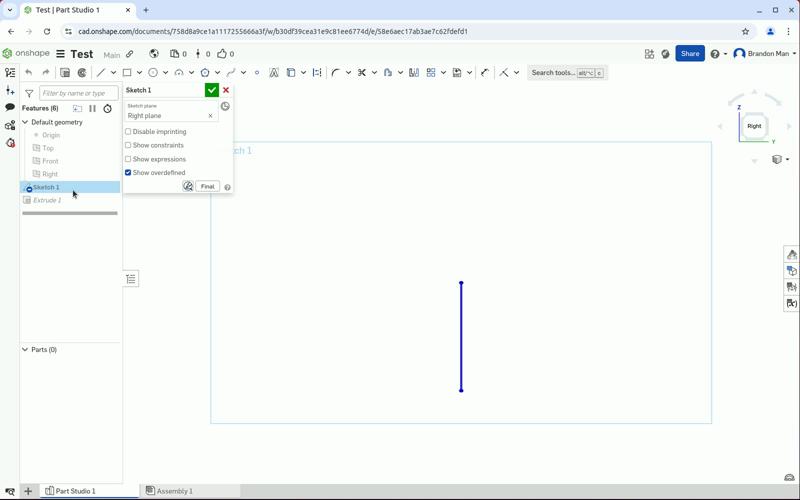
mouse_move(229, 92)
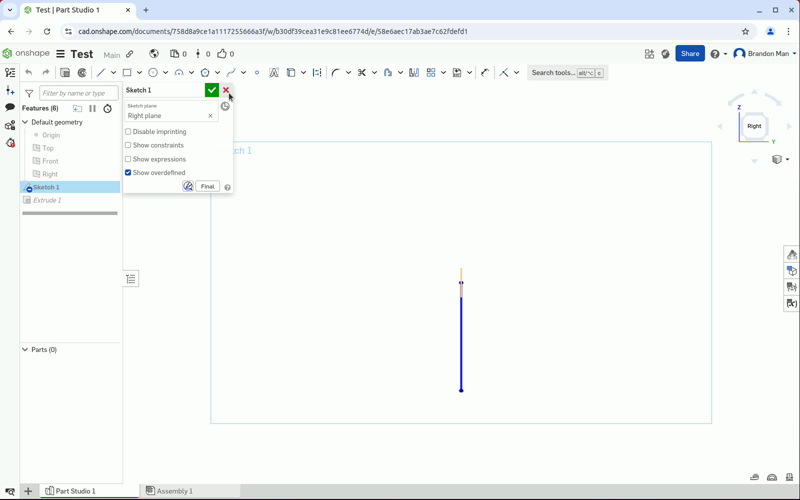
click(229, 92)
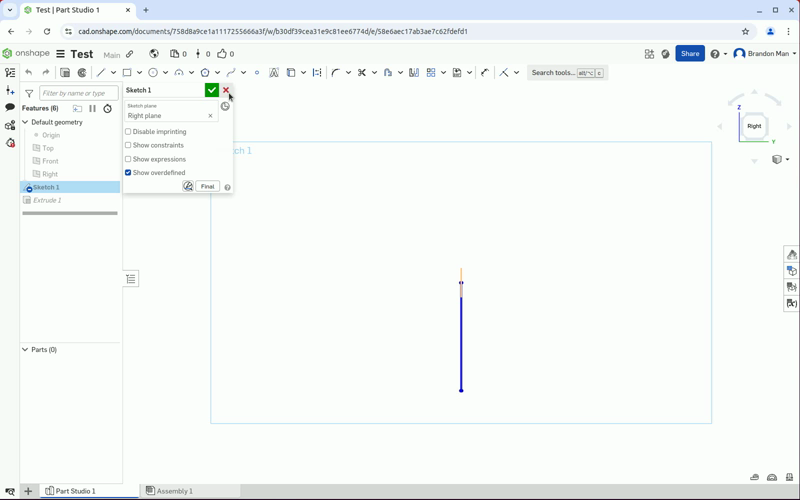
key(shift+s)
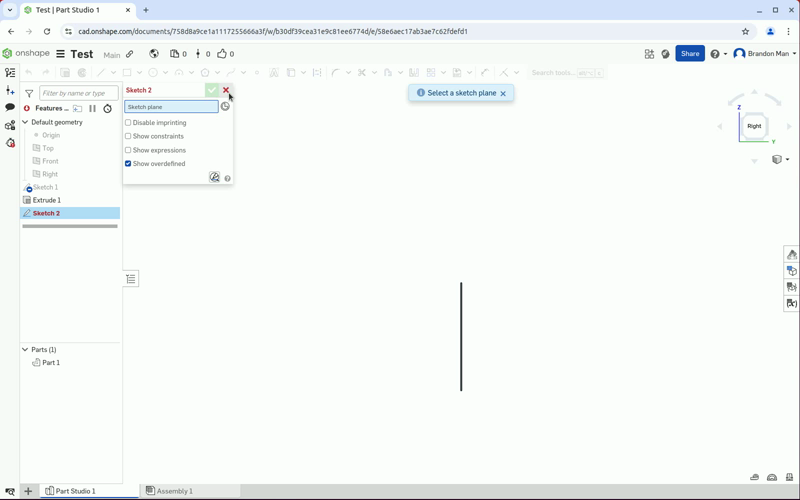
mouse_move(73, 176)
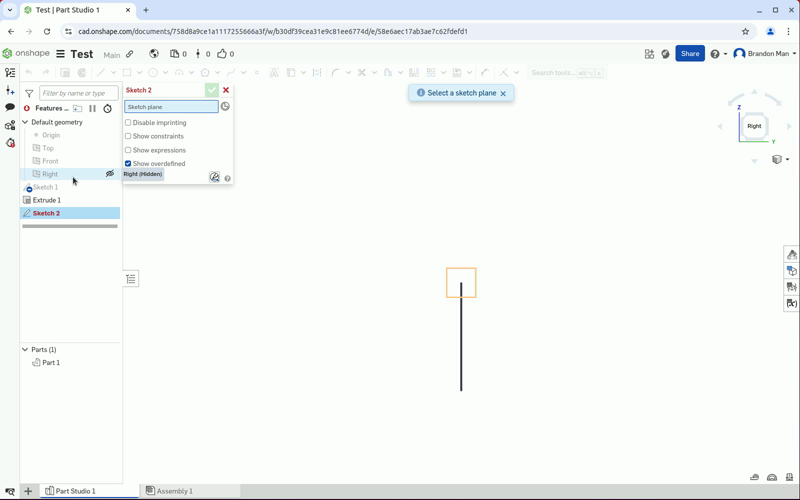
click(73, 176)
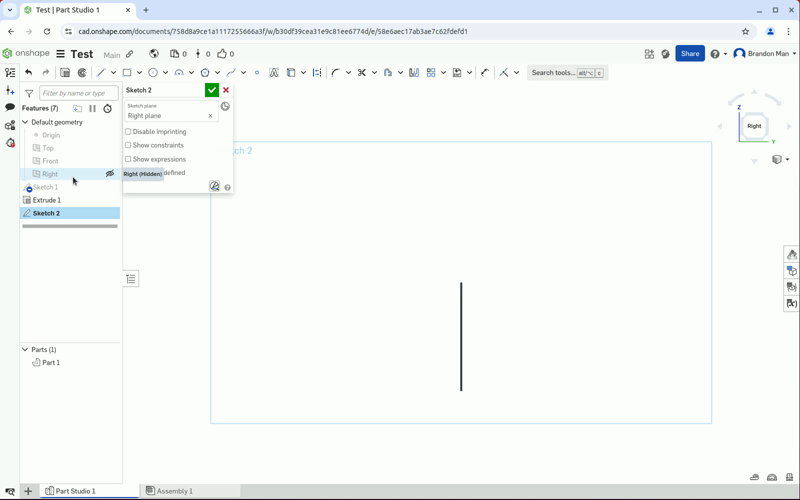
mouse_move(73, 352)
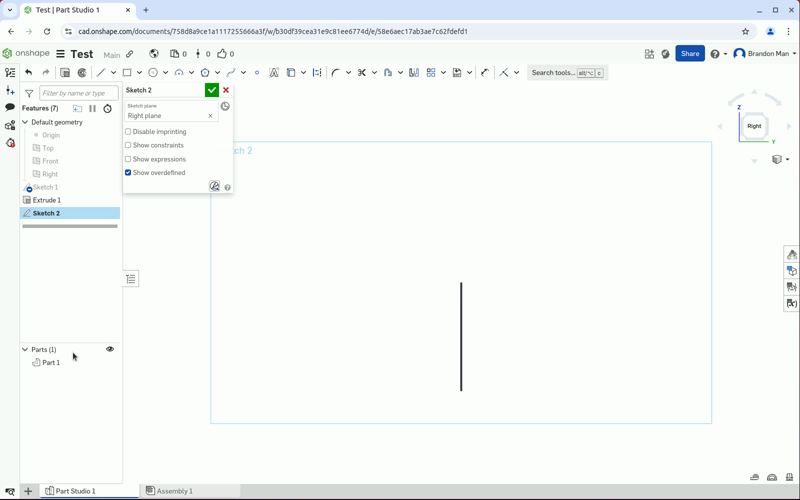
key(y)
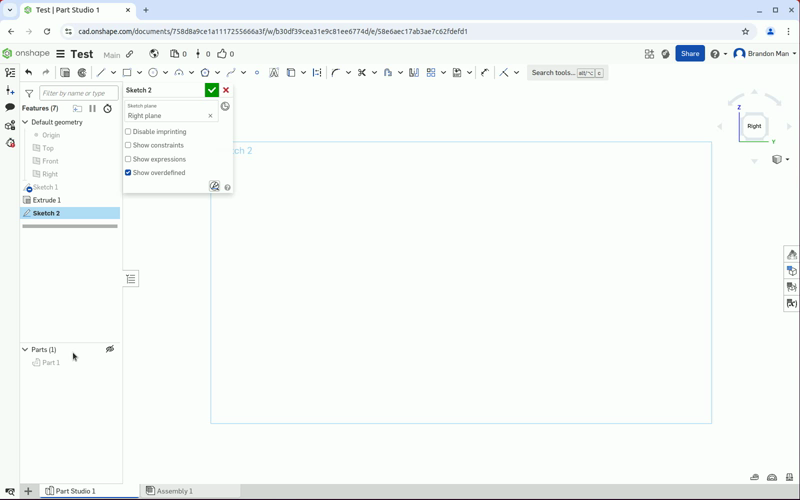
key(l)
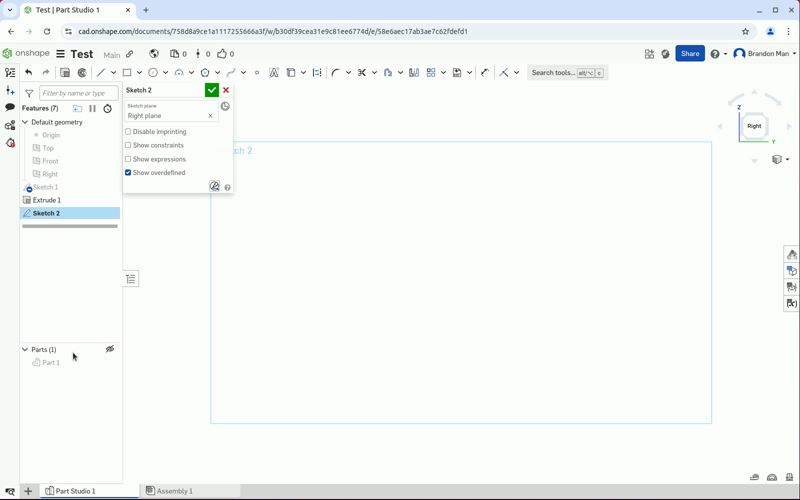
key_down(shift)
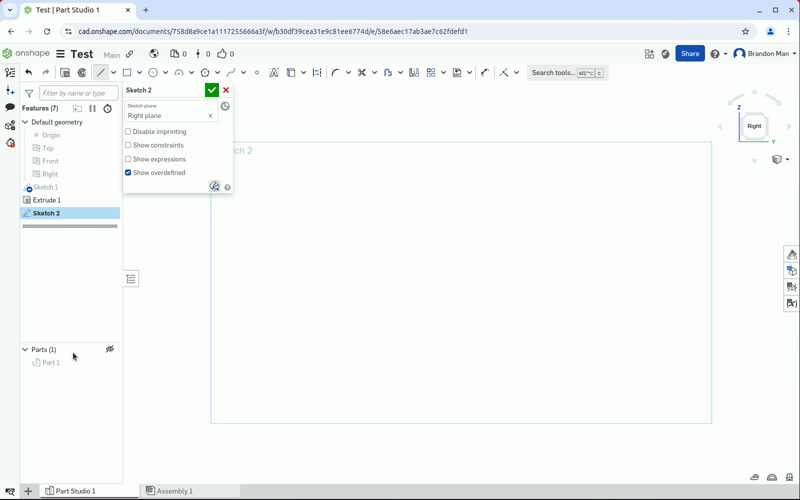
mouse_move(461, 282)
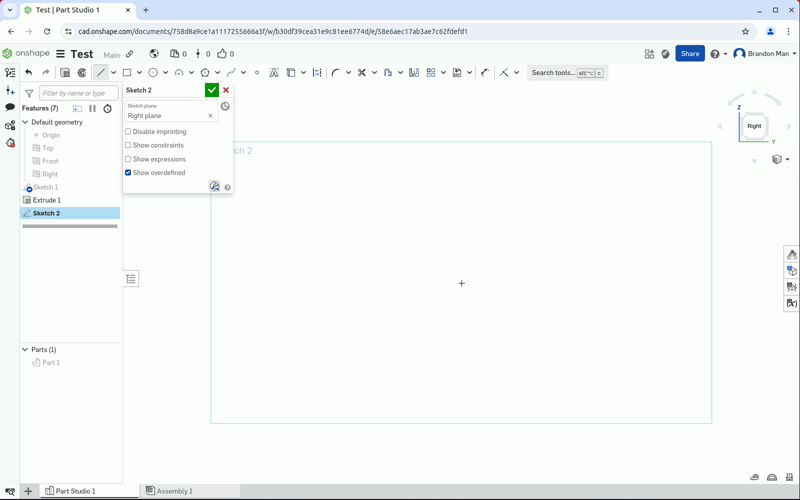
click(461, 282)
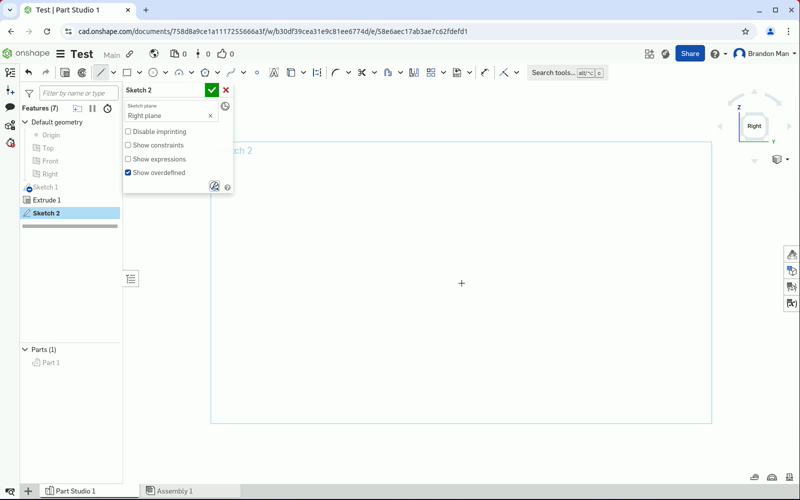
key_up(shift)
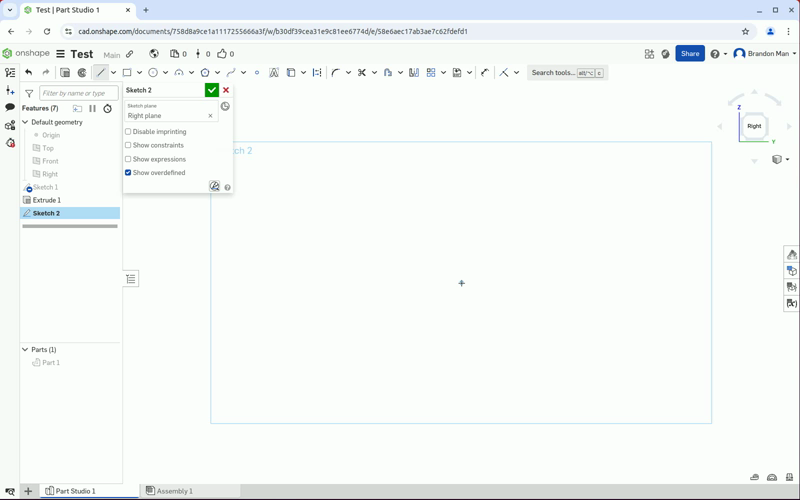
key_down(shift)
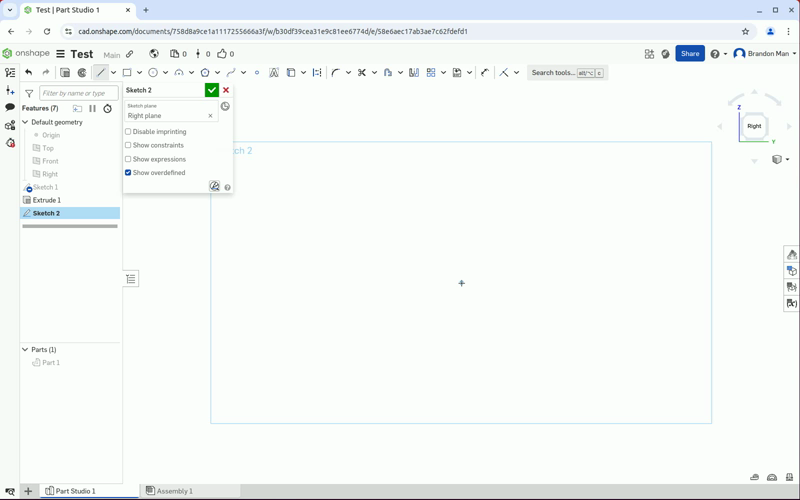
mouse_move(492, 282)
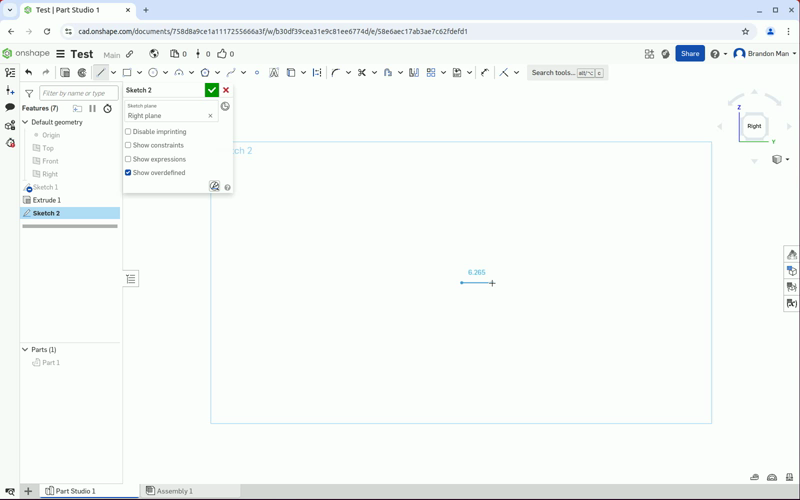
mouse_move(463, 282)
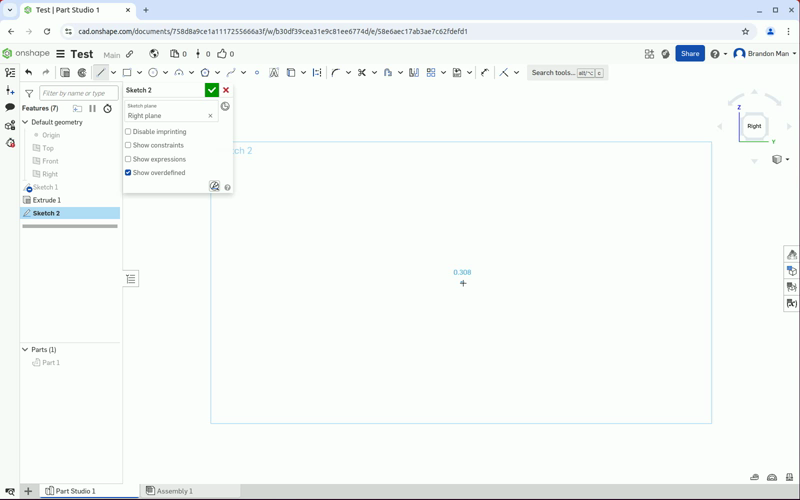
scroll(6)
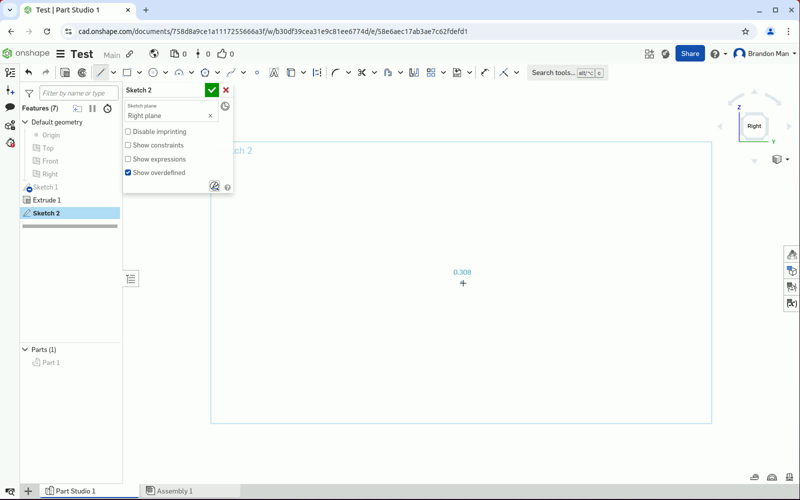
scroll(6)
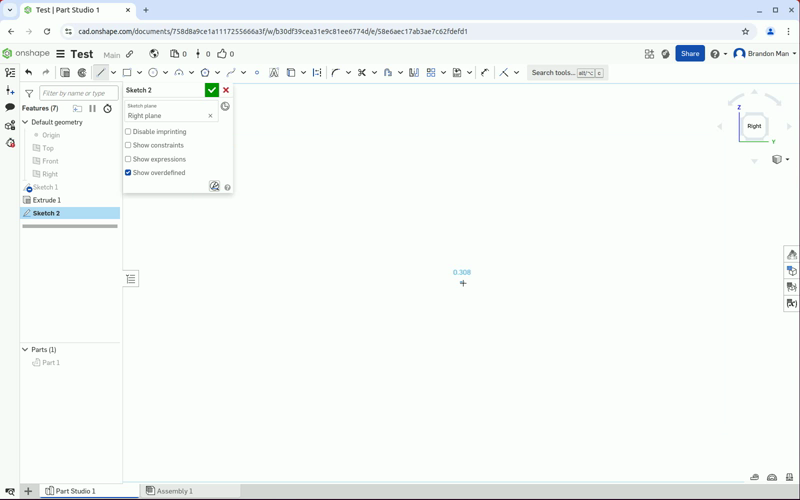
scroll(6)
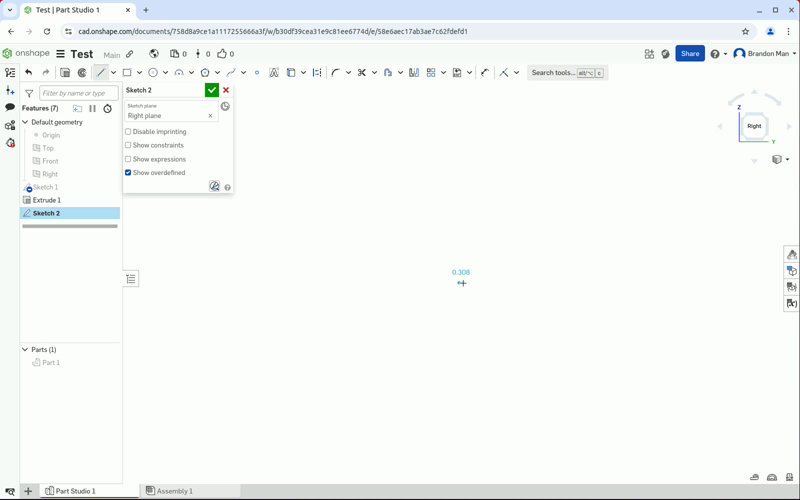
scroll(6)
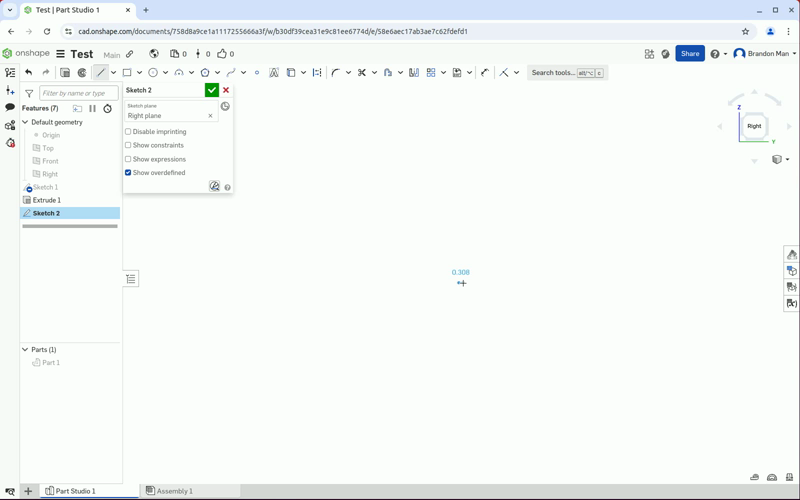
scroll(6)
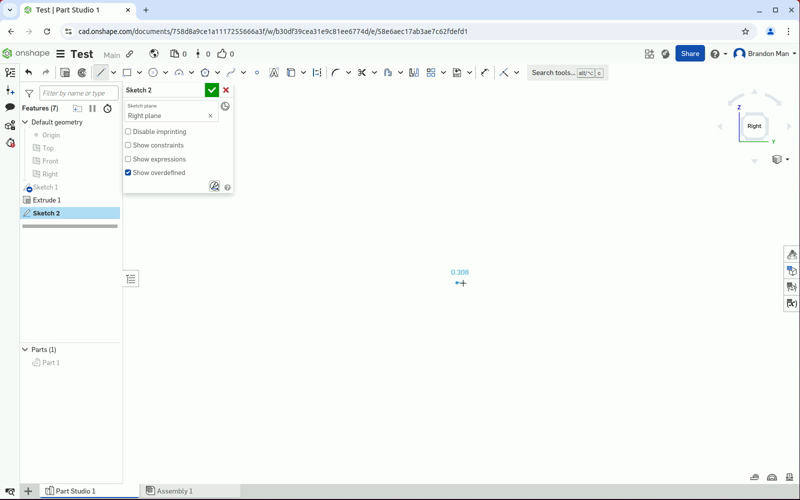
scroll(6)
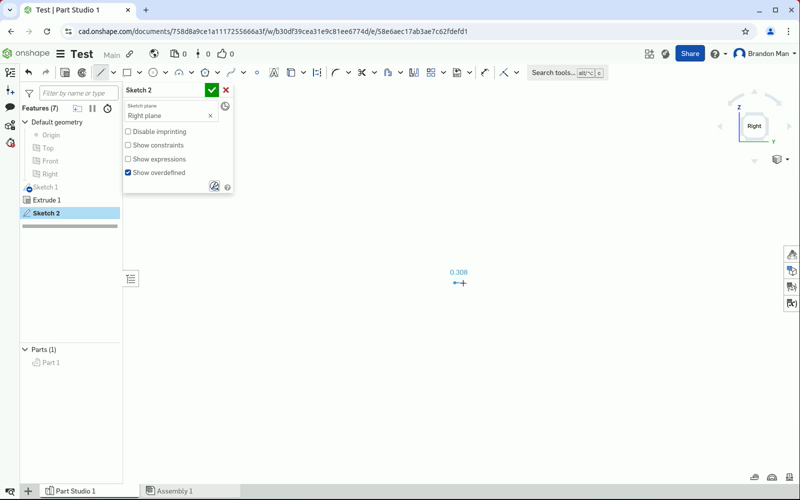
scroll(6)
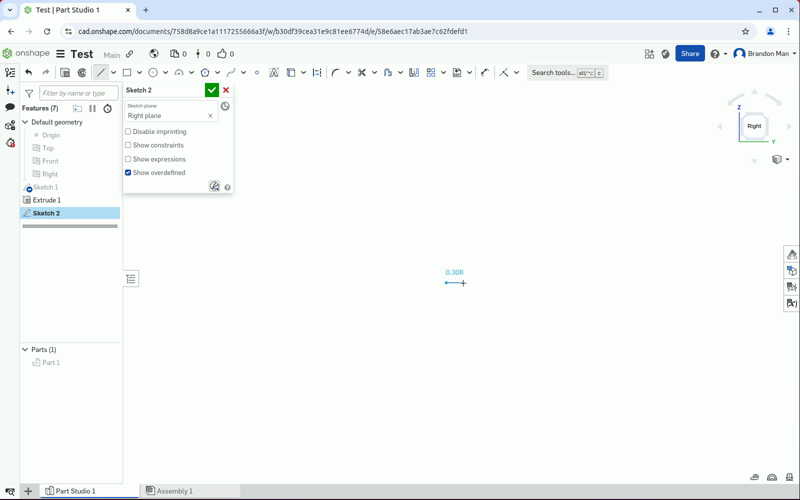
click(463, 282)
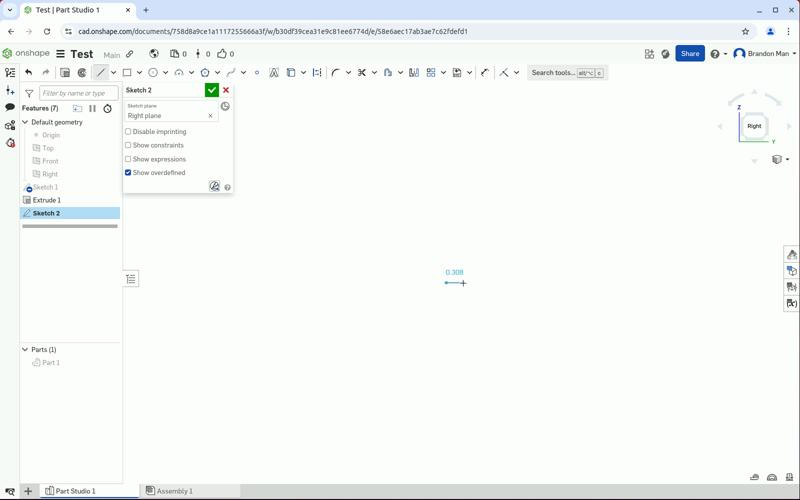
scroll(-6)
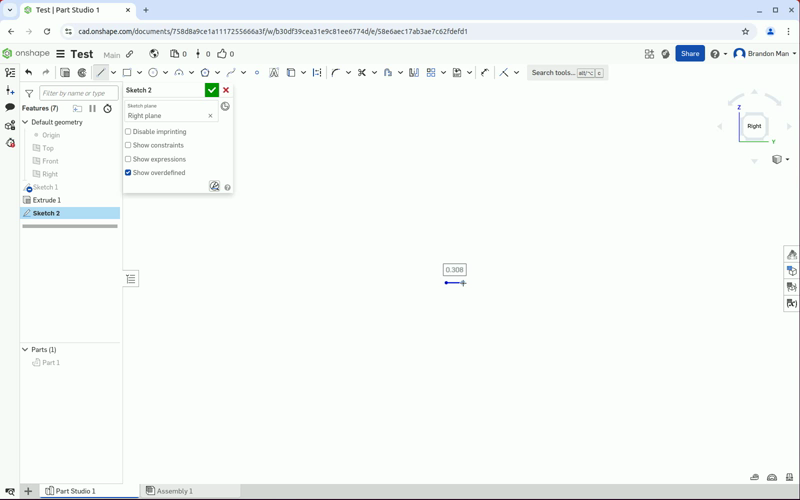
scroll(-6)
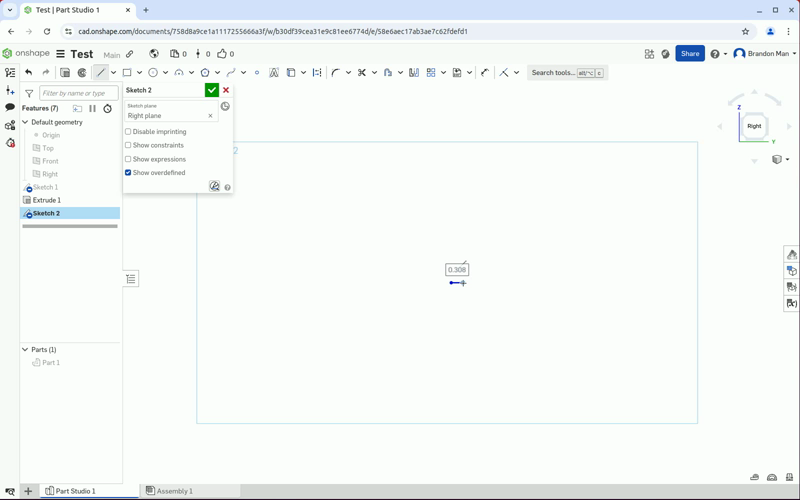
scroll(-6)
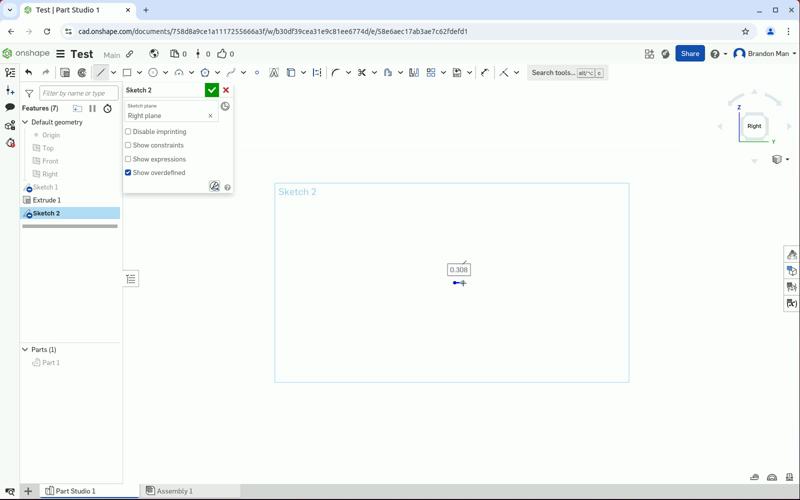
scroll(-6)
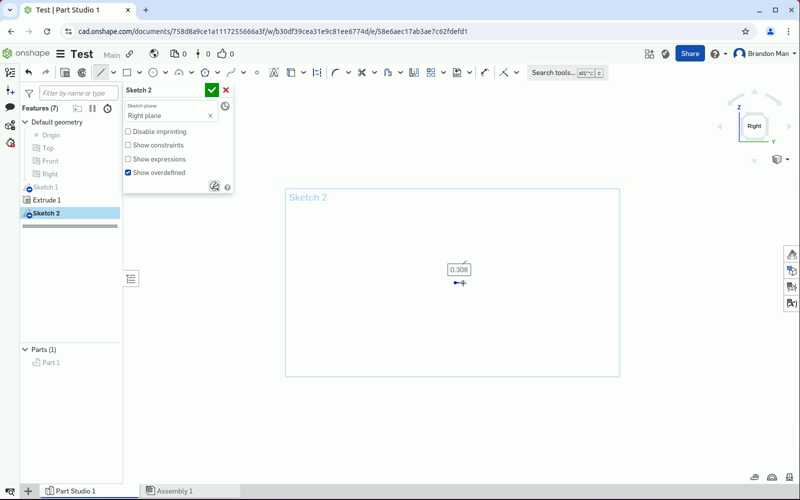
scroll(-6)
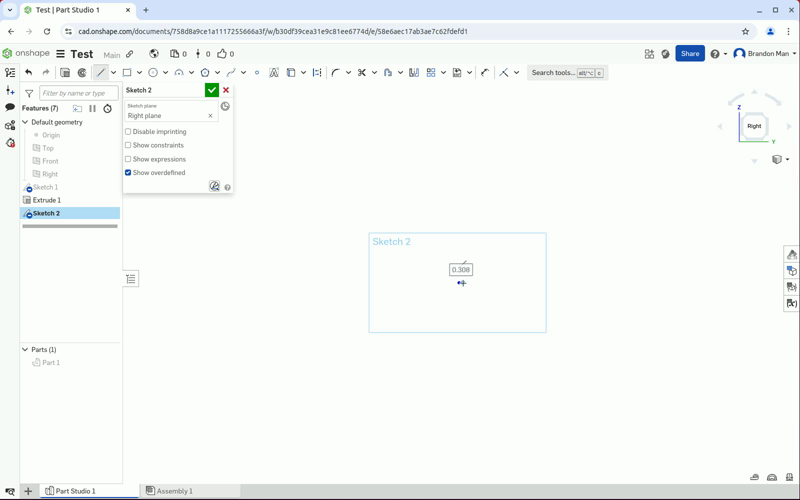
scroll(-6)
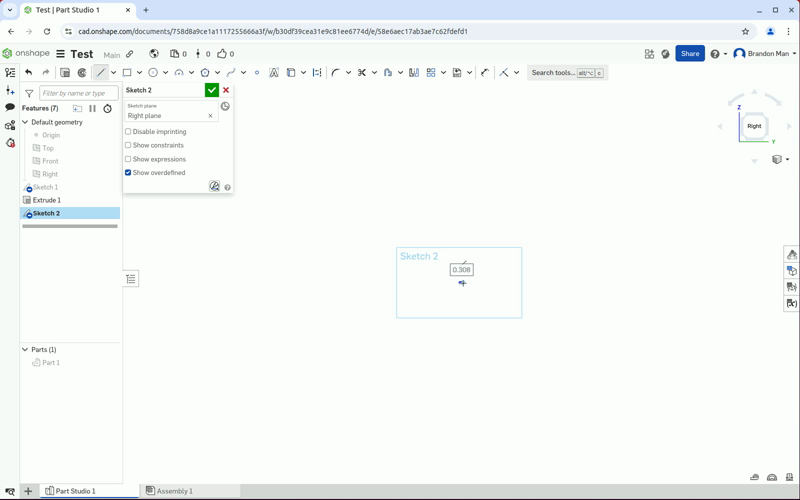
scroll(-6)
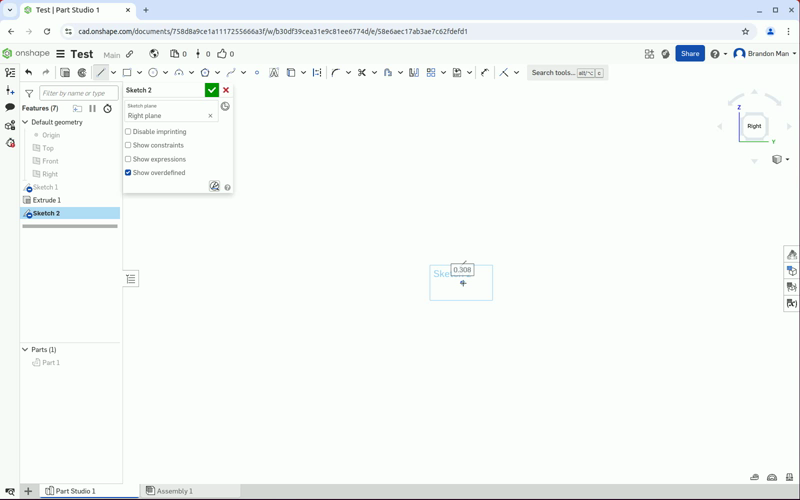
key_up(shift)
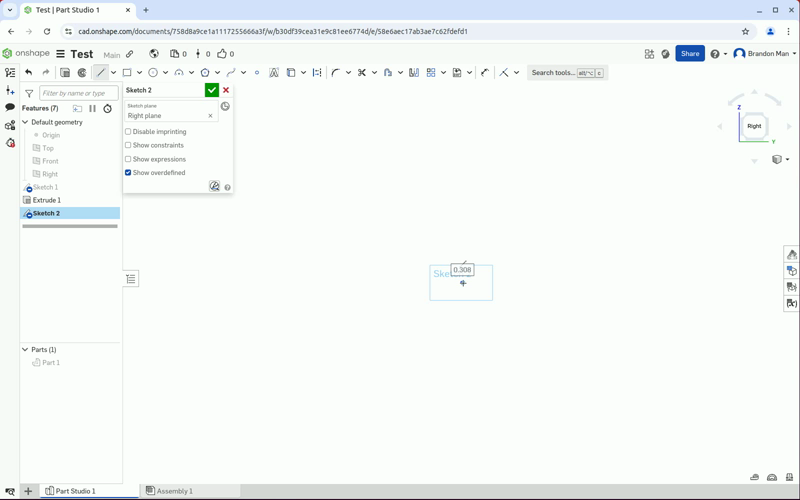
key_down(shift)
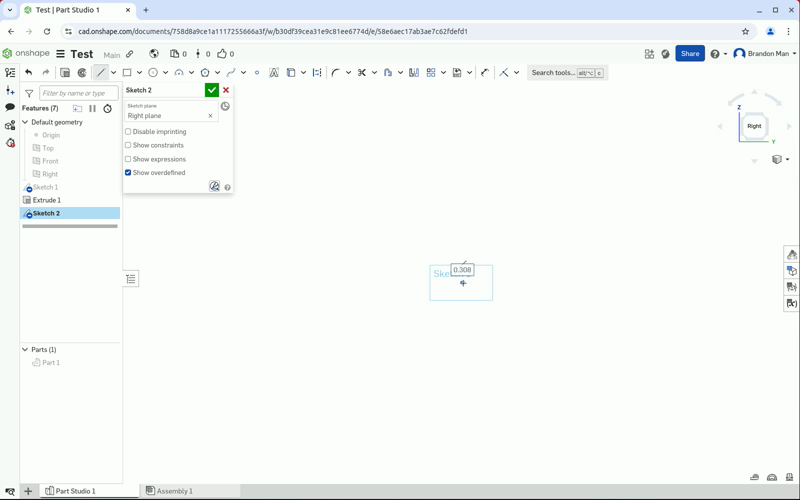
mouse_move(493, 282)
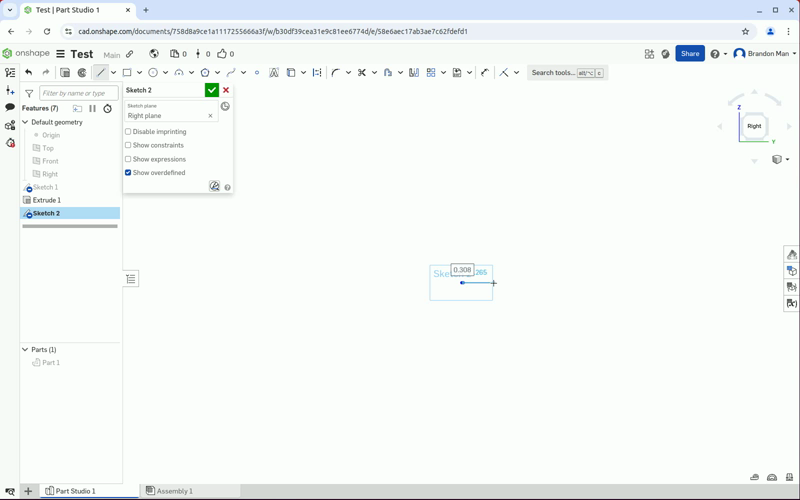
mouse_move(463, 277)
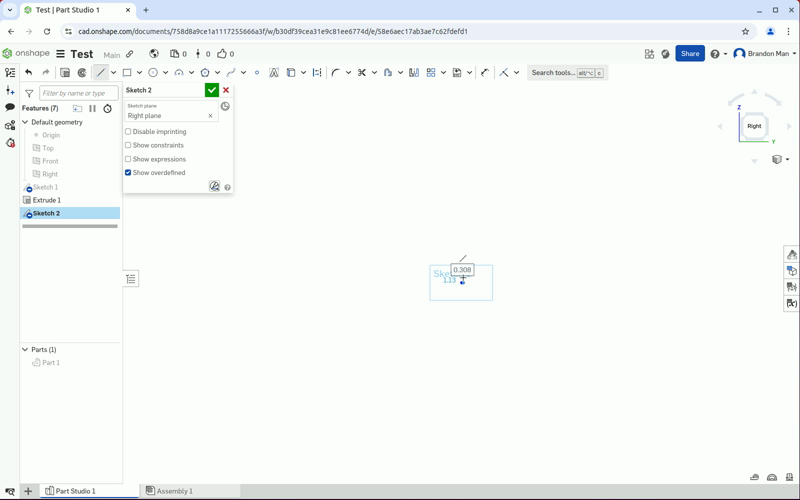
scroll(6)
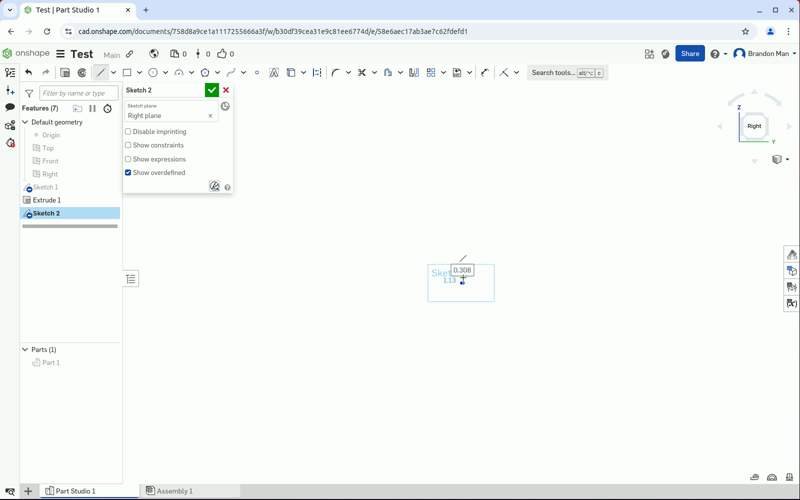
scroll(6)
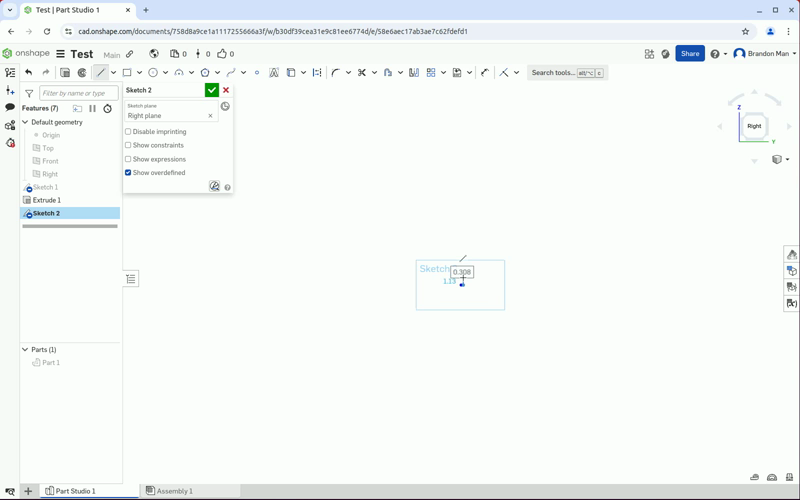
scroll(6)
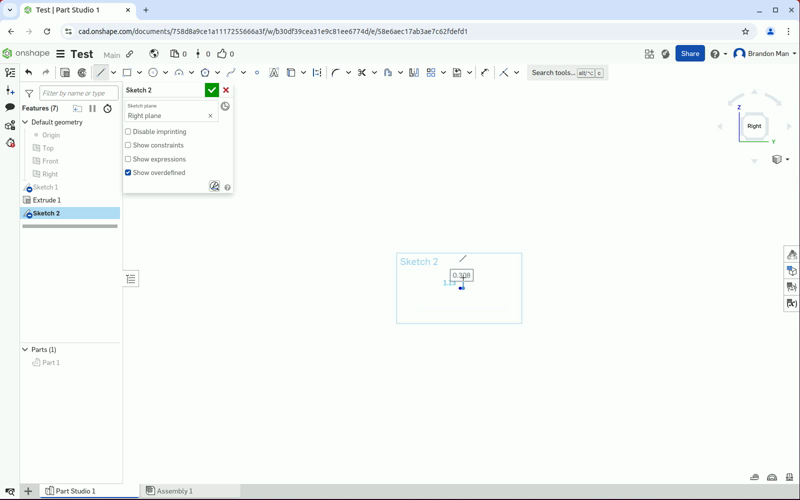
scroll(6)
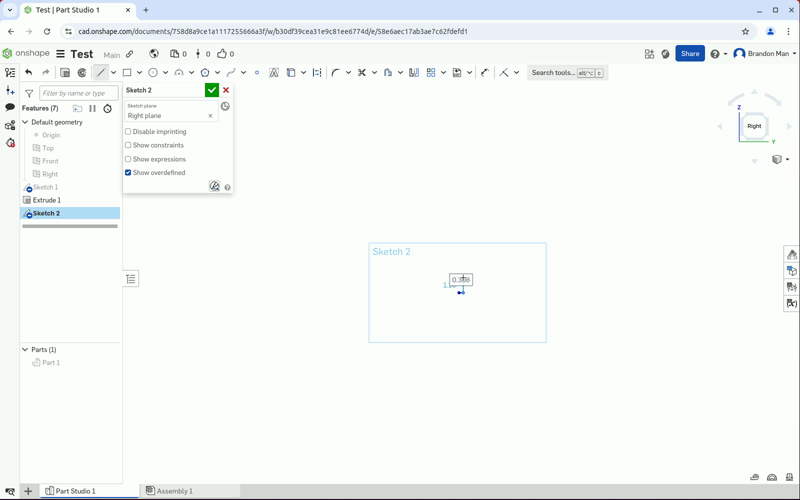
scroll(6)
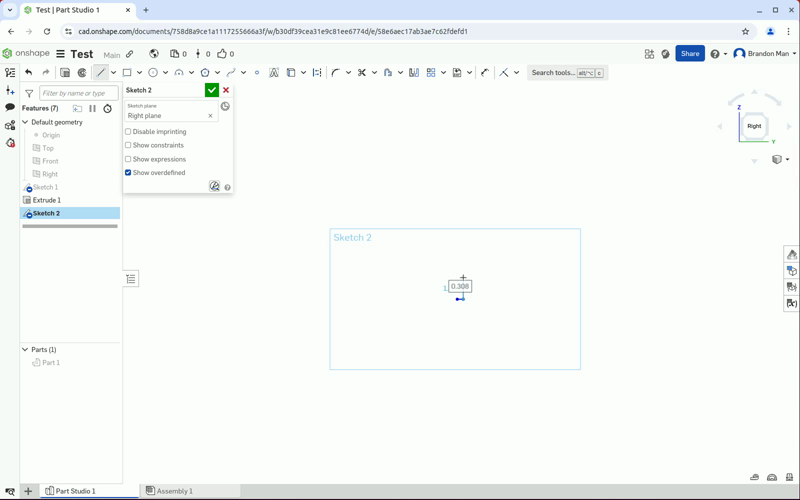
scroll(6)
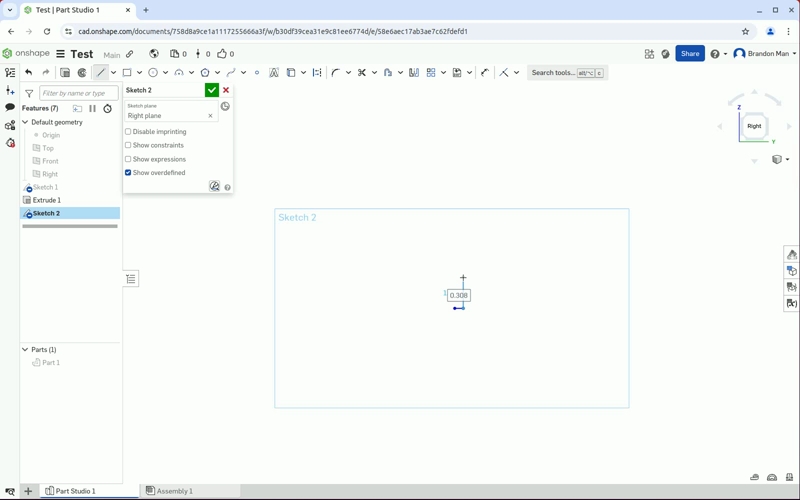
scroll(6)
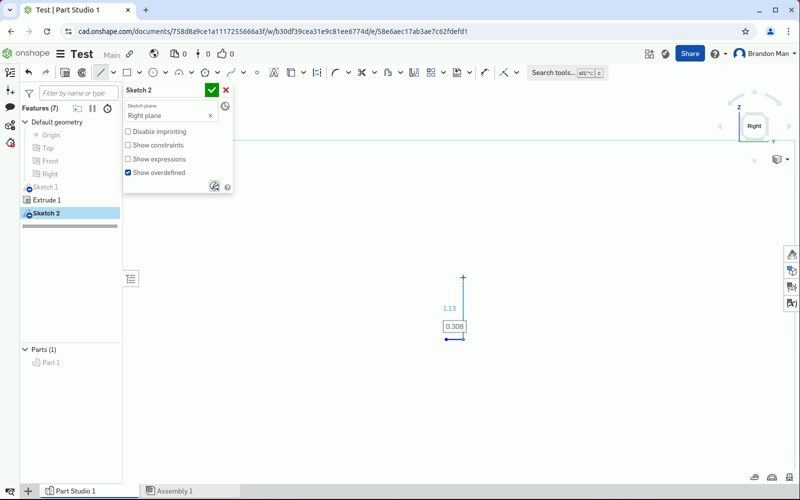
click(463, 277)
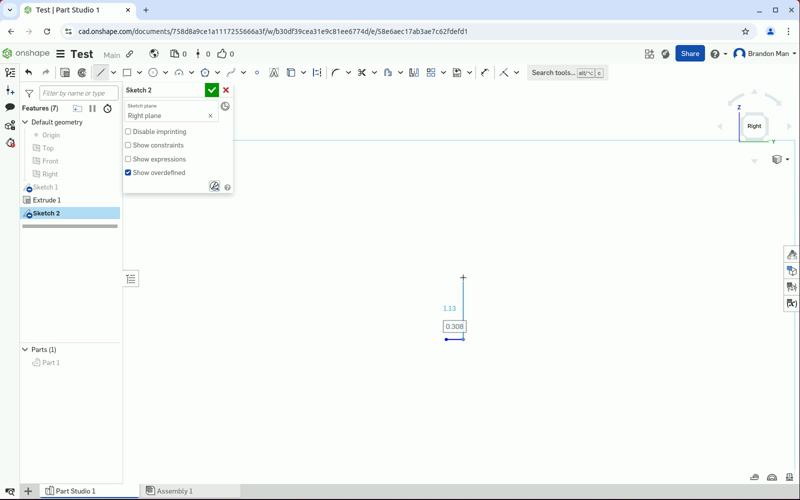
scroll(-6)
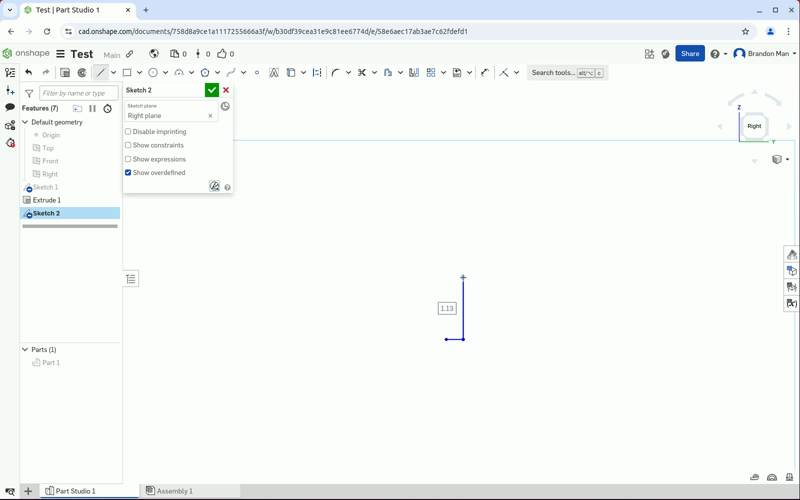
scroll(-6)
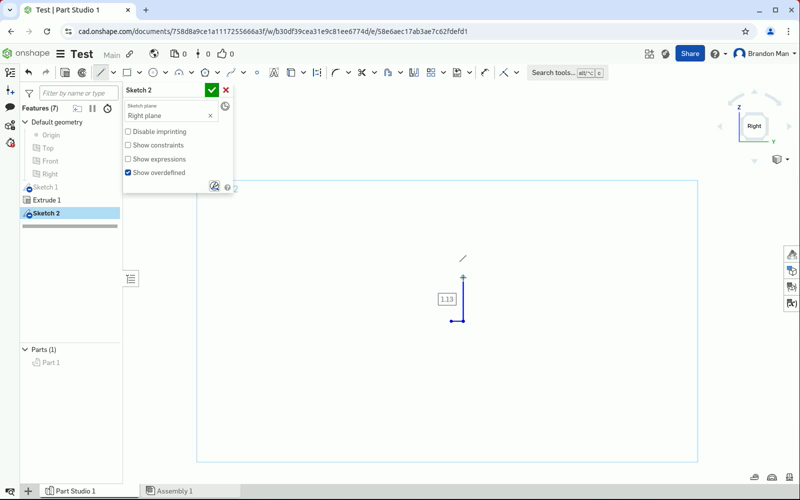
scroll(-6)
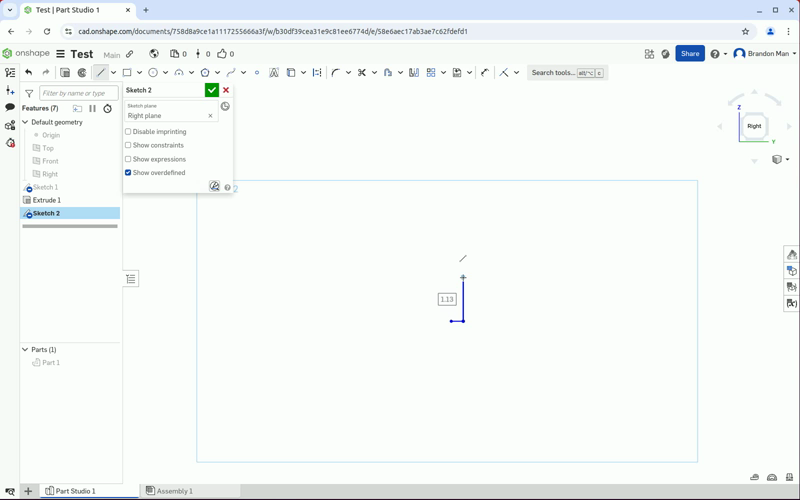
scroll(-6)
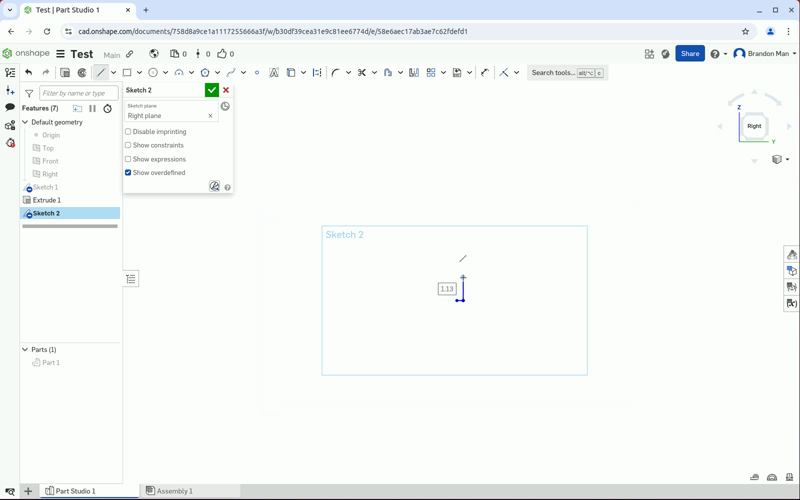
scroll(-6)
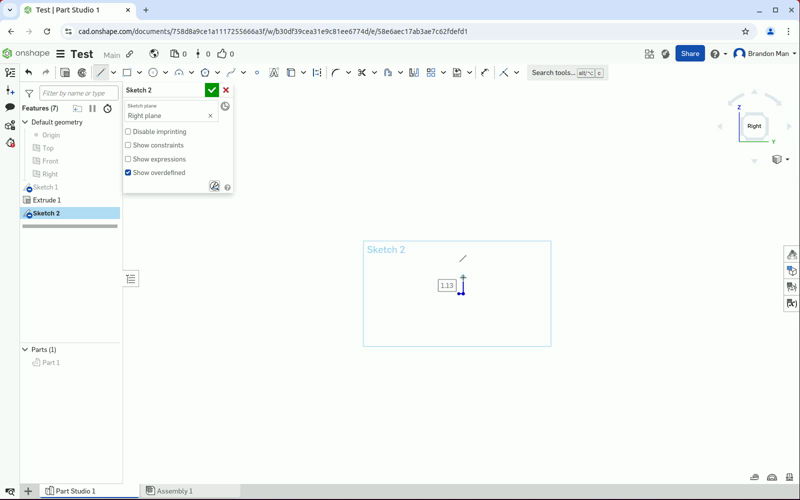
scroll(-6)
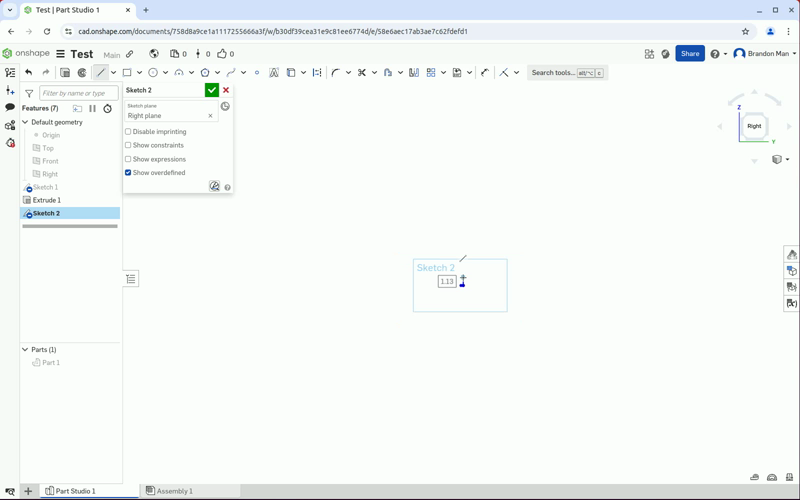
scroll(-6)
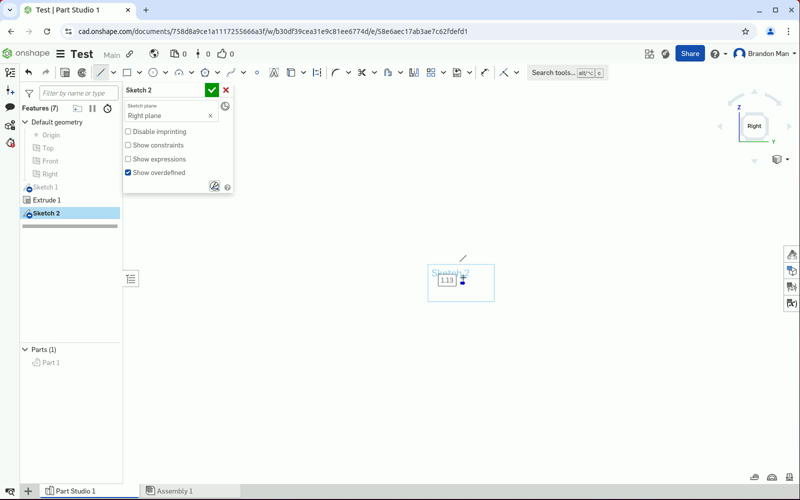
key_up(shift)
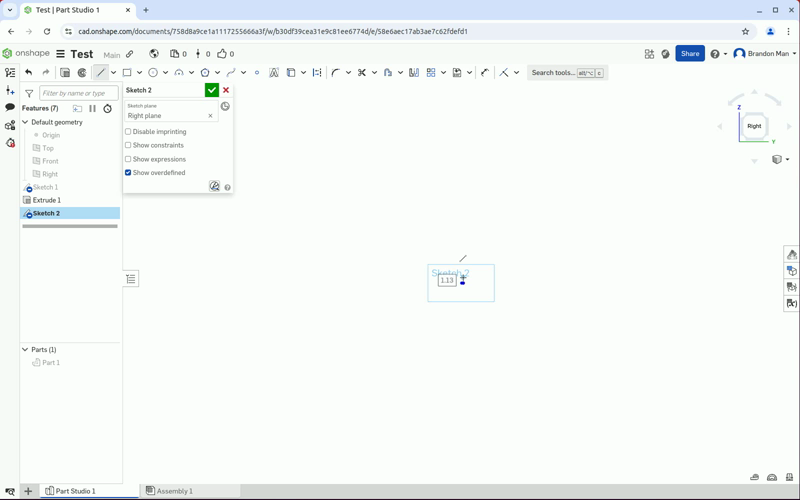
key_down(shift)
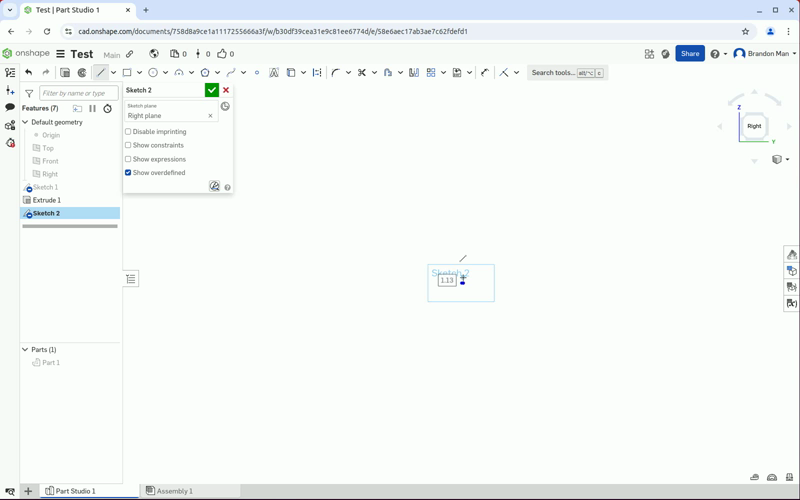
mouse_move(493, 277)
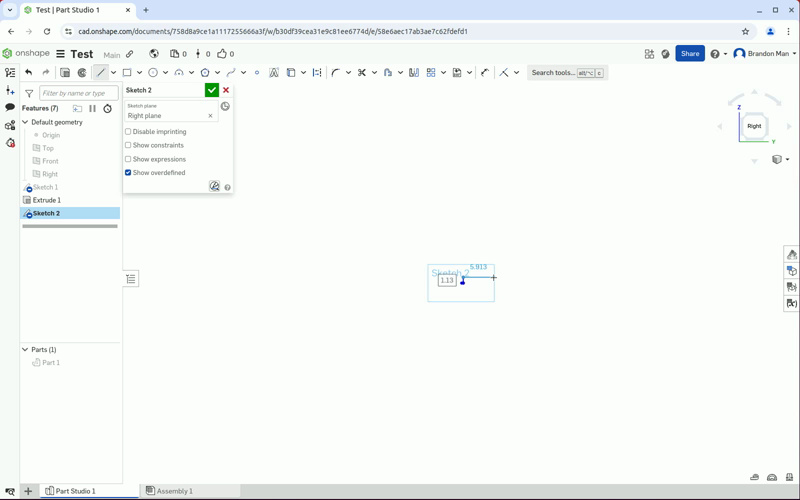
mouse_move(461, 277)
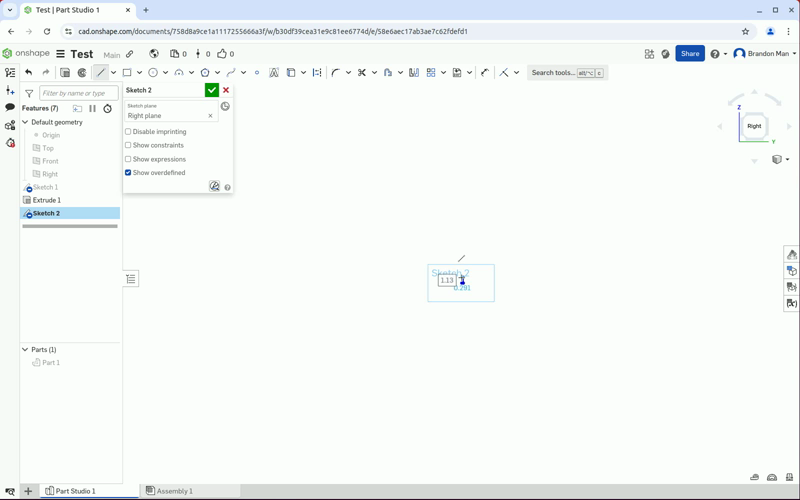
scroll(6)
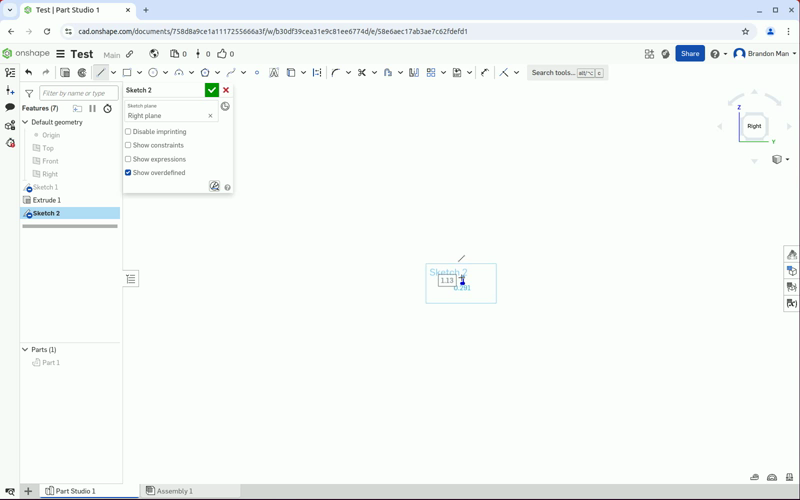
scroll(6)
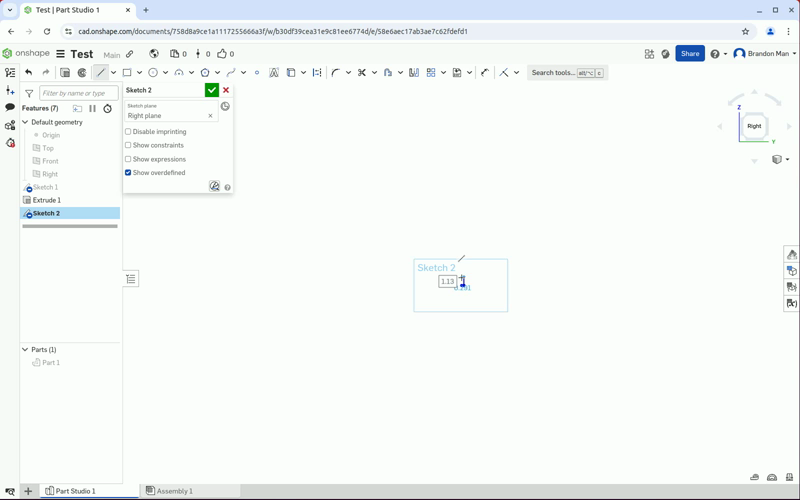
scroll(6)
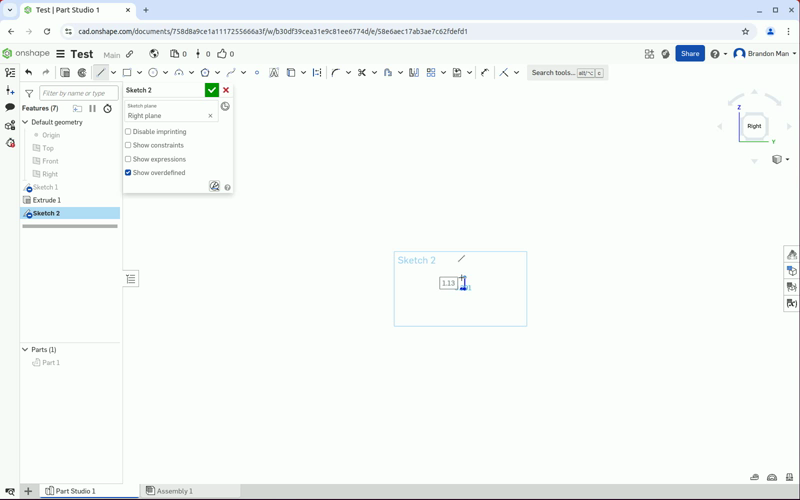
scroll(6)
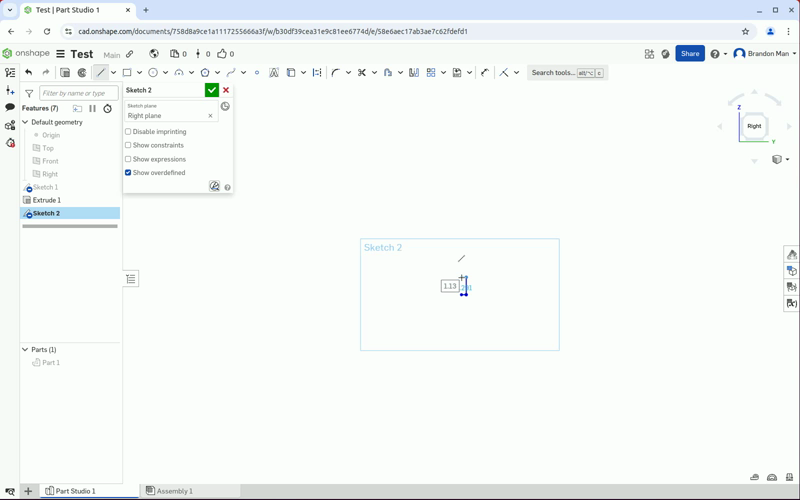
scroll(6)
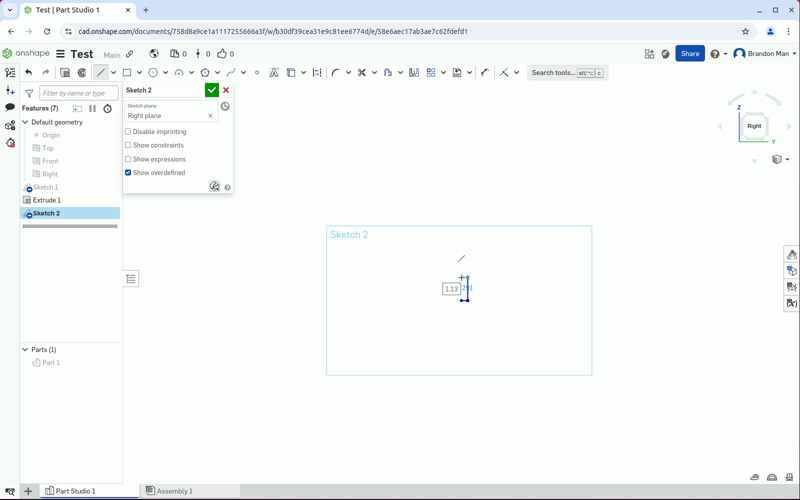
scroll(6)
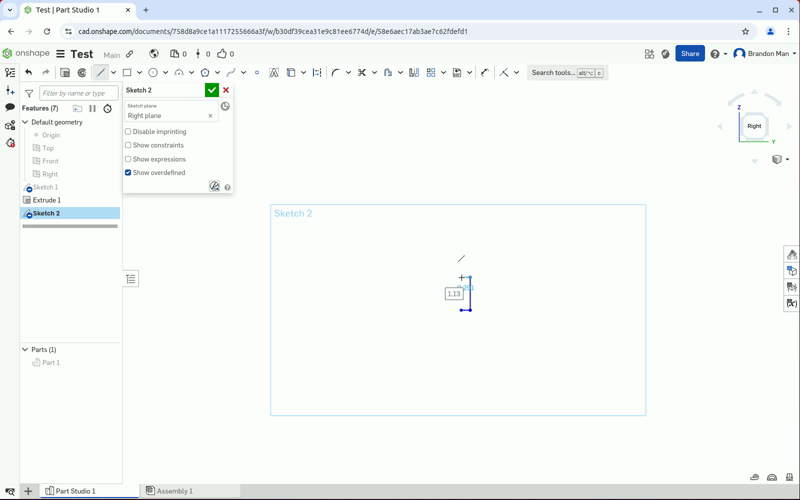
scroll(6)
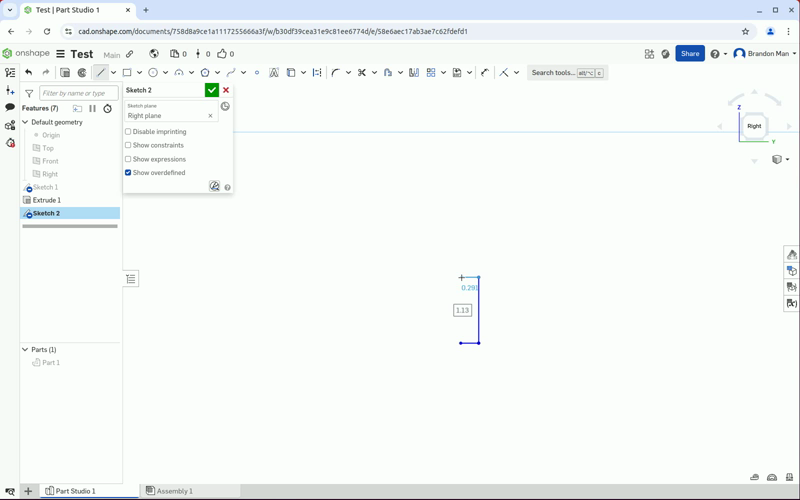
click(461, 277)
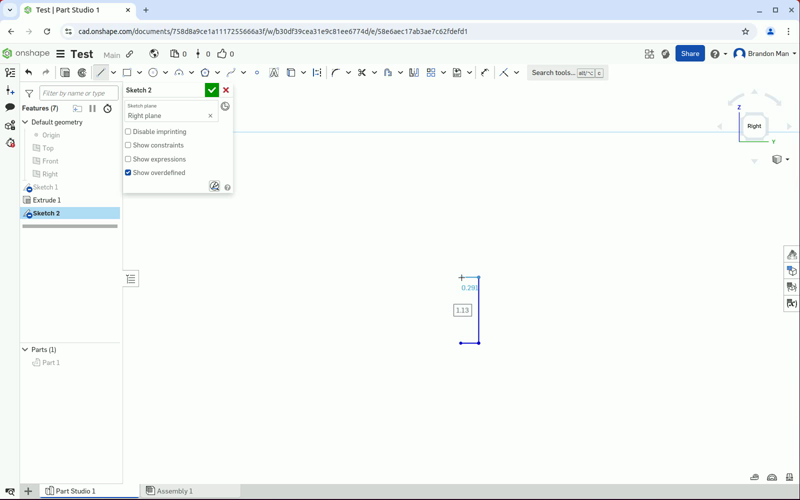
scroll(-6)
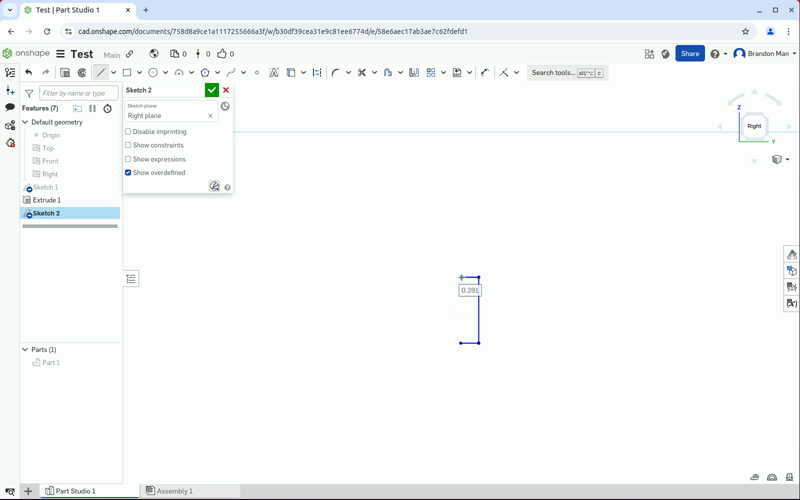
scroll(-6)
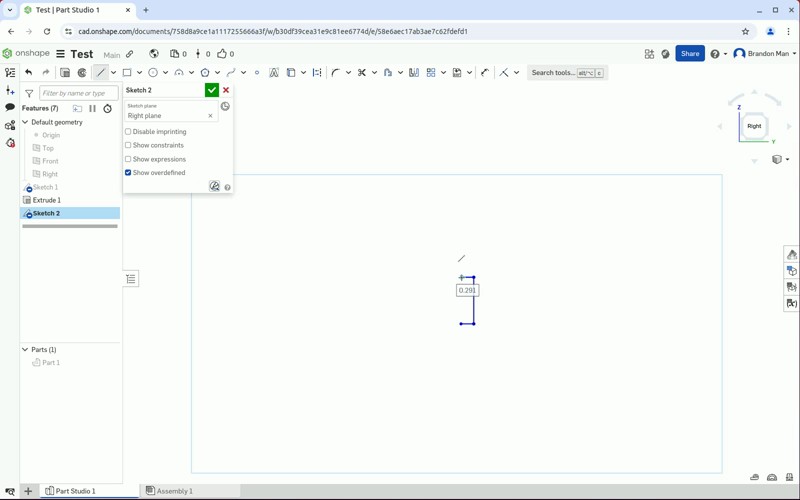
scroll(-6)
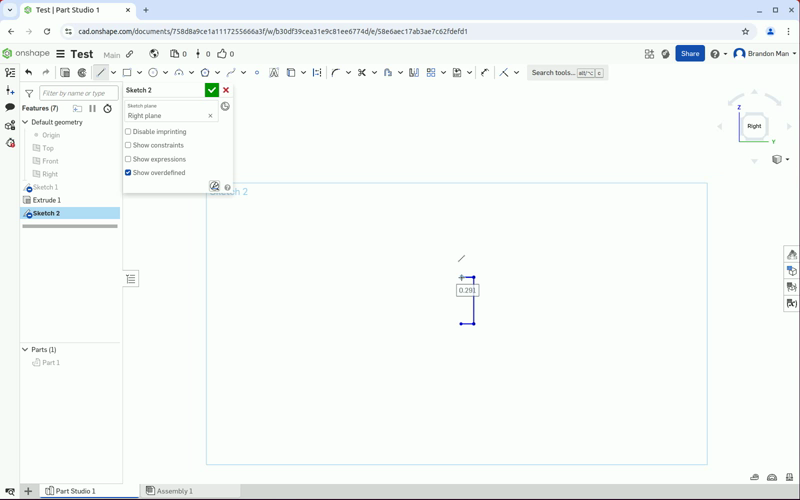
scroll(-6)
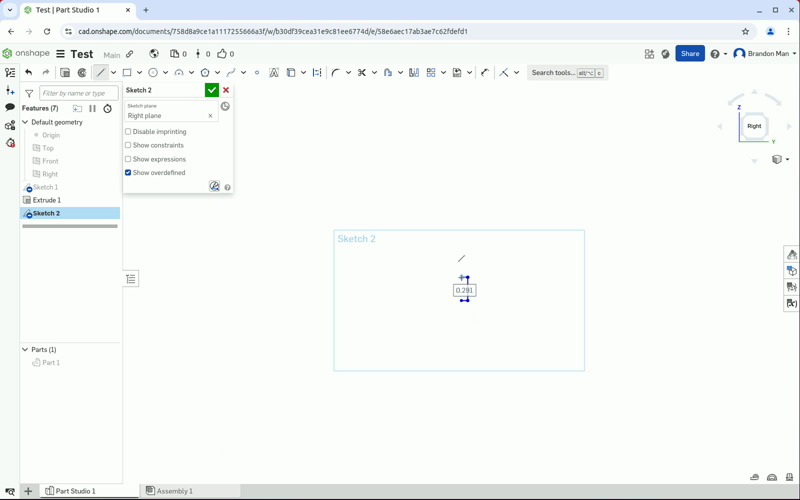
scroll(-6)
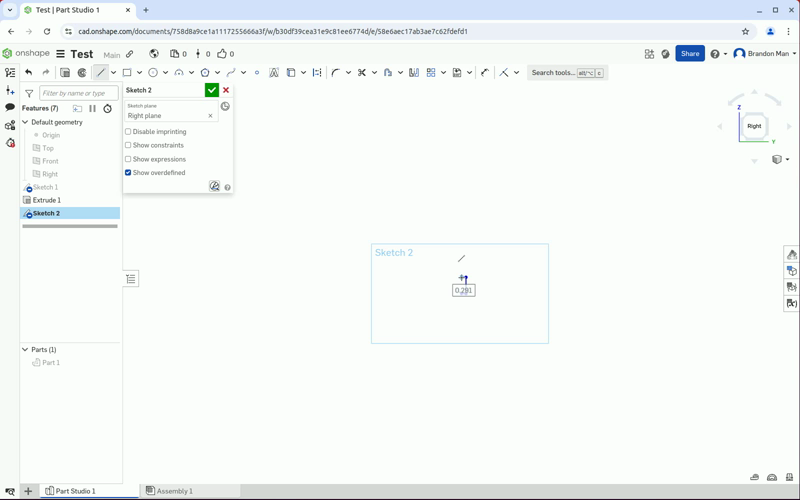
scroll(-6)
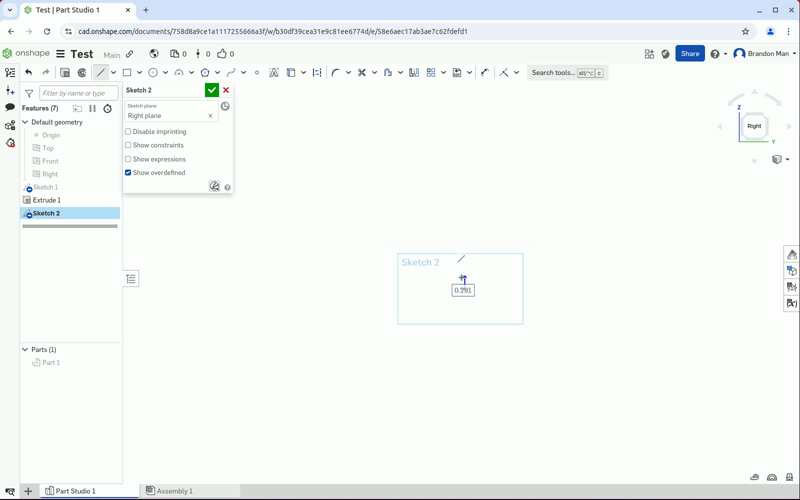
scroll(-6)
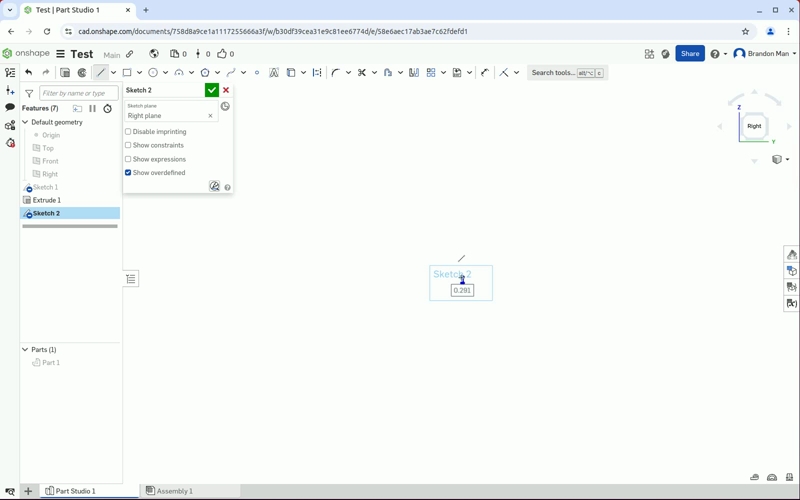
key_up(shift)
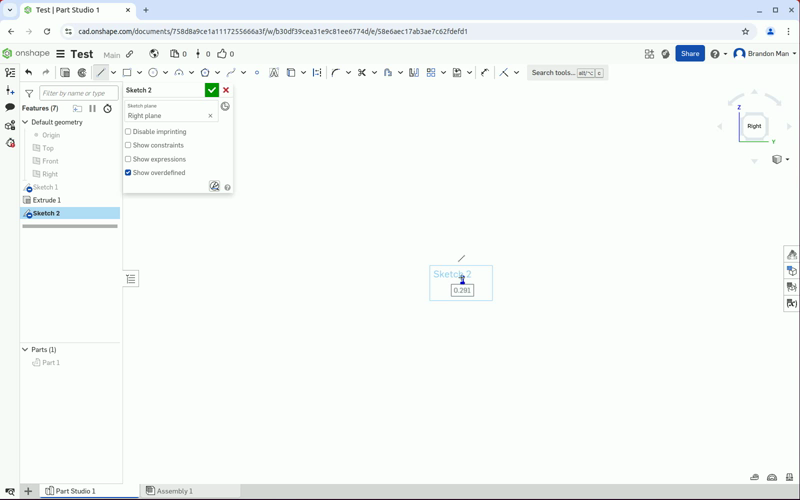
mouse_move(492, 277)
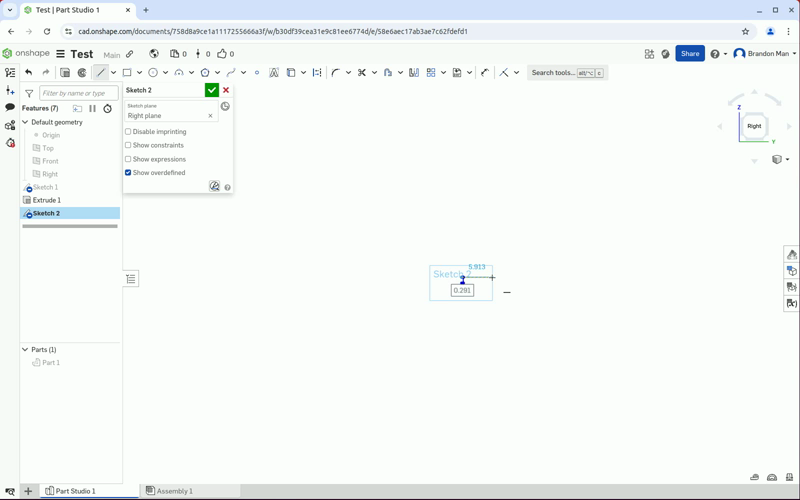
key_down(shift)
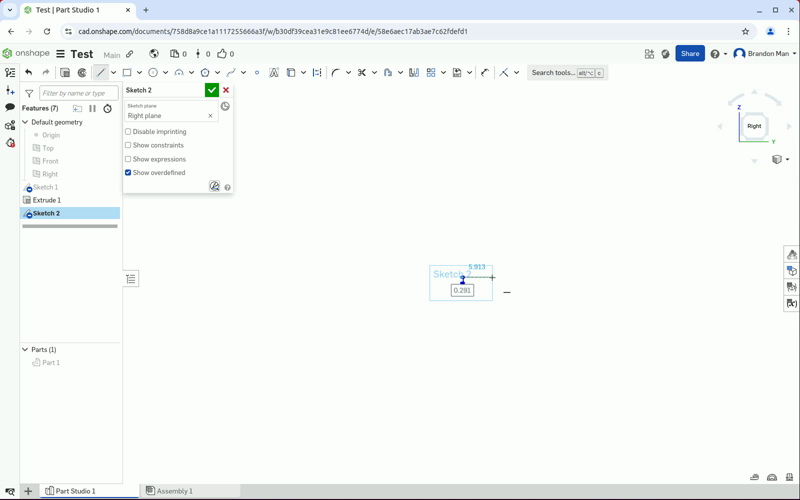
mouse_move(461, 282)
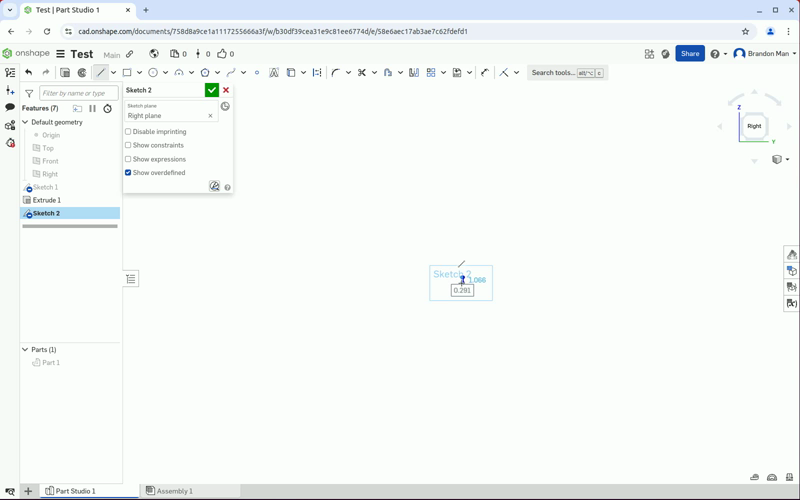
scroll(6)
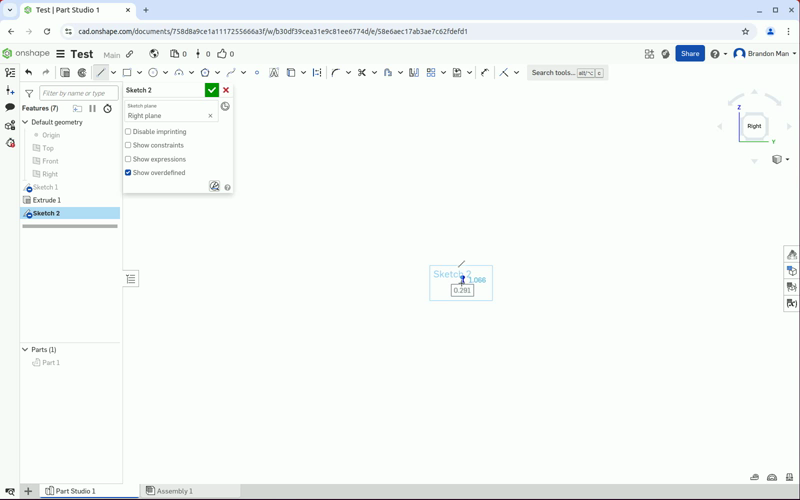
scroll(6)
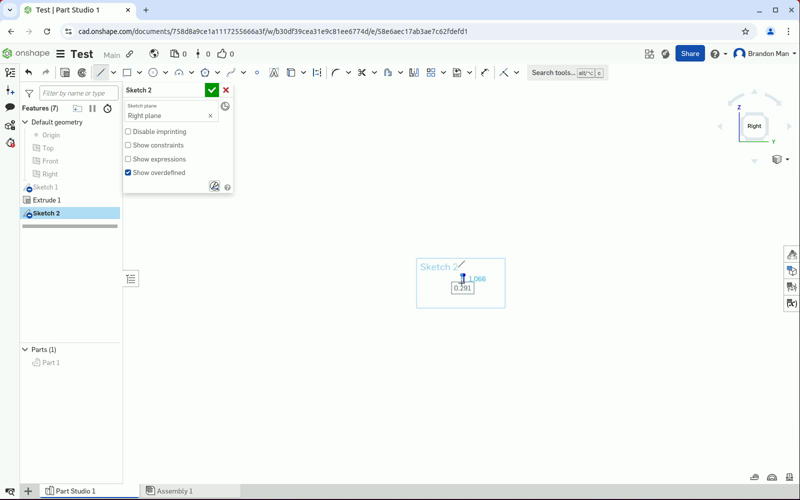
scroll(6)
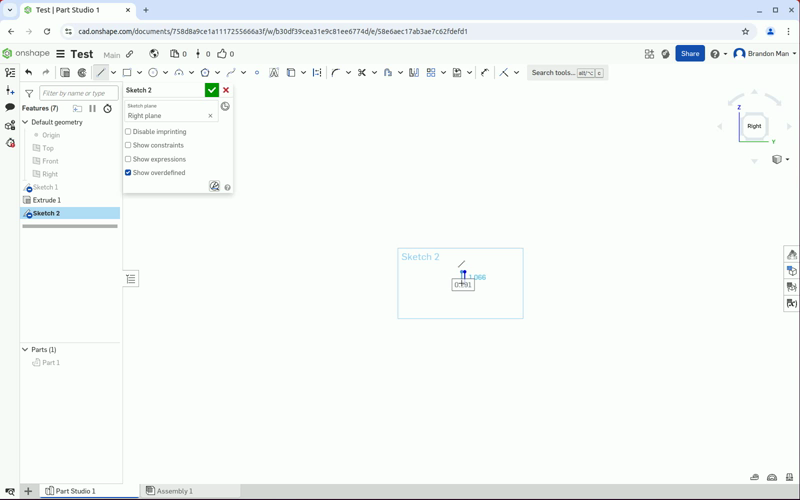
scroll(6)
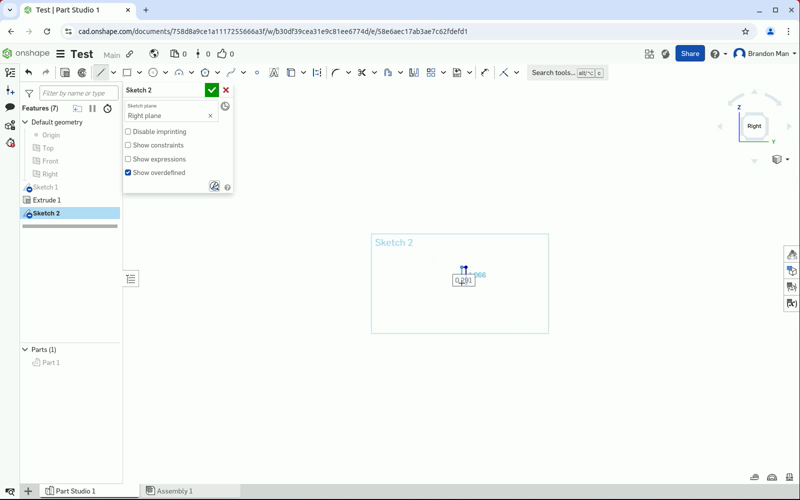
scroll(6)
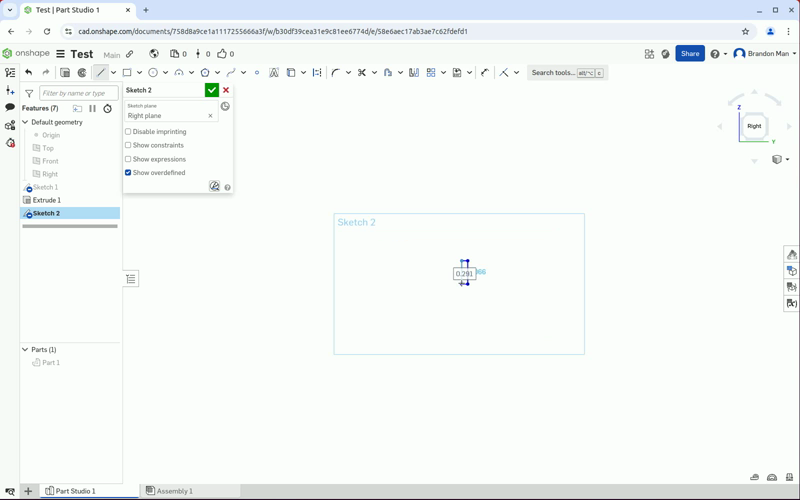
scroll(6)
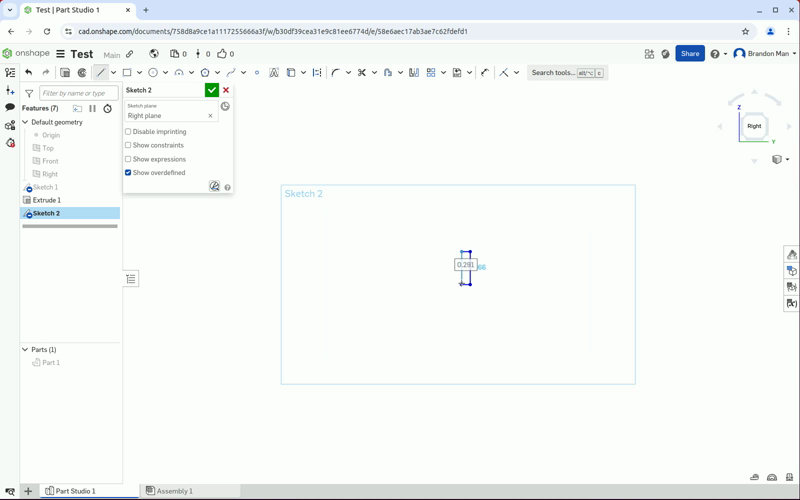
scroll(6)
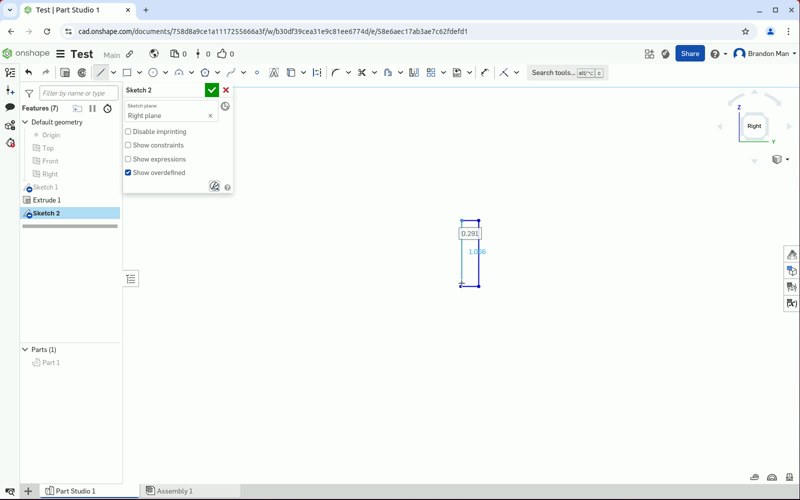
key_up(shift)
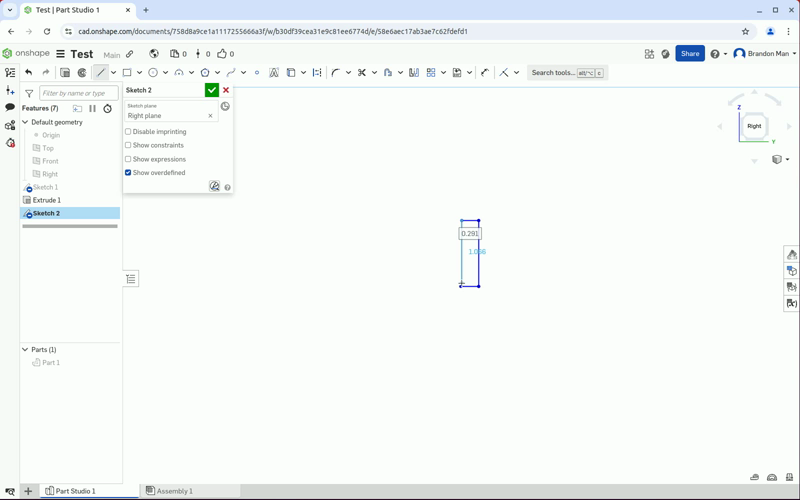
click(461, 282)
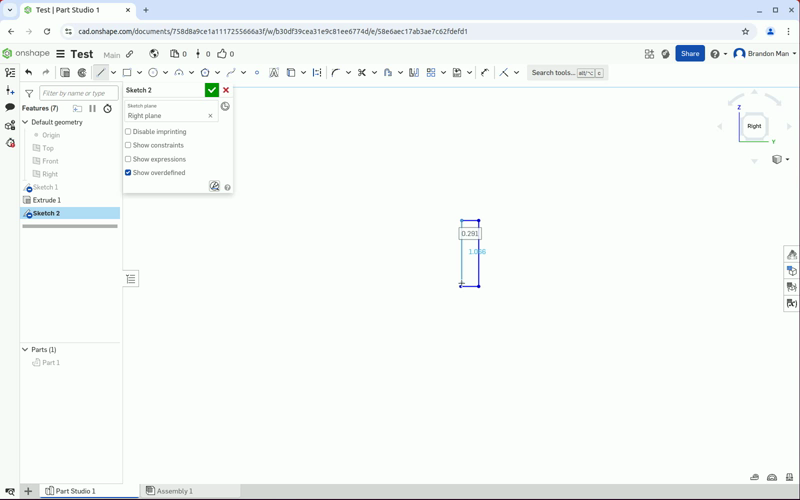
scroll(-6)
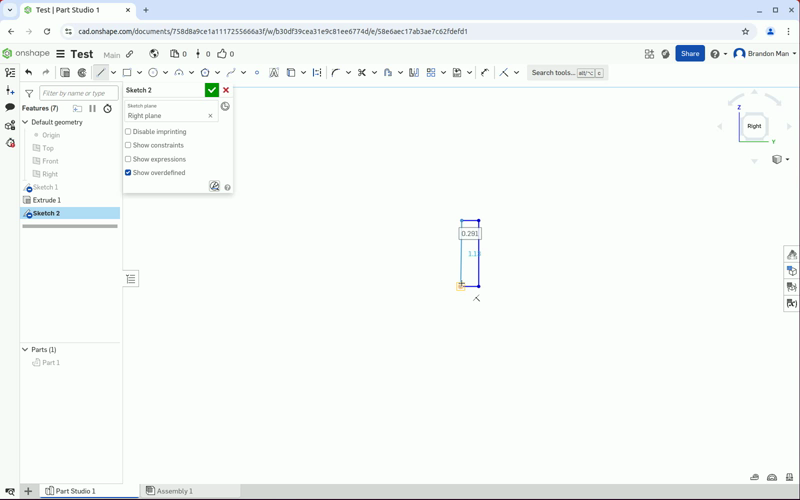
scroll(-6)
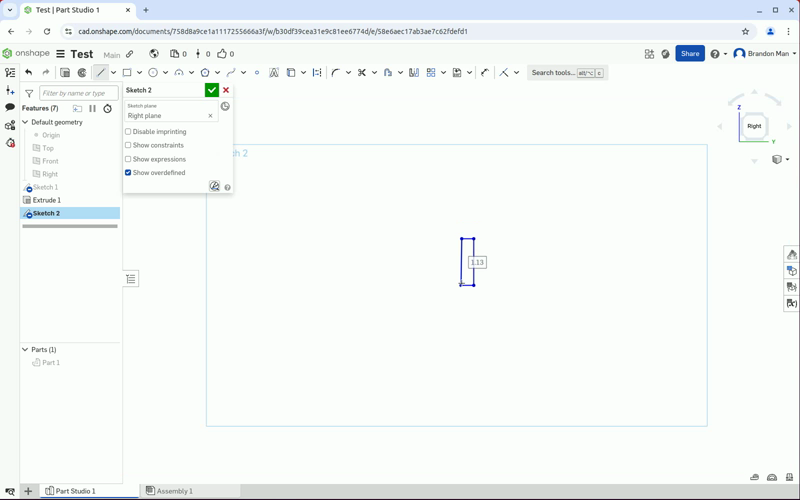
scroll(-6)
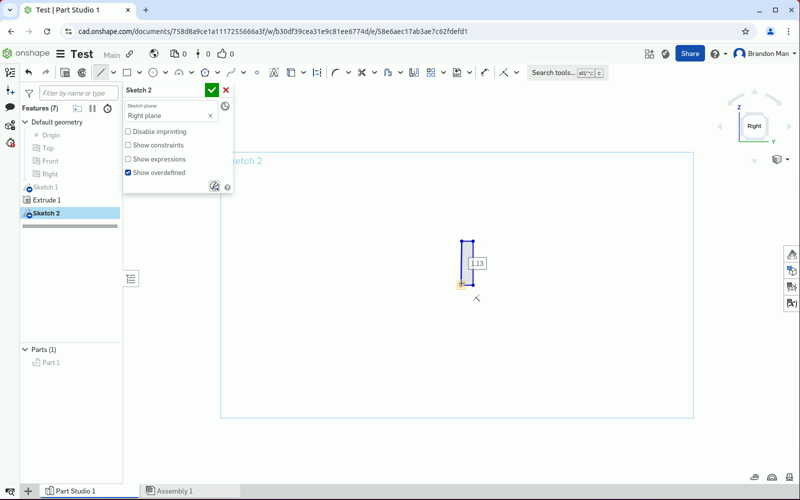
scroll(-6)
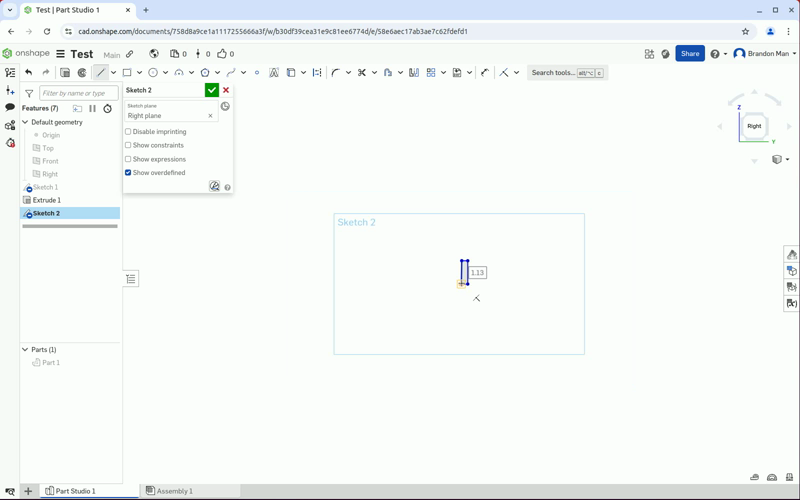
scroll(-6)
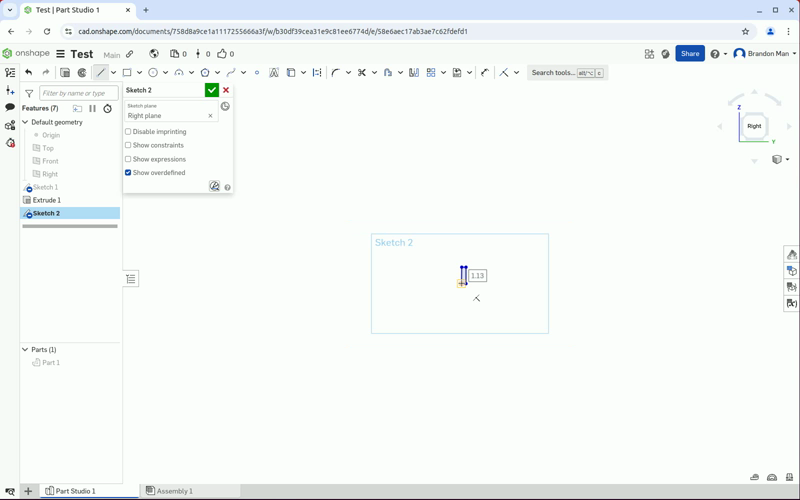
scroll(-6)
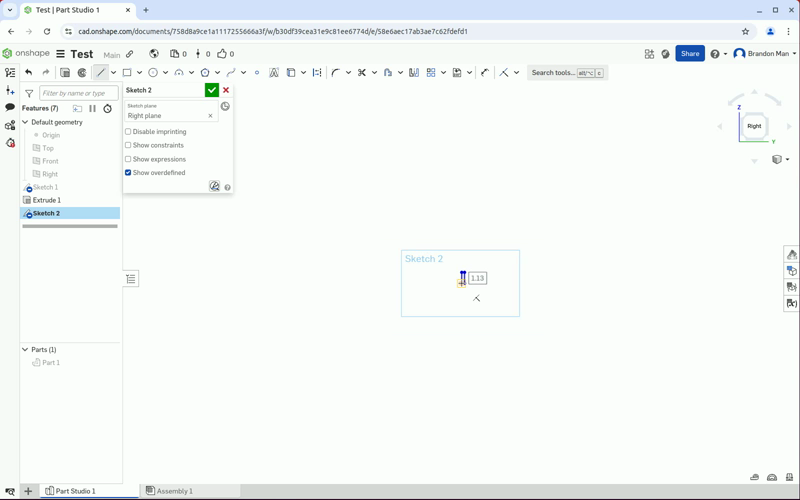
scroll(-6)
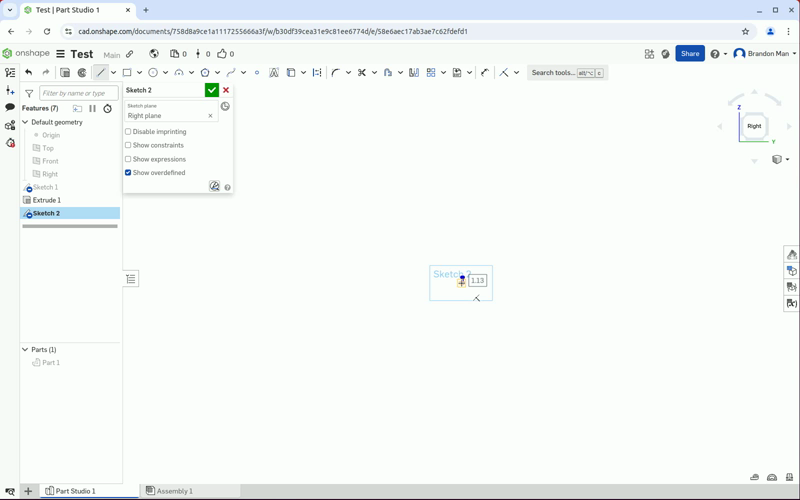
key(esc)
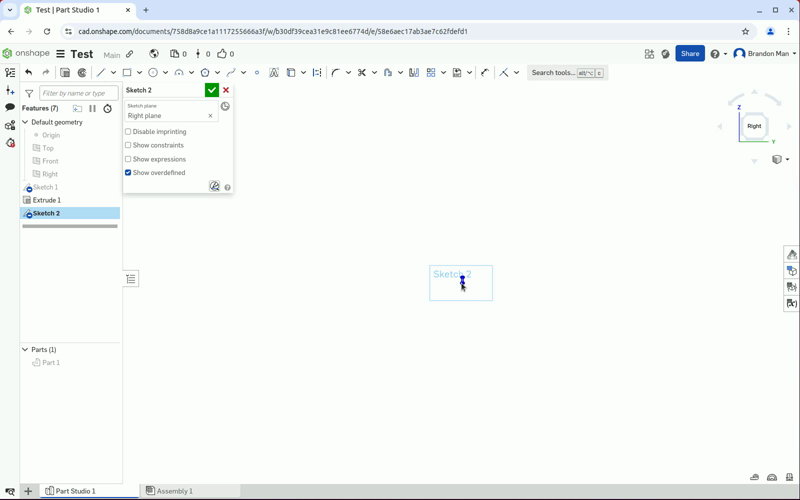
mouse_move(462, 277)
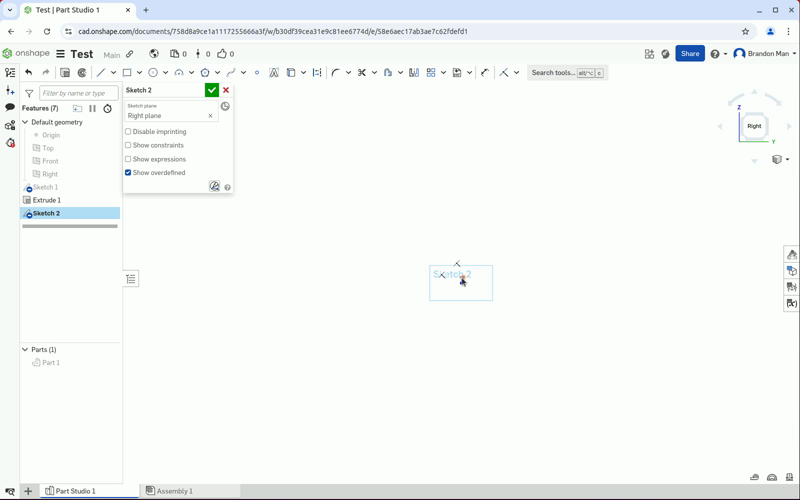
scroll(6)
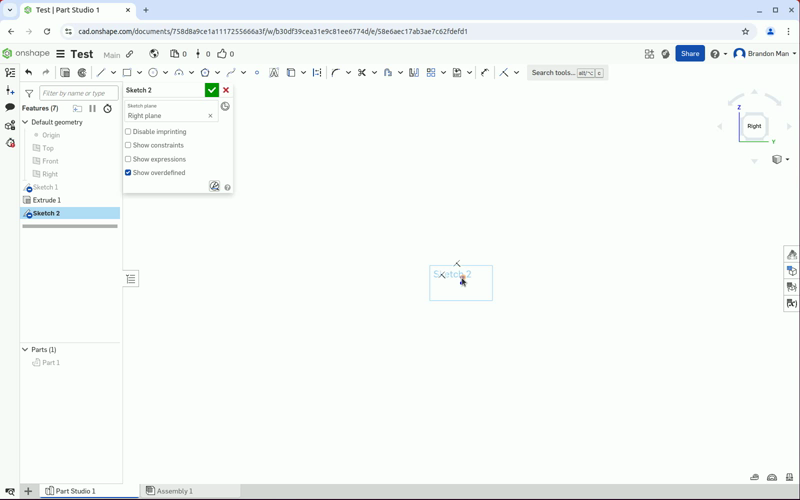
scroll(6)
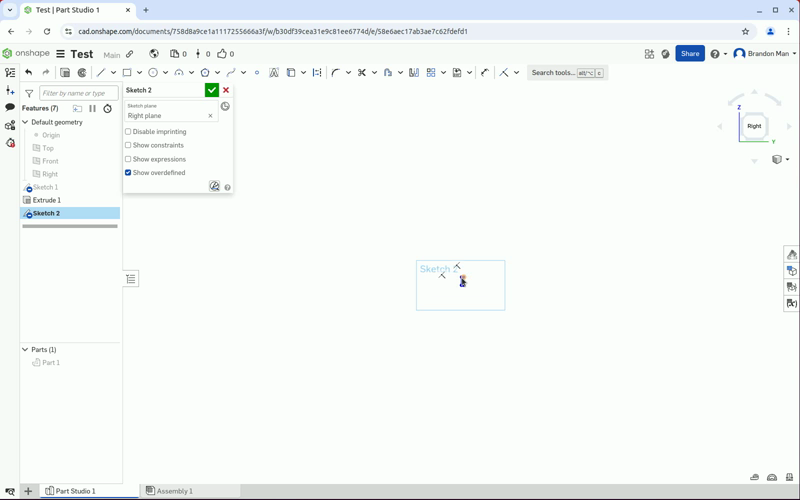
scroll(6)
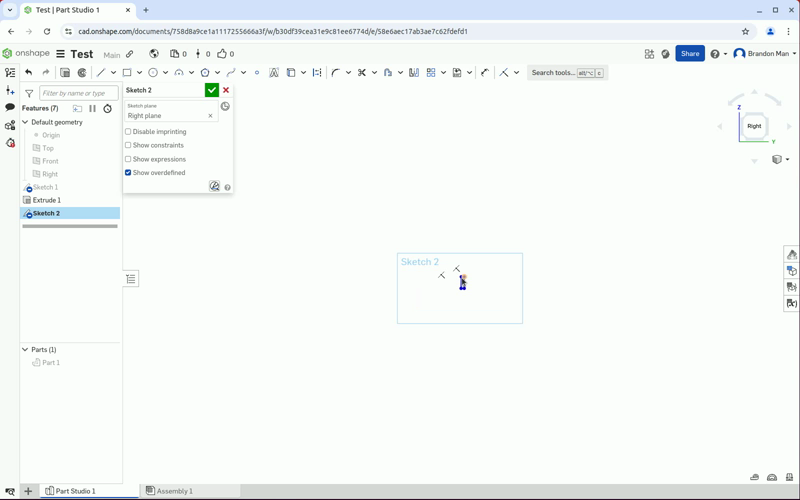
scroll(6)
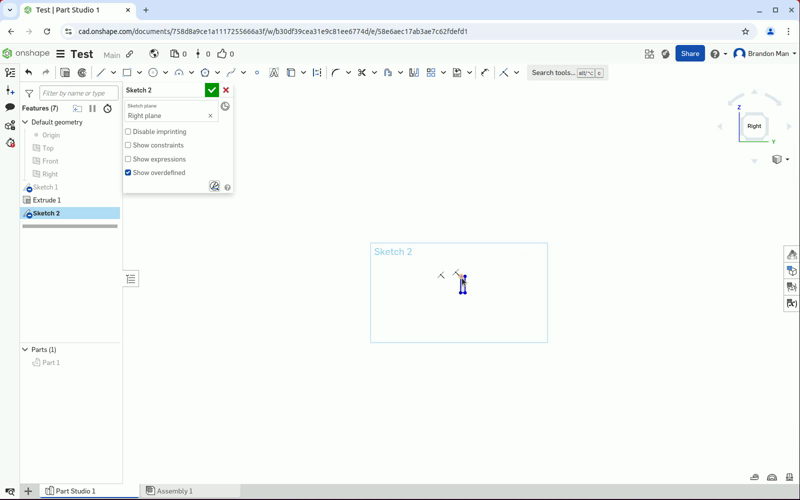
scroll(6)
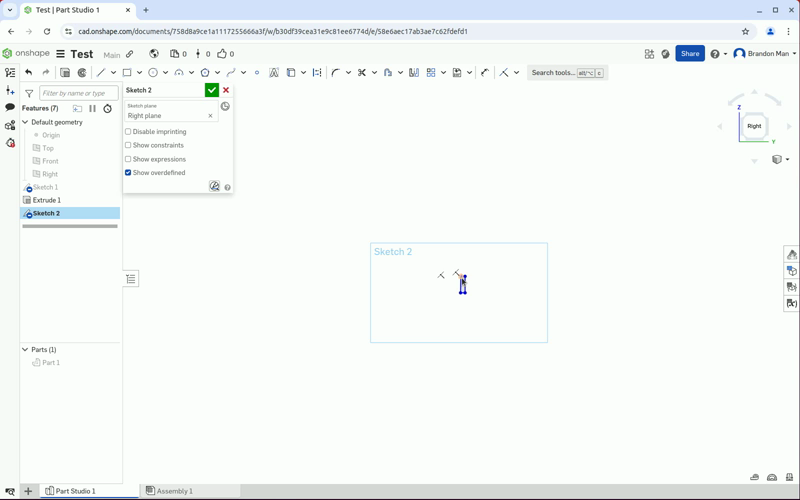
scroll(6)
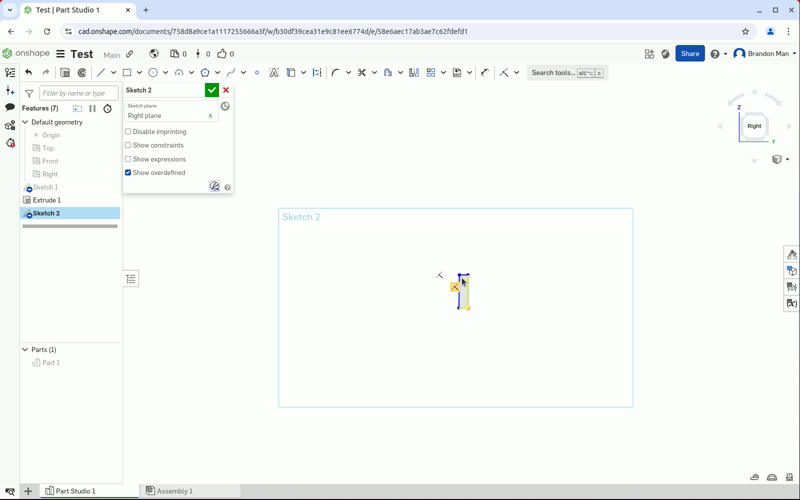
scroll(6)
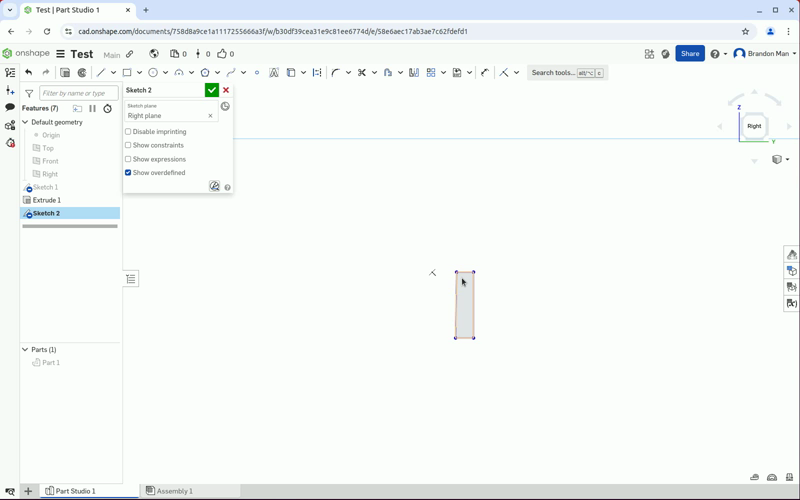
click(462, 277)
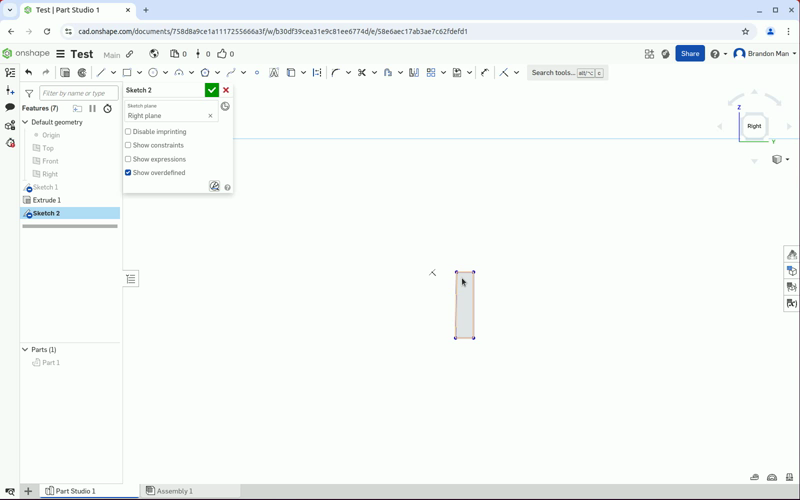
scroll(-6)
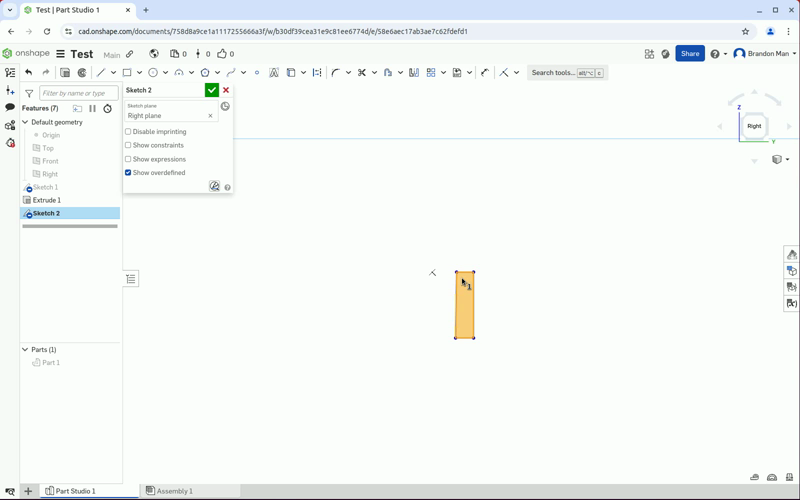
scroll(-6)
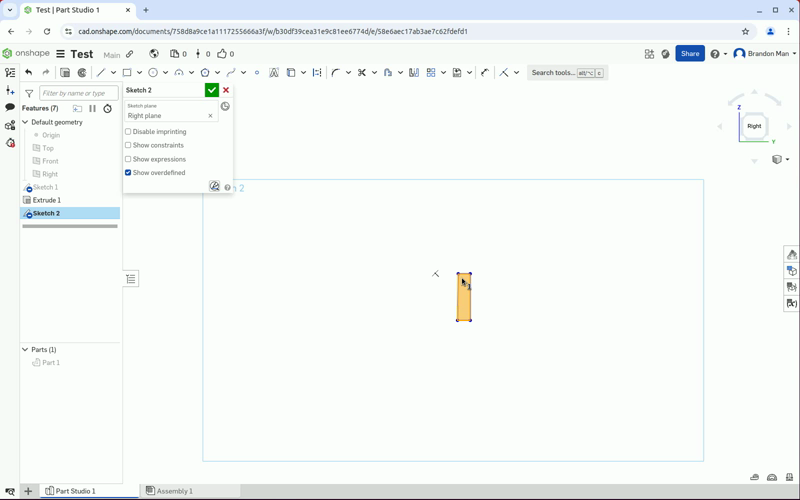
scroll(-6)
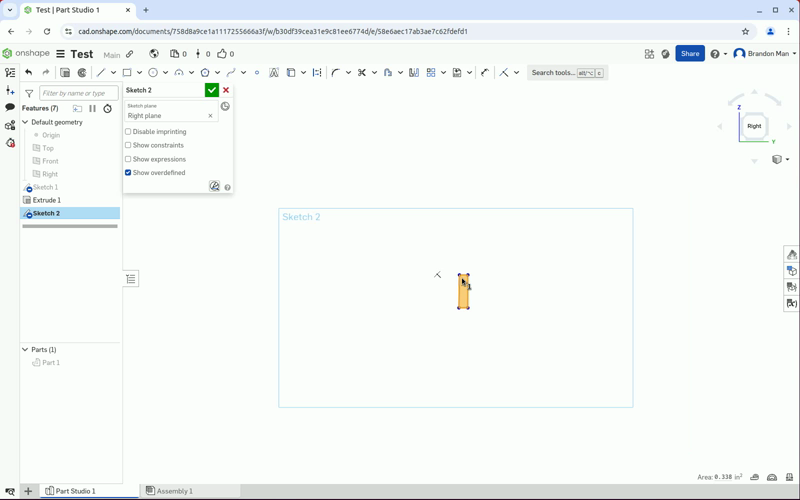
scroll(-6)
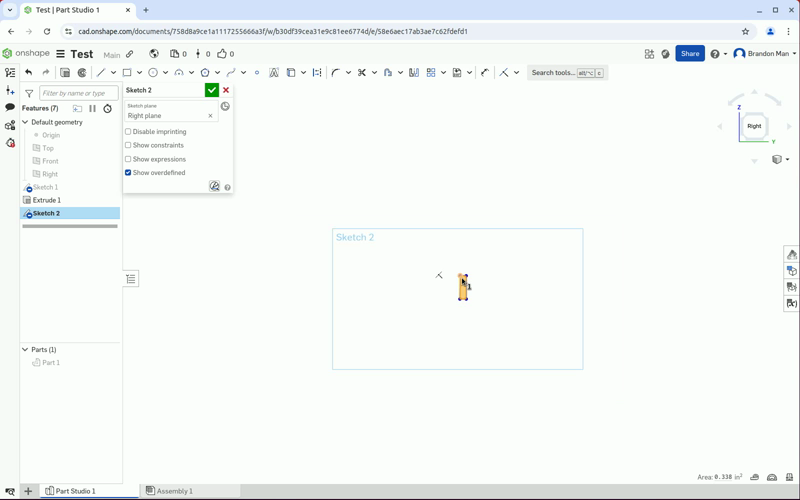
scroll(-6)
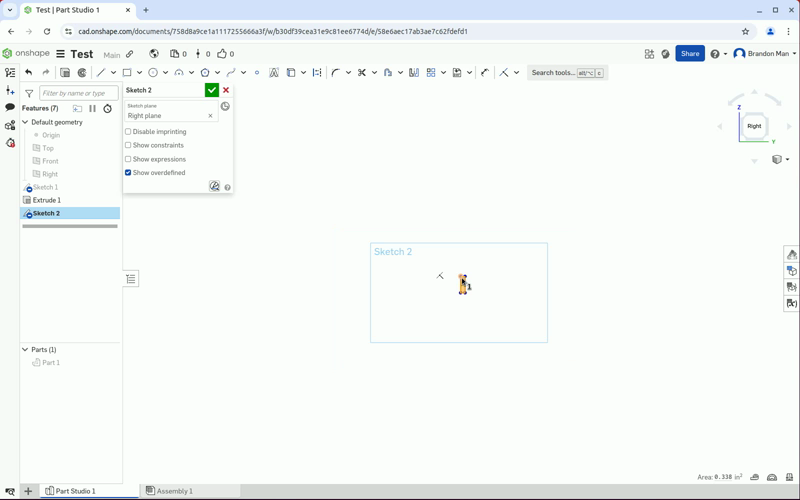
scroll(-6)
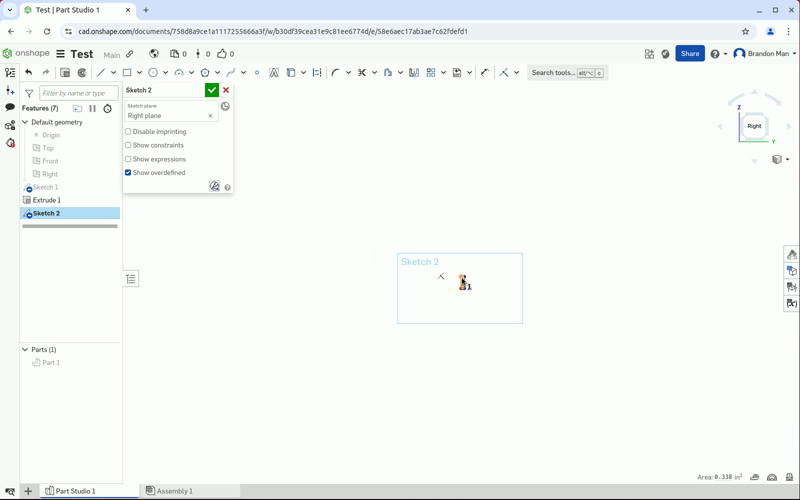
scroll(-6)
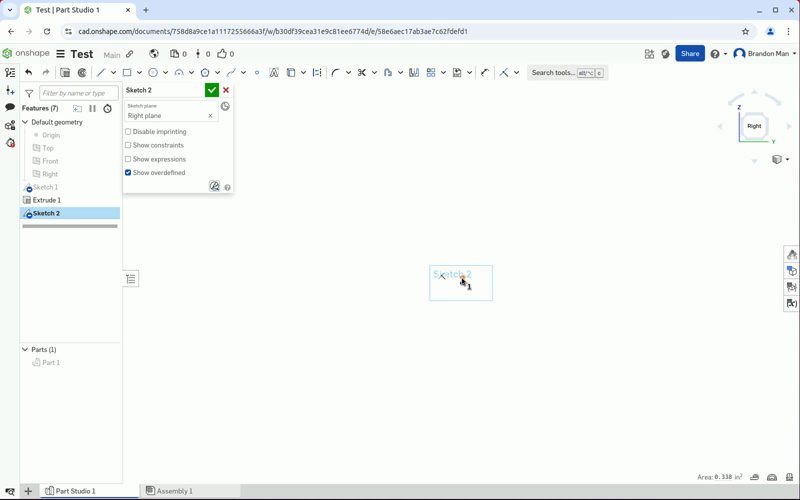
mouse_move(73, 352)
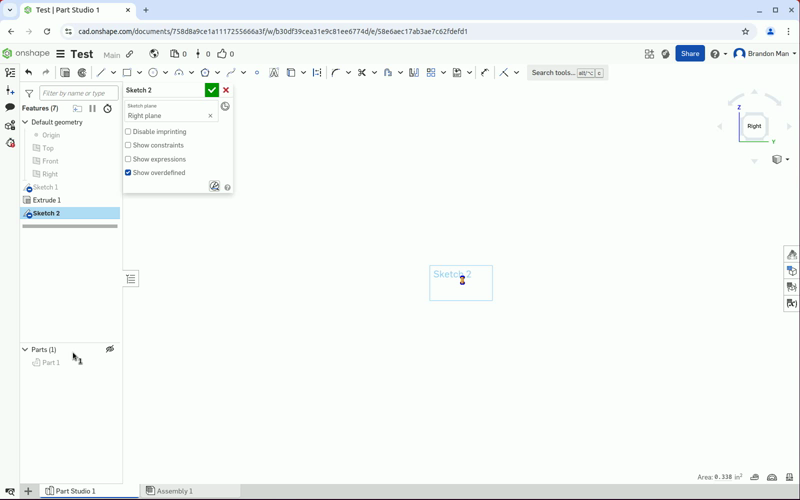
key(shift+y)
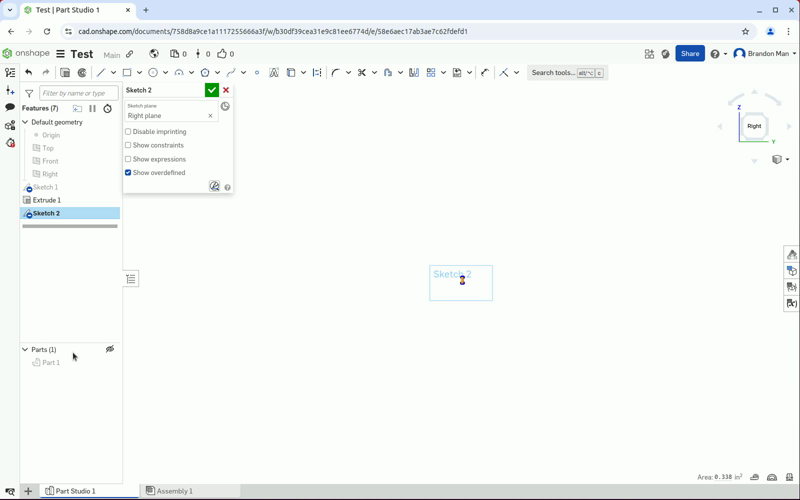
key(shift+e)
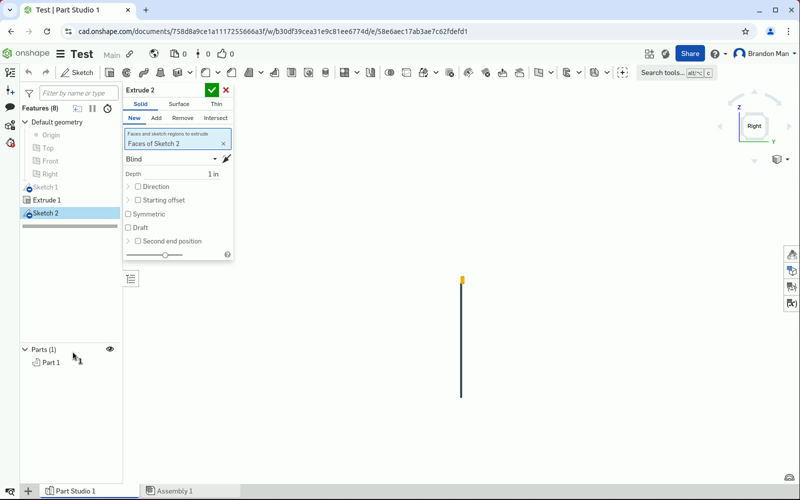
mouse_move(143, 106)
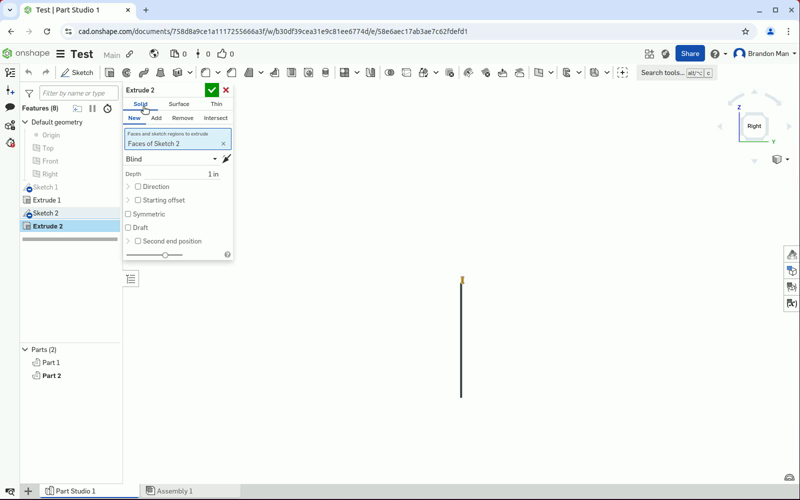
click(143, 106)
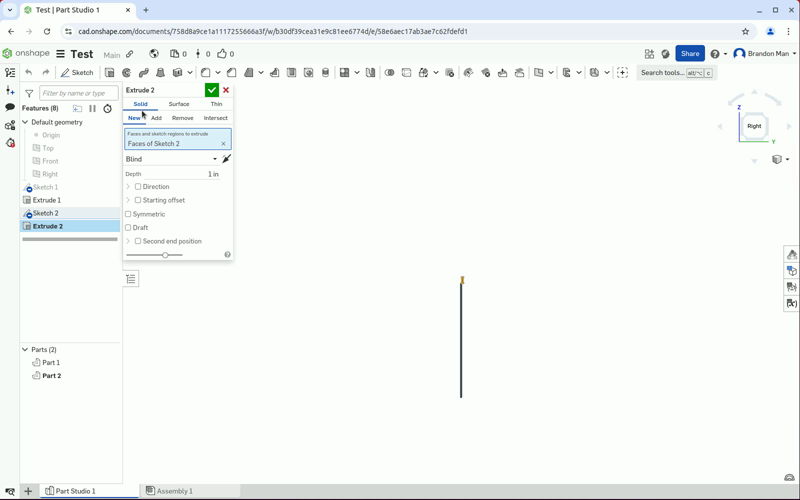
mouse_move(137, 120)
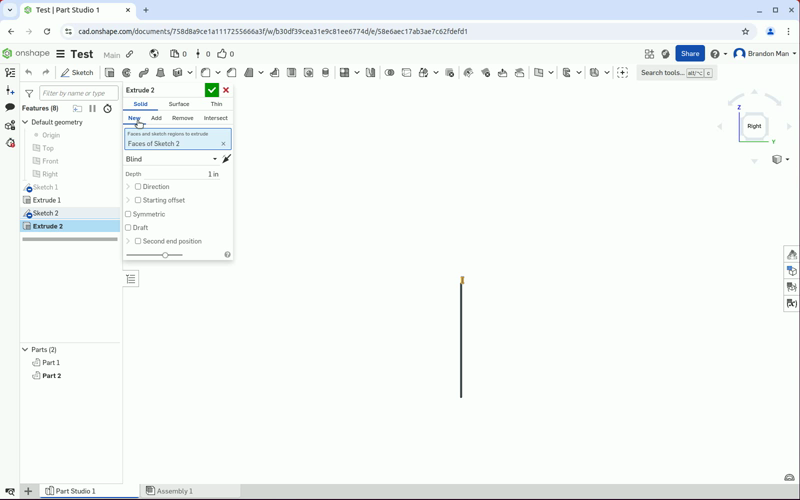
click(137, 120)
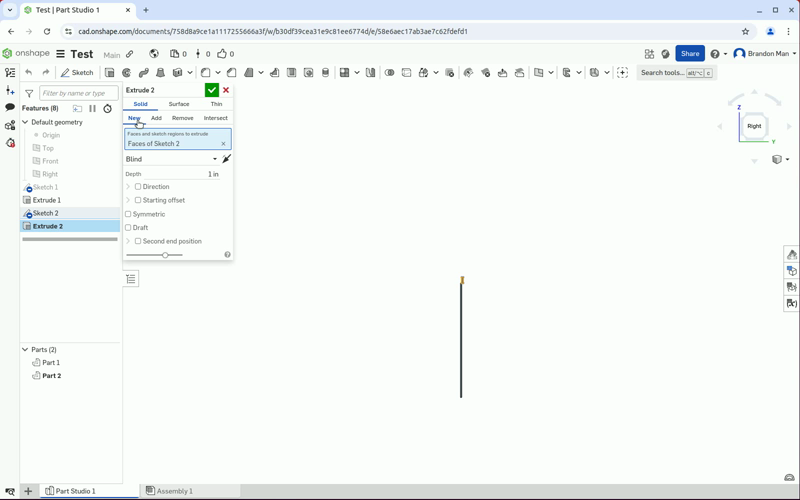
key(tab, 4)
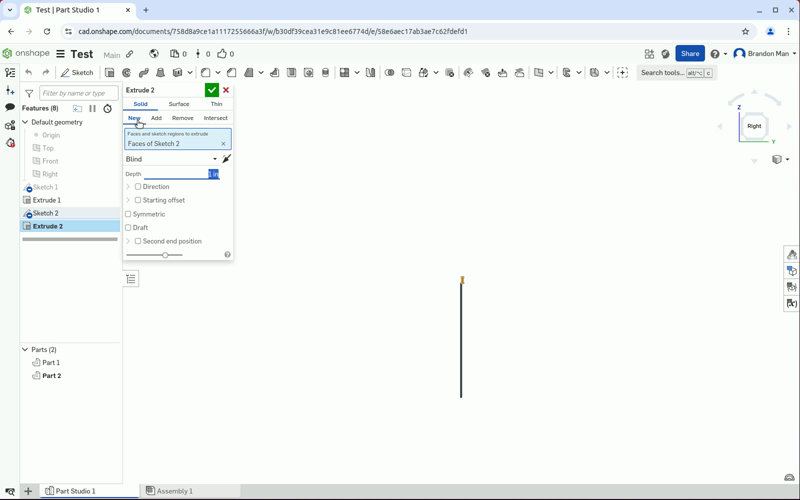
text(0.963)
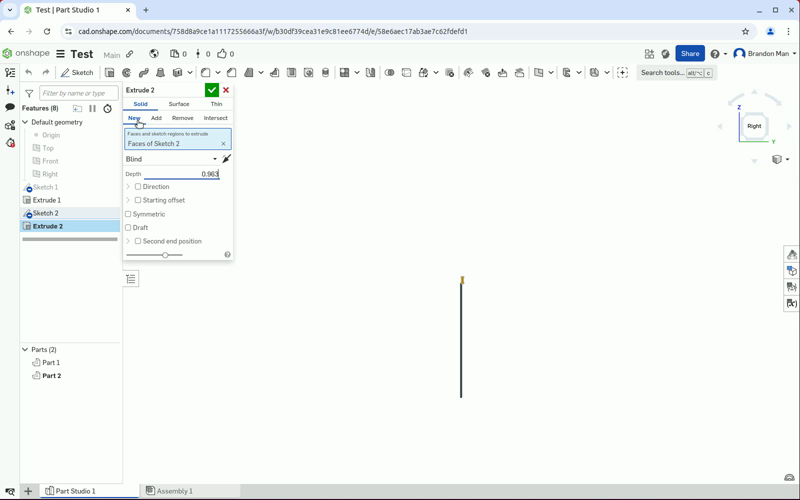
key(enter)
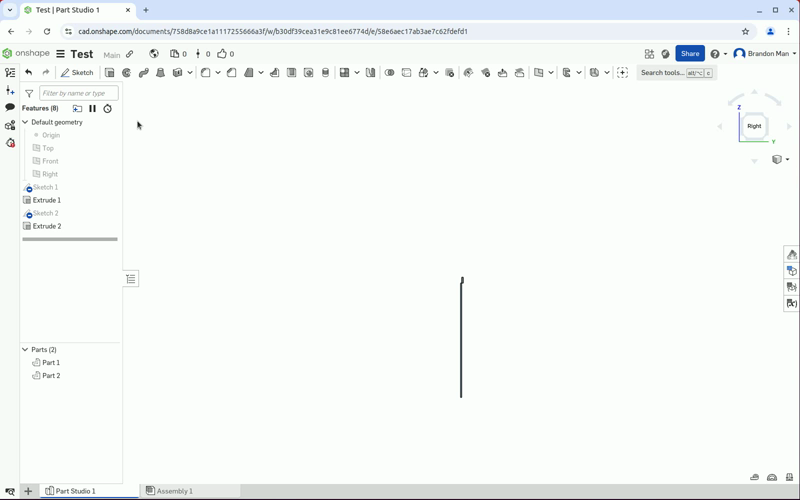
key(shift+h)
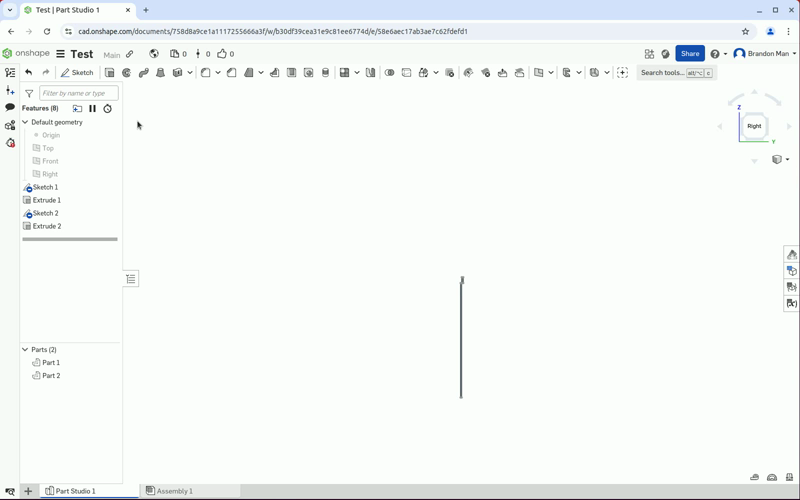
key(shift+h)
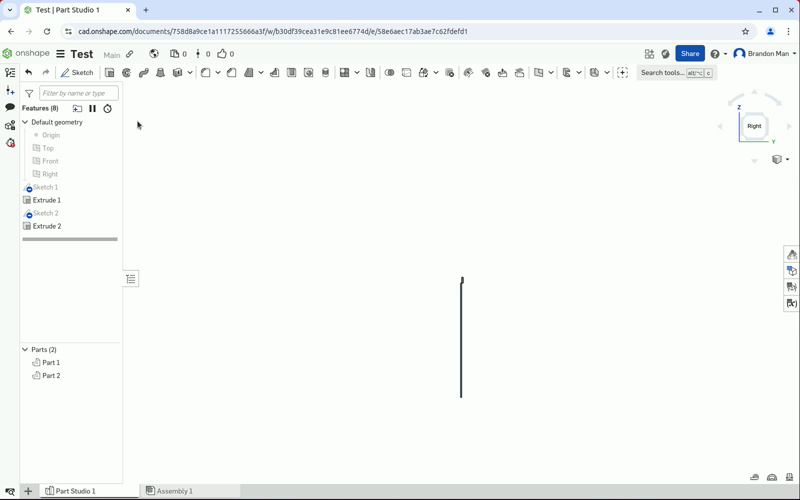
mouse_move(73, 189)
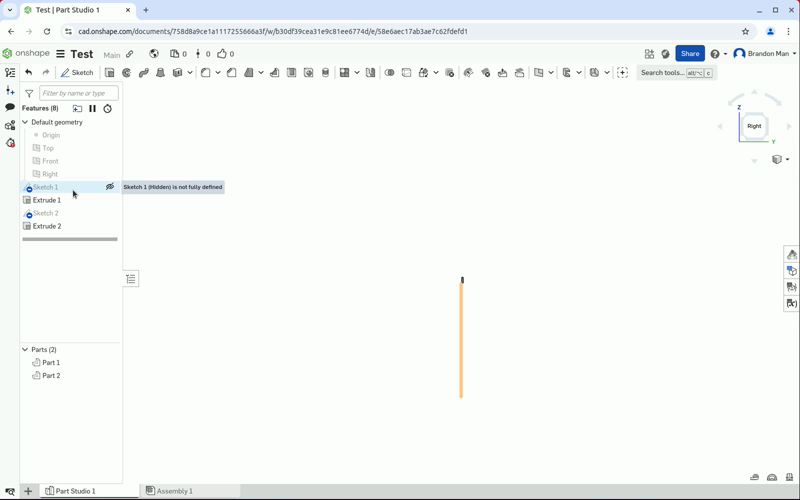
click(73, 189)
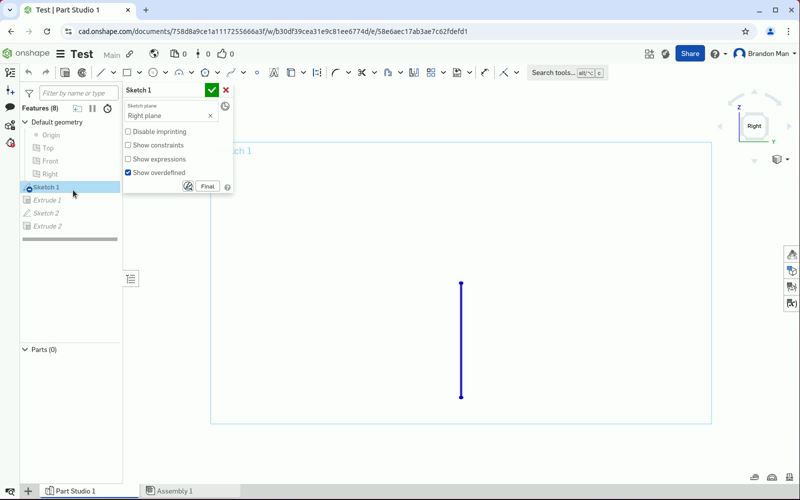
mouse_move(229, 92)
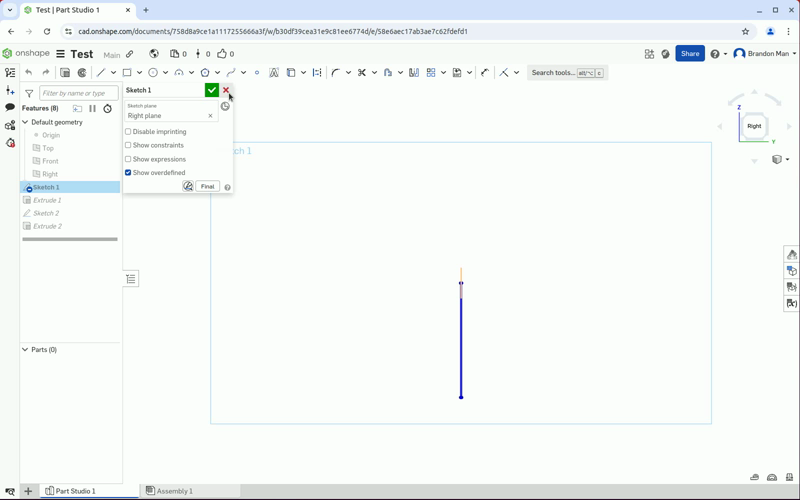
click(229, 92)
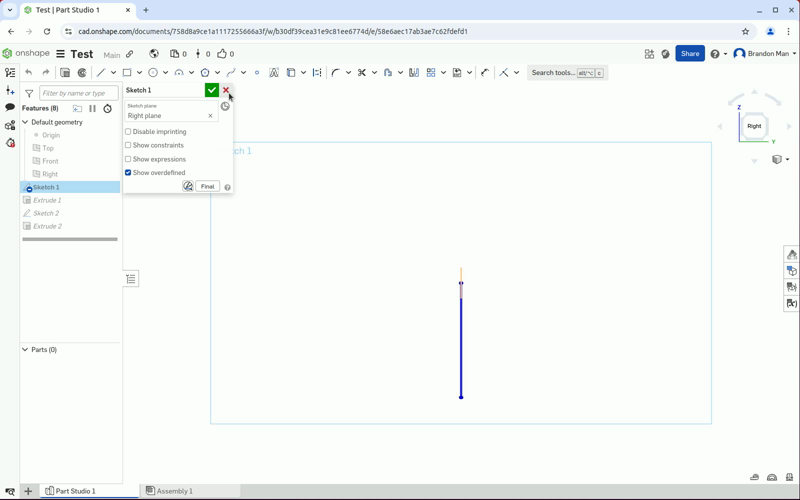
key(shift+s)
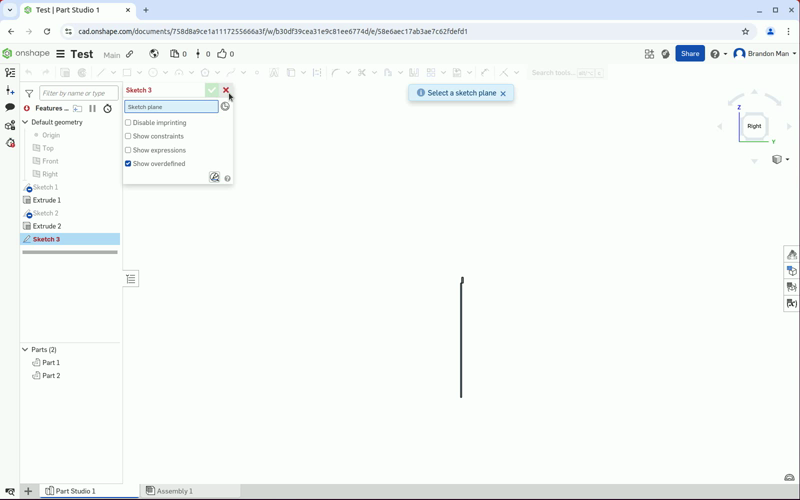
mouse_move(73, 176)
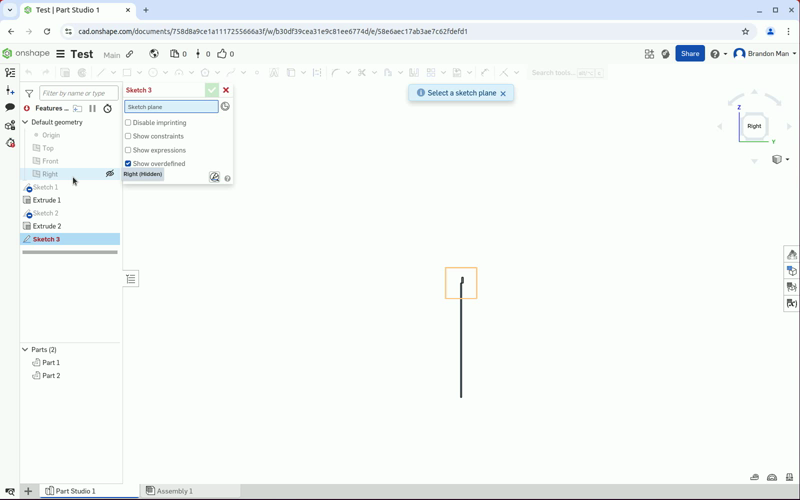
click(73, 176)
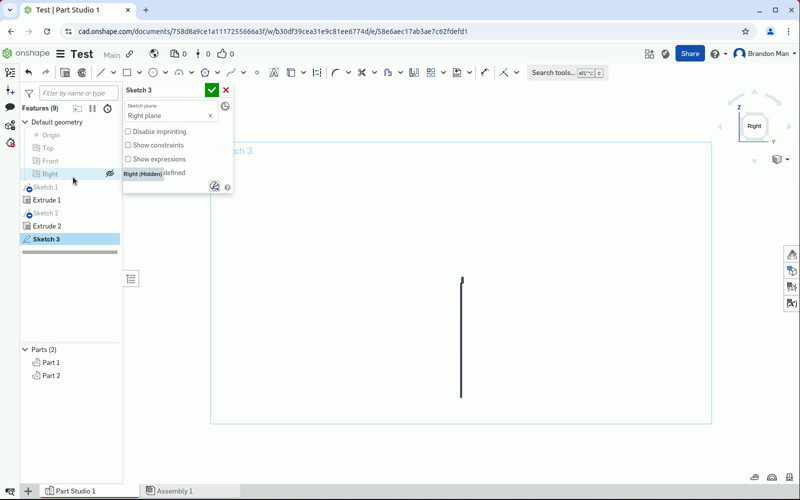
mouse_move(73, 352)
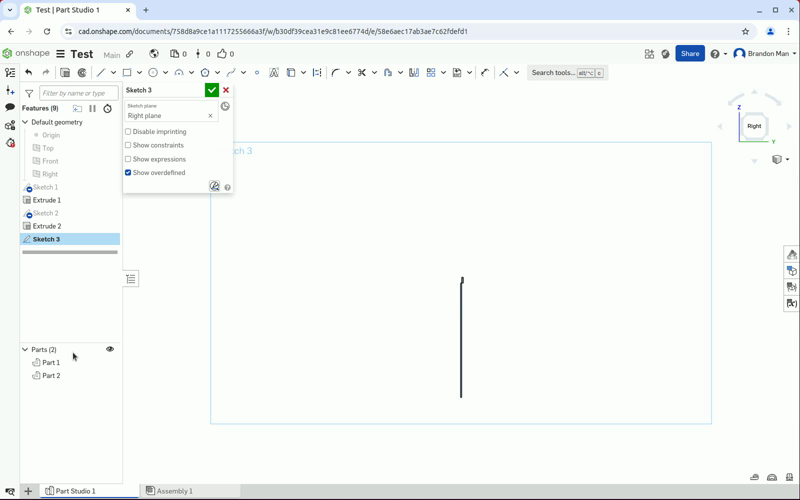
key(y)
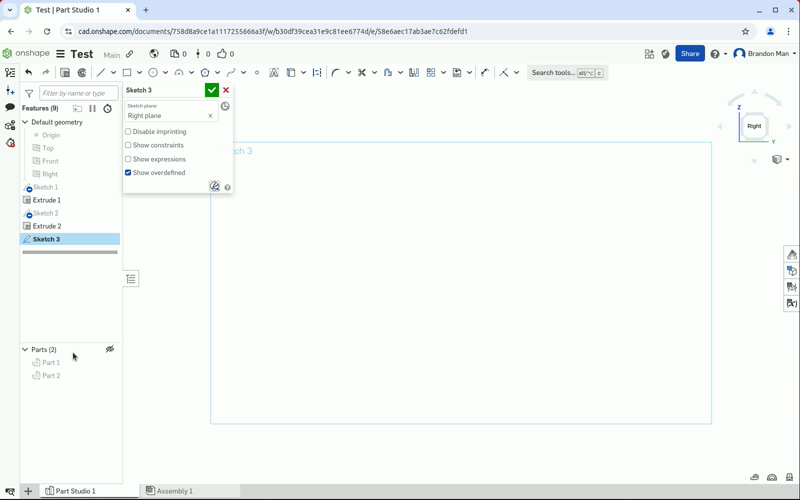
key(l)
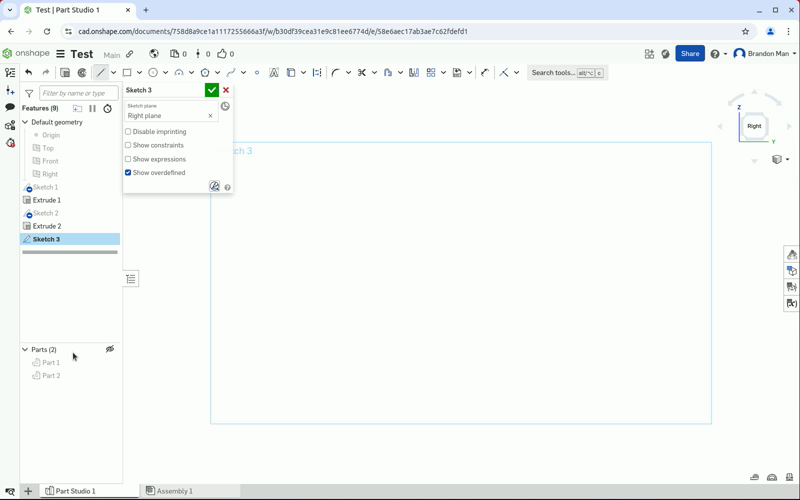
key_down(shift)
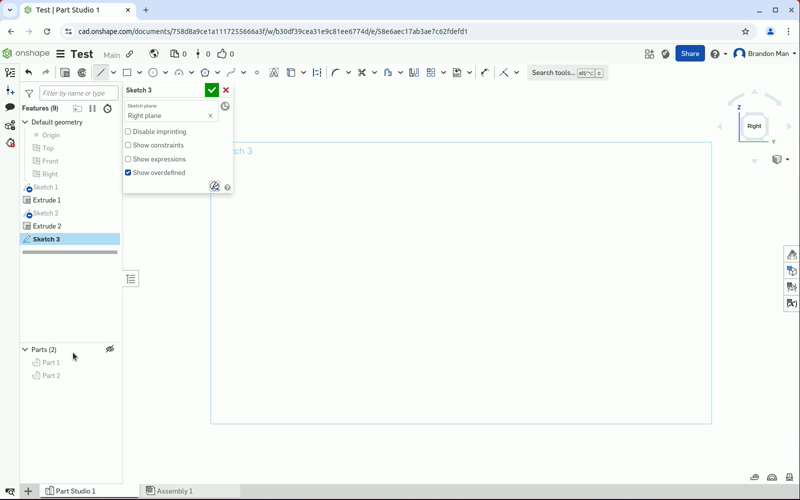
mouse_move(463, 390)
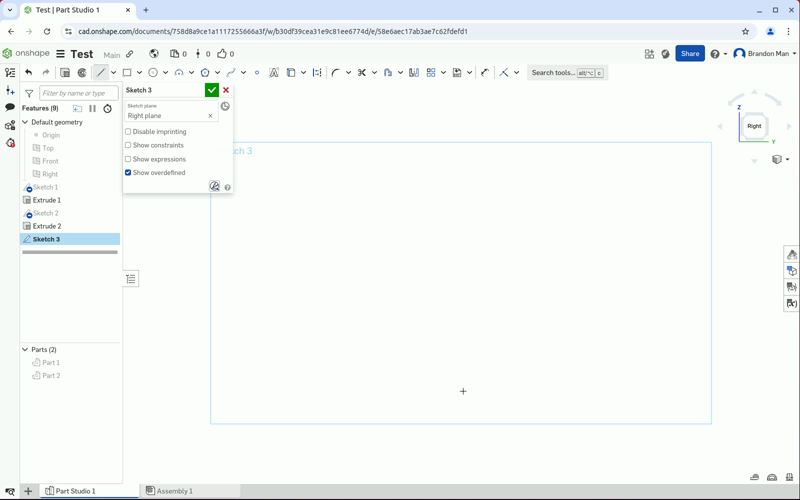
click(463, 390)
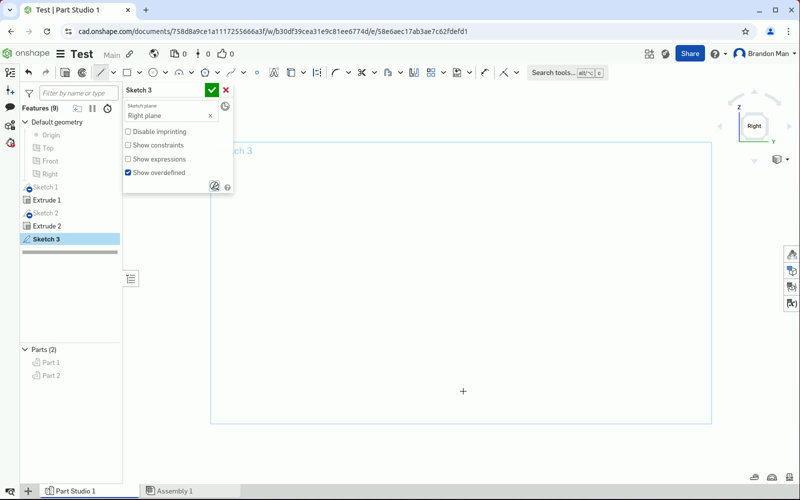
key_up(shift)
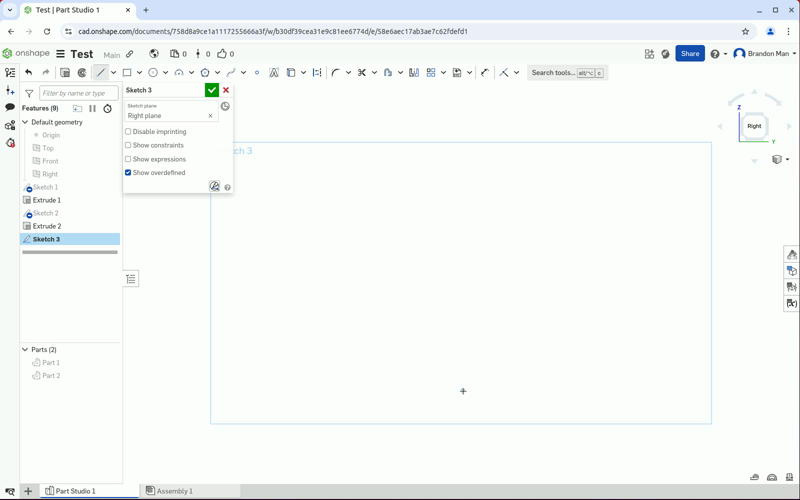
key_down(shift)
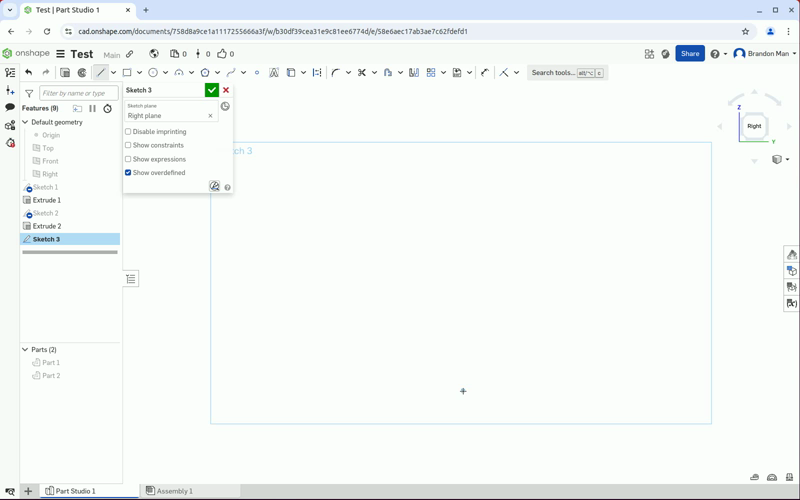
mouse_move(493, 390)
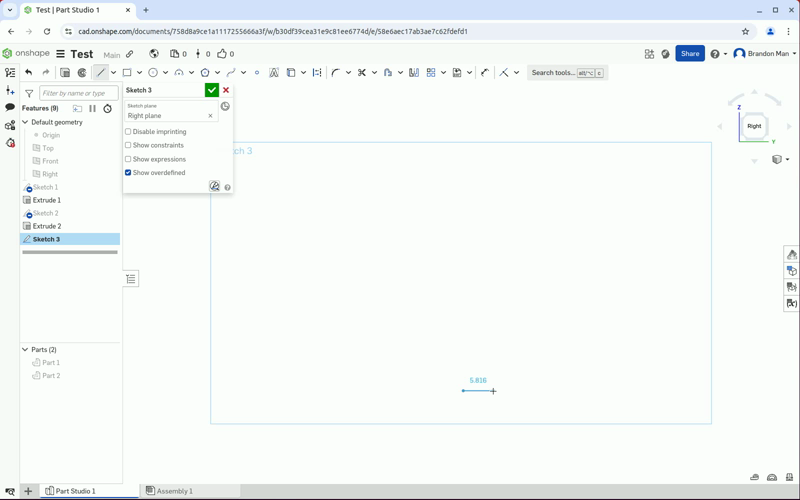
mouse_move(464, 390)
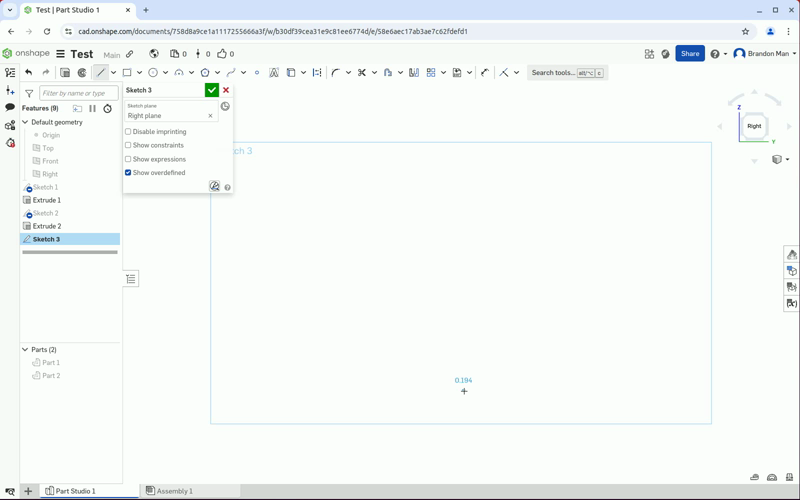
scroll(6)
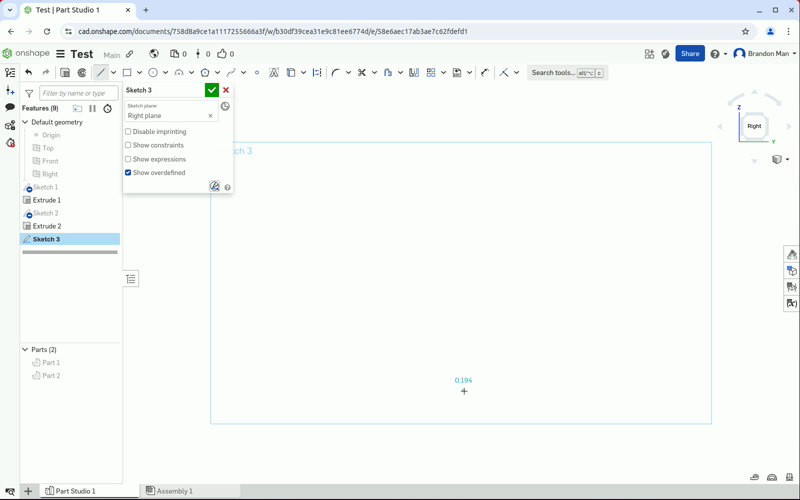
scroll(6)
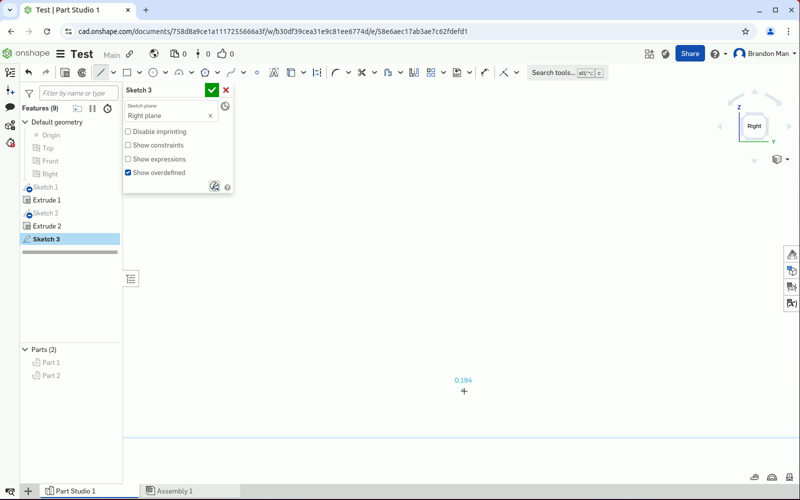
scroll(6)
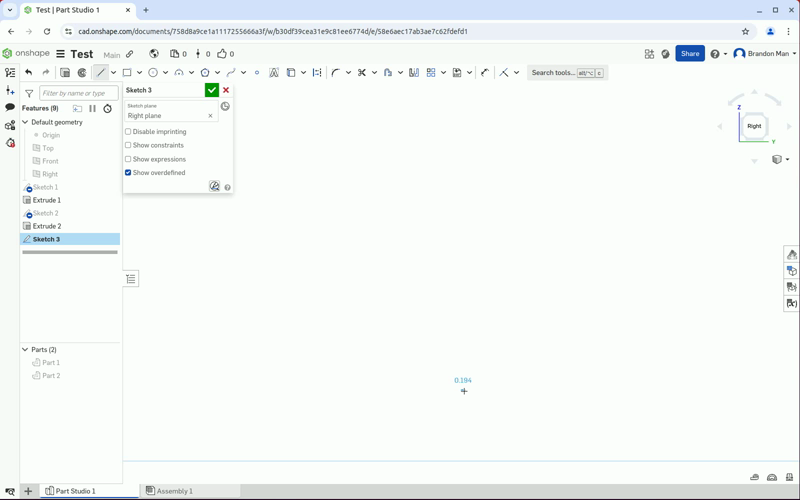
scroll(6)
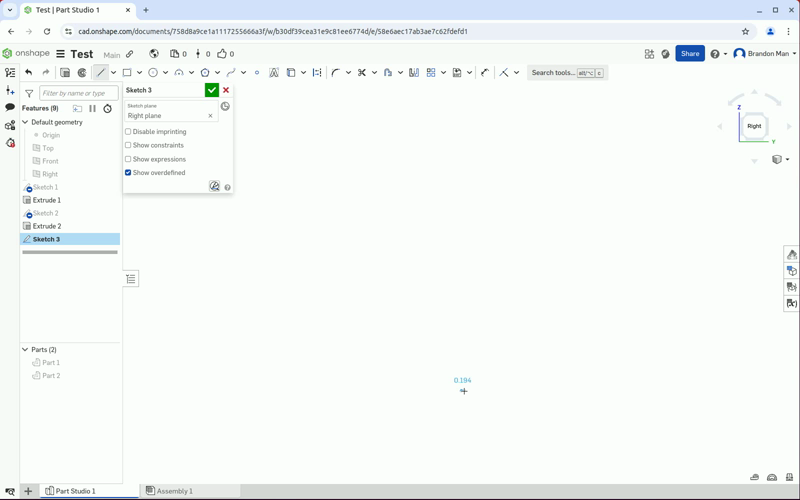
scroll(6)
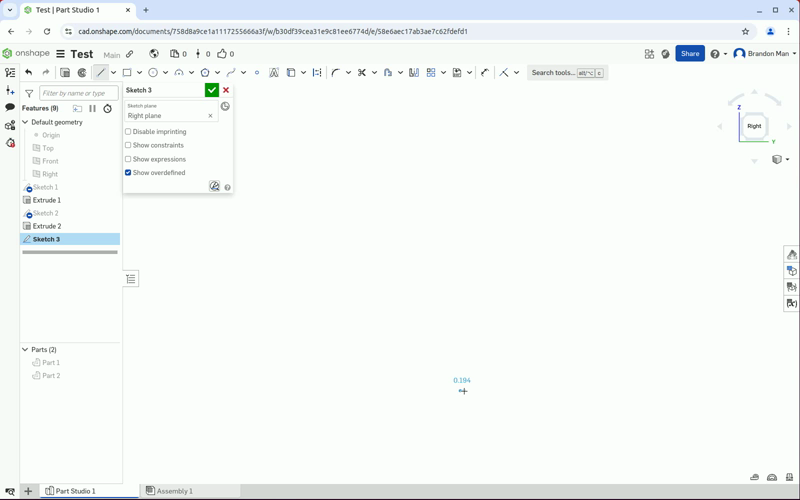
scroll(6)
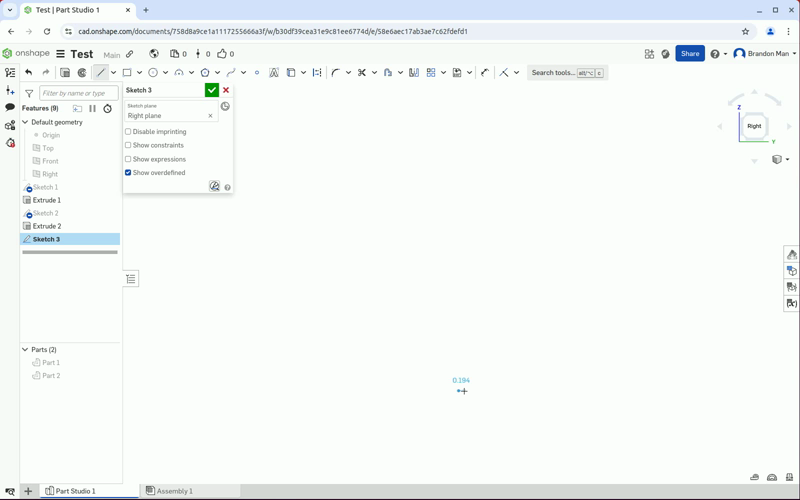
scroll(6)
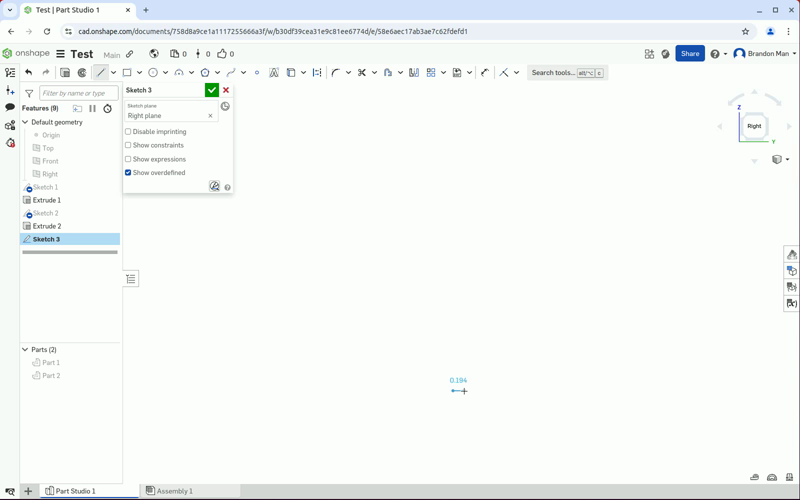
click(464, 390)
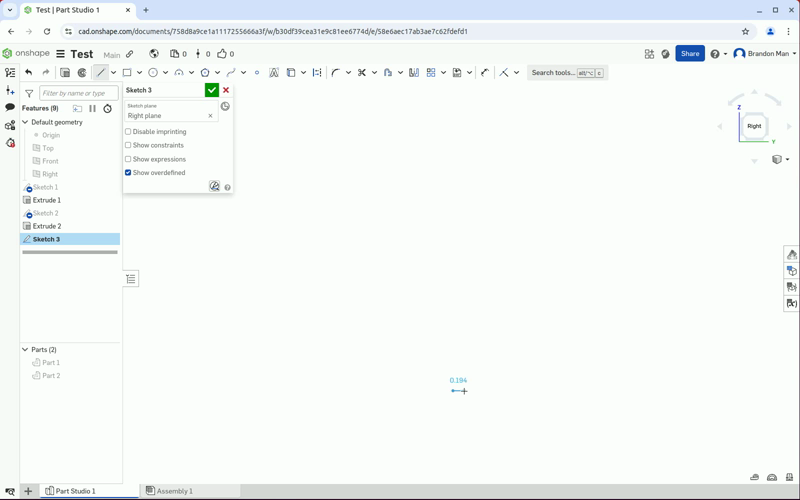
scroll(-6)
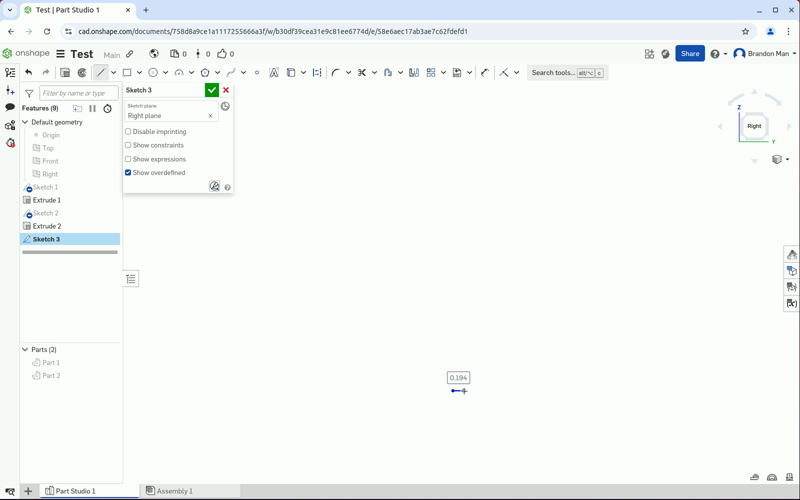
scroll(-6)
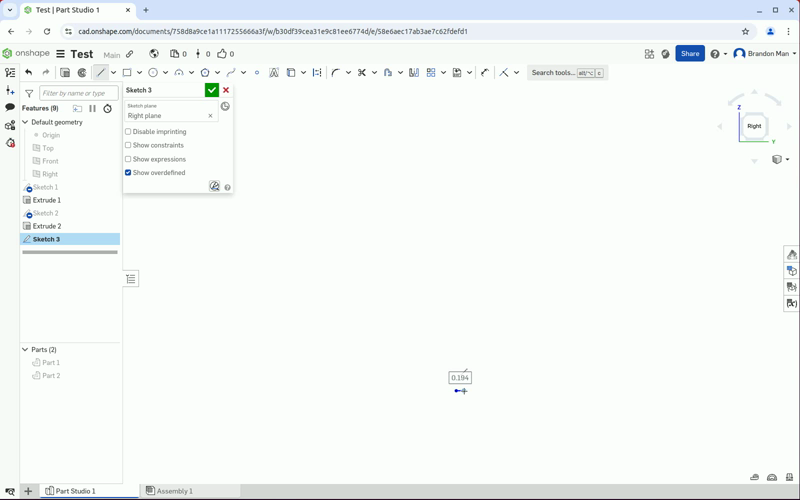
scroll(-6)
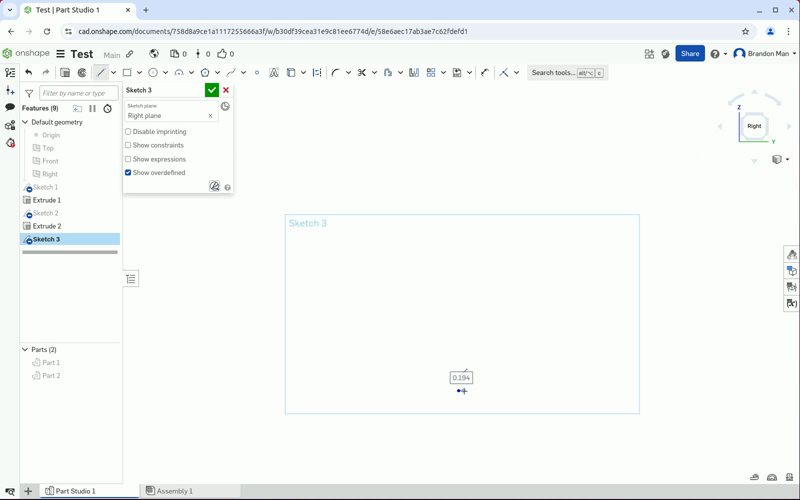
scroll(-6)
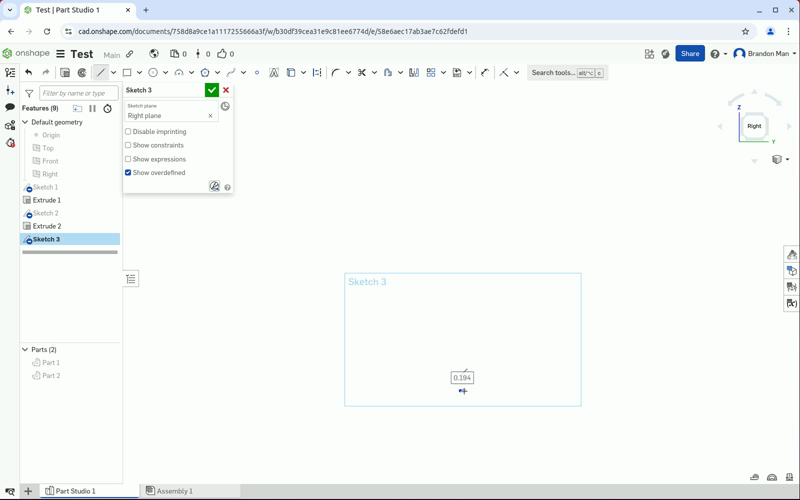
scroll(-6)
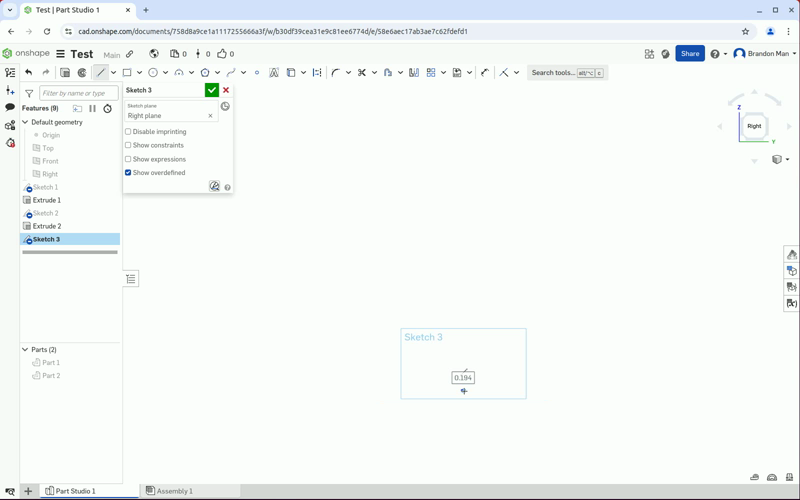
scroll(-6)
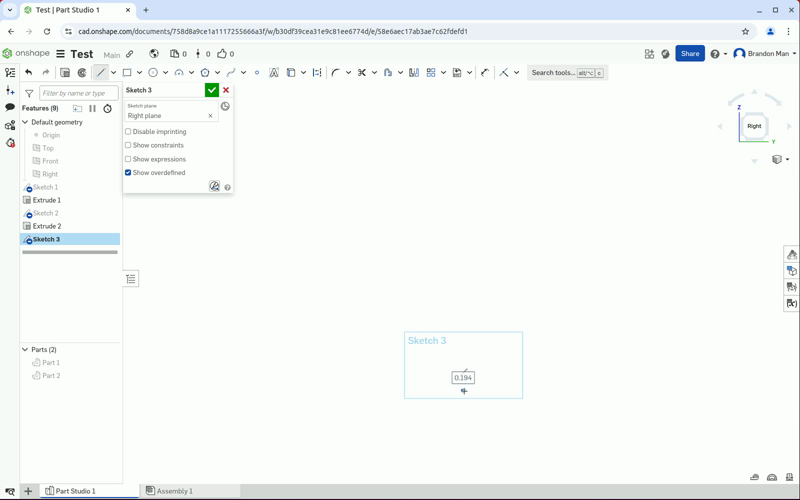
scroll(-6)
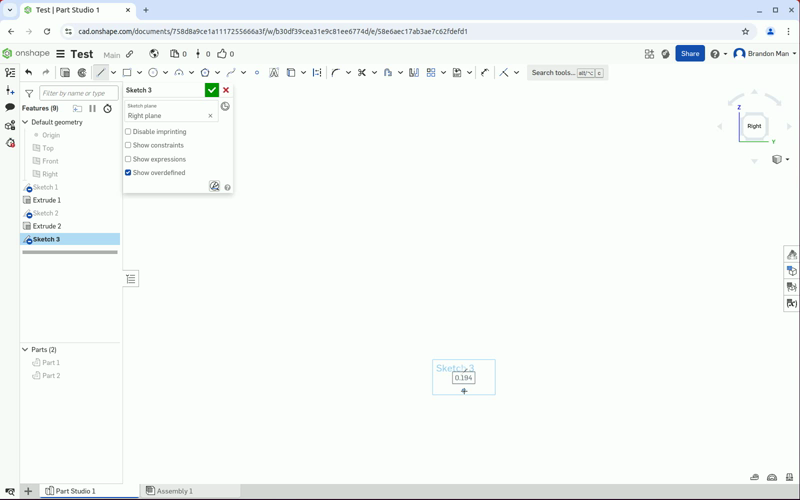
key_up(shift)
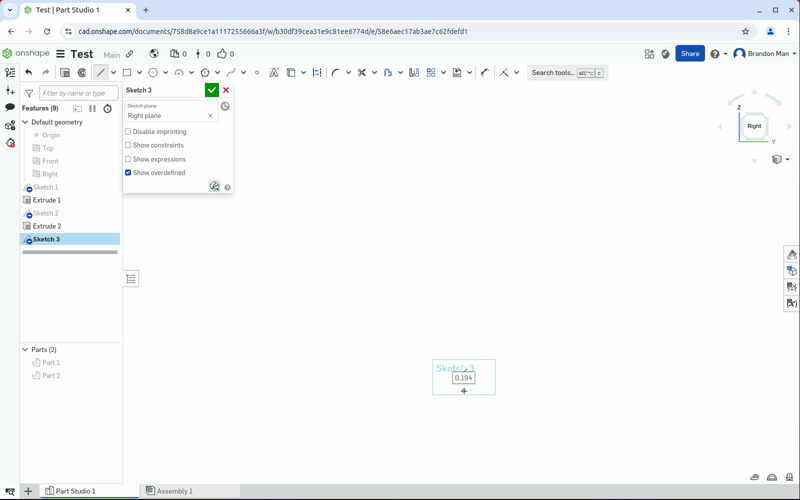
key_down(shift)
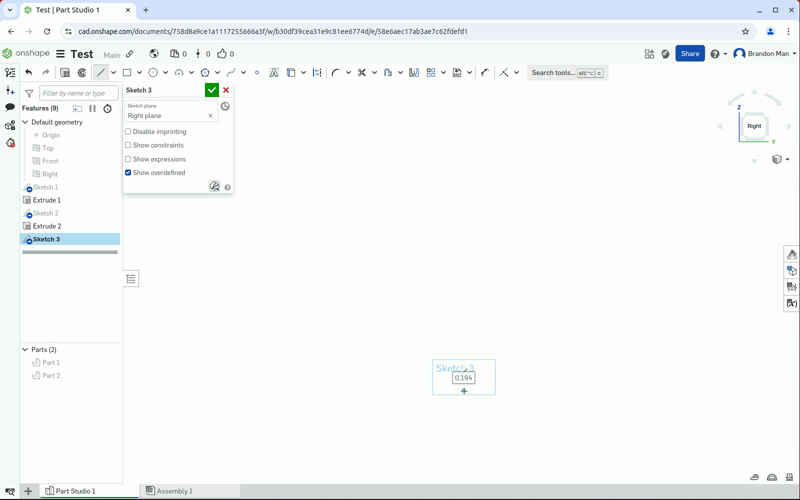
mouse_move(464, 282)
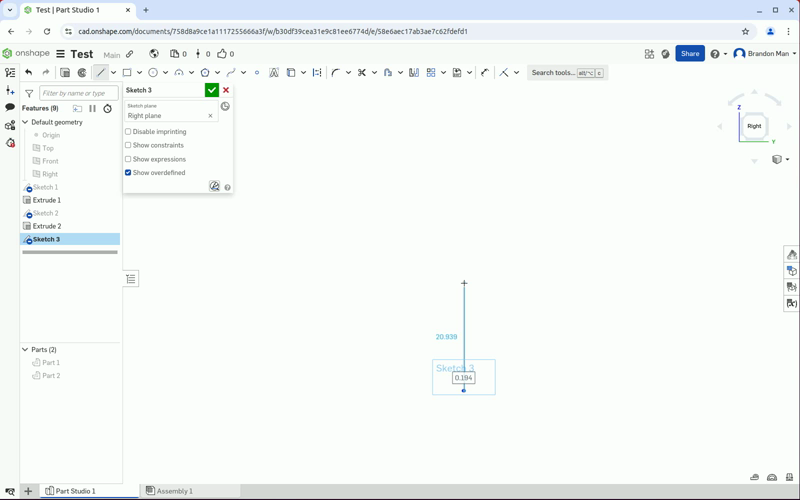
click(464, 282)
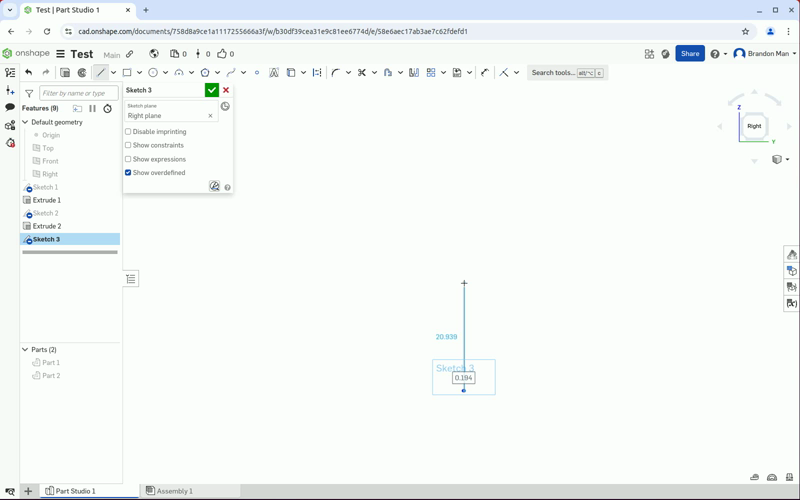
key_up(shift)
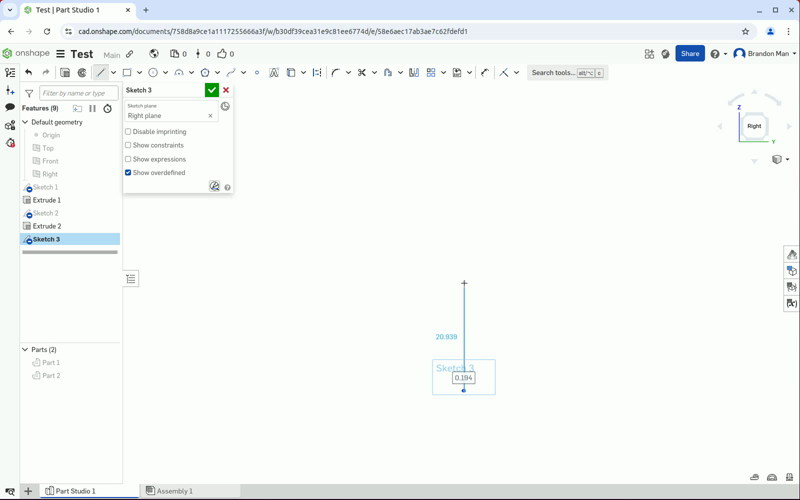
key_down(shift)
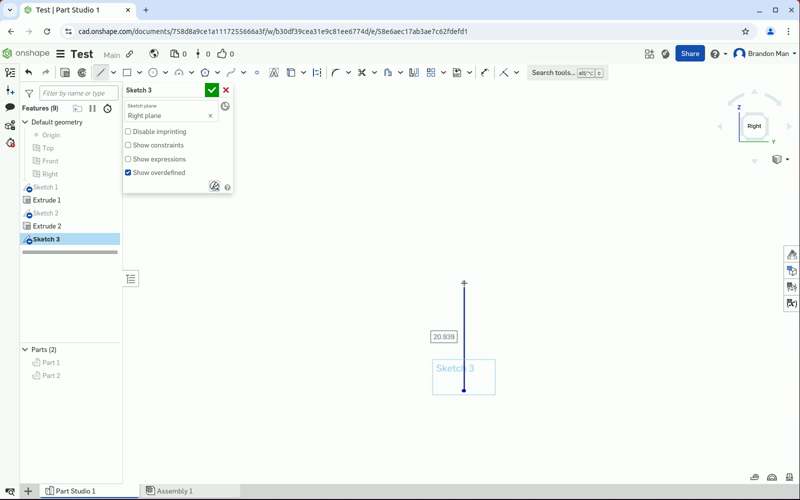
mouse_move(494, 282)
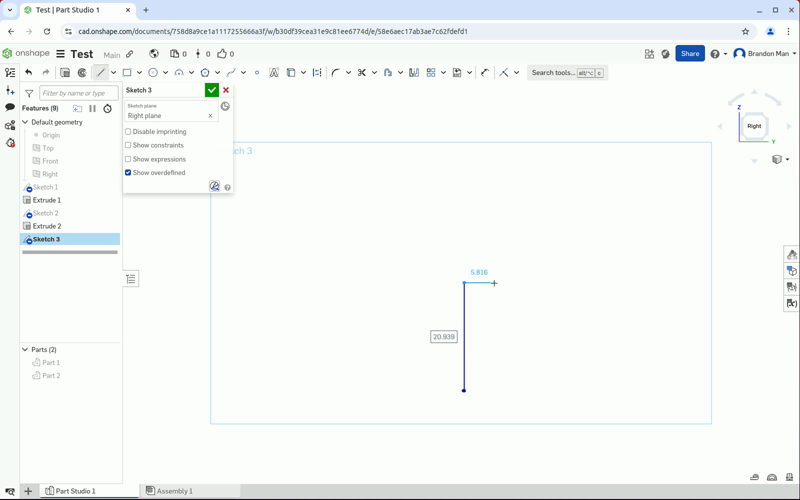
mouse_move(463, 282)
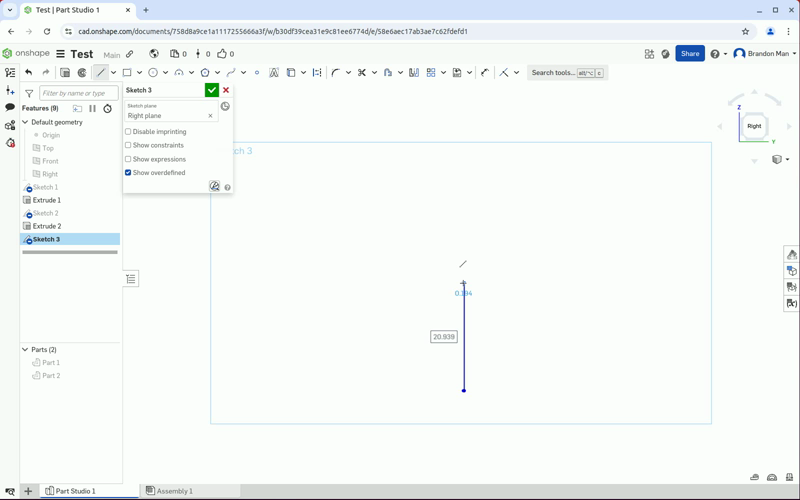
scroll(6)
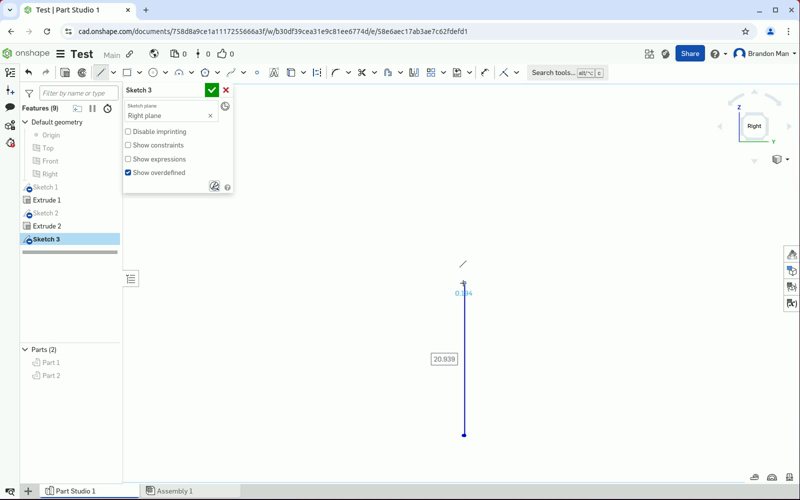
scroll(6)
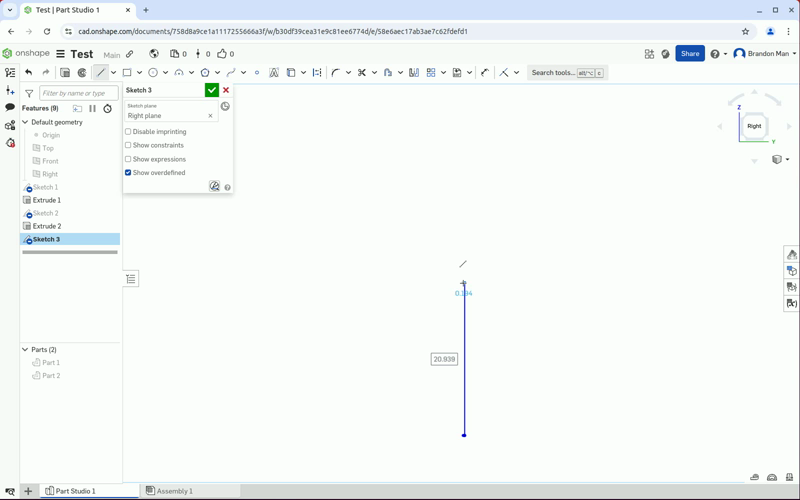
scroll(6)
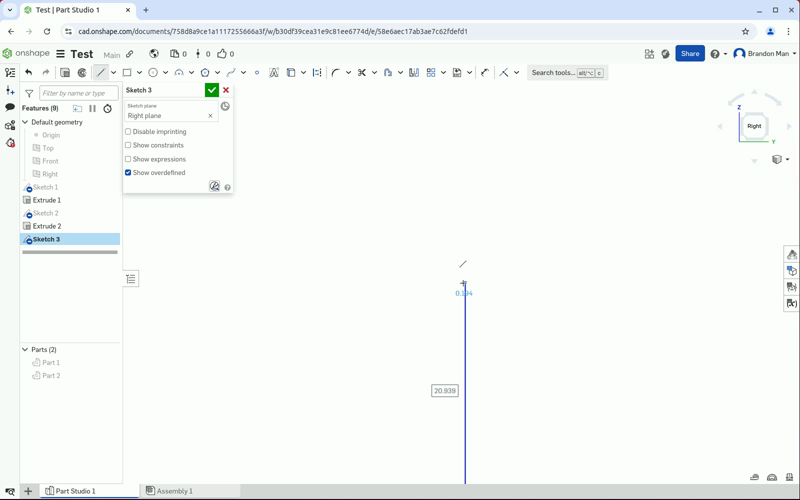
scroll(6)
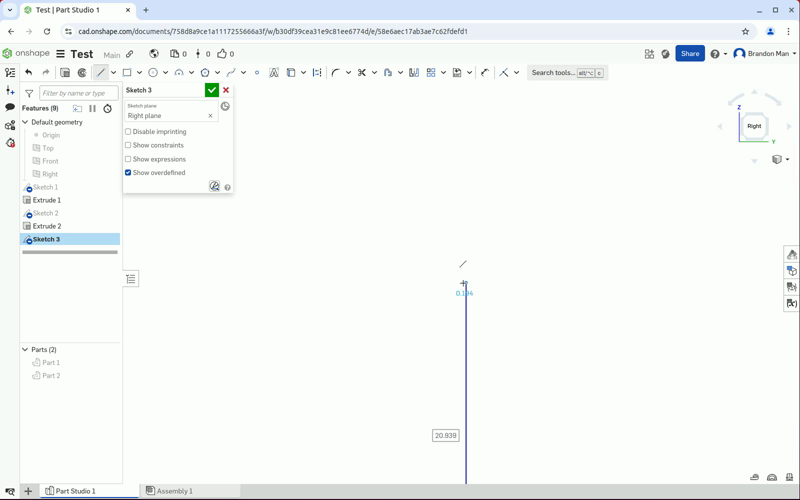
scroll(6)
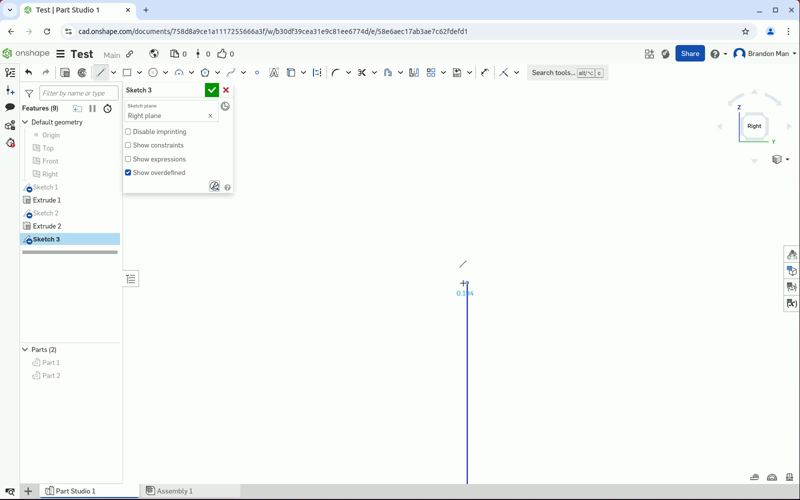
scroll(6)
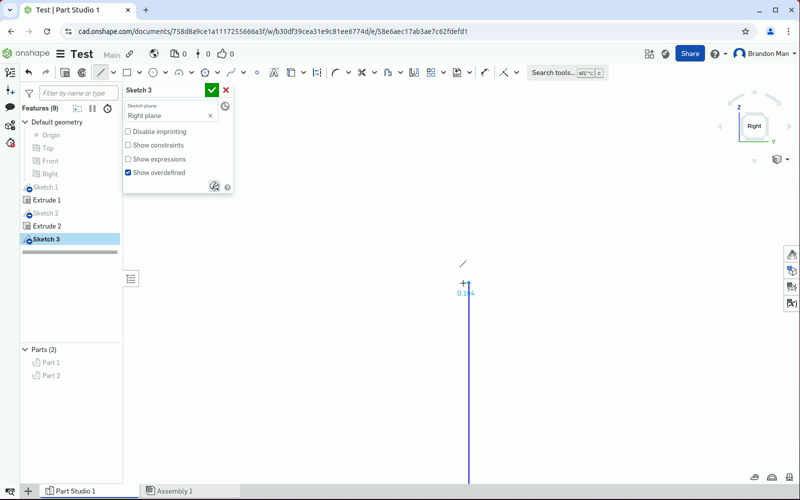
scroll(6)
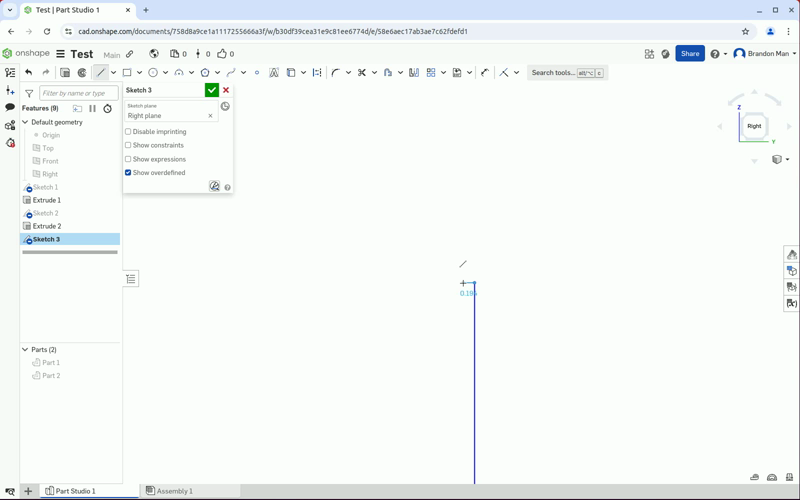
click(463, 282)
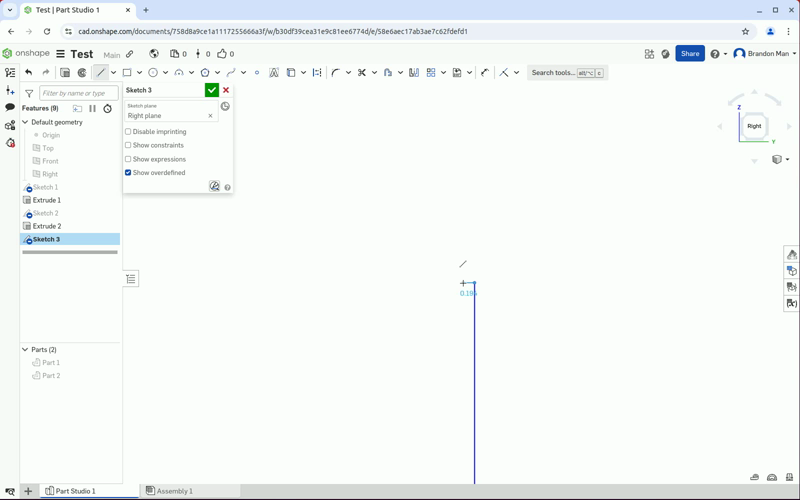
scroll(-6)
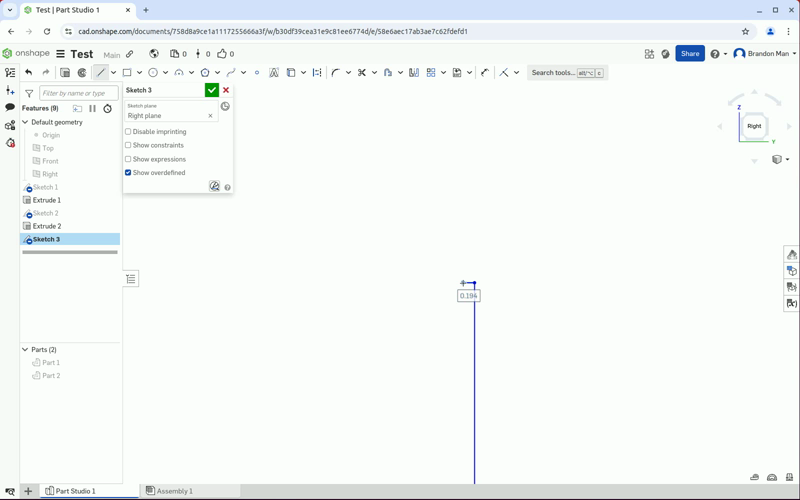
scroll(-6)
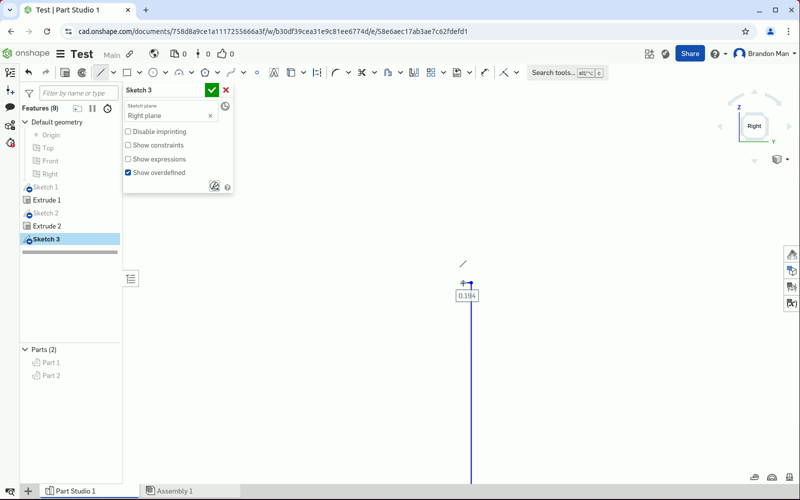
scroll(-6)
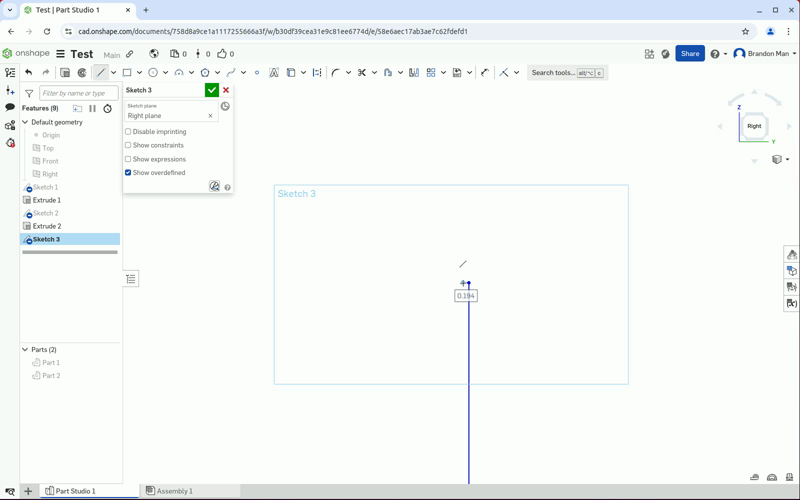
scroll(-6)
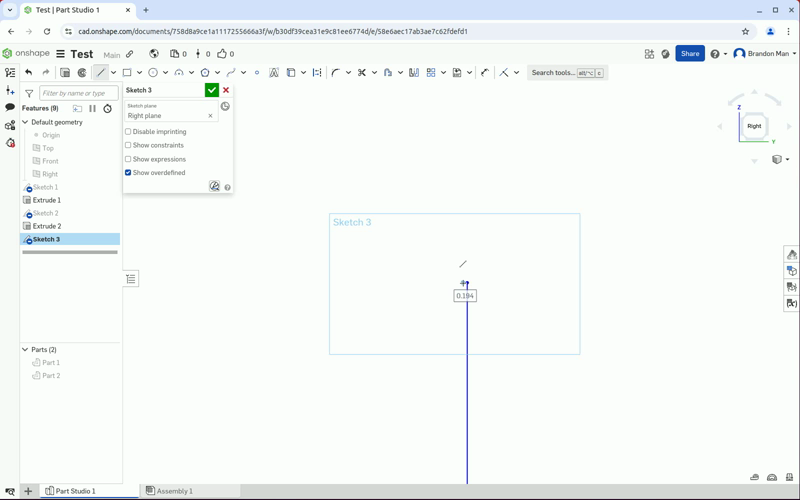
scroll(-6)
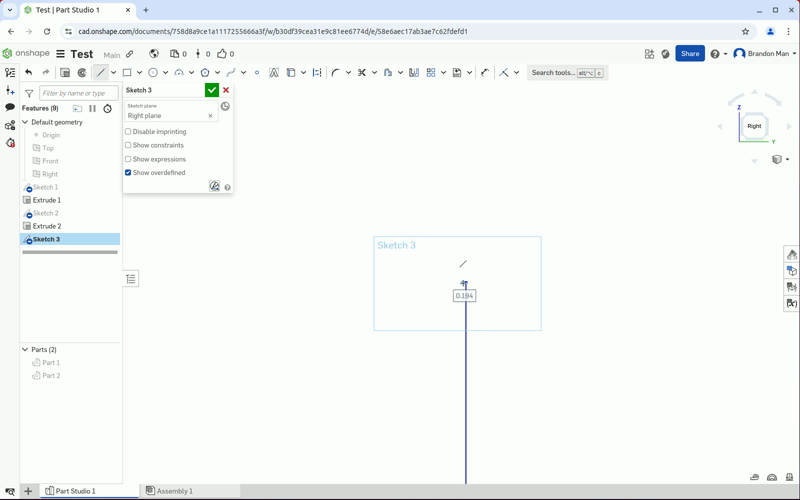
scroll(-6)
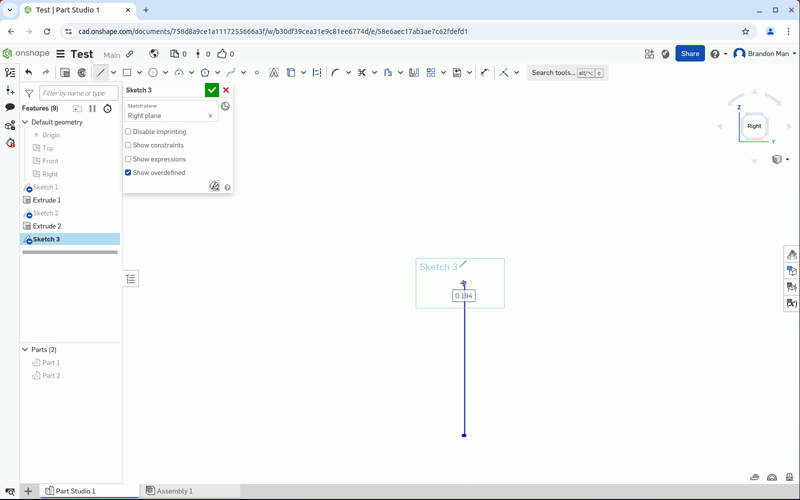
scroll(-6)
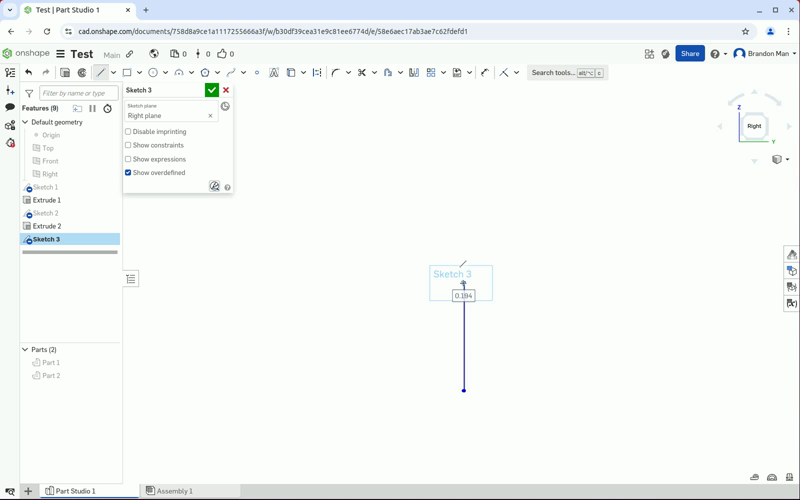
key_up(shift)
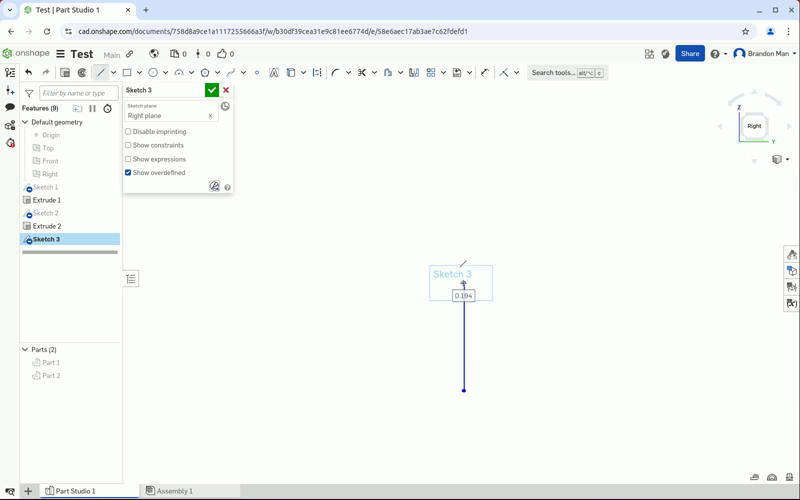
key_down(shift)
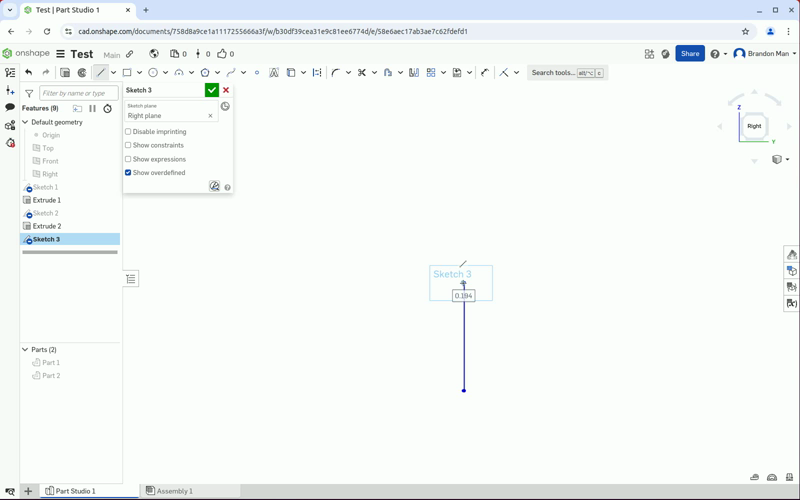
mouse_move(463, 390)
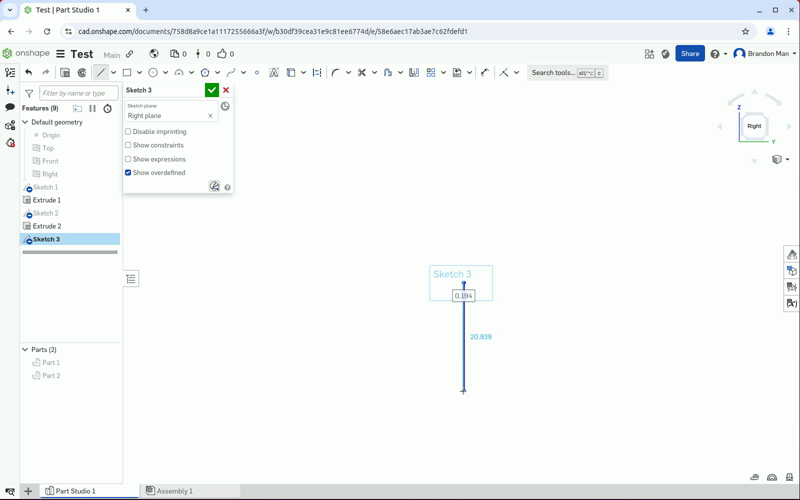
scroll(6)
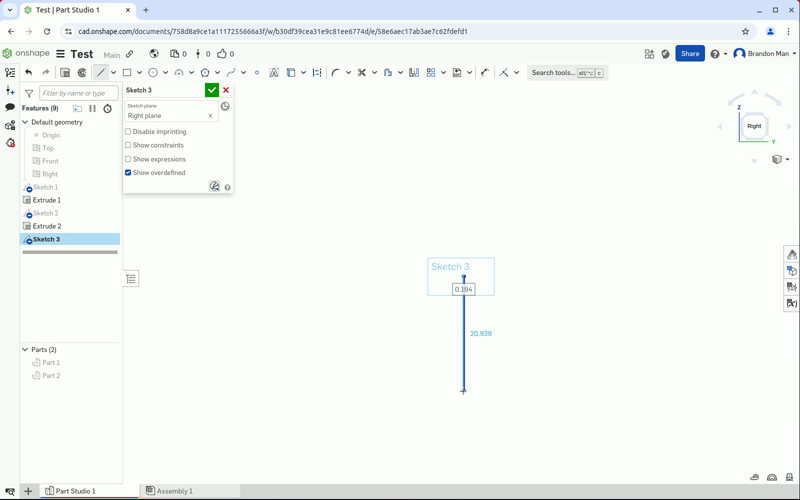
scroll(6)
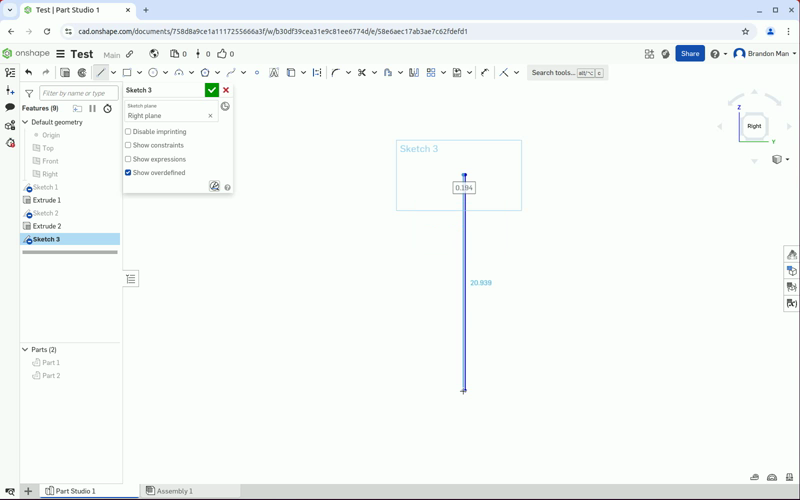
scroll(6)
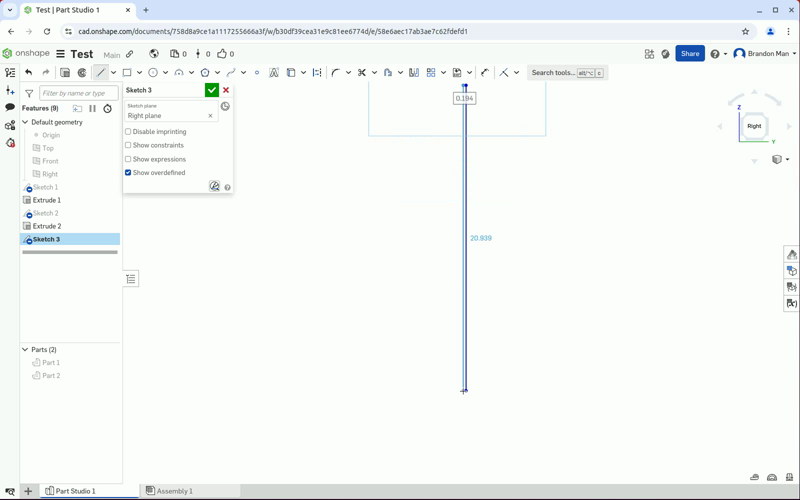
scroll(6)
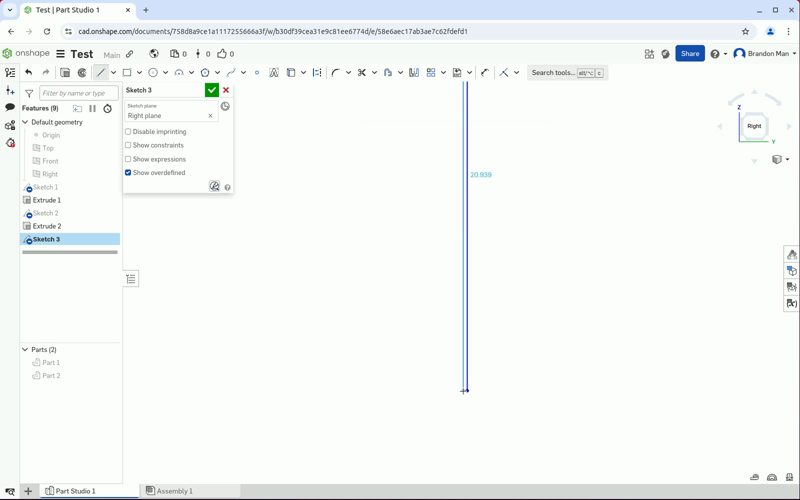
scroll(6)
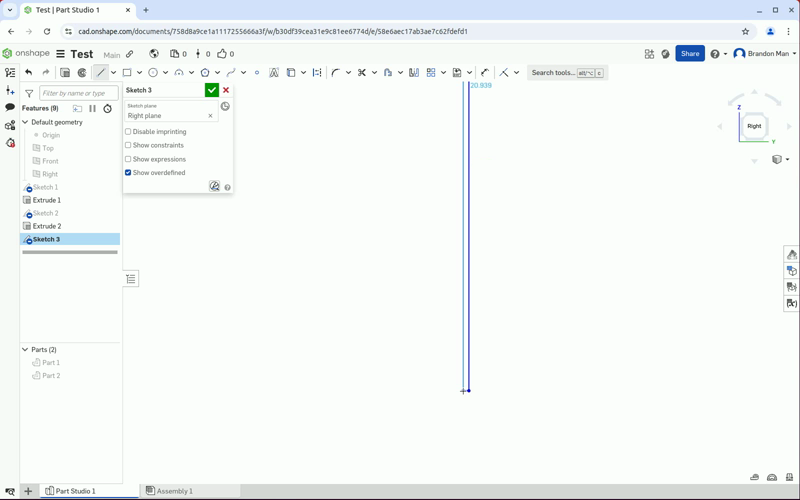
scroll(6)
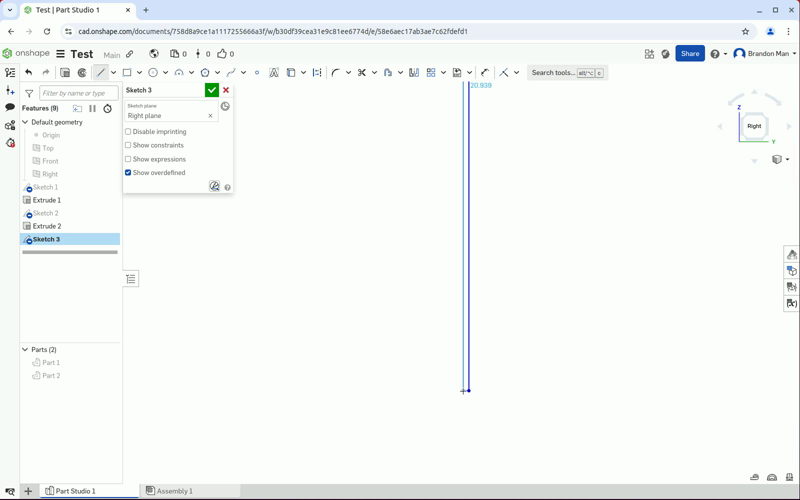
scroll(6)
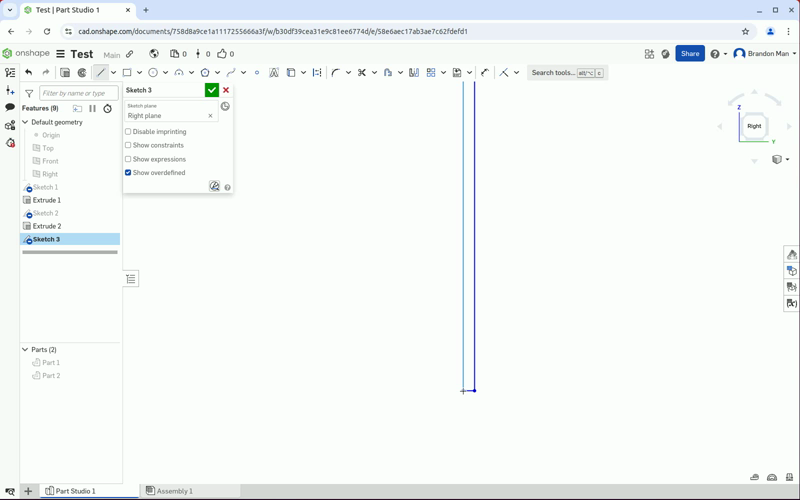
key_up(shift)
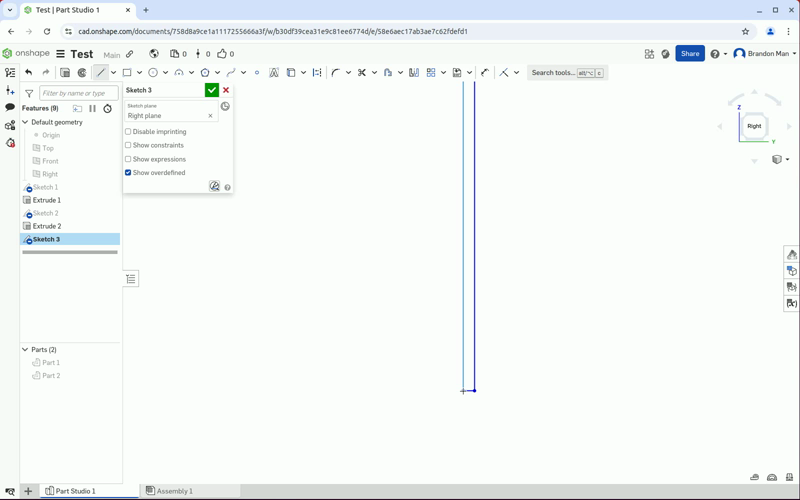
click(463, 390)
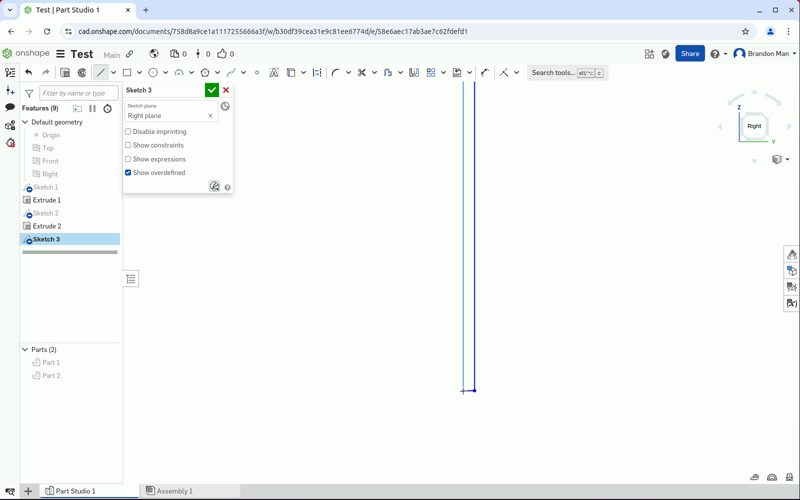
scroll(-6)
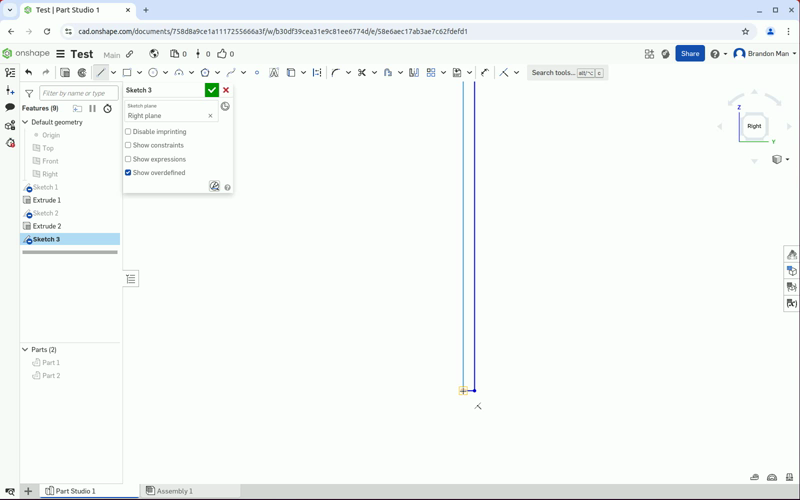
scroll(-6)
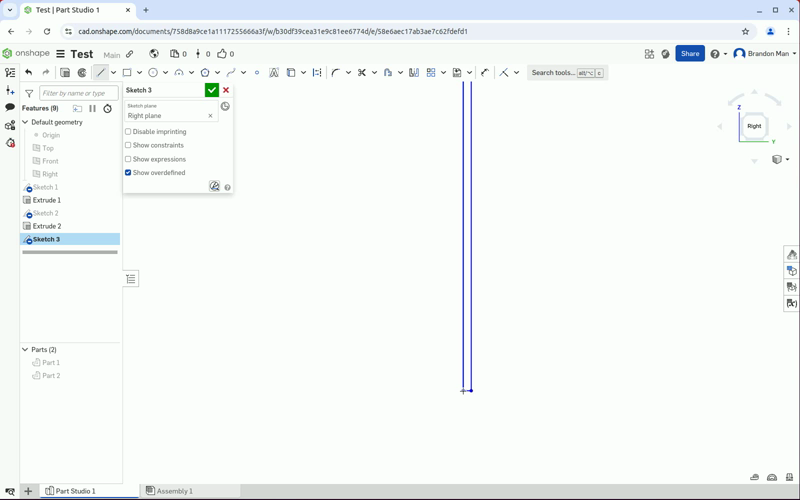
scroll(-6)
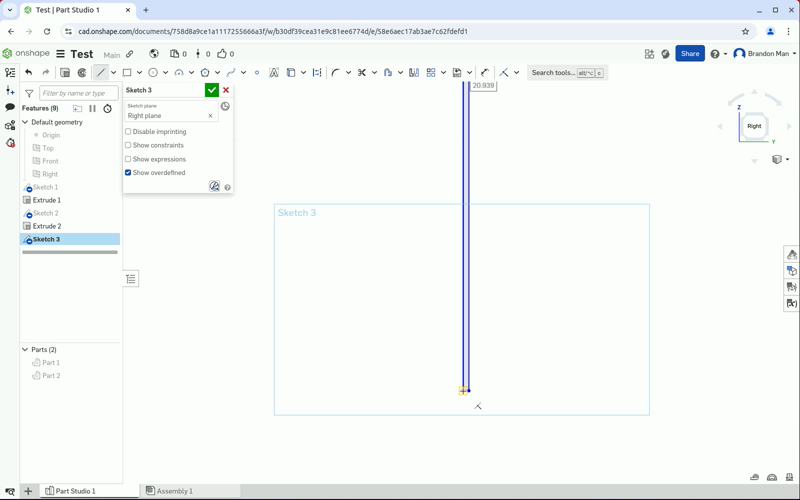
scroll(-6)
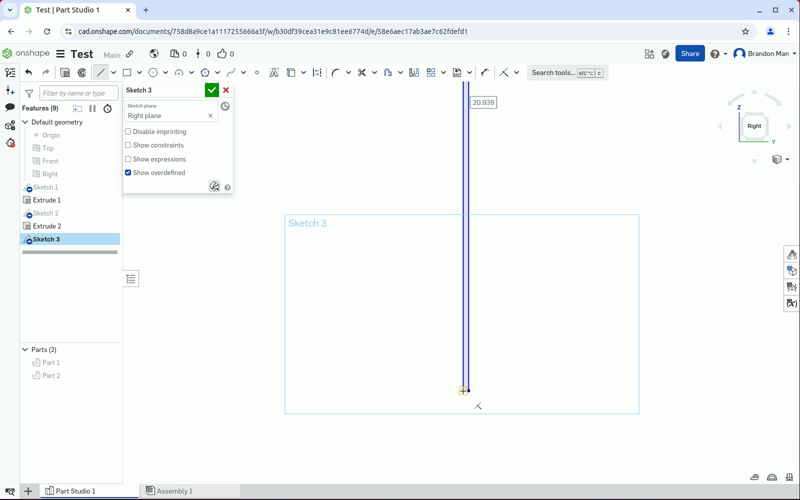
scroll(-6)
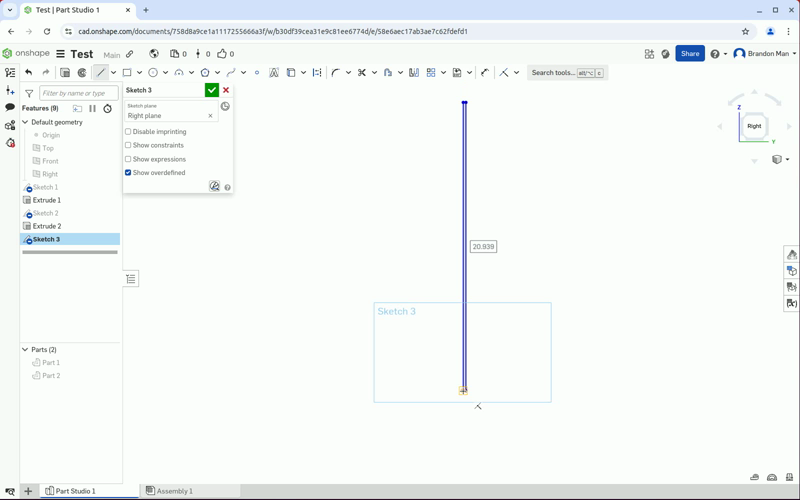
scroll(-6)
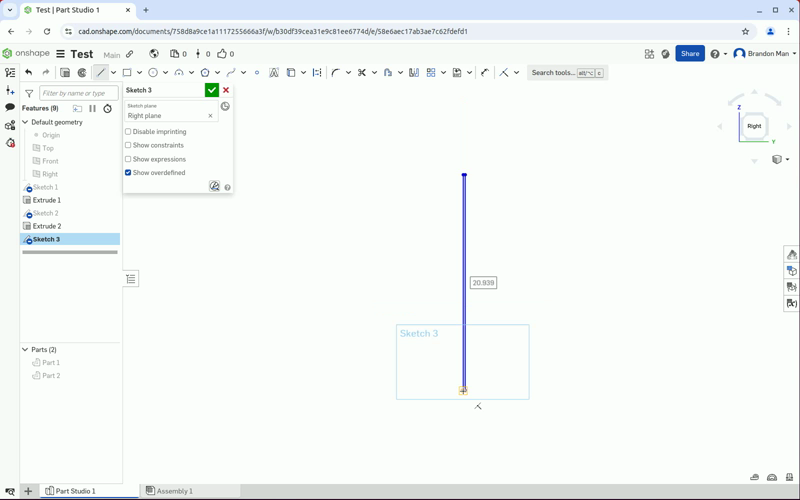
scroll(-6)
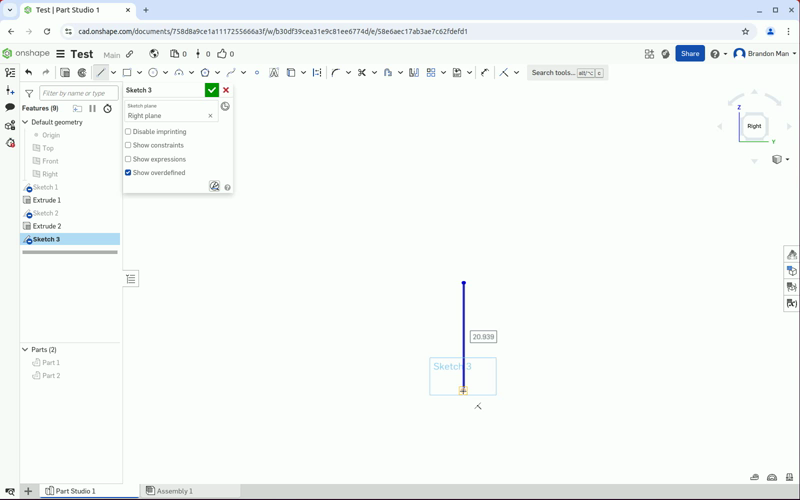
key(esc)
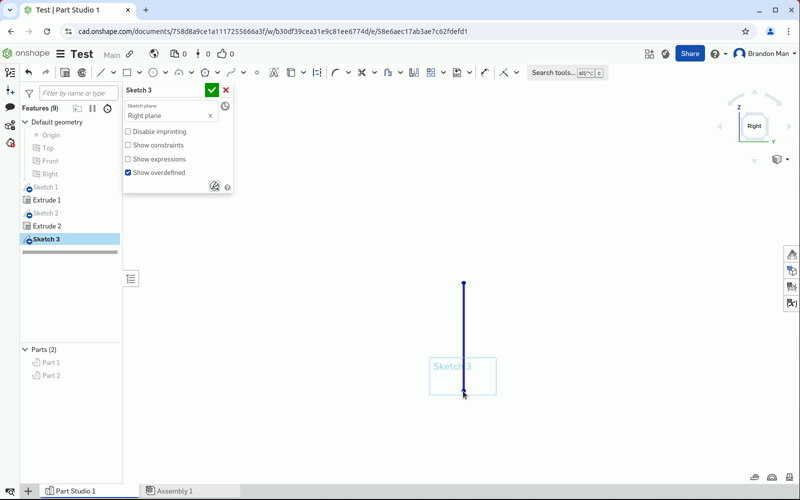
mouse_move(463, 388)
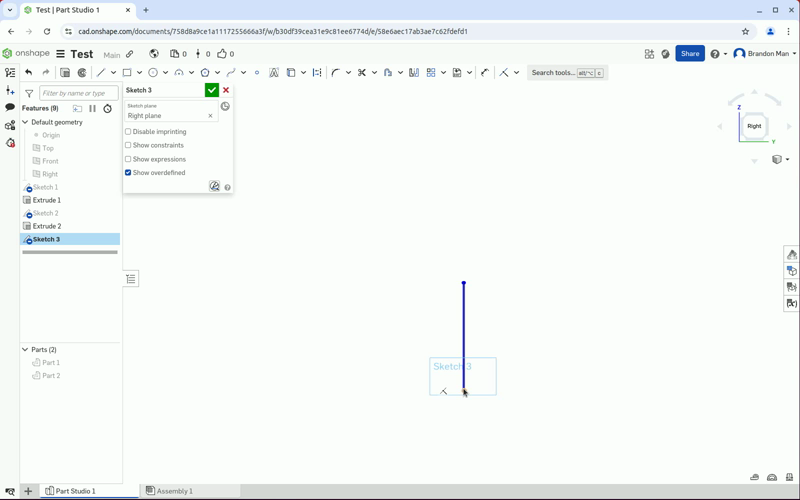
scroll(6)
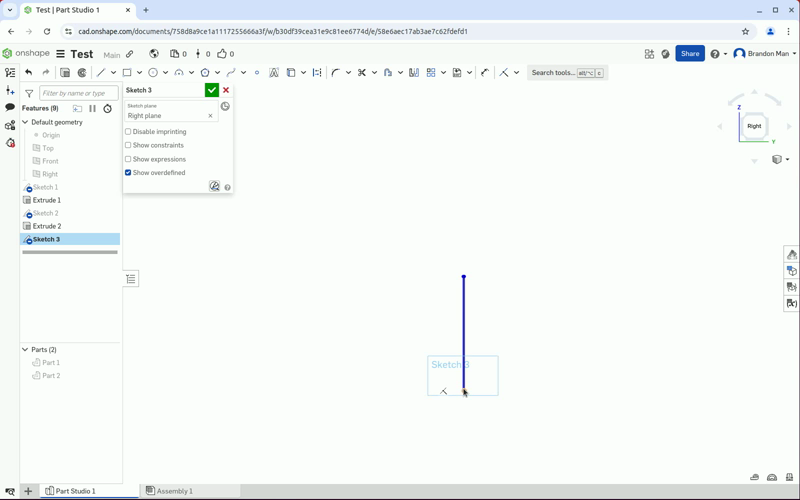
scroll(6)
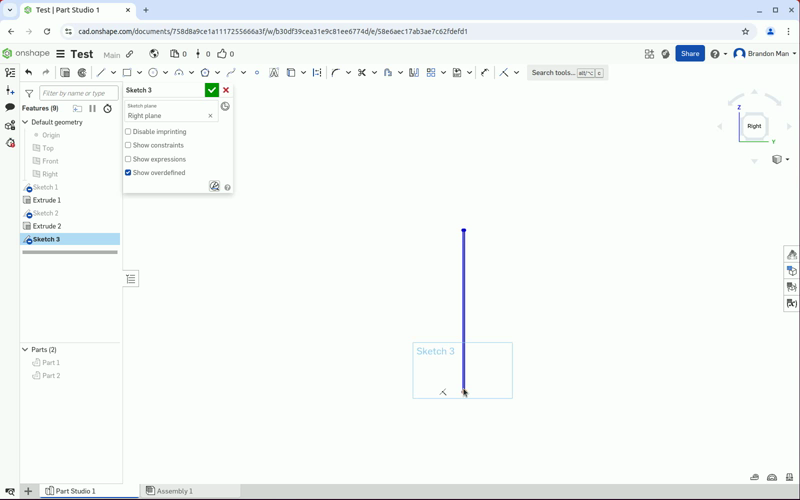
scroll(6)
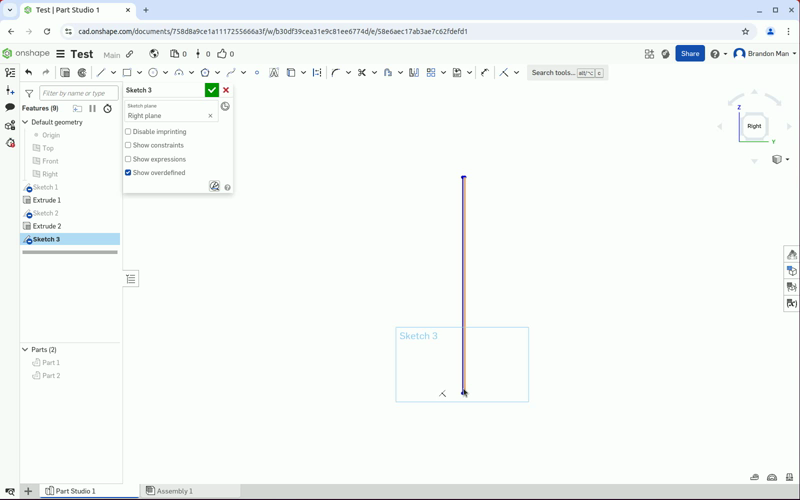
scroll(6)
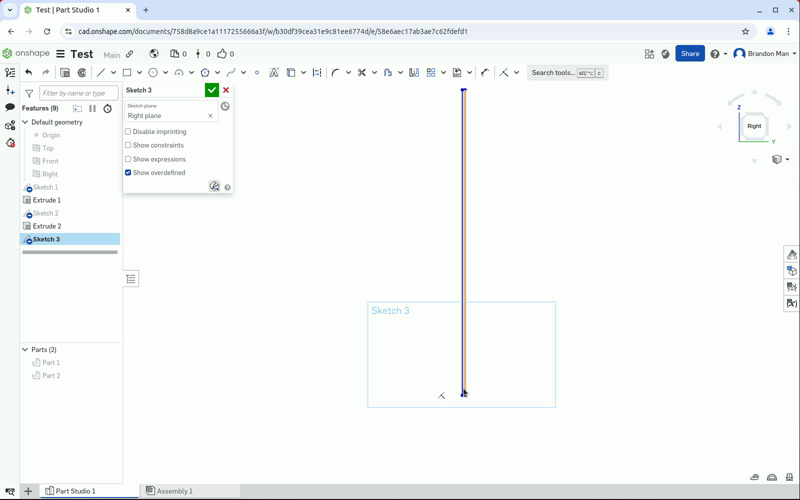
scroll(6)
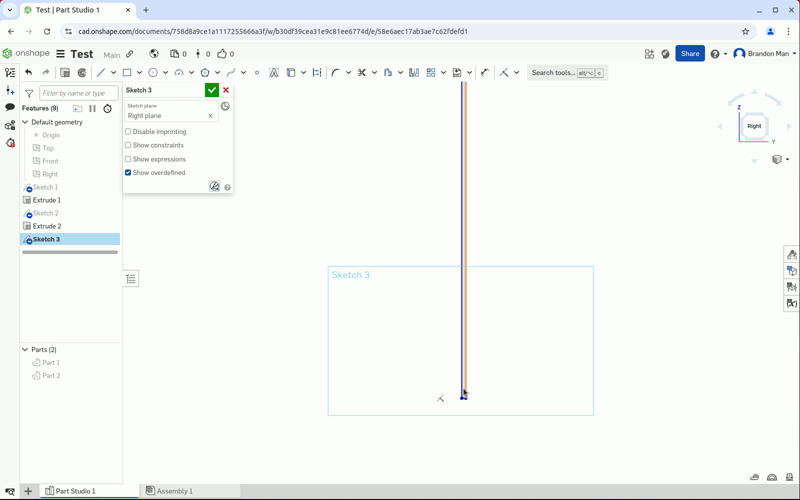
scroll(6)
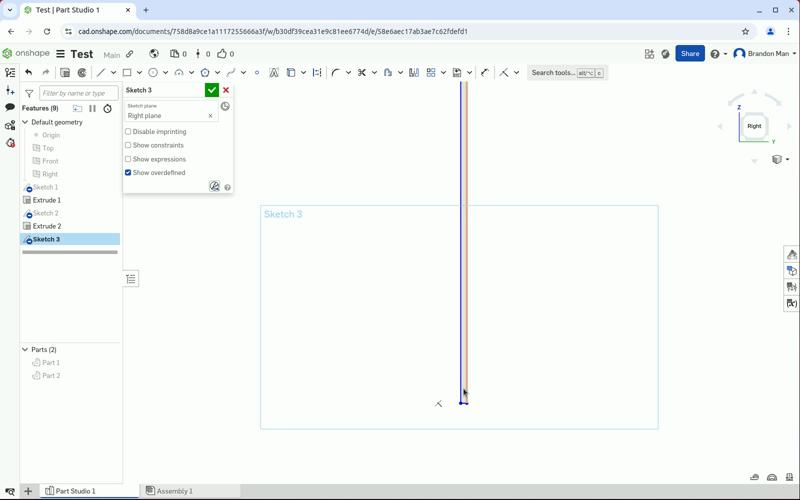
scroll(6)
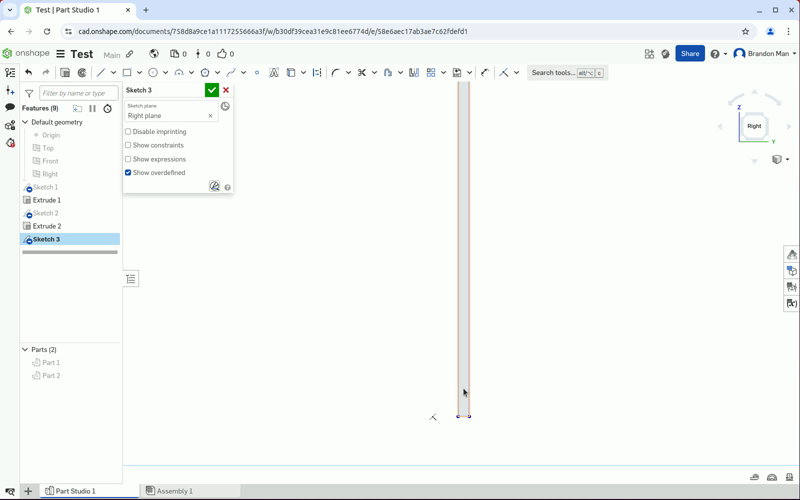
click(463, 388)
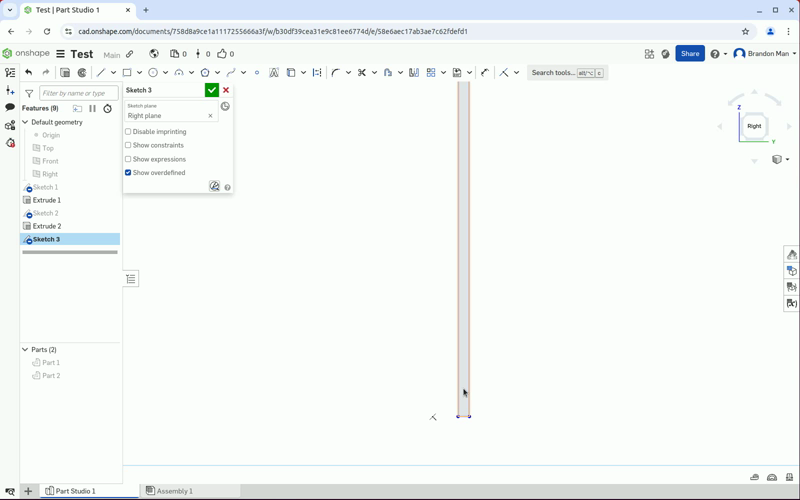
scroll(-6)
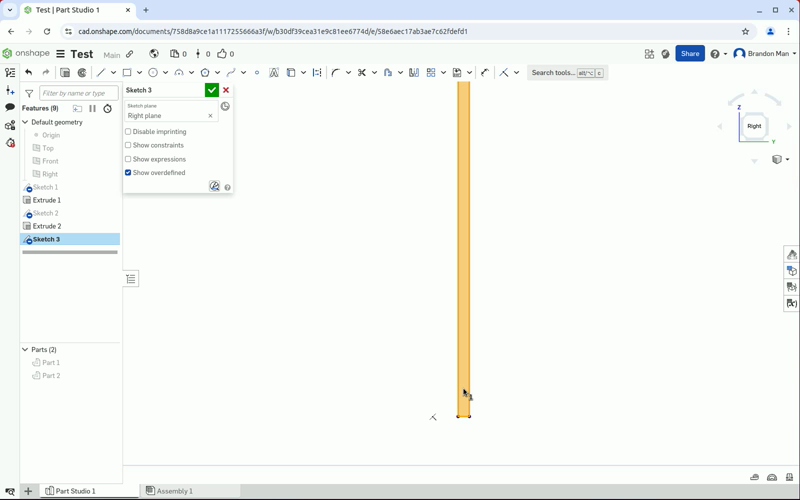
scroll(-6)
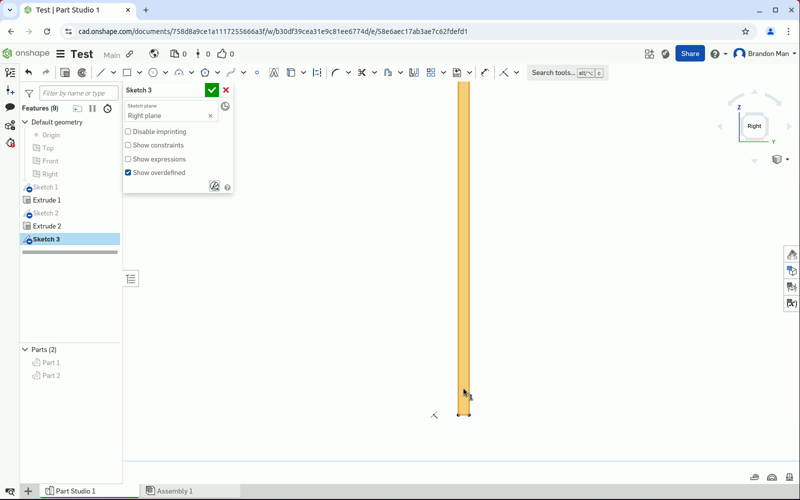
scroll(-6)
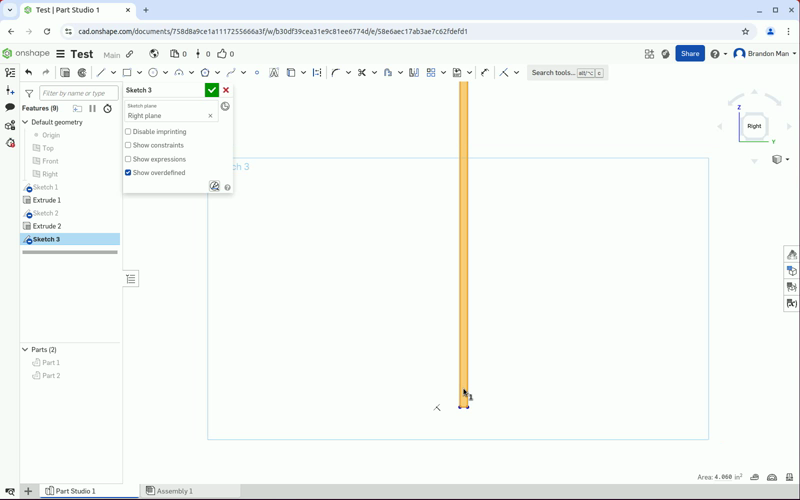
scroll(-6)
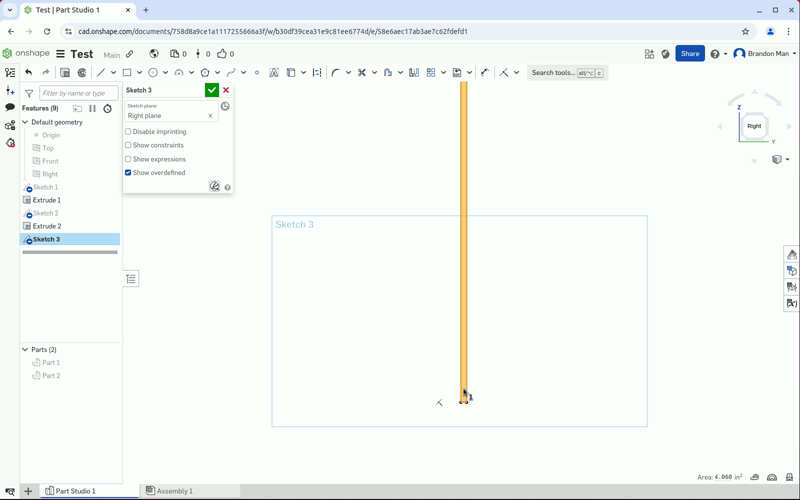
scroll(-6)
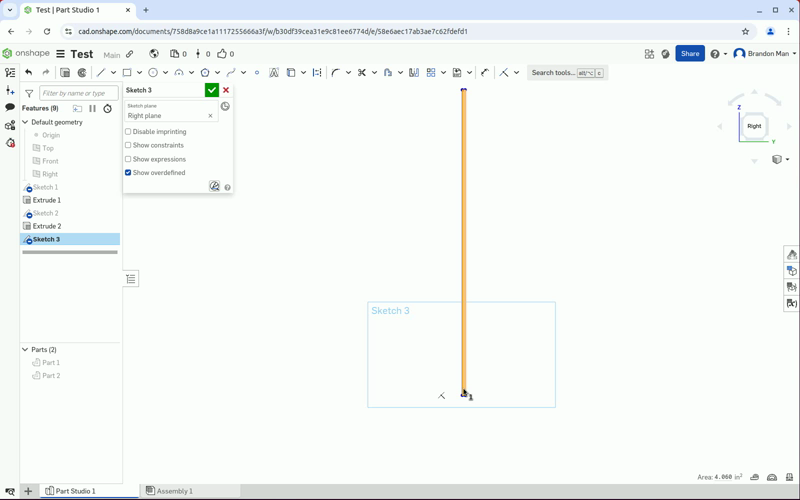
scroll(-6)
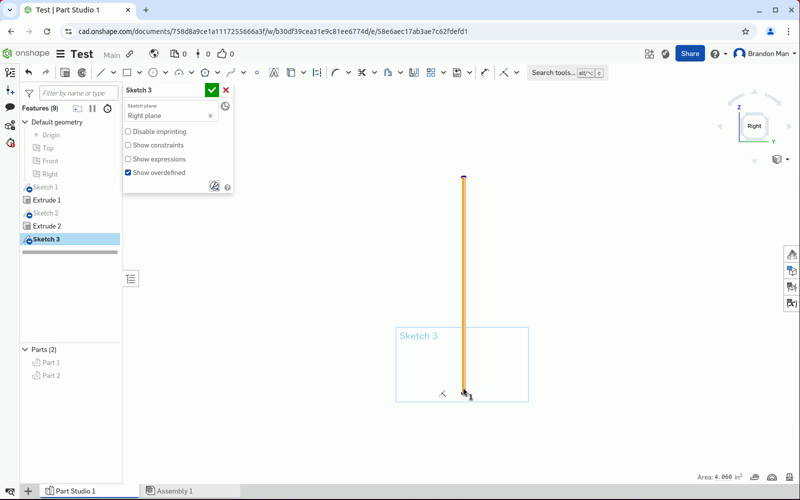
scroll(-6)
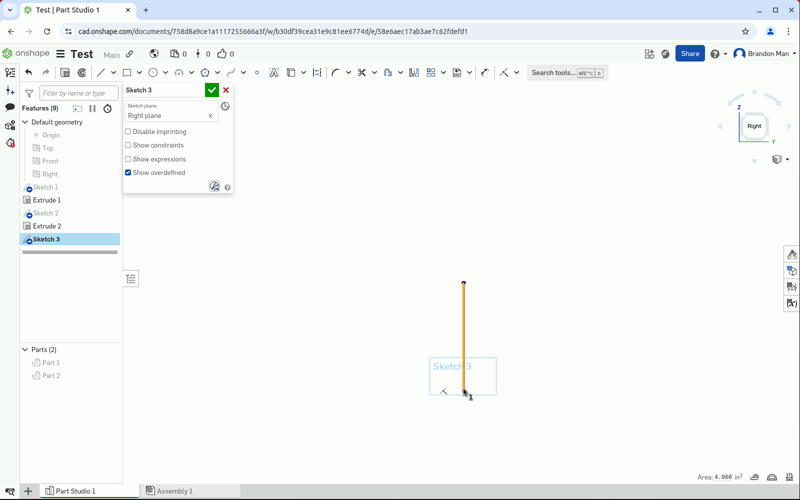
mouse_move(73, 352)
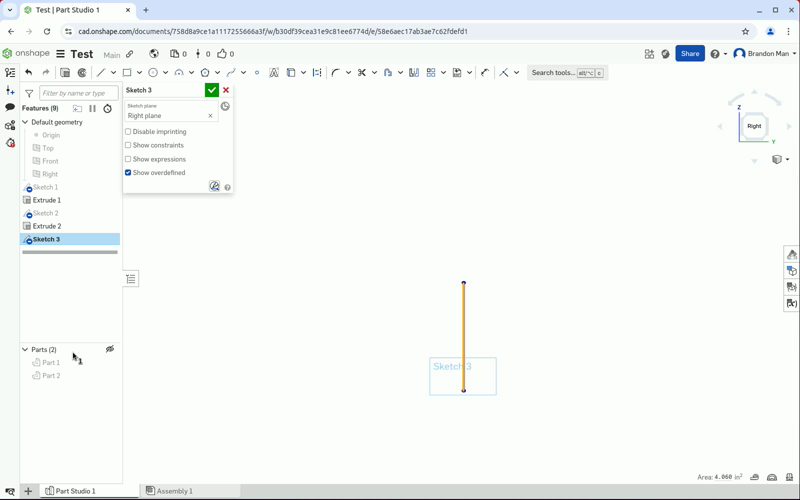
key(shift+y)
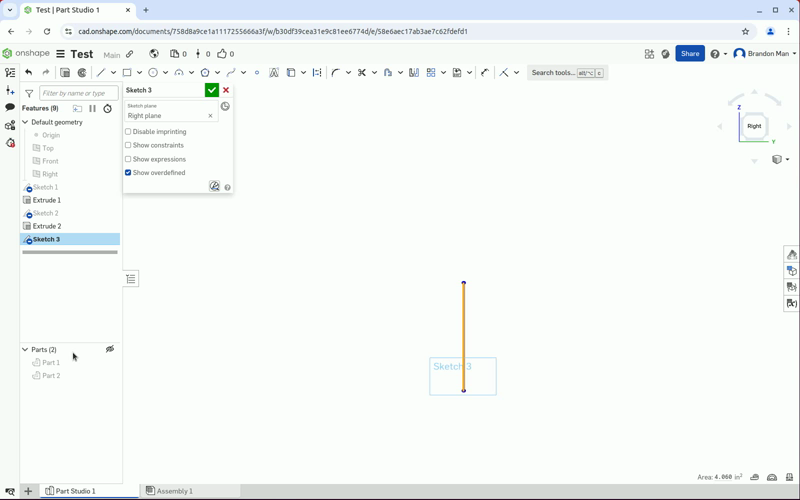
key(shift+e)
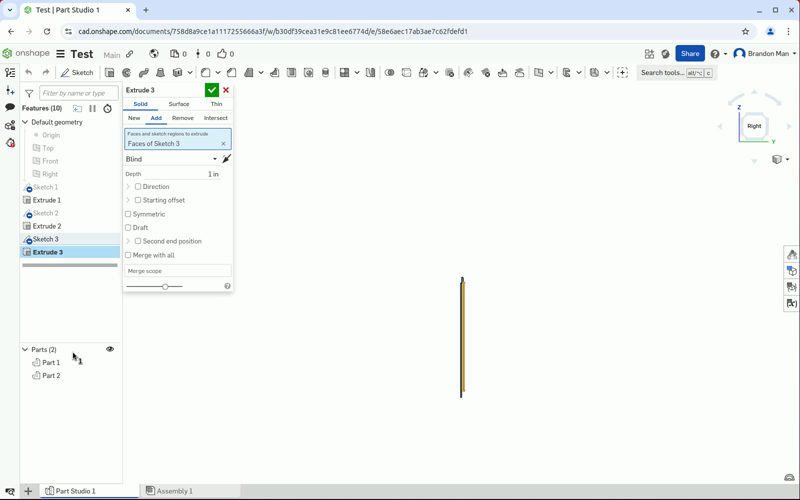
mouse_move(143, 106)
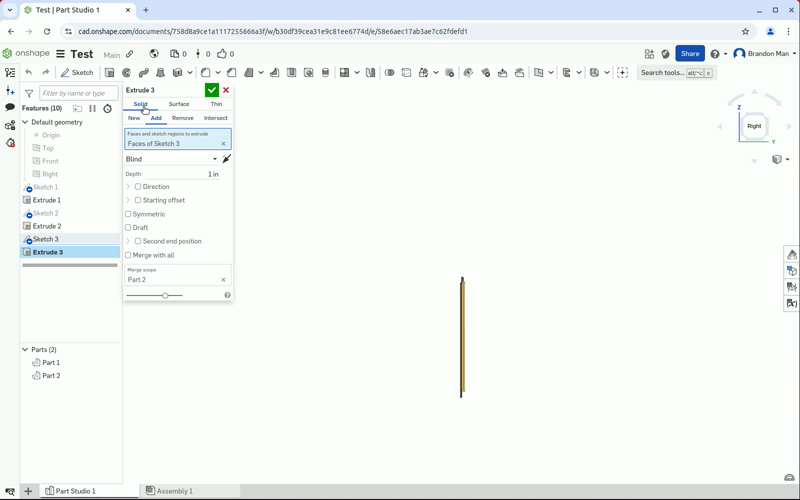
click(143, 106)
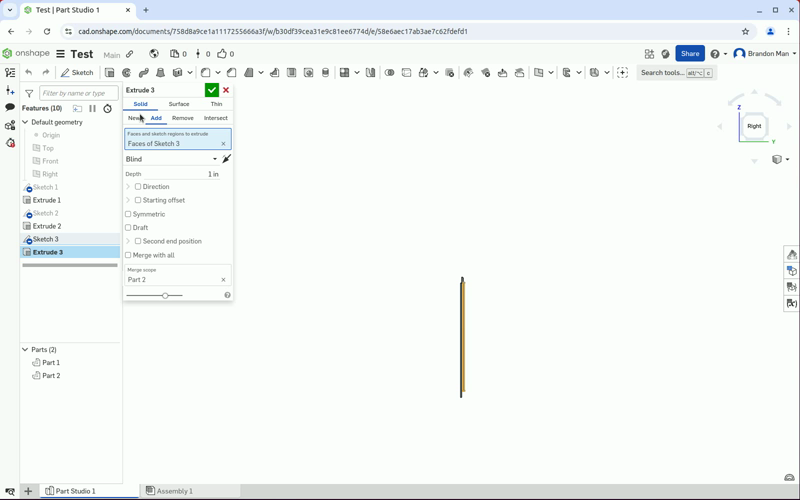
mouse_move(137, 120)
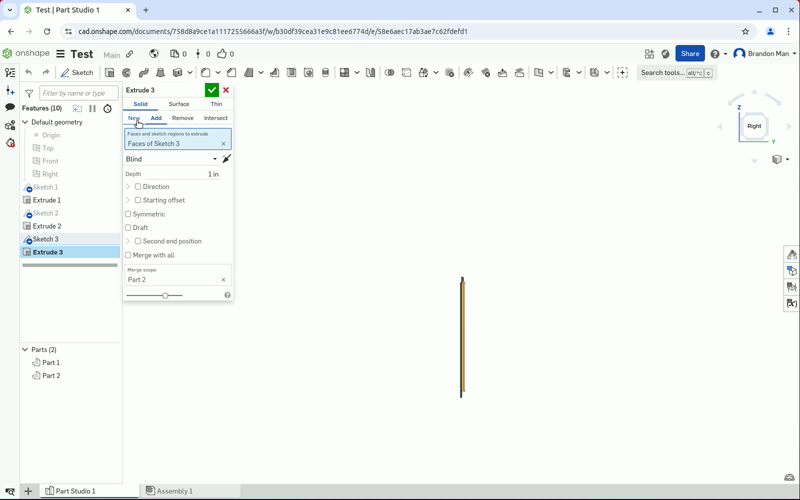
click(137, 120)
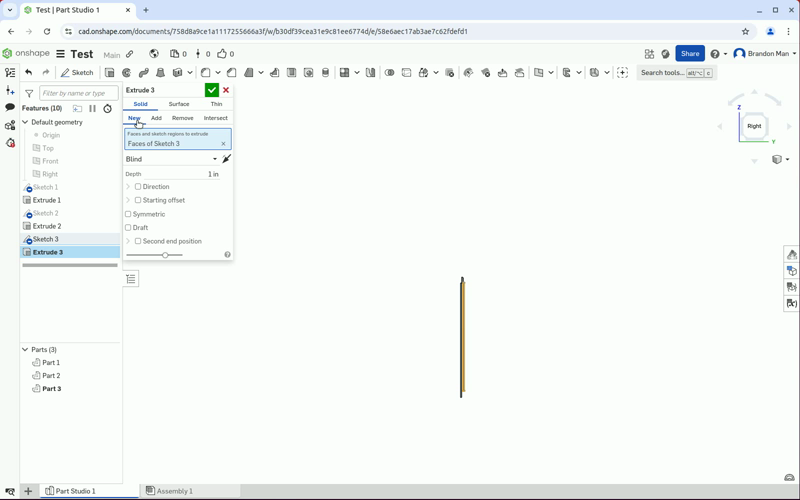
key(tab, 4)
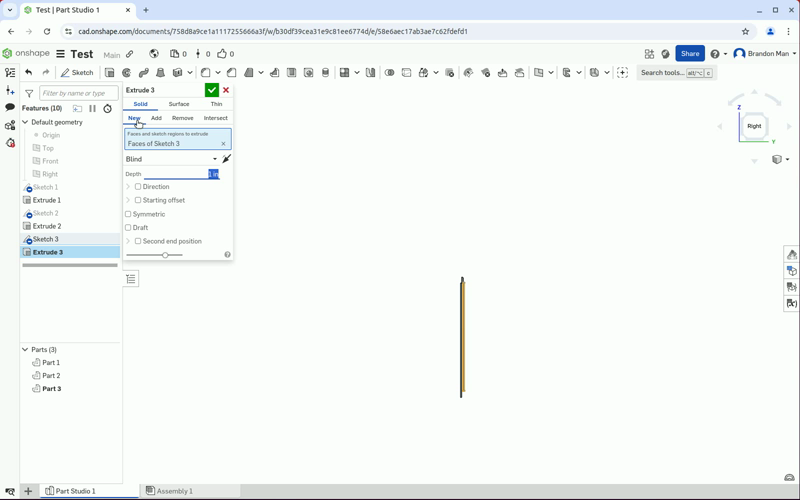
text(0.963)
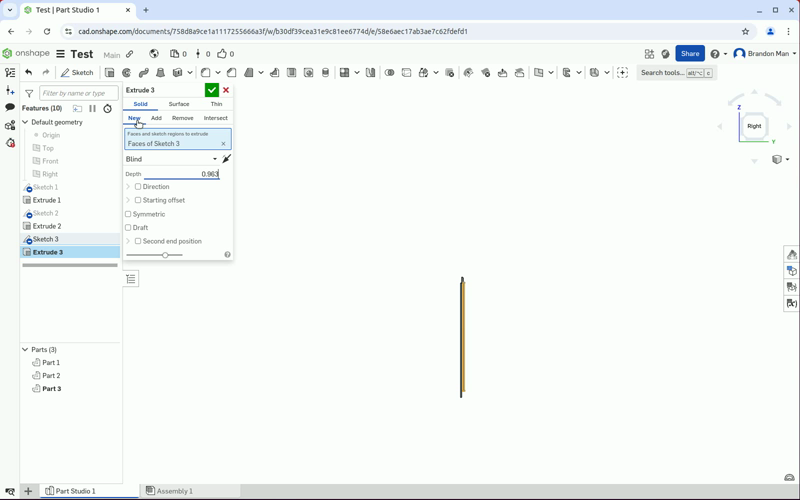
key(enter)
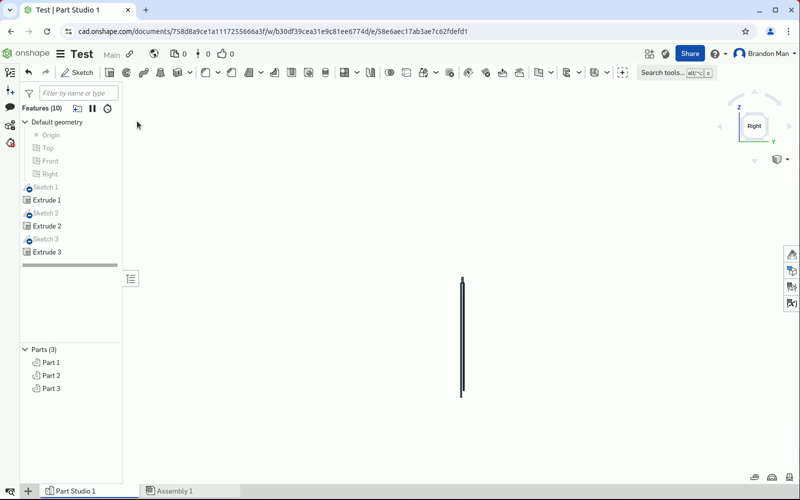
key(shift+h)
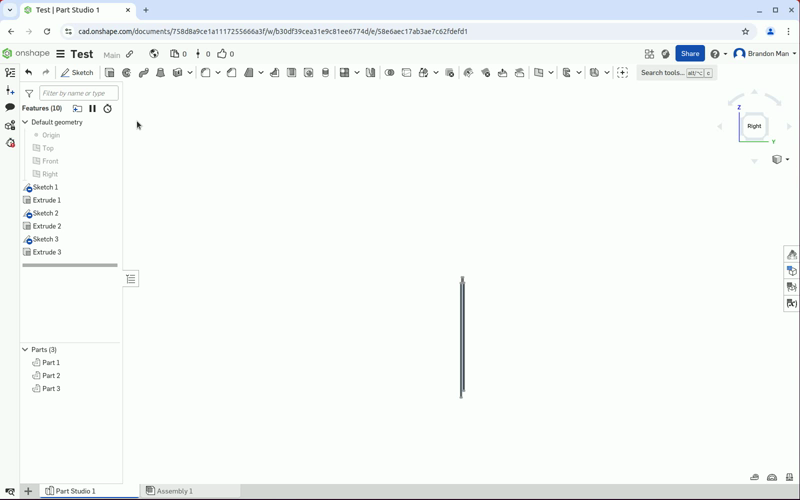
key(shift+h)
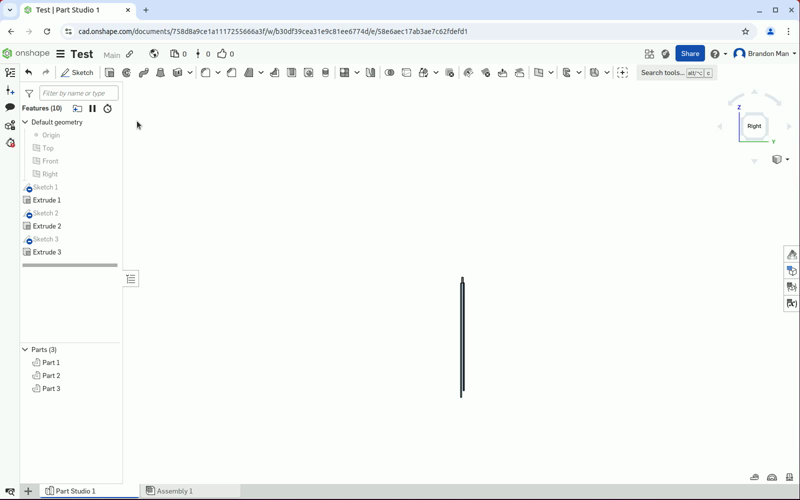
mouse_move(73, 189)
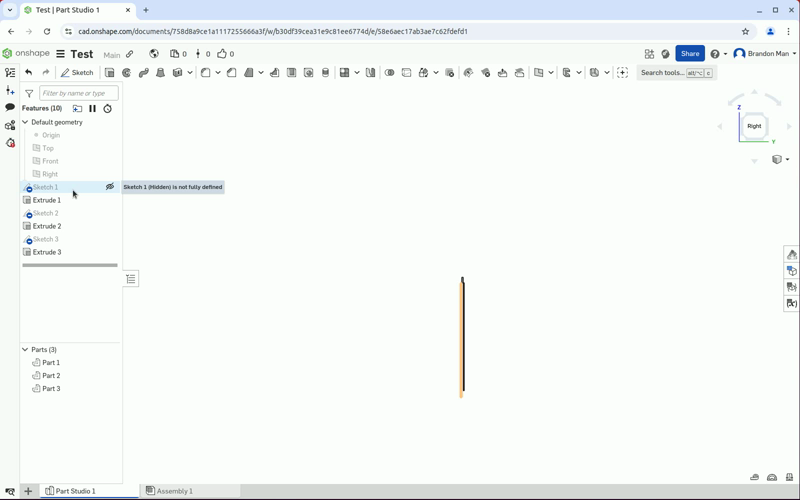
click(73, 189)
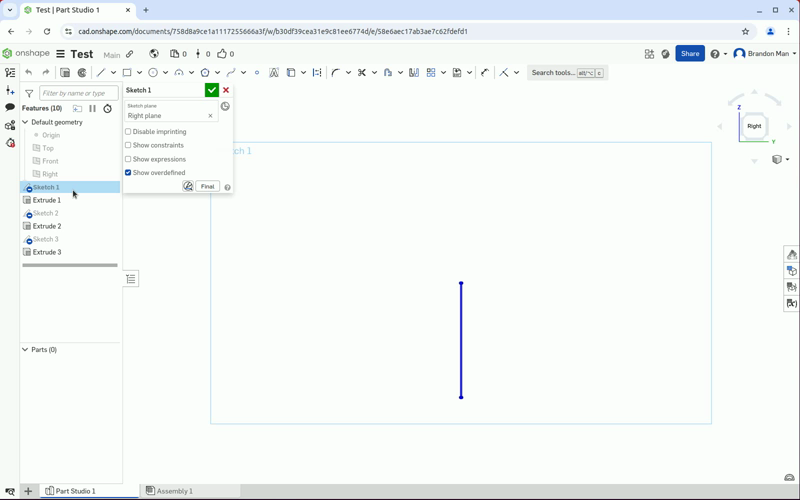
mouse_move(229, 92)
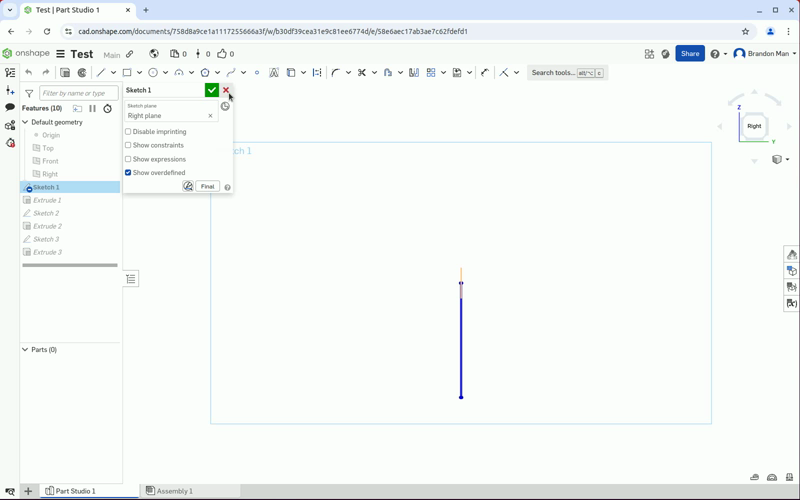
click(229, 92)
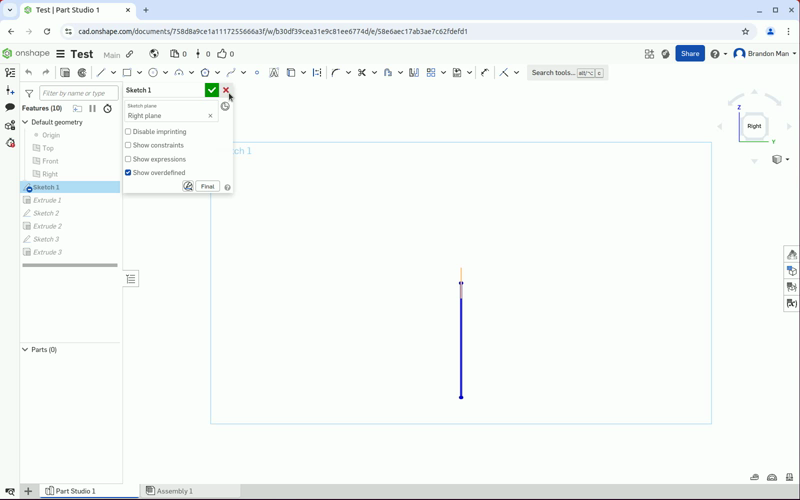
key(shift+s)
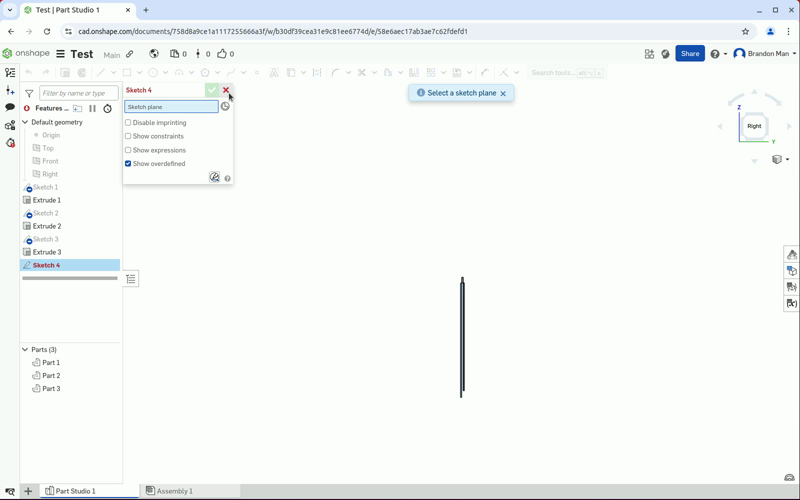
mouse_move(73, 176)
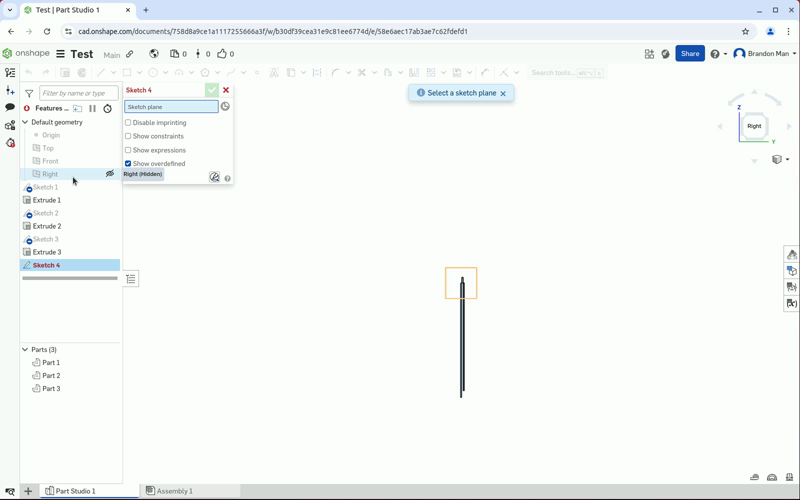
click(73, 176)
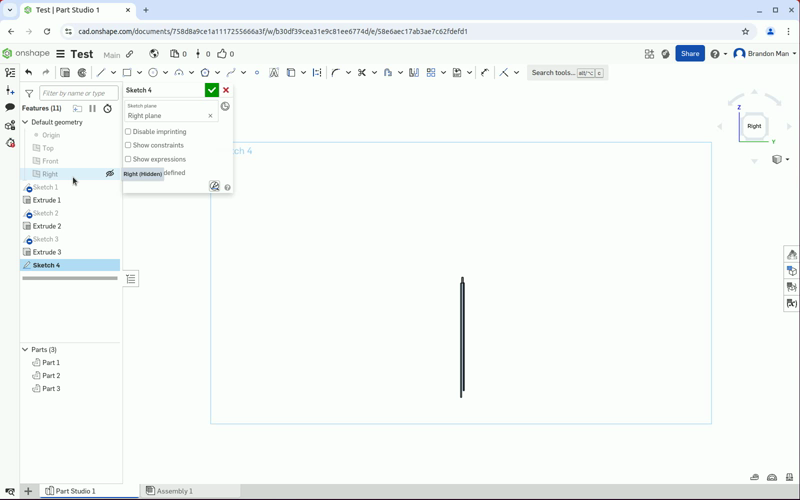
mouse_move(73, 352)
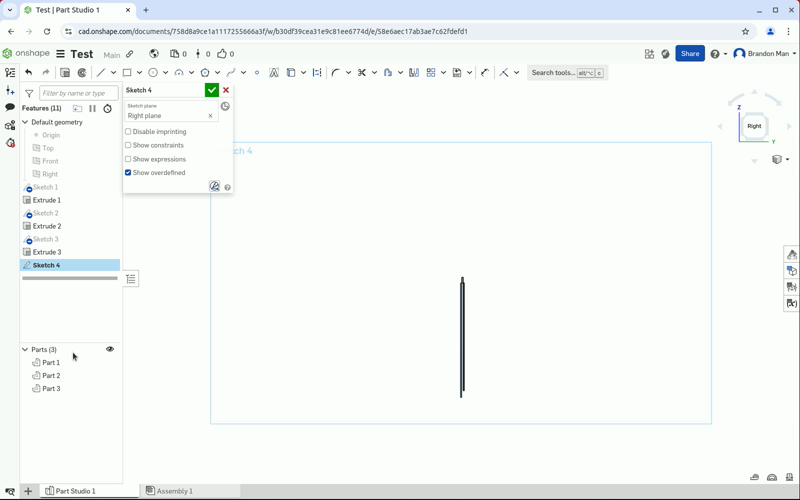
key(y)
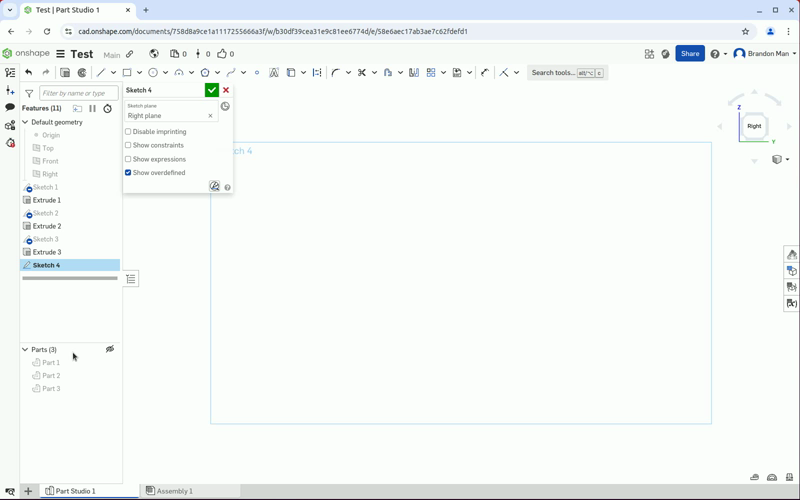
key(l)
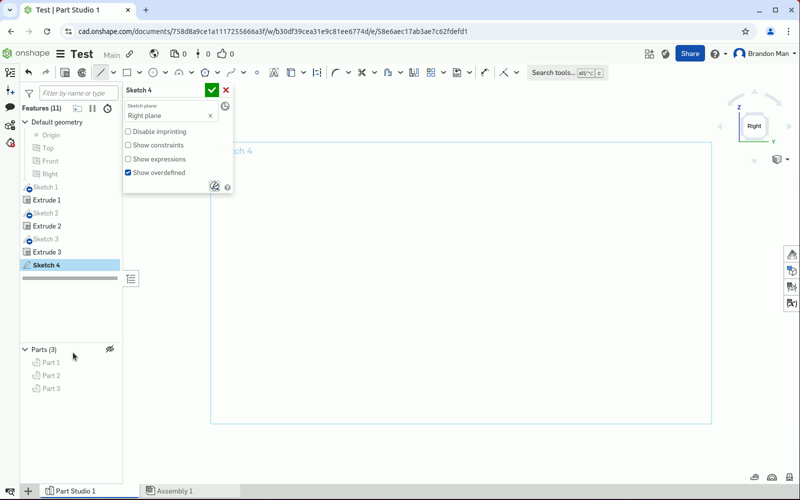
key_down(shift)
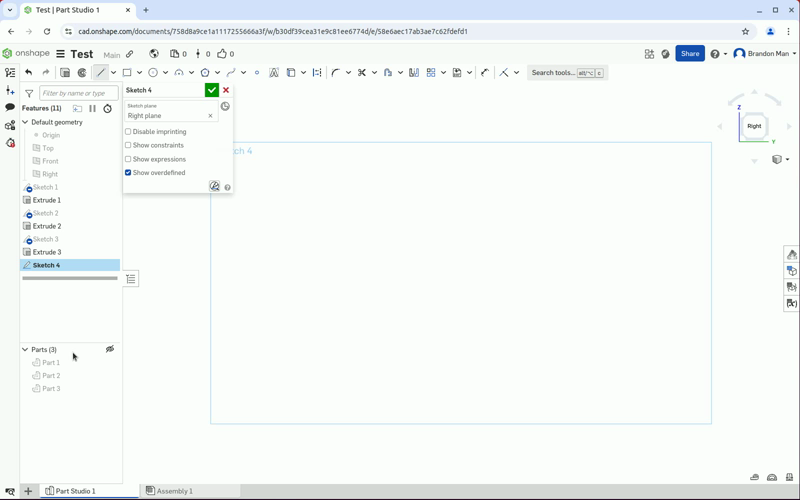
mouse_move(461, 395)
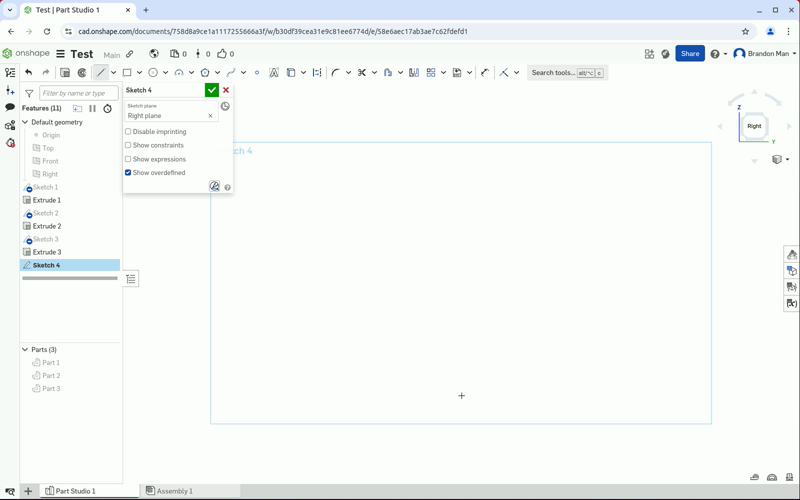
click(461, 395)
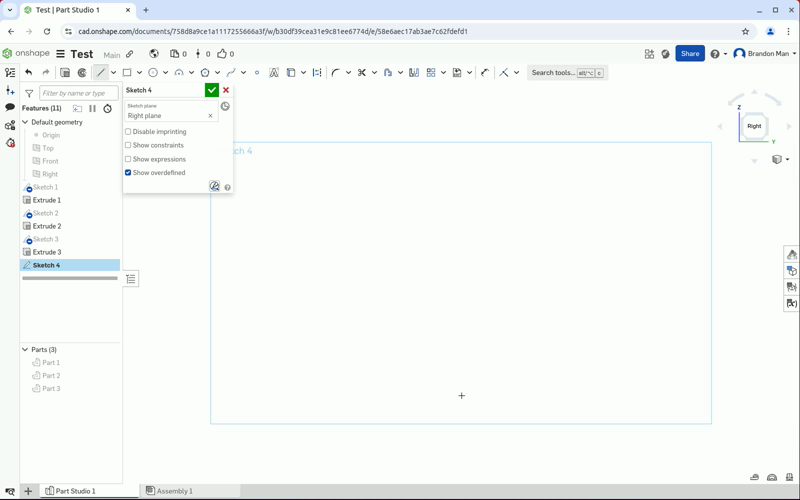
key_up(shift)
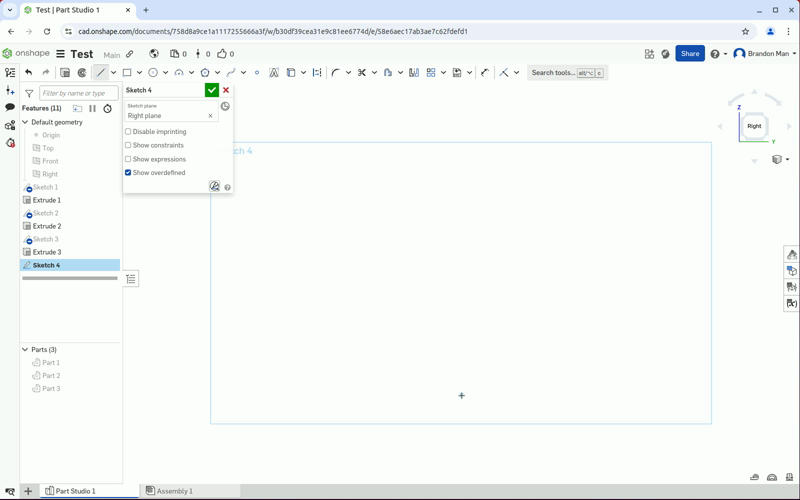
key_down(shift)
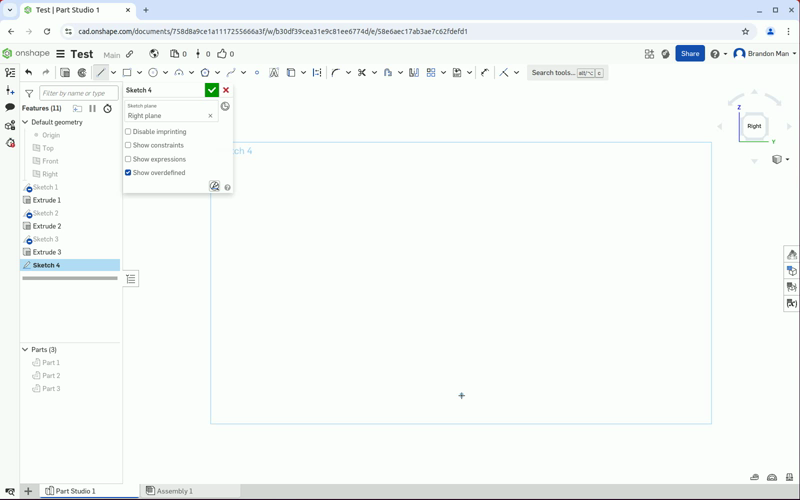
mouse_move(492, 395)
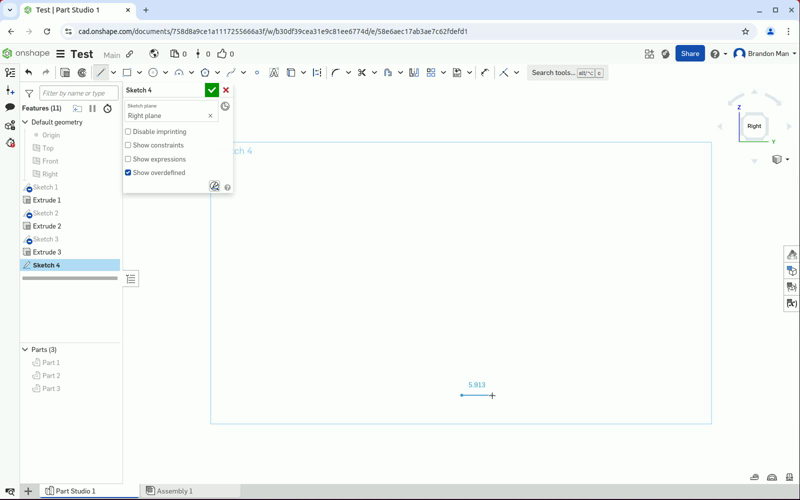
mouse_move(463, 395)
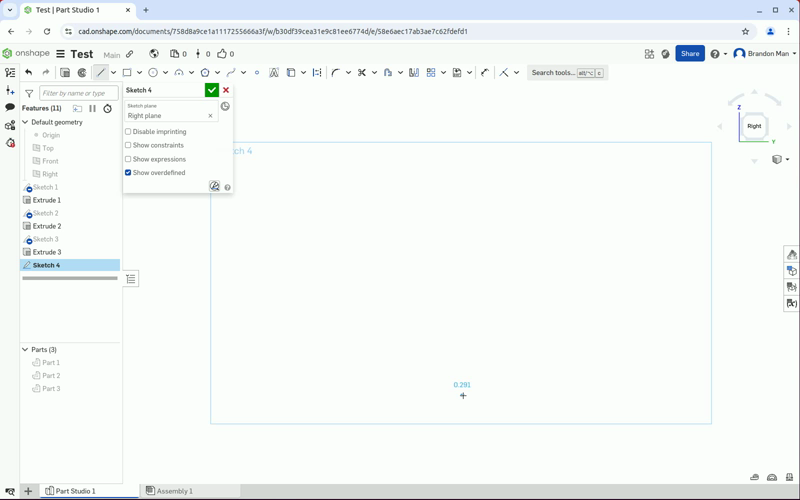
scroll(6)
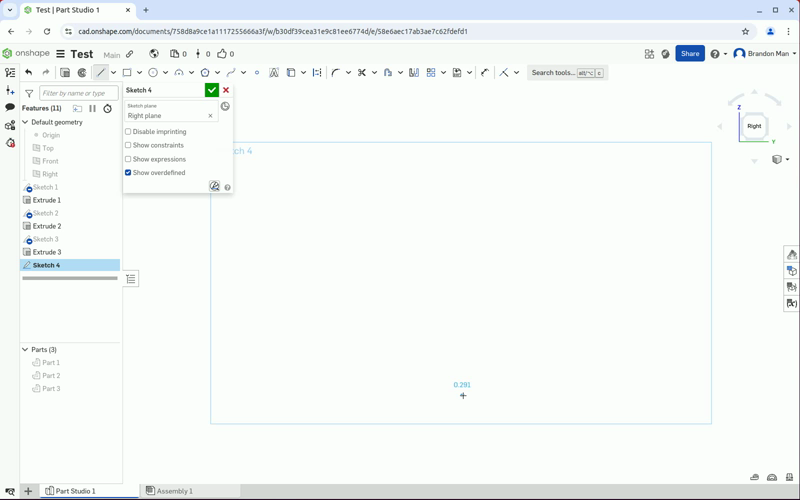
scroll(6)
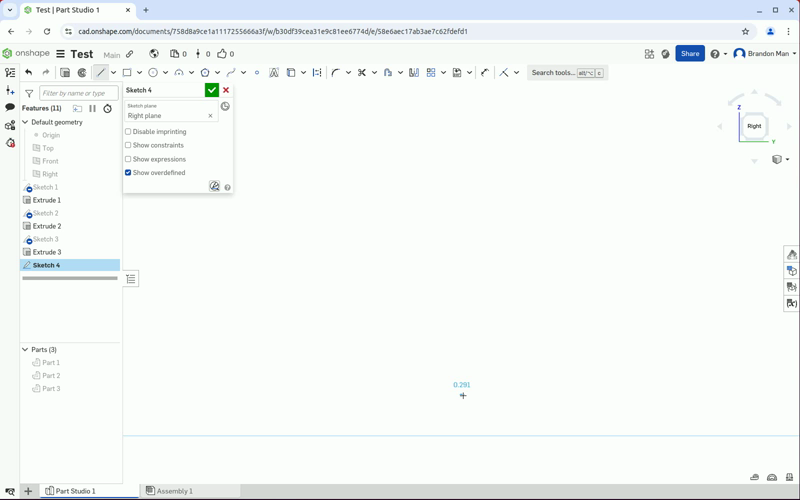
scroll(6)
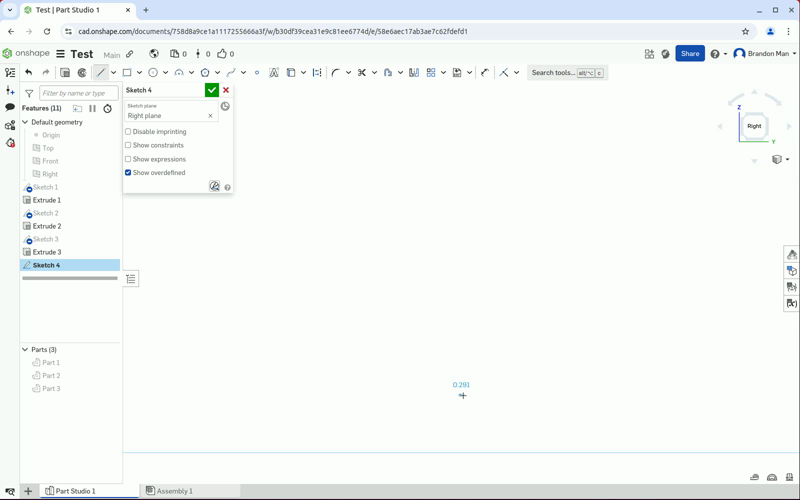
scroll(6)
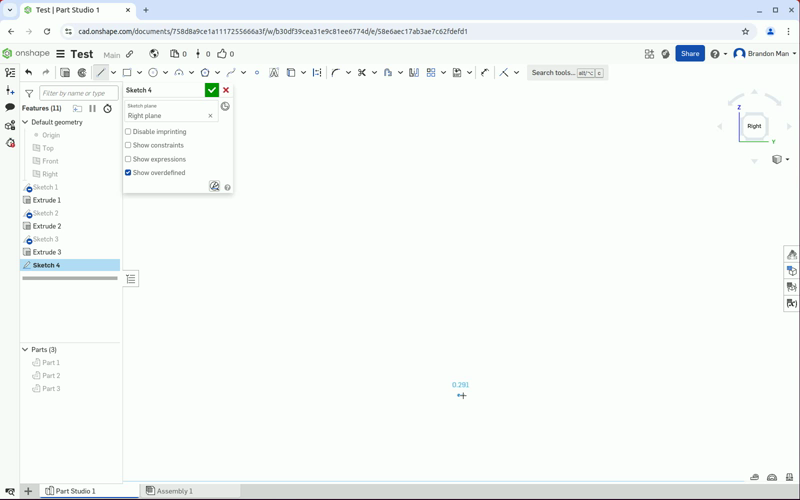
scroll(6)
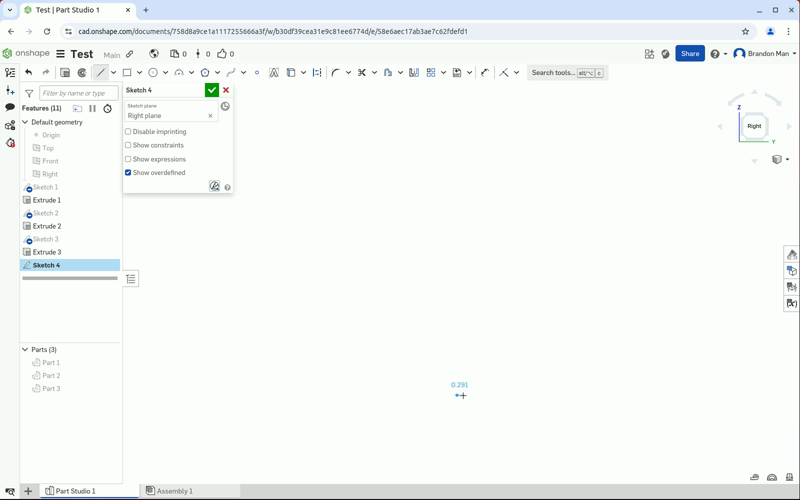
scroll(6)
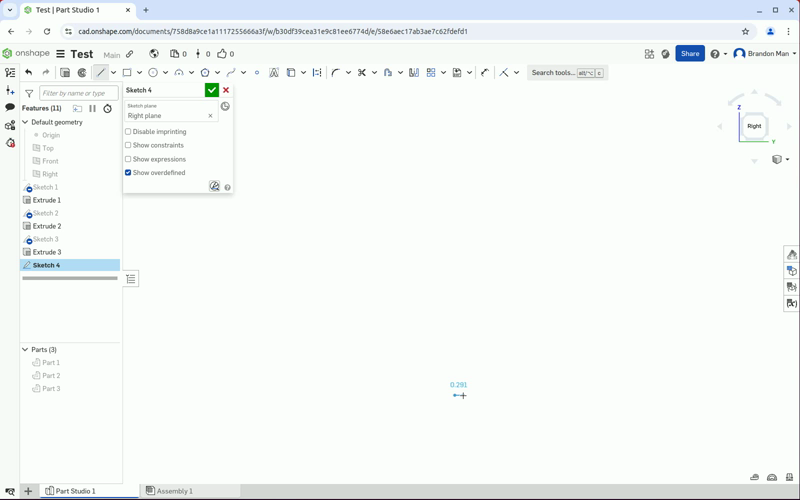
scroll(6)
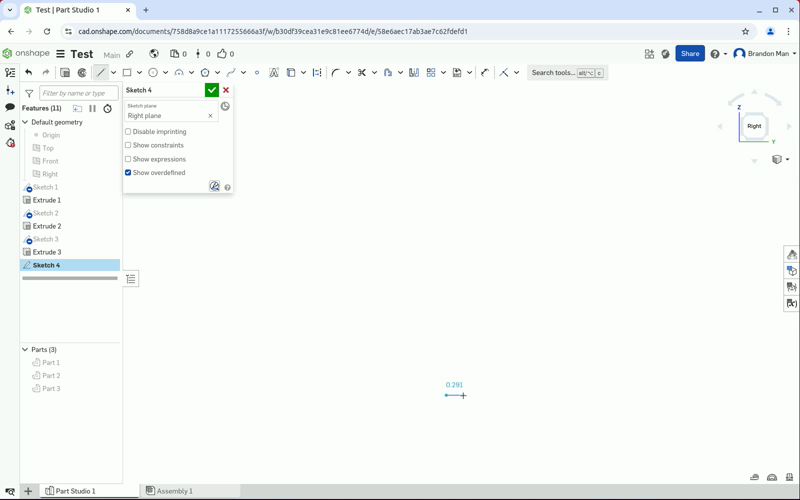
click(463, 395)
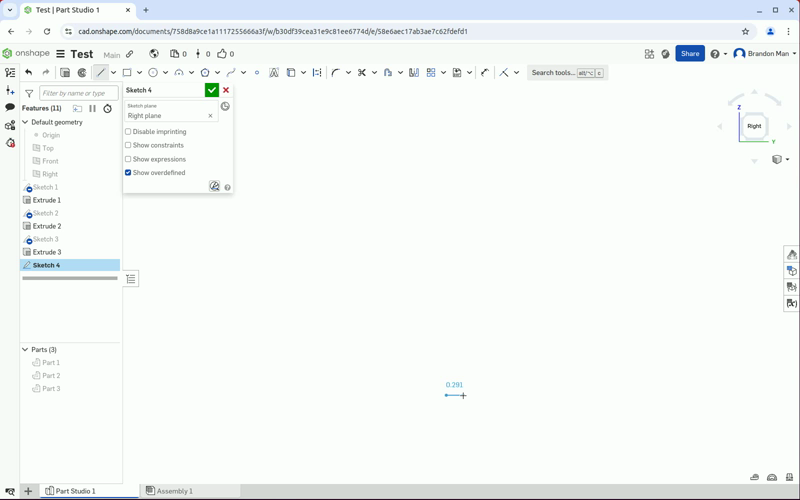
scroll(-6)
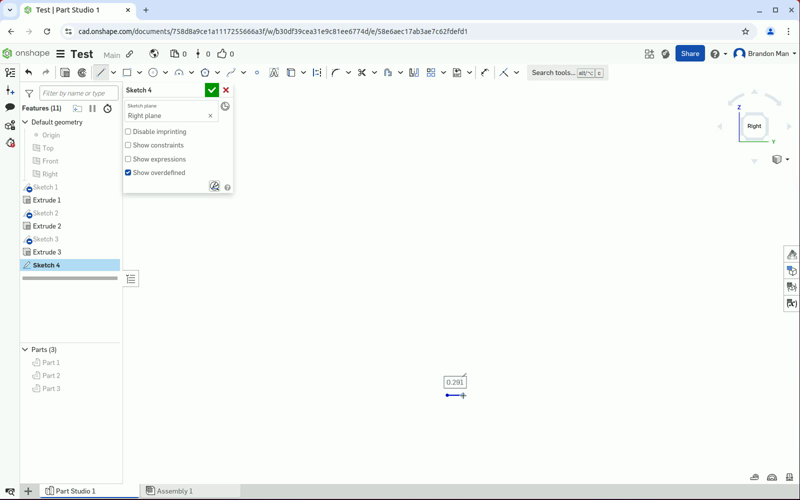
scroll(-6)
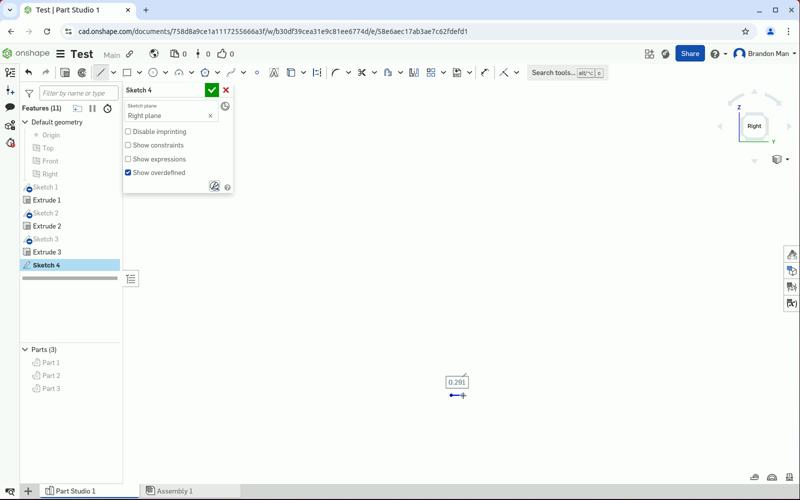
scroll(-6)
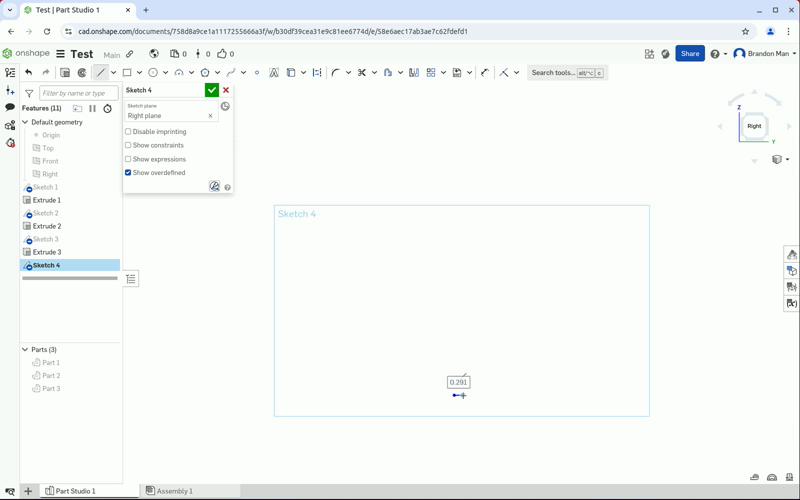
scroll(-6)
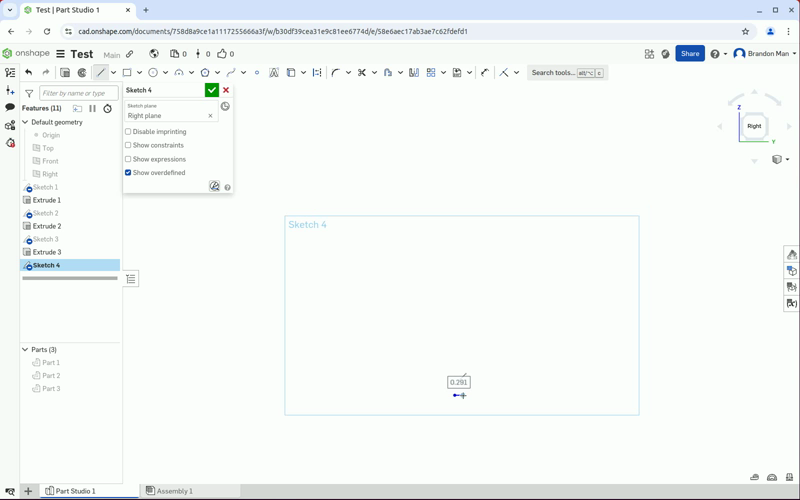
scroll(-6)
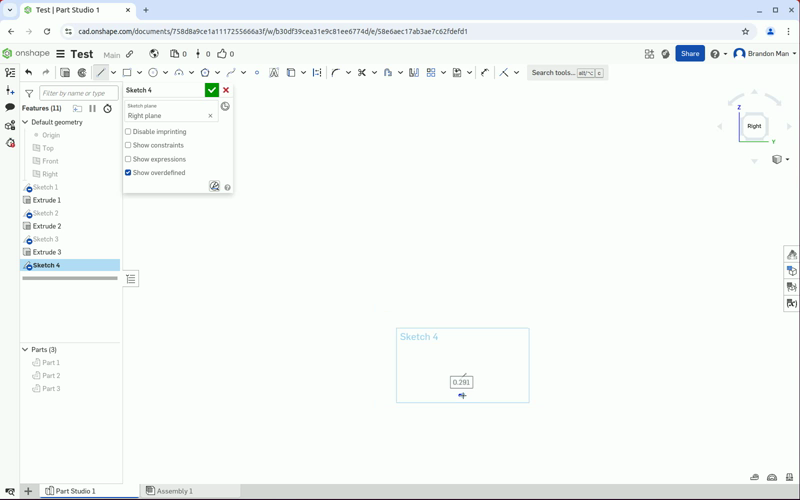
scroll(-6)
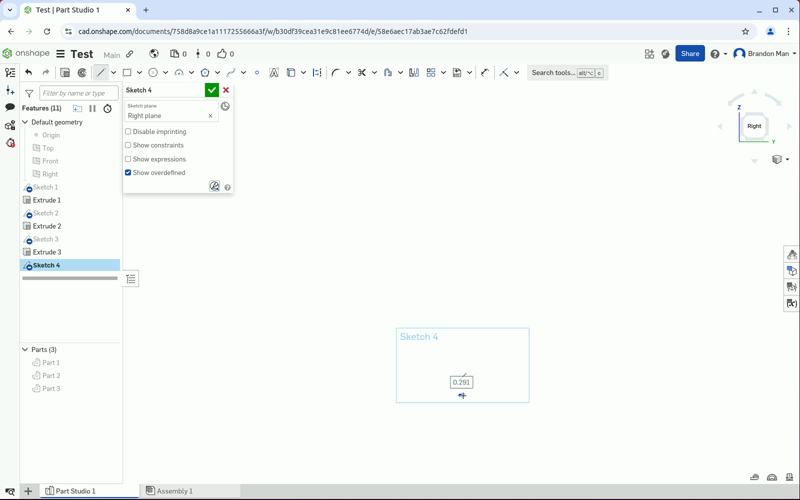
scroll(-6)
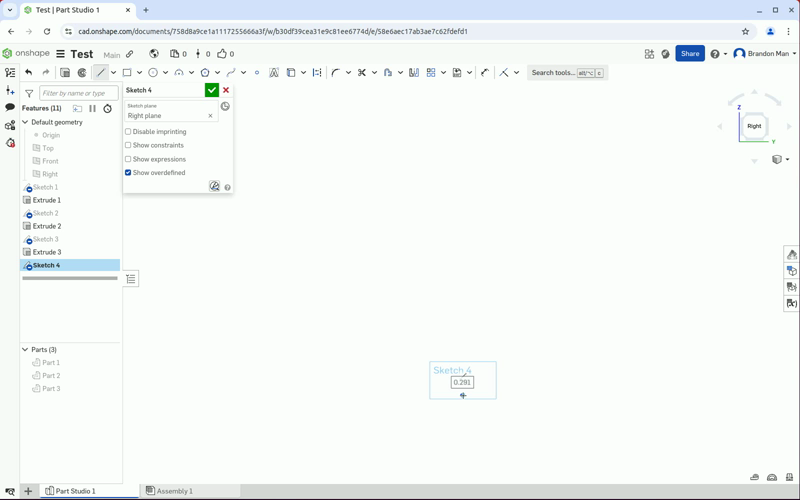
key_up(shift)
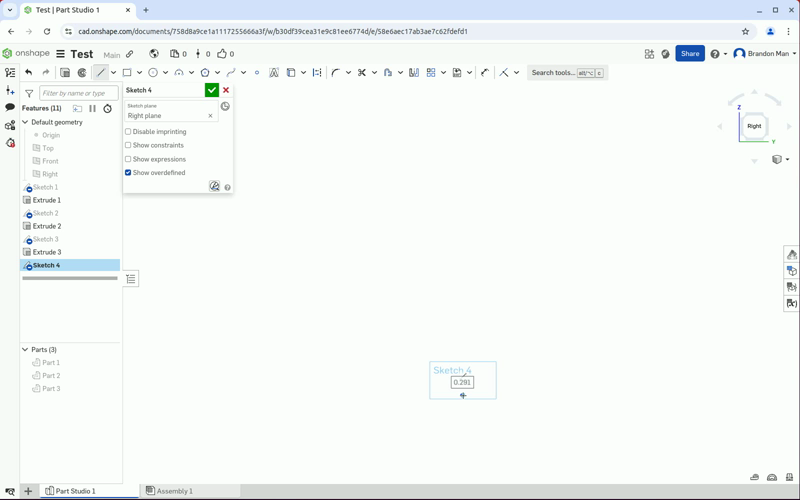
key_down(shift)
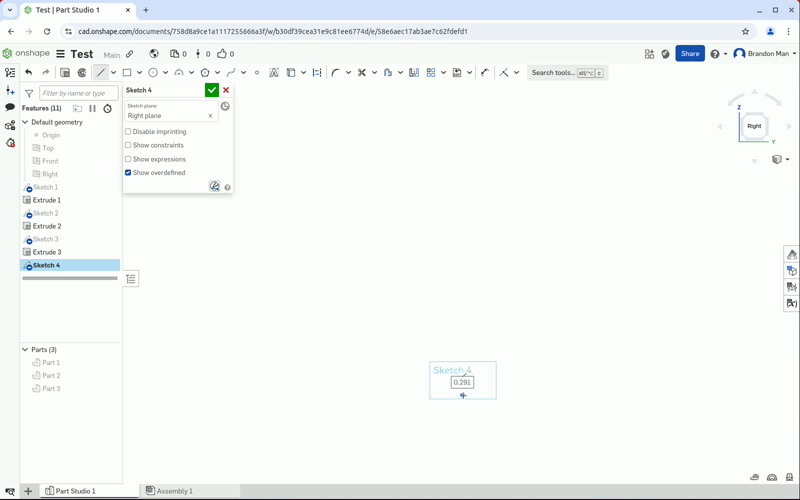
mouse_move(493, 395)
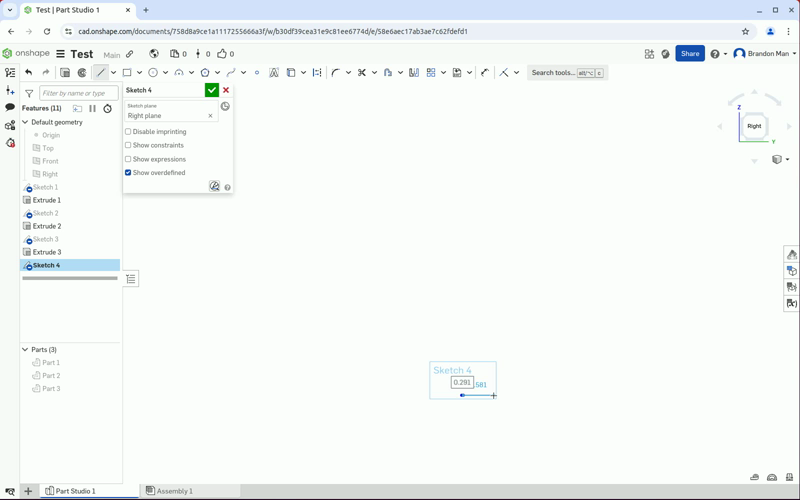
mouse_move(463, 389)
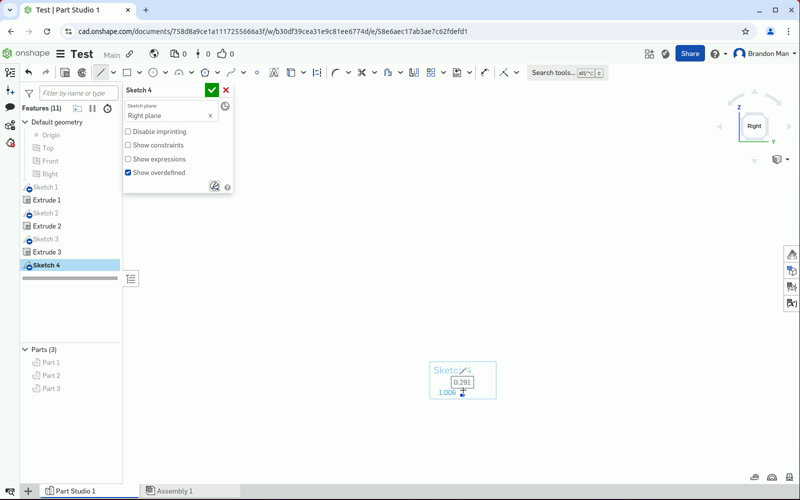
scroll(6)
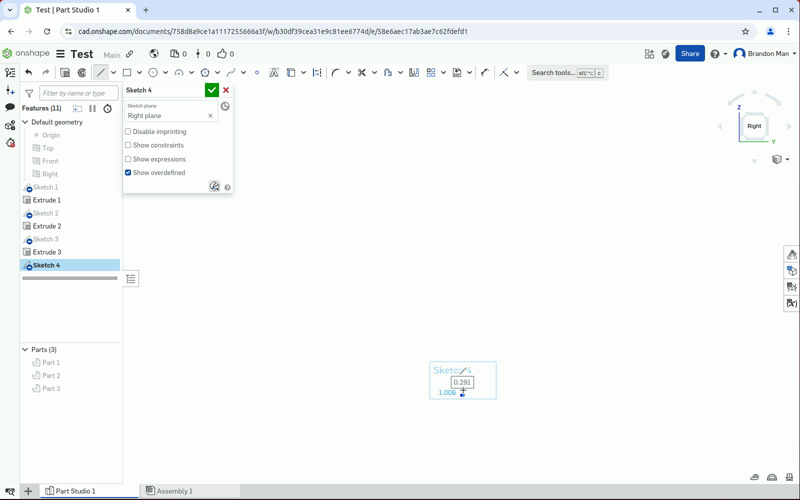
scroll(6)
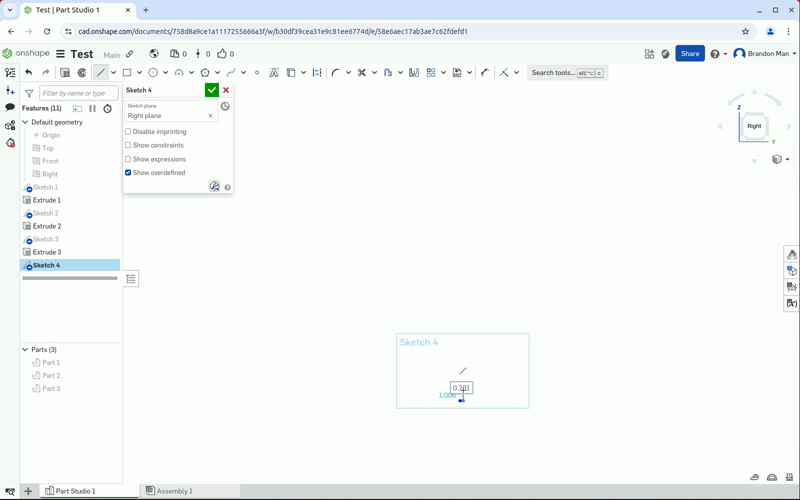
scroll(6)
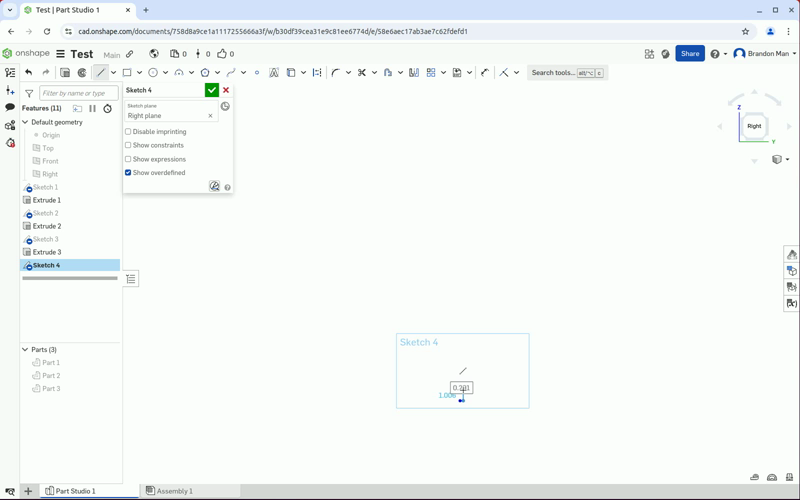
scroll(6)
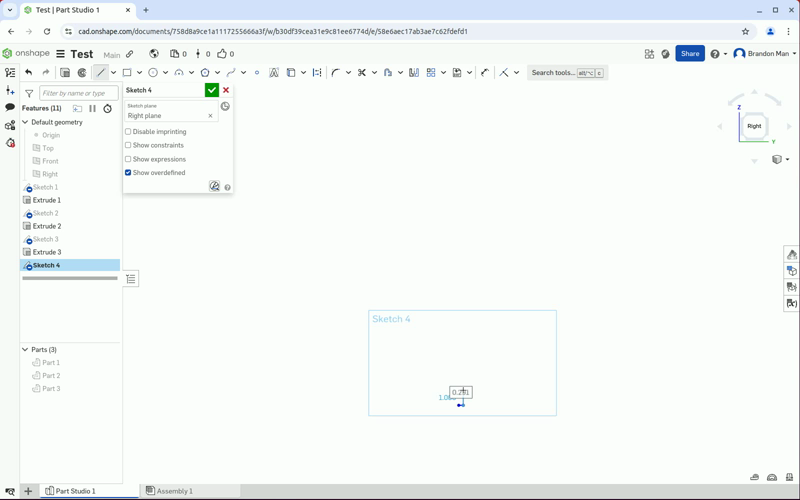
scroll(6)
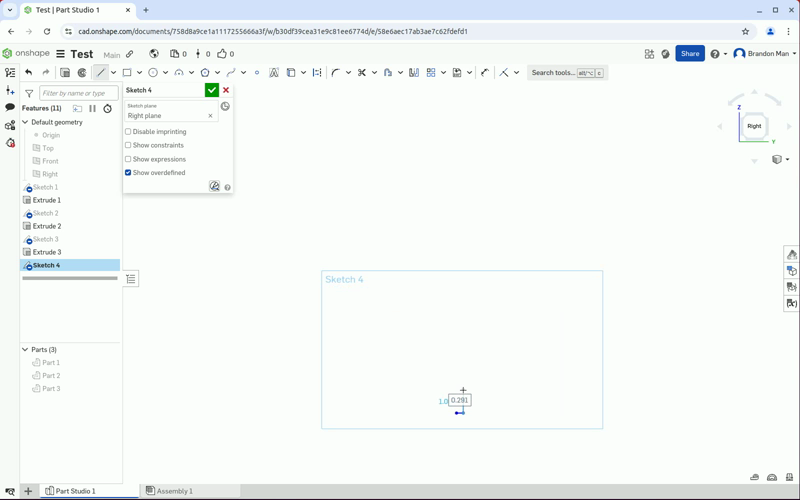
scroll(6)
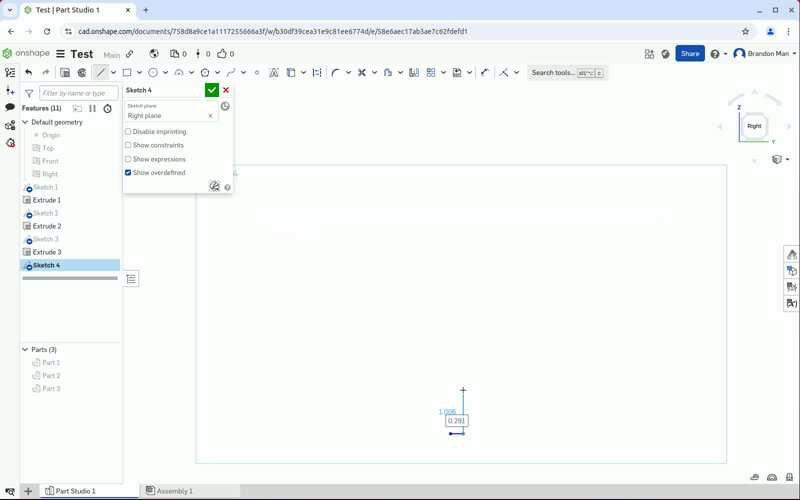
scroll(6)
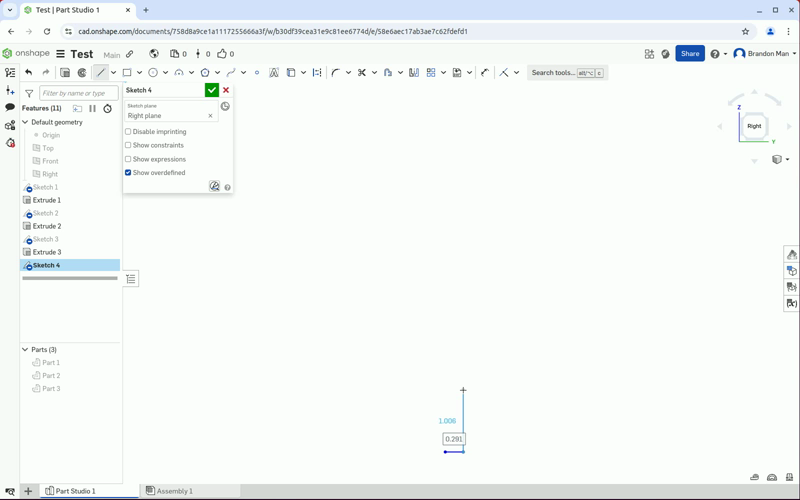
click(463, 389)
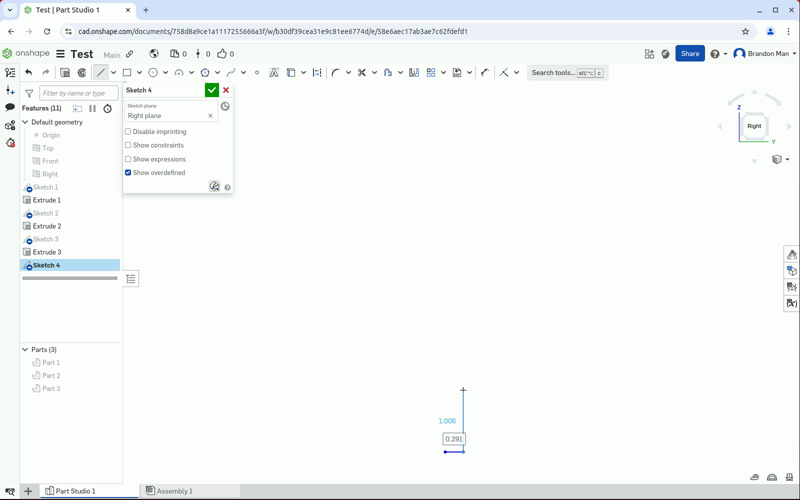
scroll(-6)
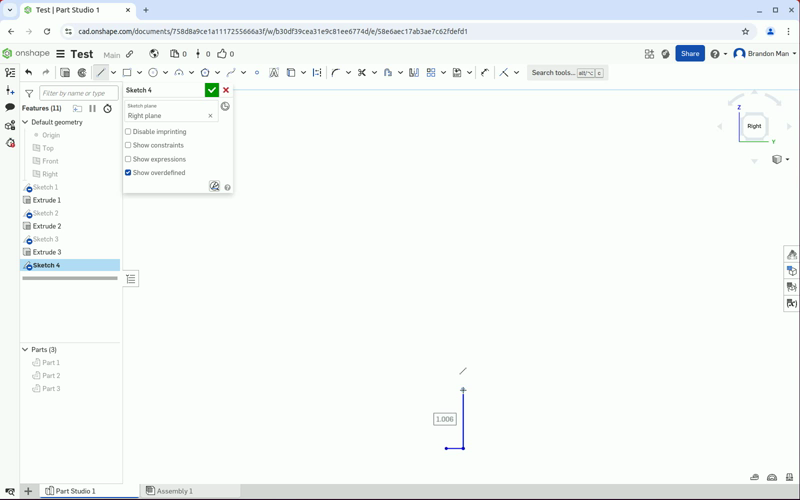
scroll(-6)
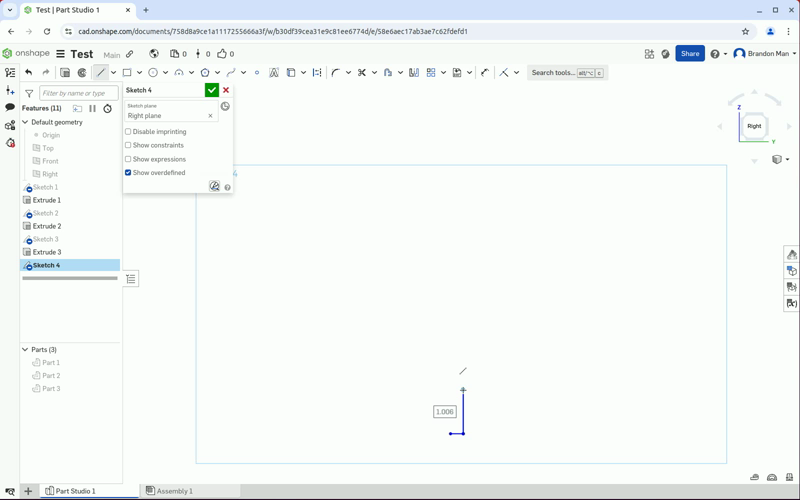
scroll(-6)
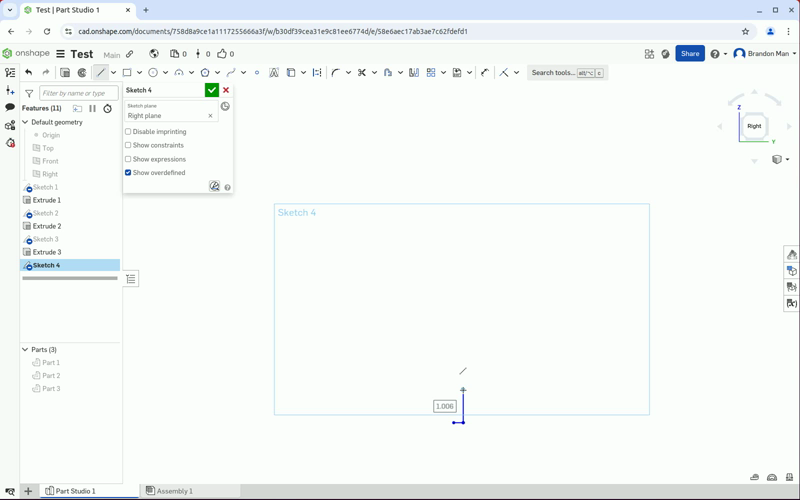
scroll(-6)
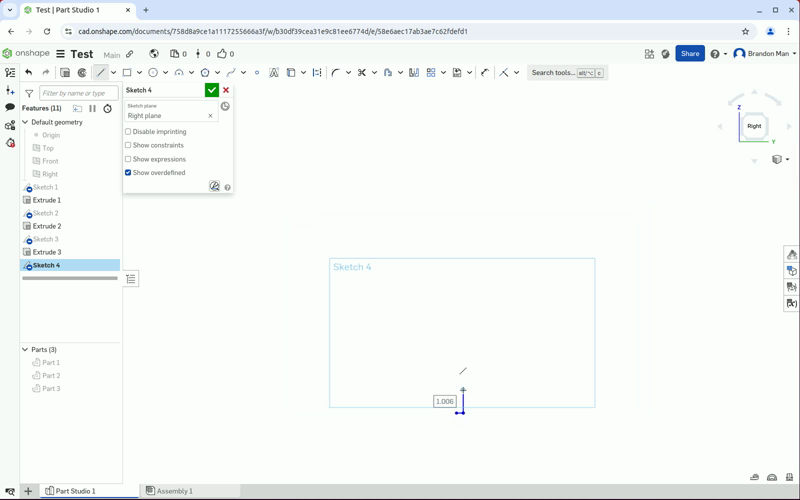
scroll(-6)
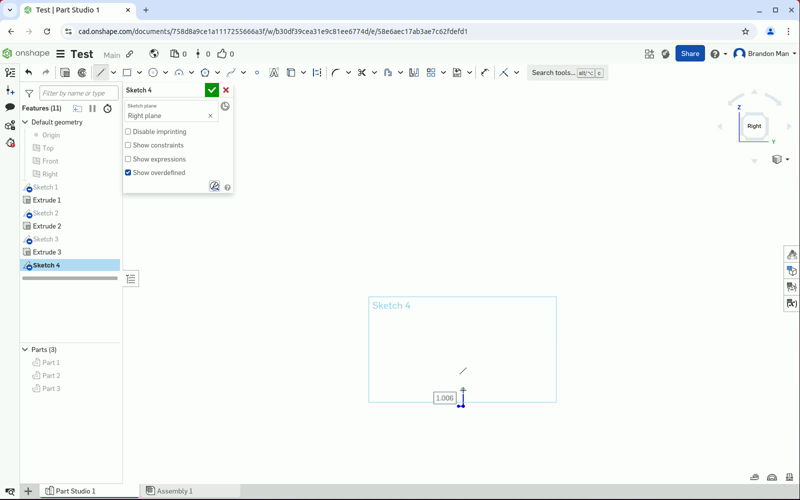
scroll(-6)
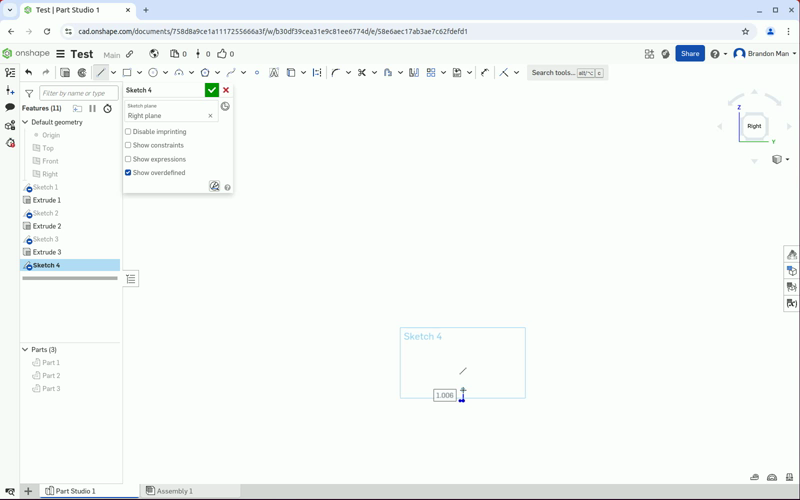
scroll(-6)
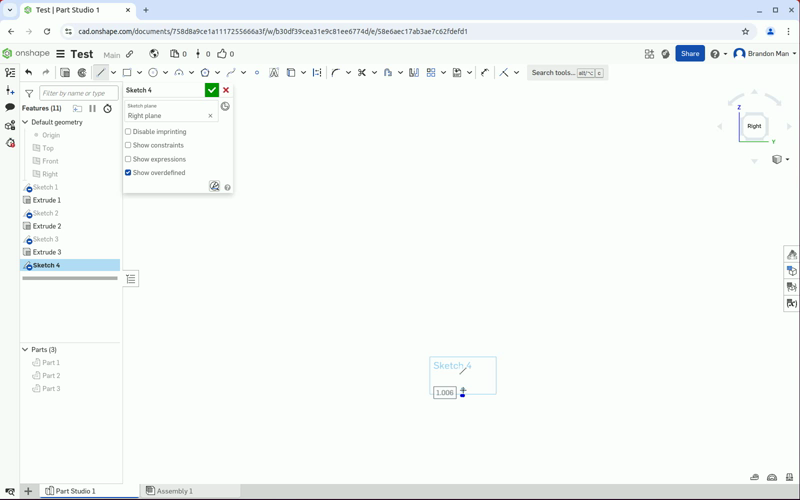
key_up(shift)
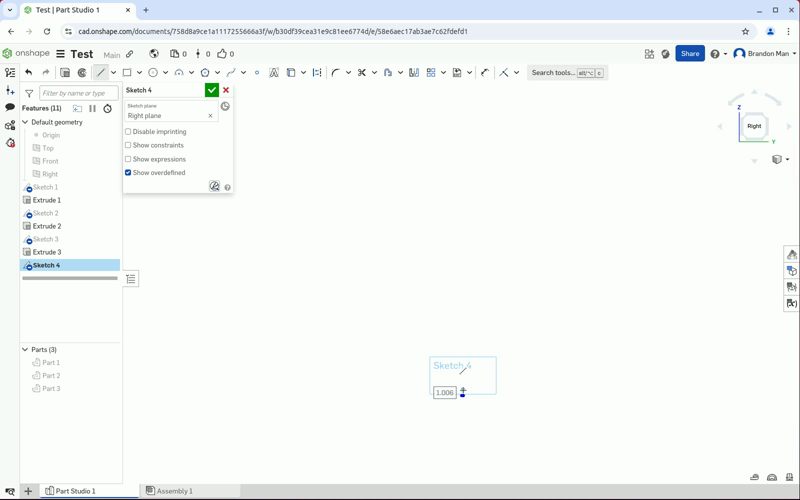
key_down(shift)
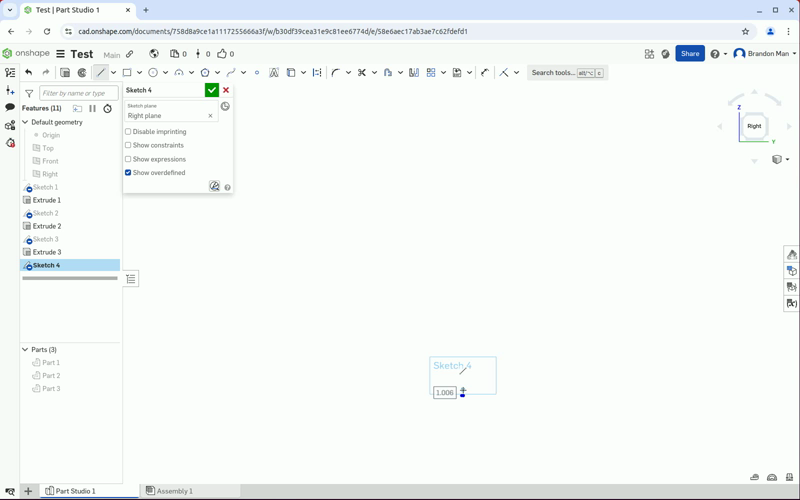
mouse_move(493, 389)
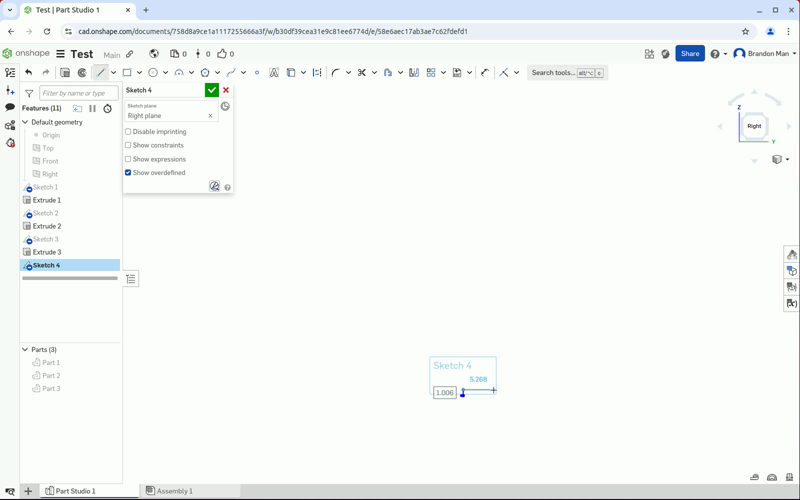
mouse_move(461, 389)
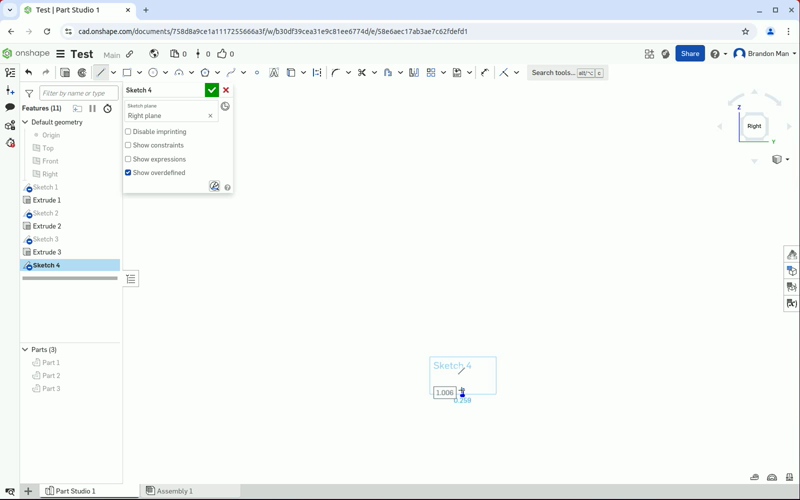
scroll(6)
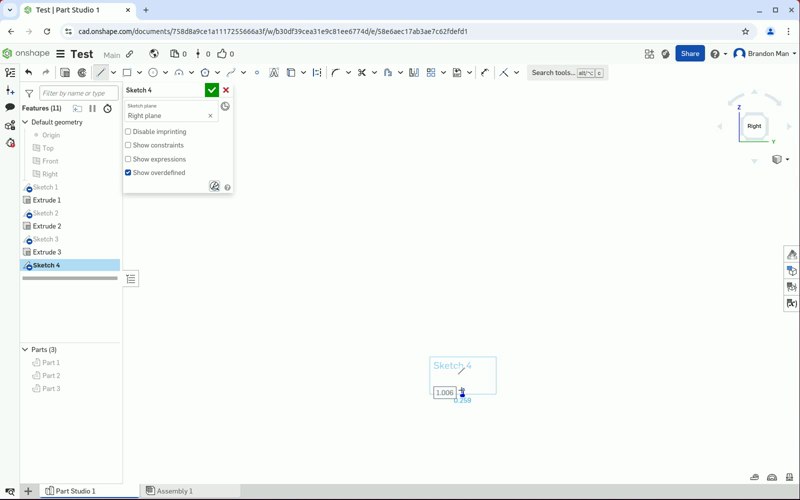
scroll(6)
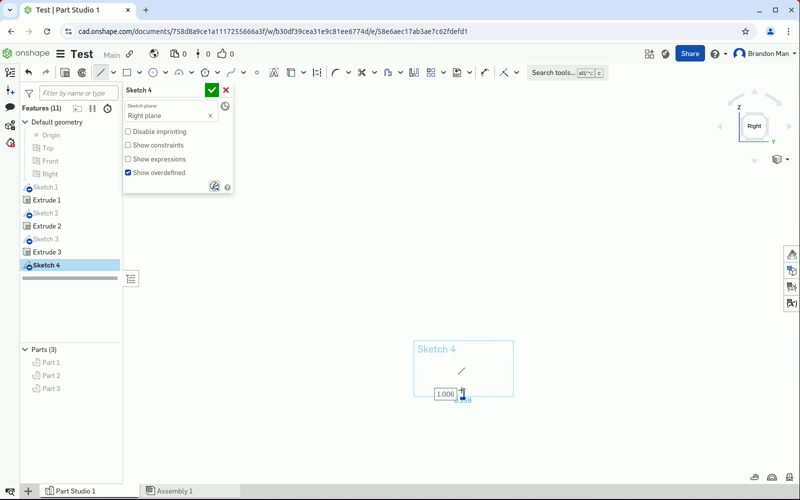
scroll(6)
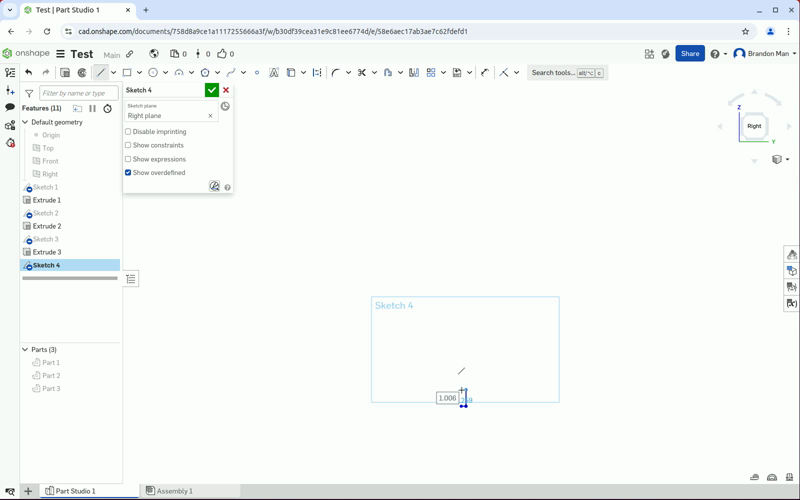
scroll(6)
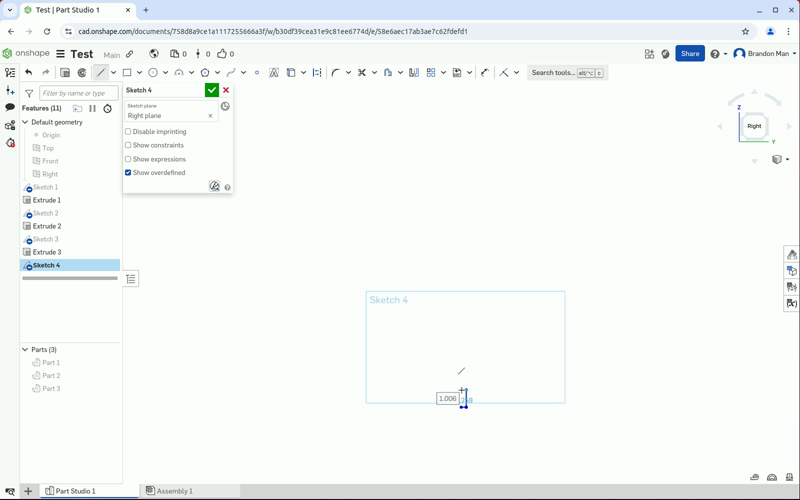
scroll(6)
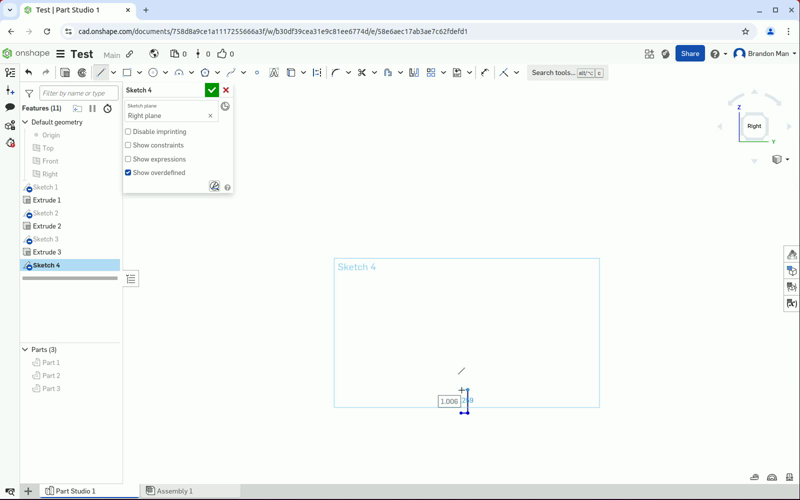
scroll(6)
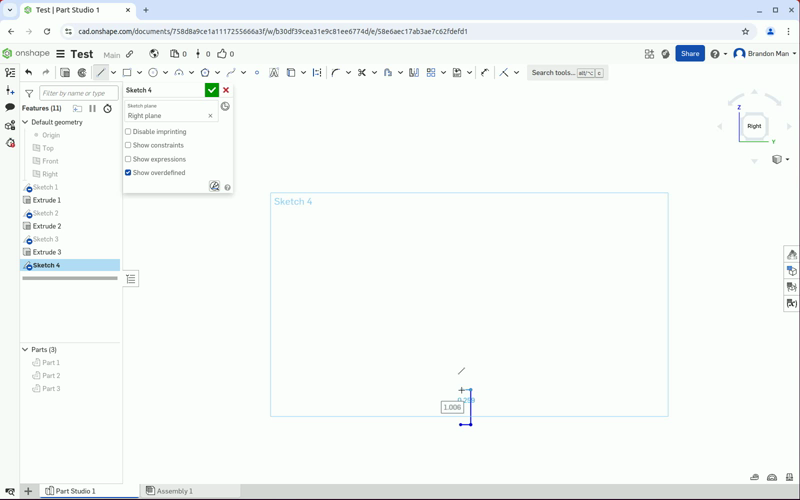
scroll(6)
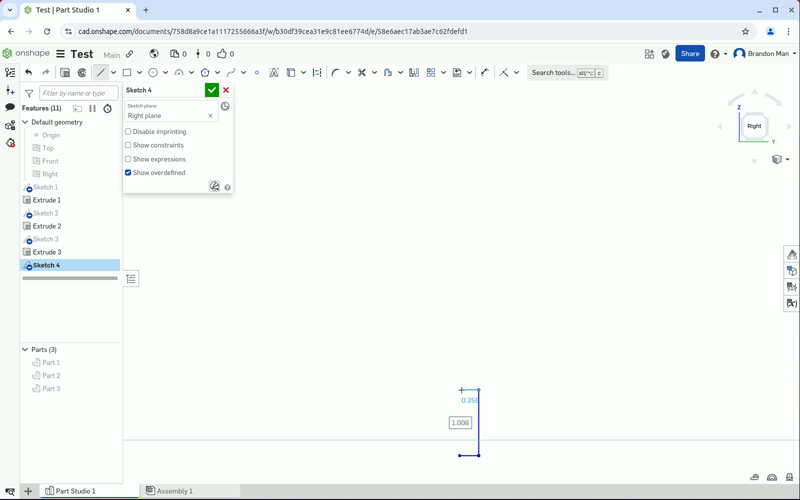
click(461, 389)
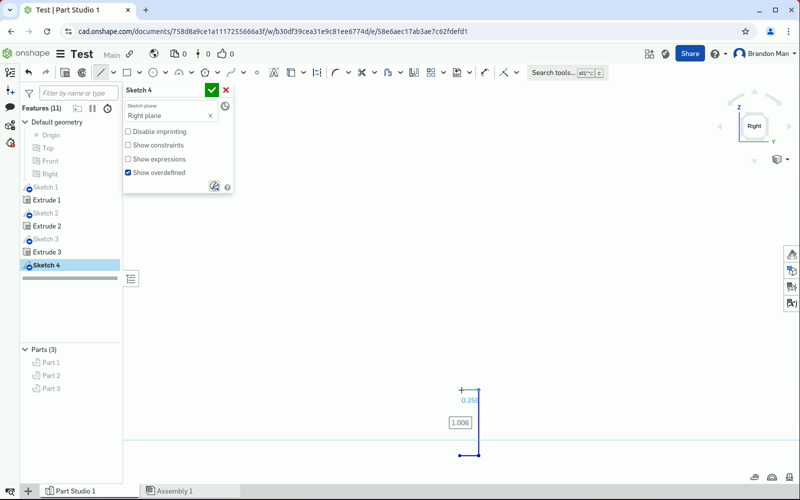
scroll(-6)
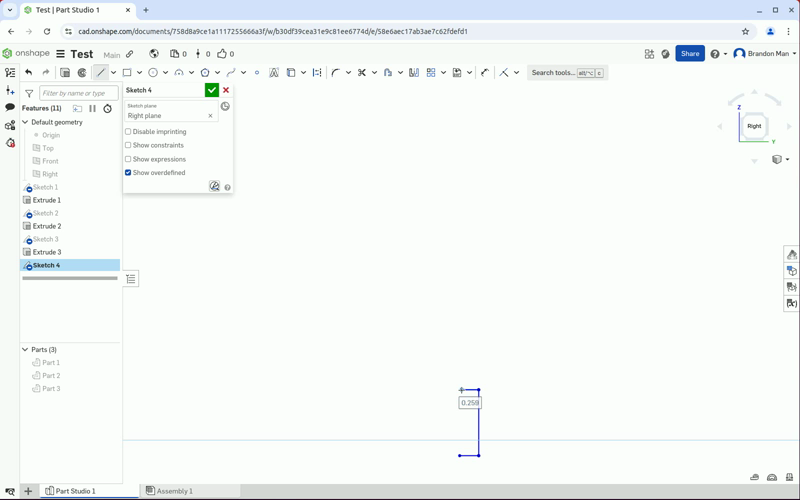
scroll(-6)
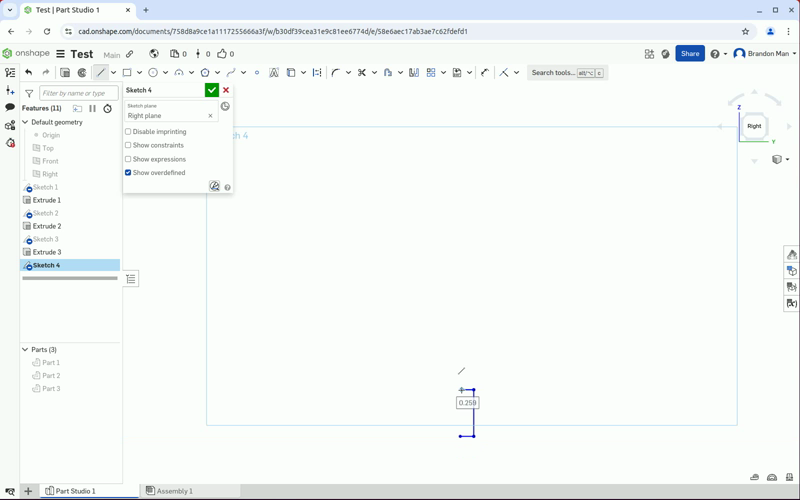
scroll(-6)
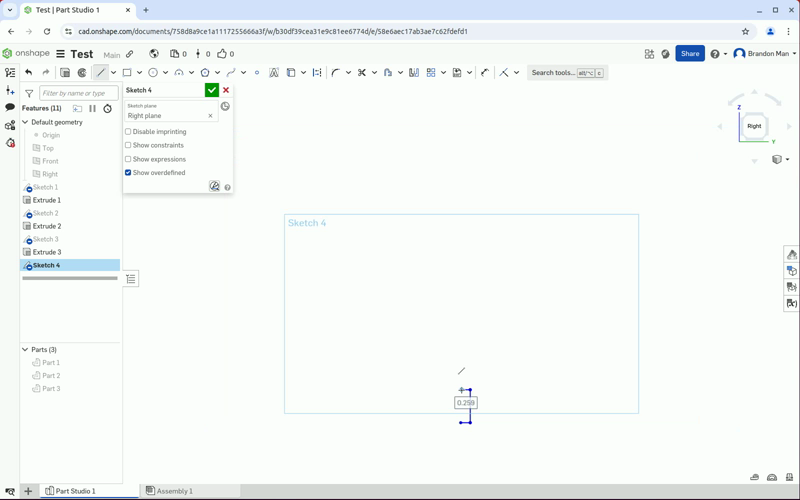
scroll(-6)
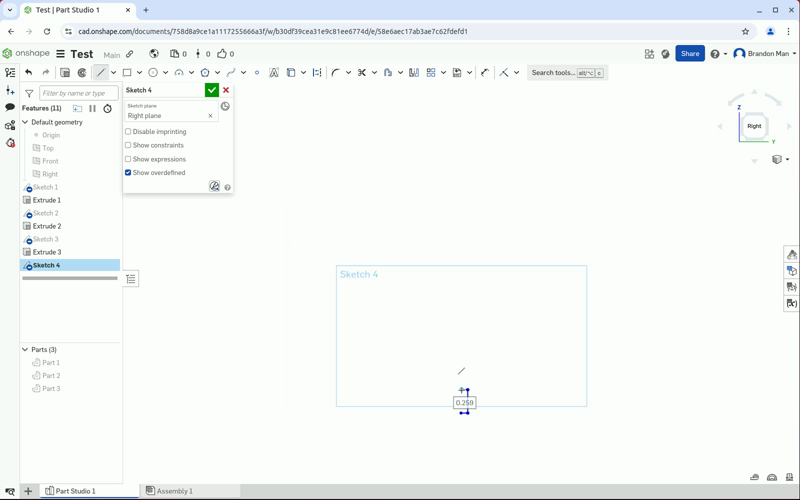
scroll(-6)
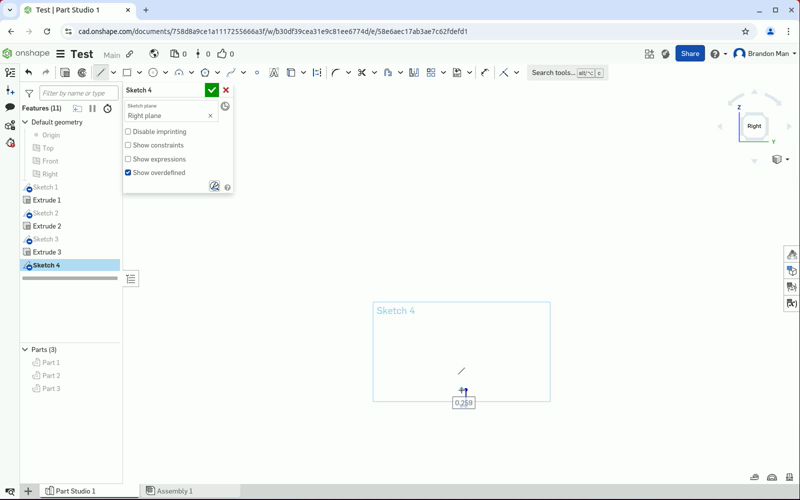
scroll(-6)
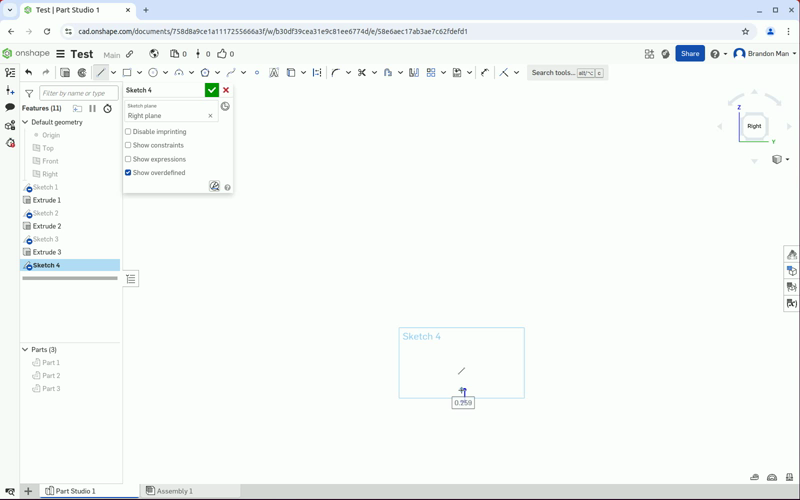
scroll(-6)
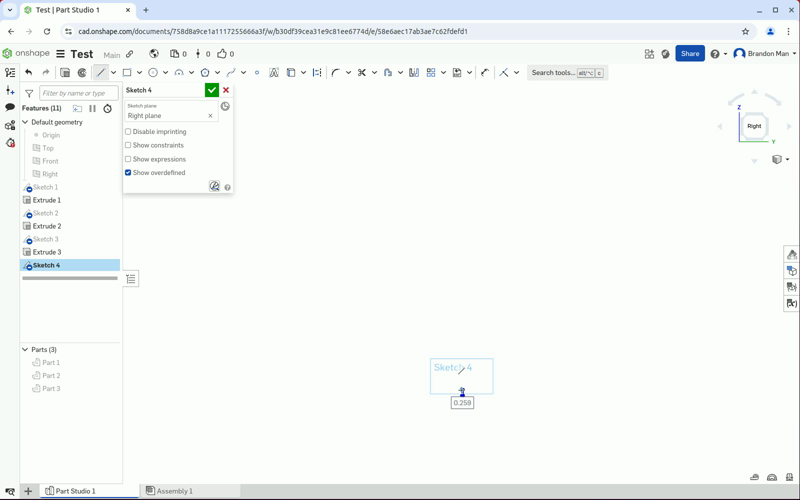
key_up(shift)
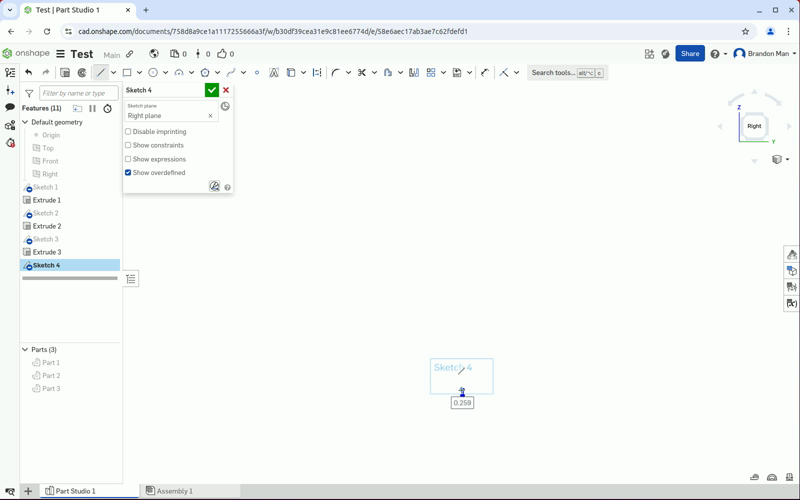
mouse_move(492, 389)
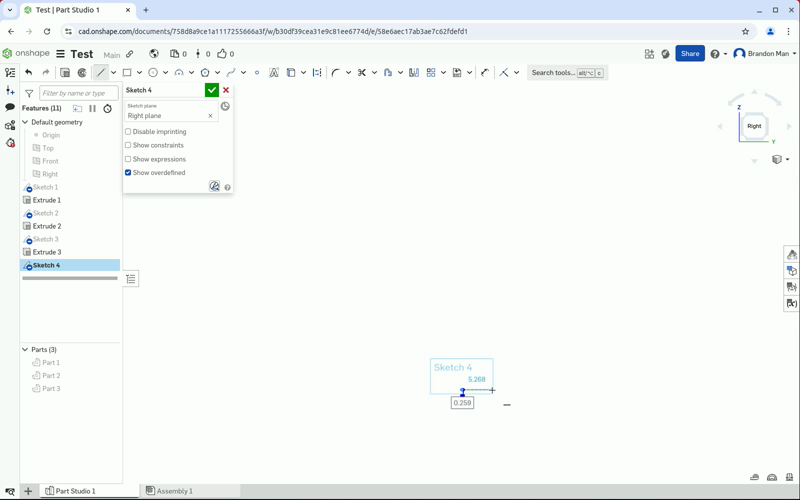
key_down(shift)
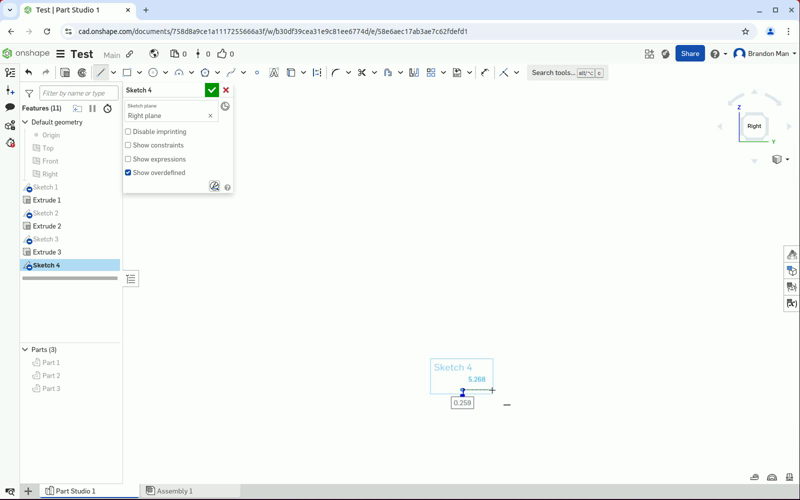
mouse_move(461, 395)
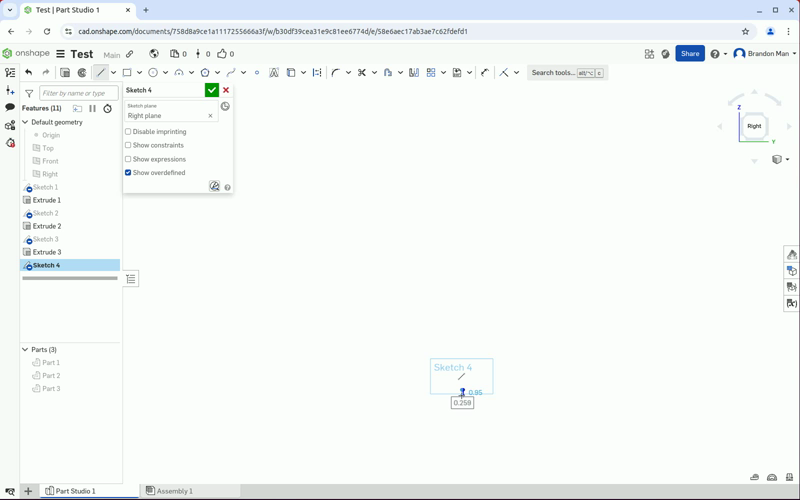
scroll(6)
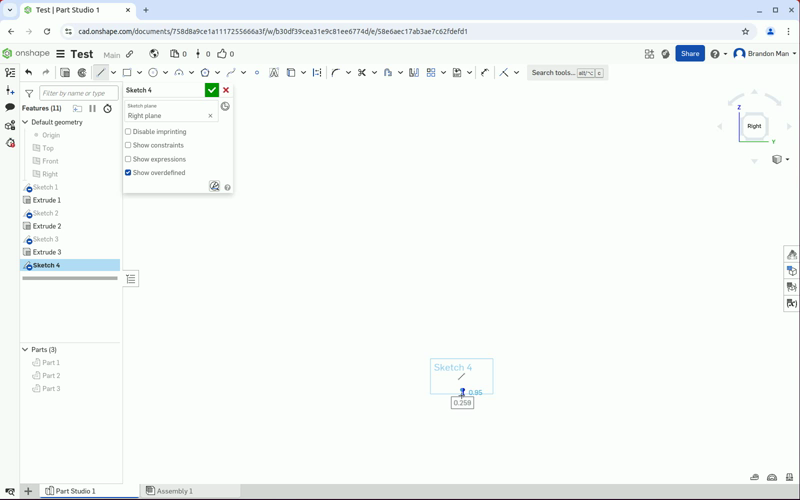
scroll(6)
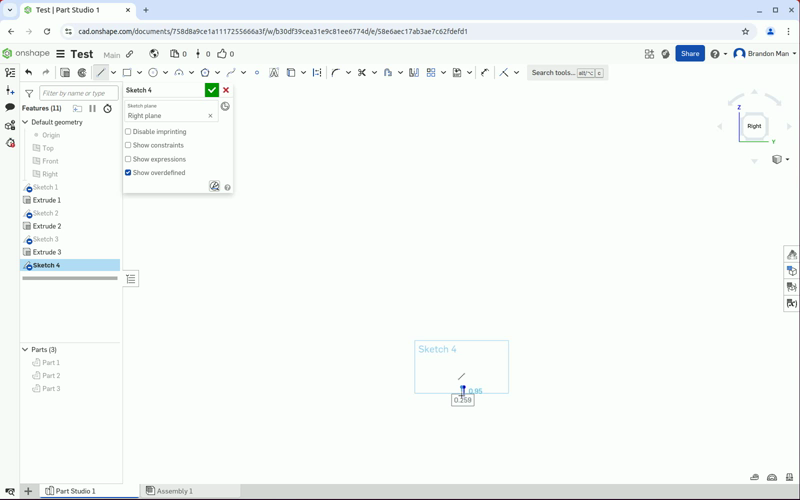
scroll(6)
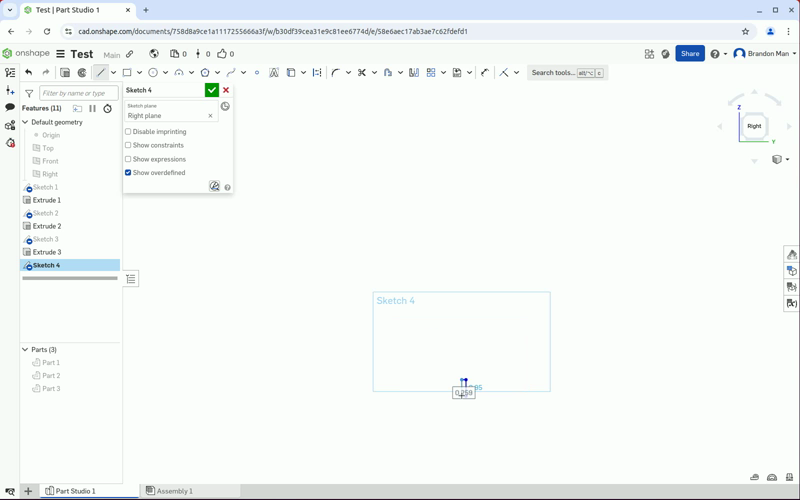
scroll(6)
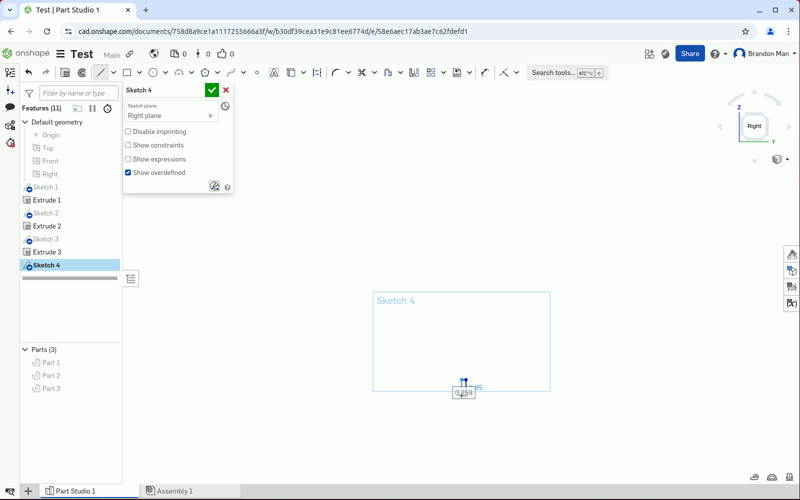
scroll(6)
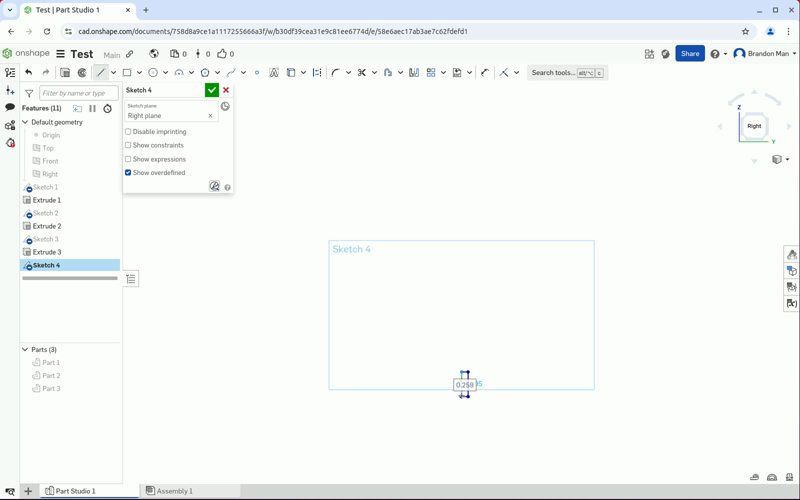
scroll(6)
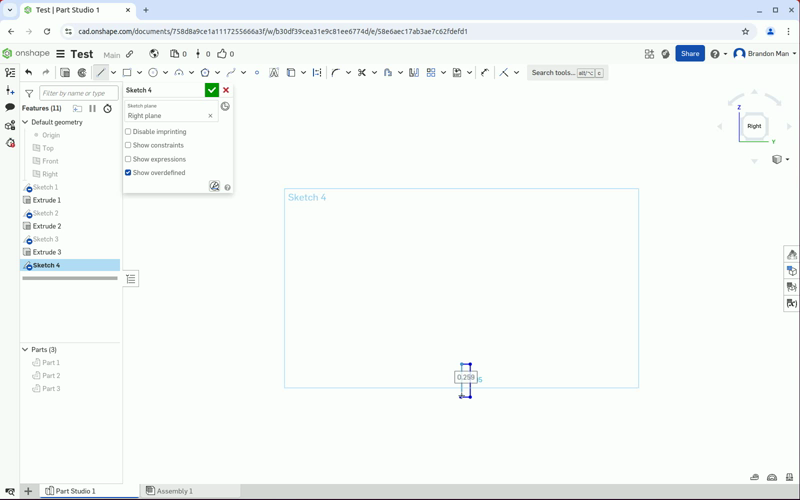
scroll(6)
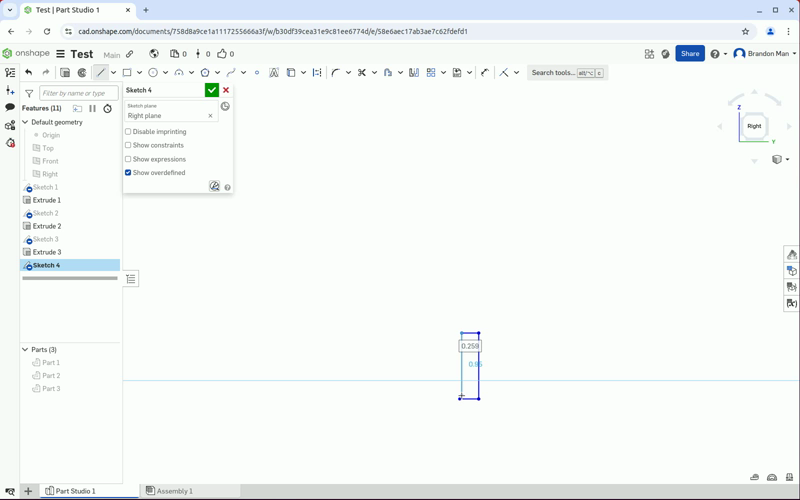
key_up(shift)
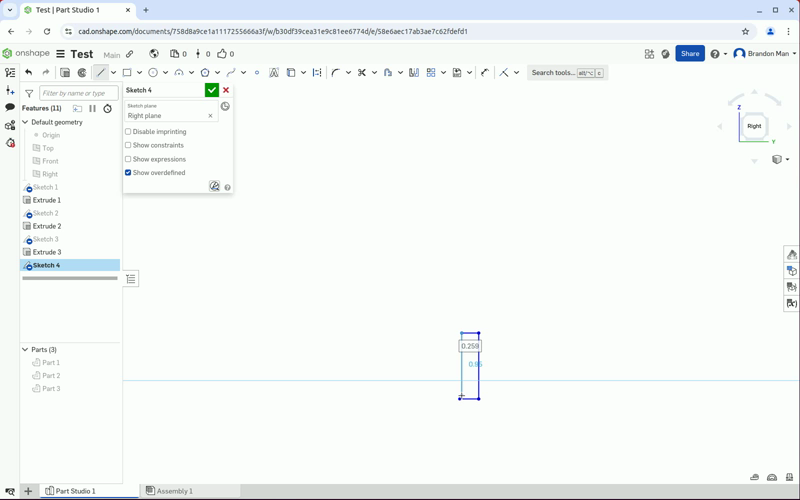
click(461, 395)
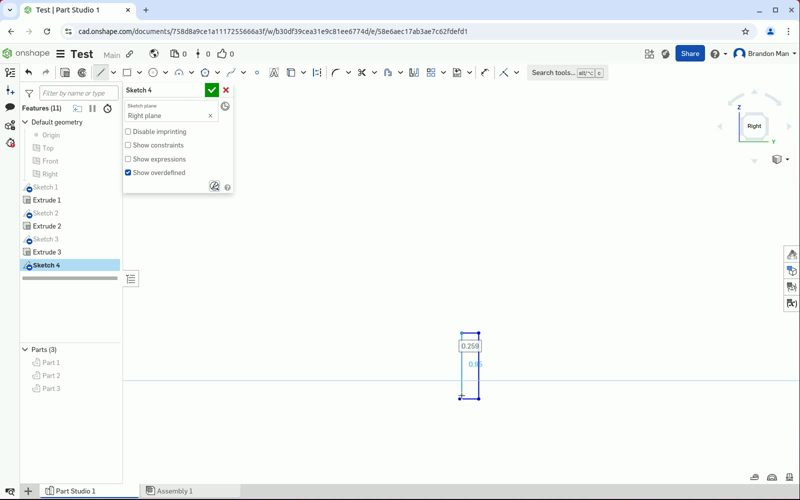
scroll(-6)
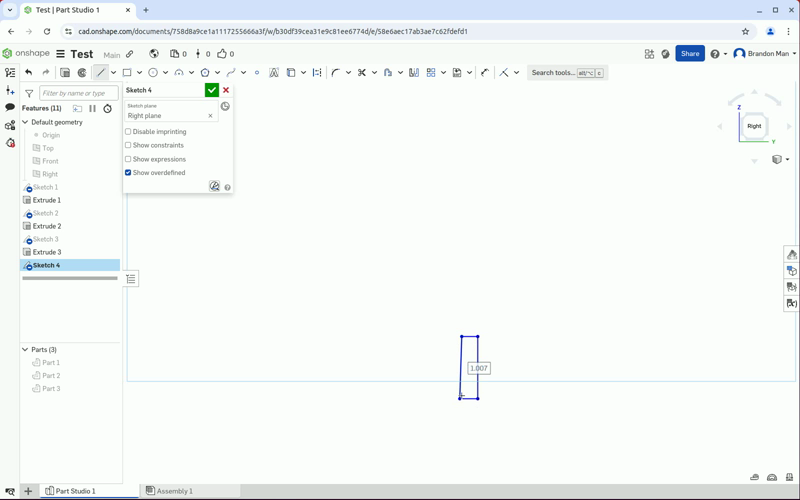
scroll(-6)
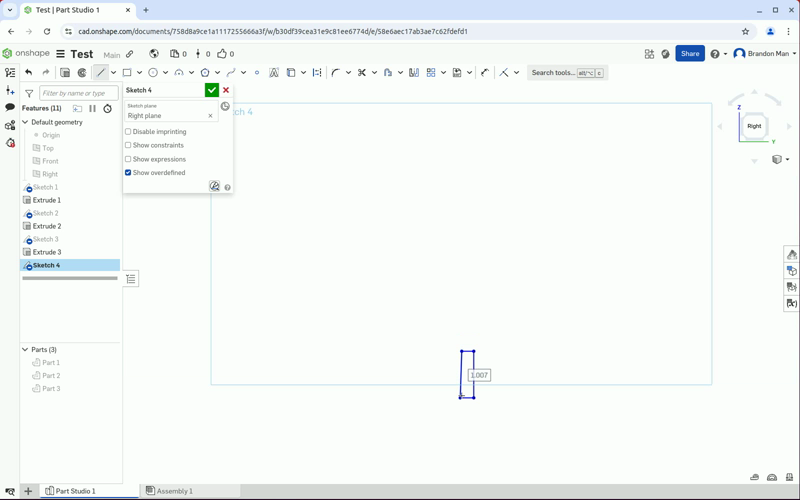
scroll(-6)
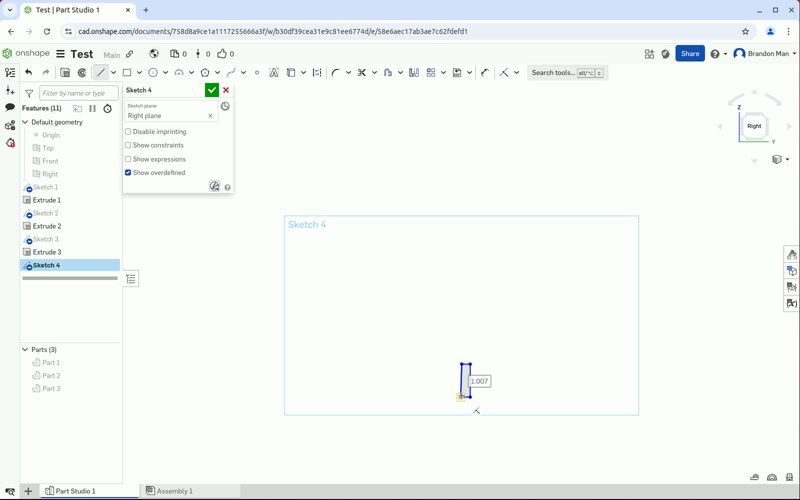
scroll(-6)
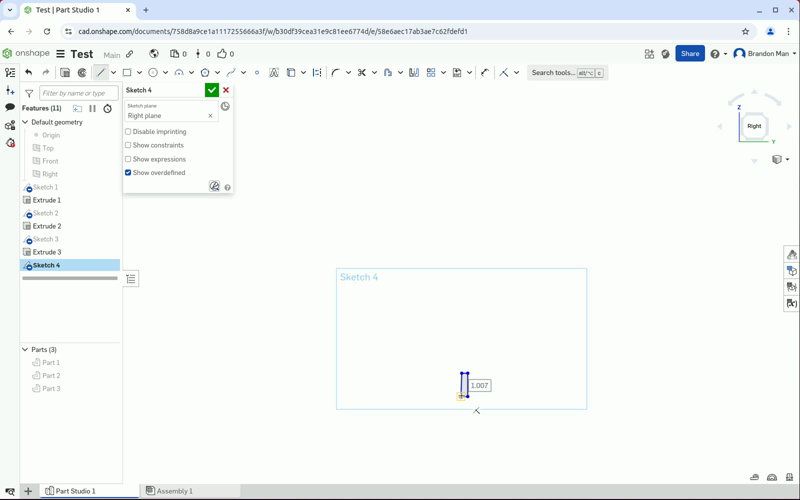
scroll(-6)
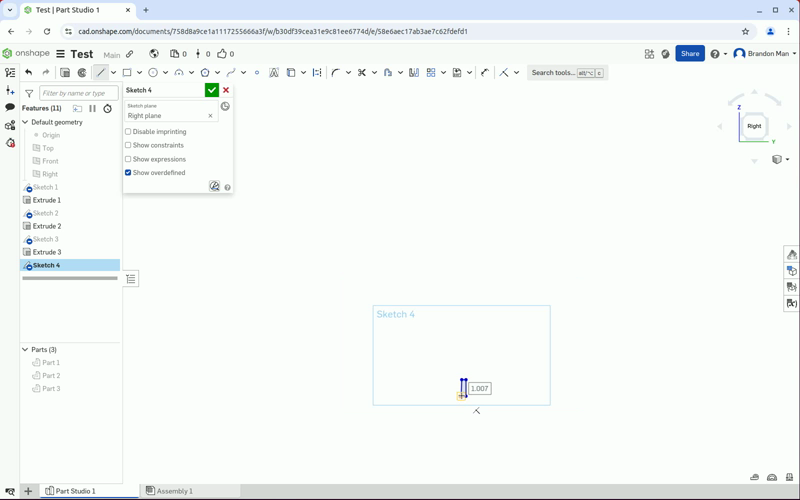
scroll(-6)
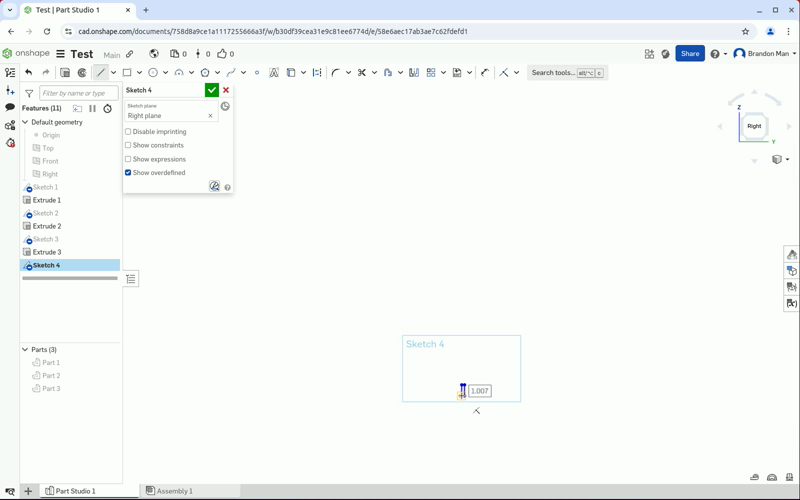
scroll(-6)
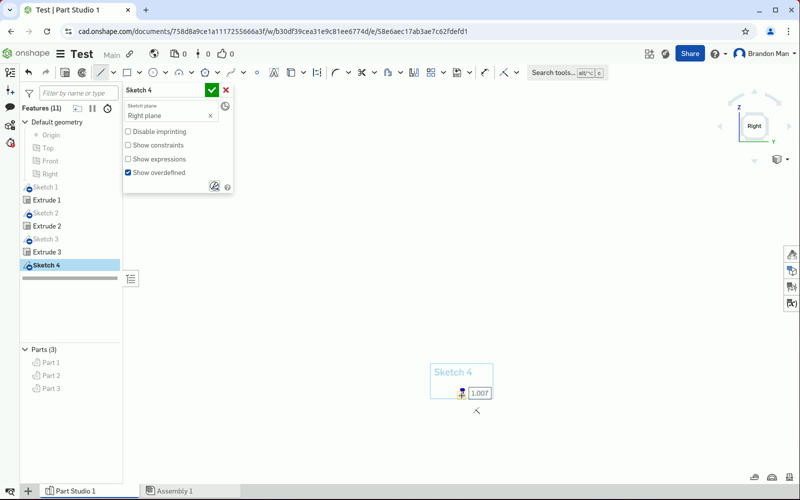
key(esc)
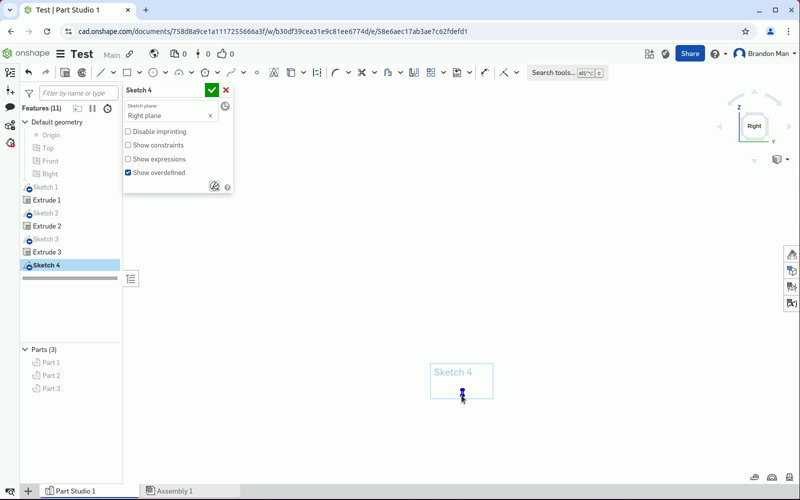
mouse_move(462, 392)
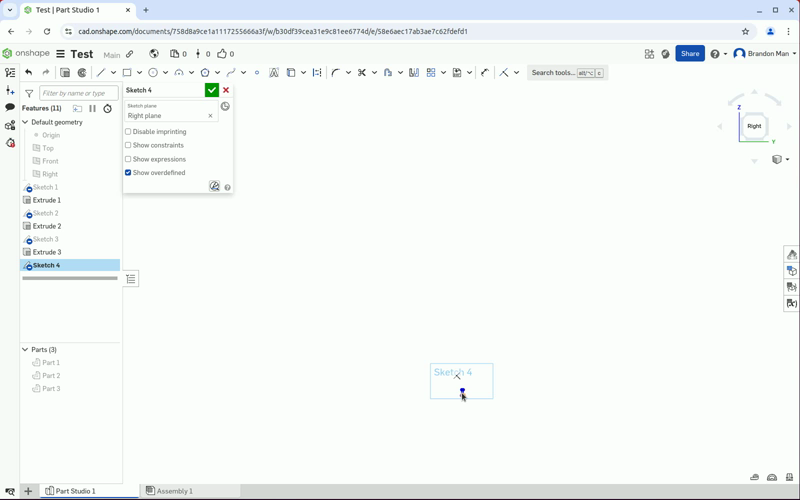
scroll(6)
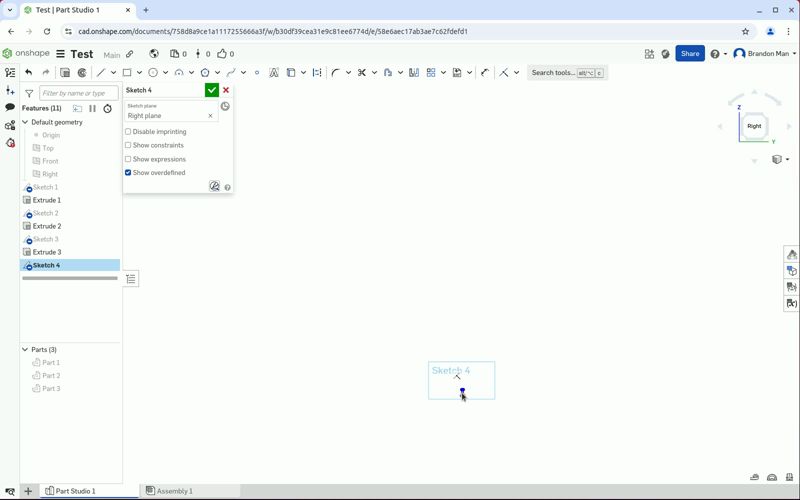
scroll(6)
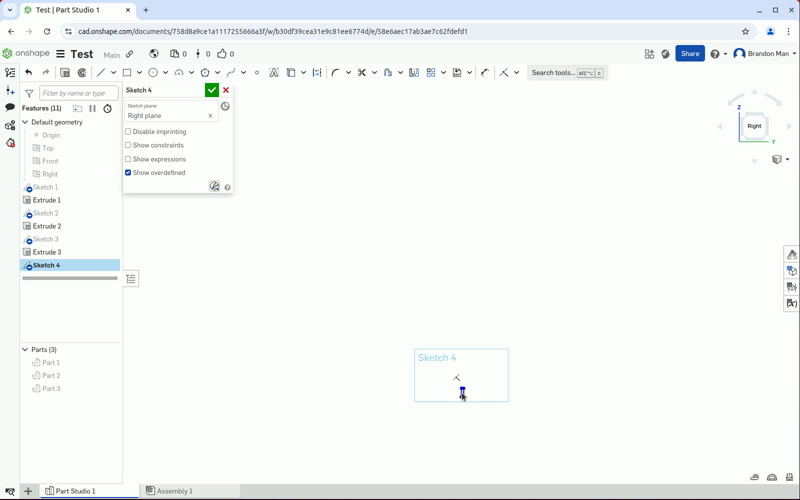
scroll(6)
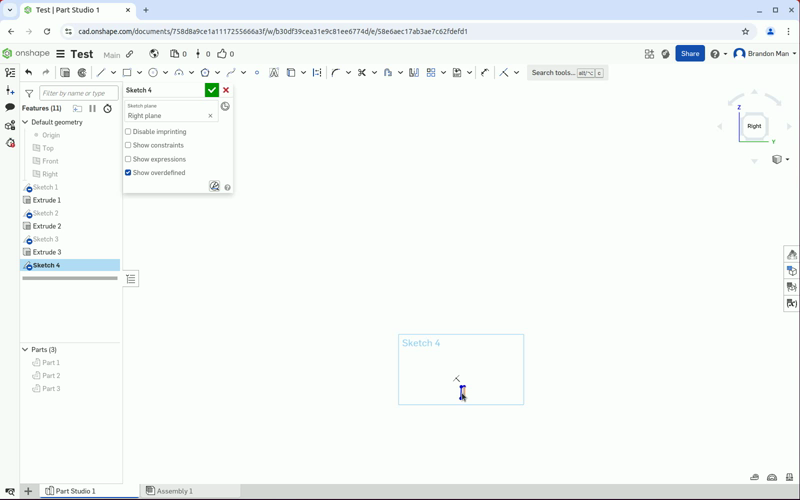
scroll(6)
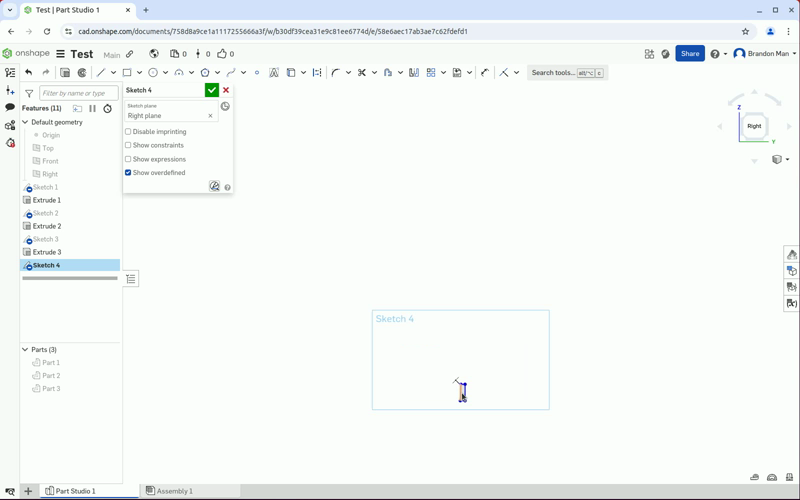
scroll(6)
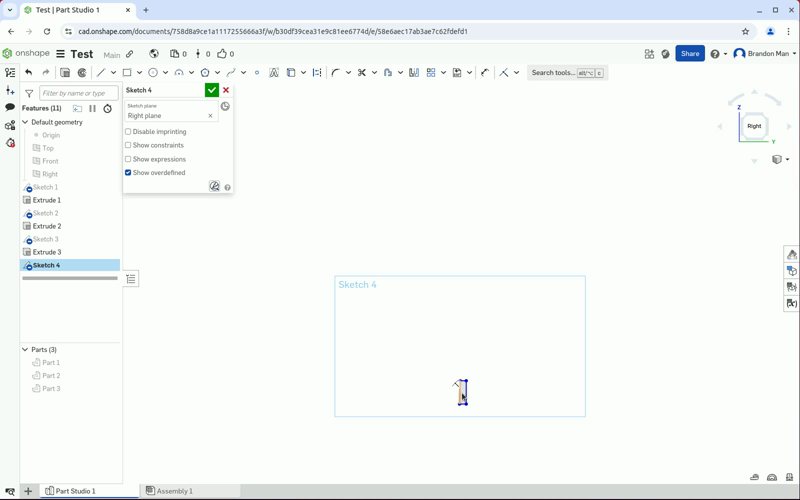
scroll(6)
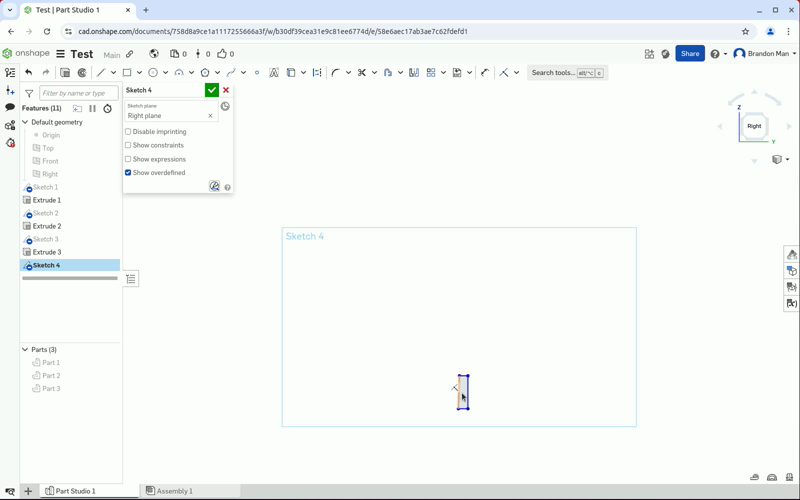
scroll(6)
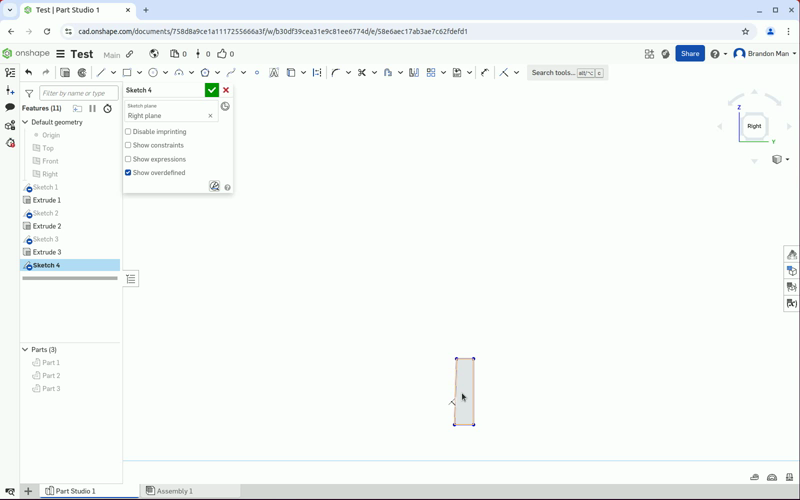
click(462, 392)
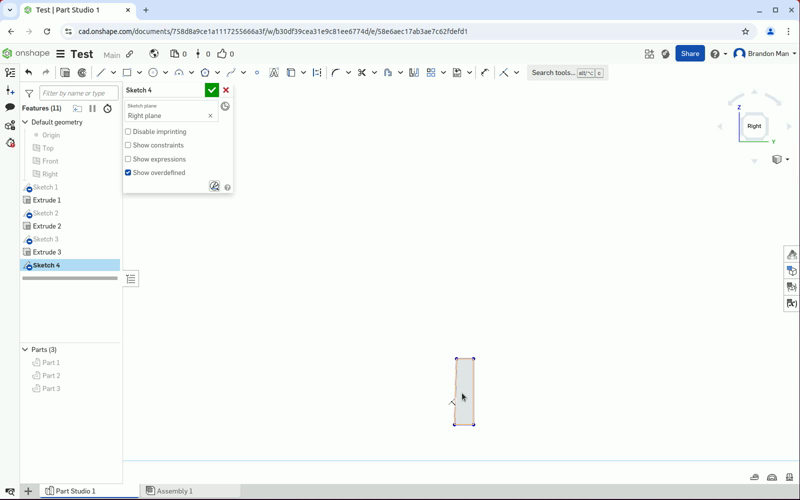
scroll(-6)
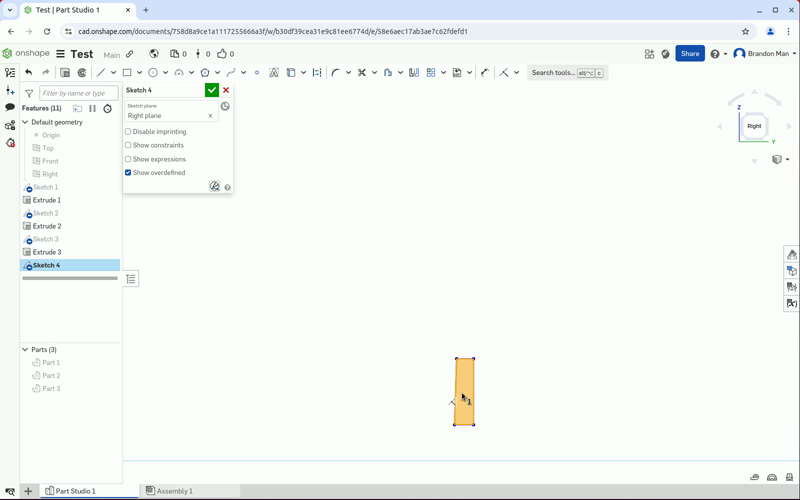
scroll(-6)
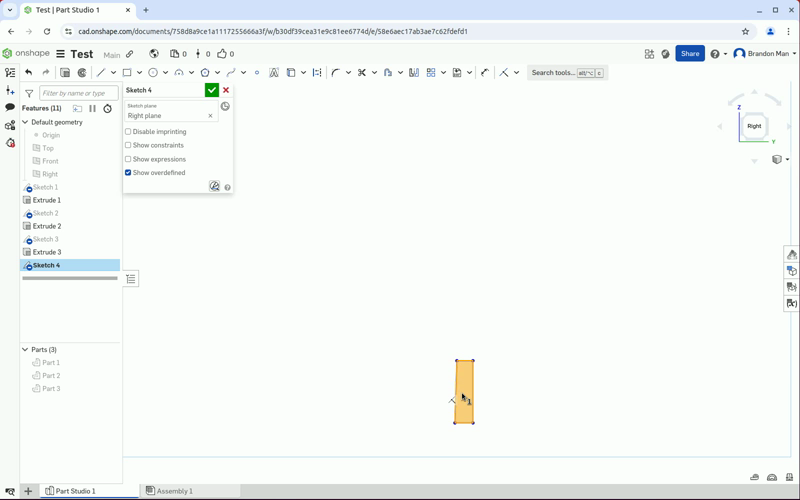
scroll(-6)
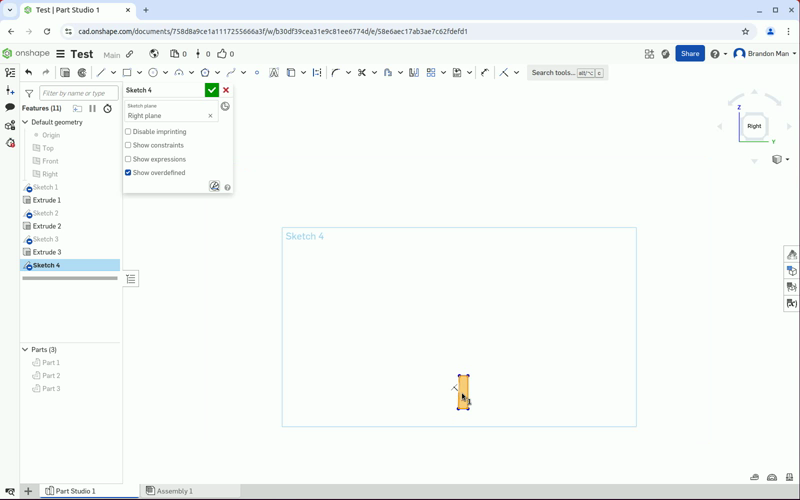
scroll(-6)
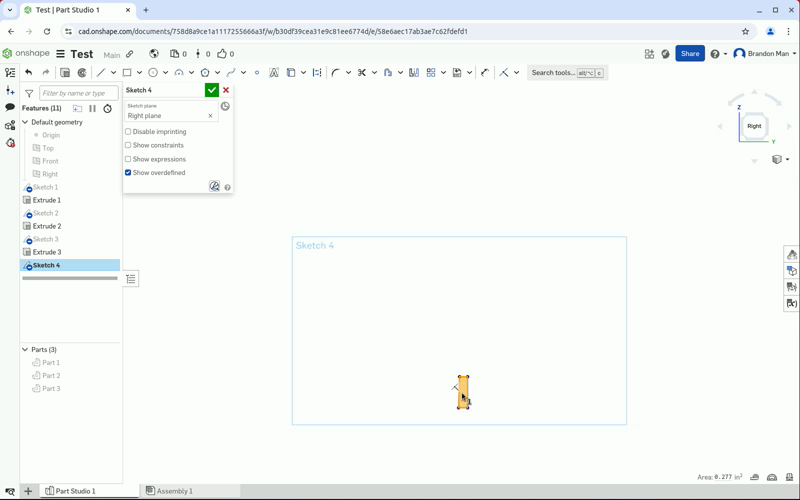
scroll(-6)
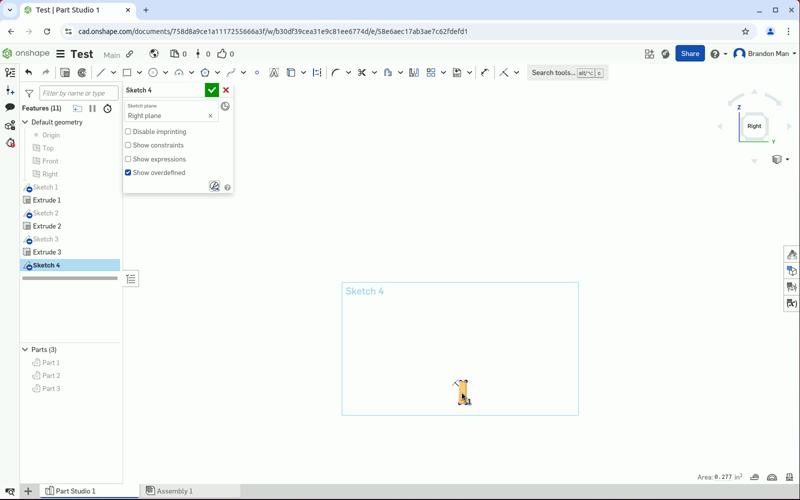
scroll(-6)
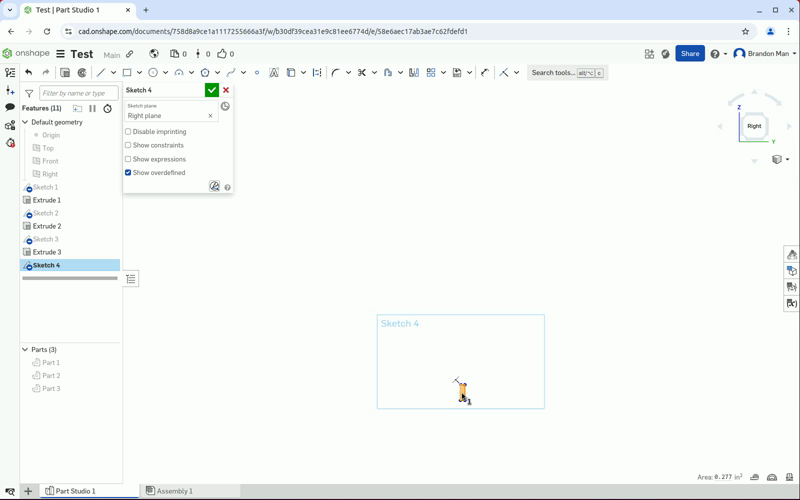
scroll(-6)
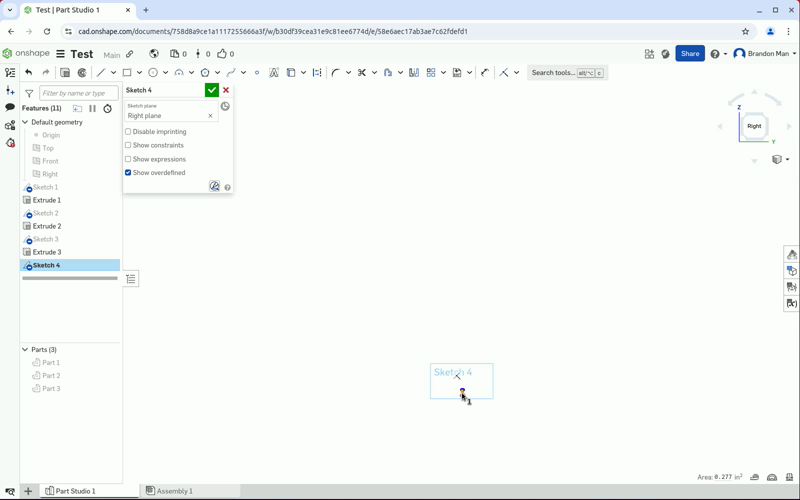
mouse_move(73, 352)
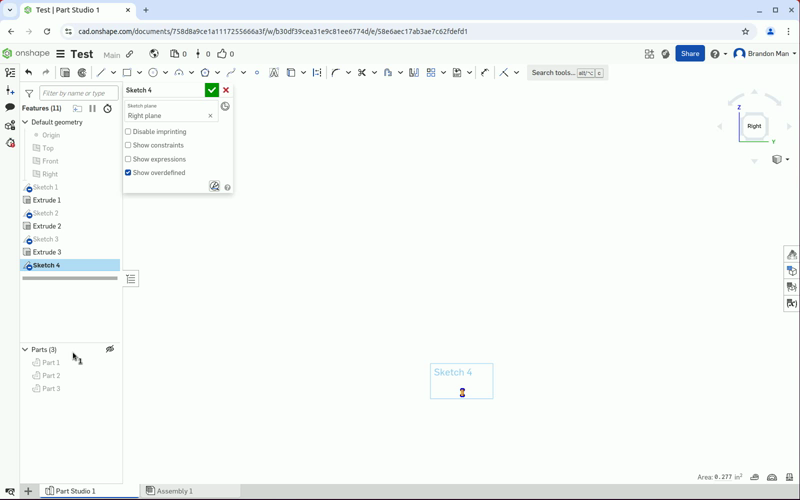
key(shift+y)
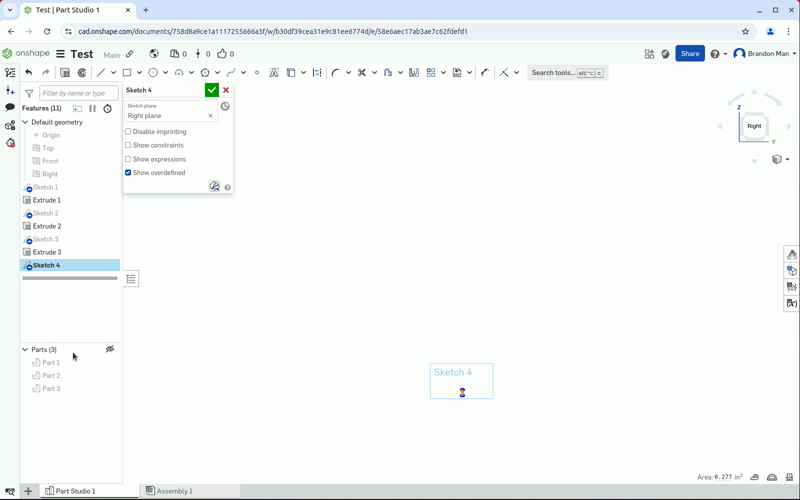
key(shift+e)
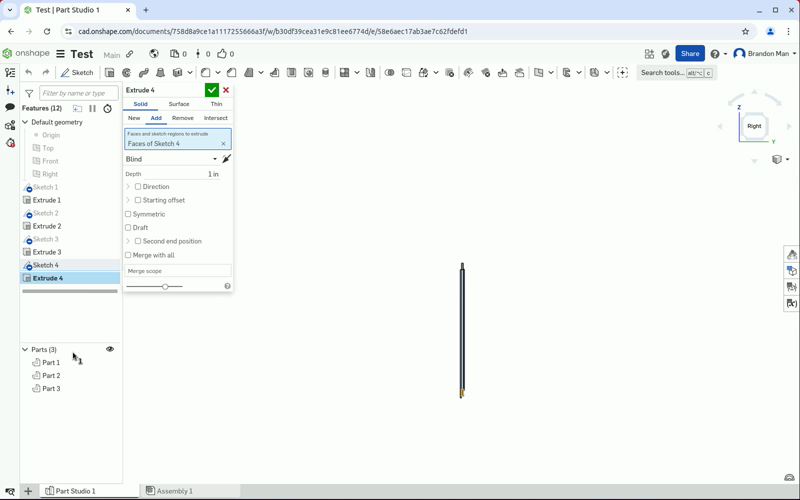
mouse_move(143, 106)
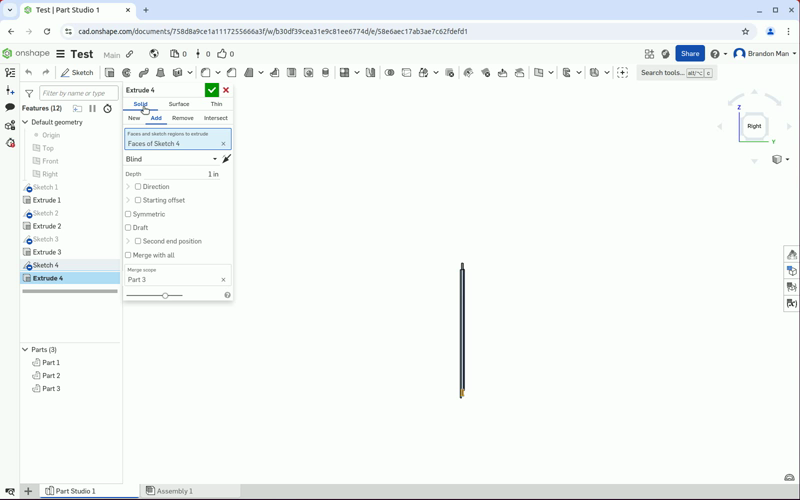
click(143, 106)
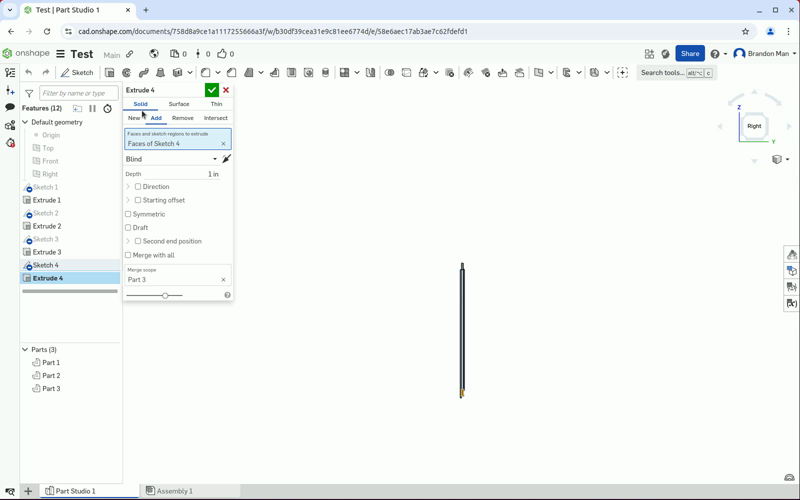
mouse_move(137, 120)
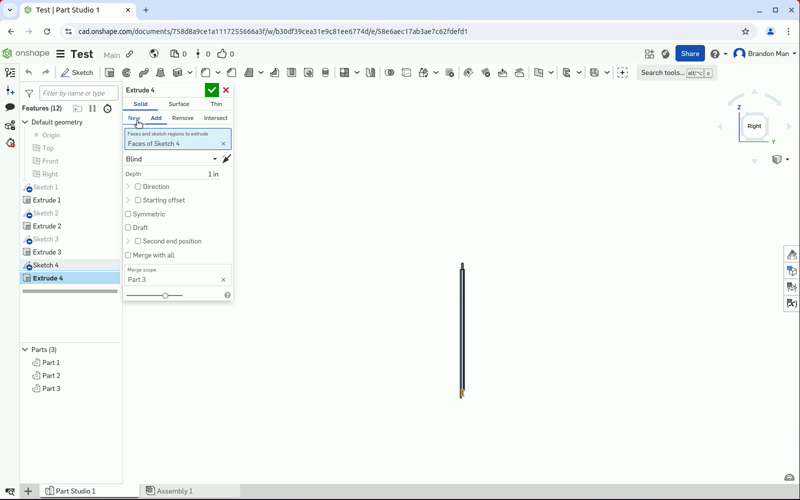
click(137, 120)
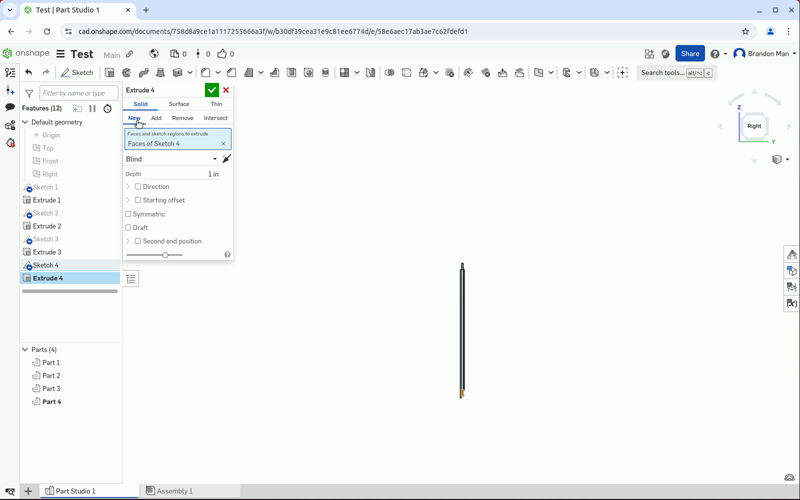
key(tab, 4)
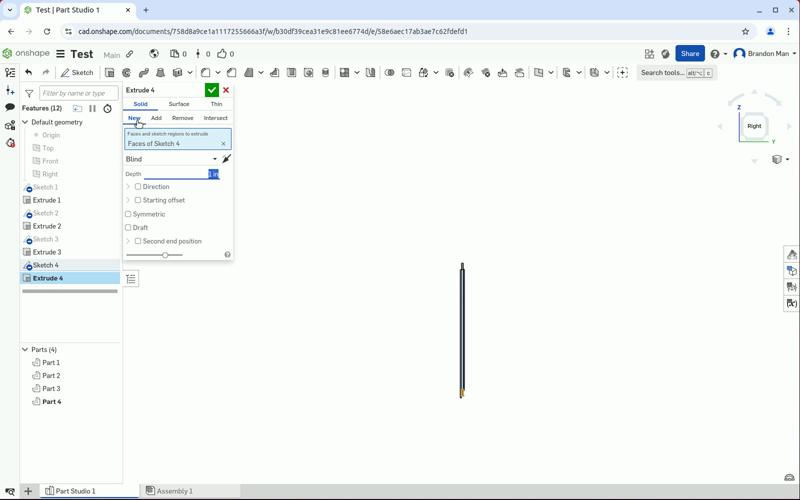
text(0.963)
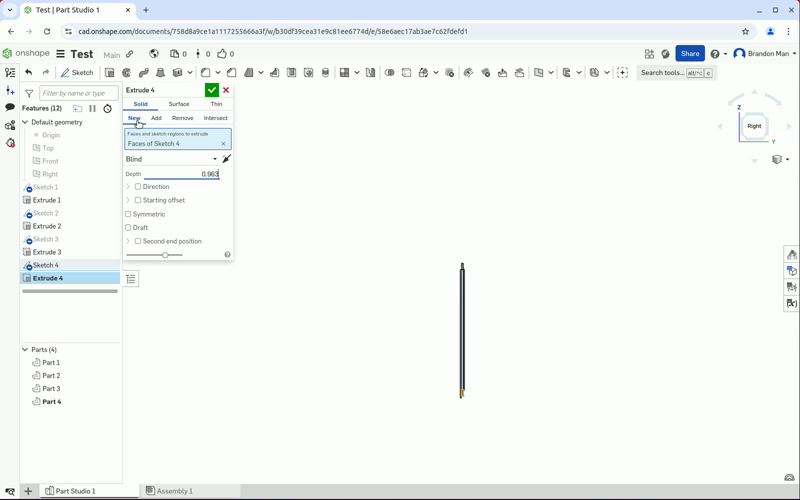
key(enter)
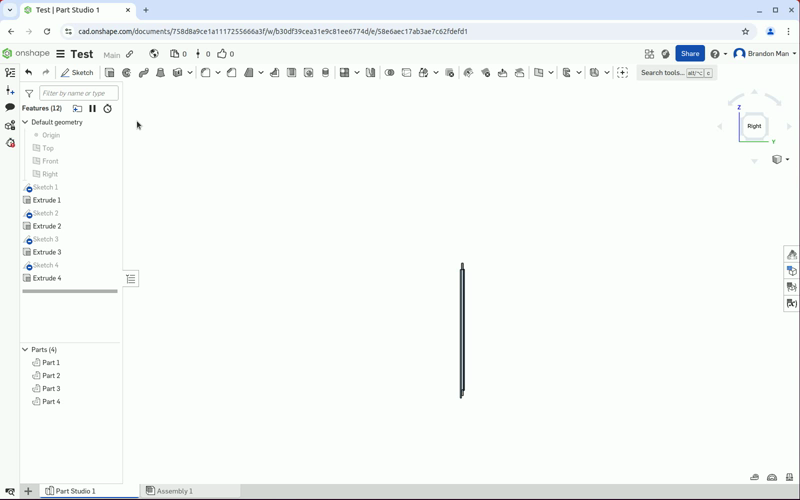
key(shift+h)
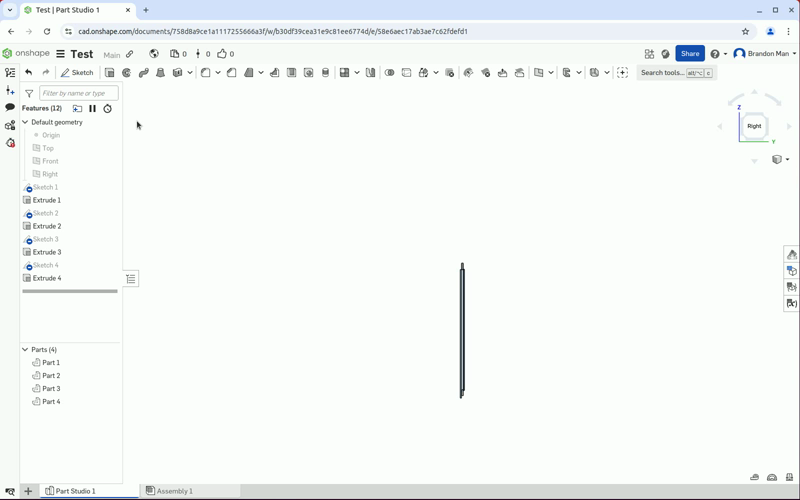
key(shift+h)
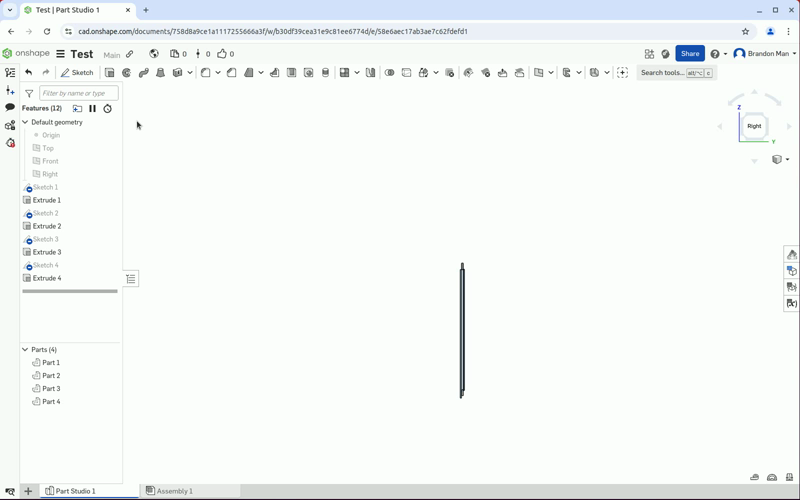
mouse_move(73, 189)
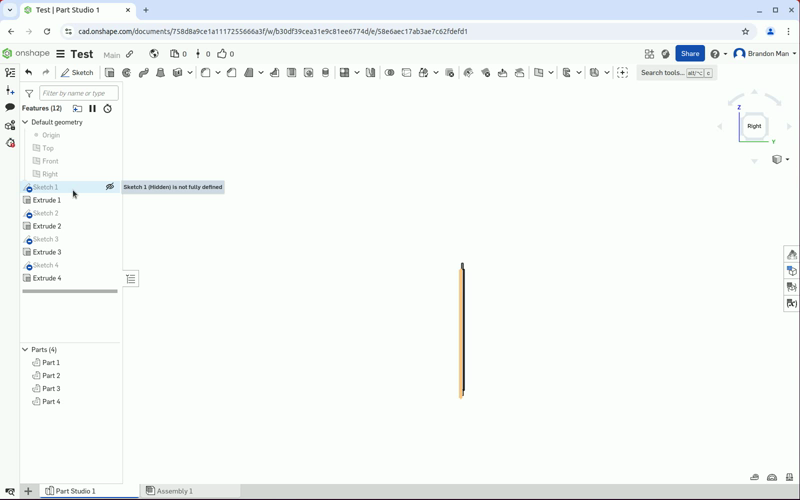
click(73, 189)
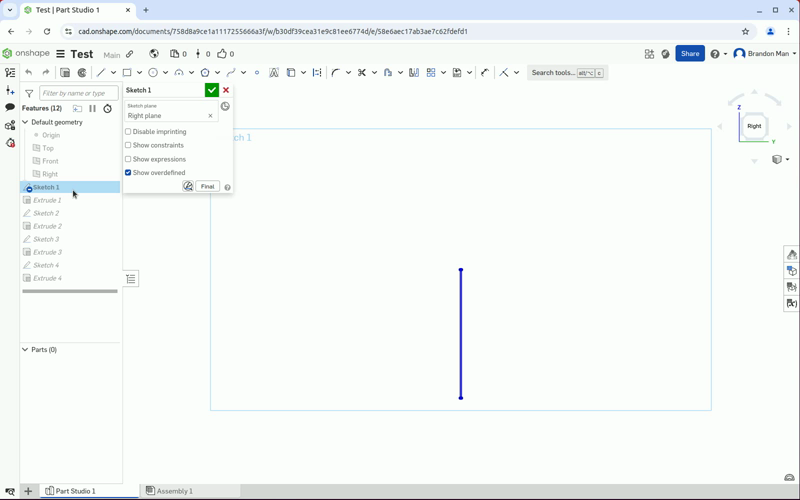
mouse_move(229, 92)
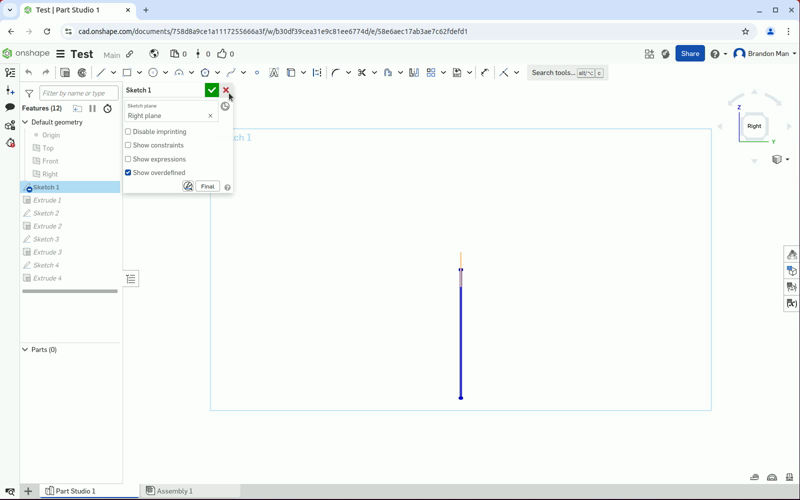
click(229, 92)
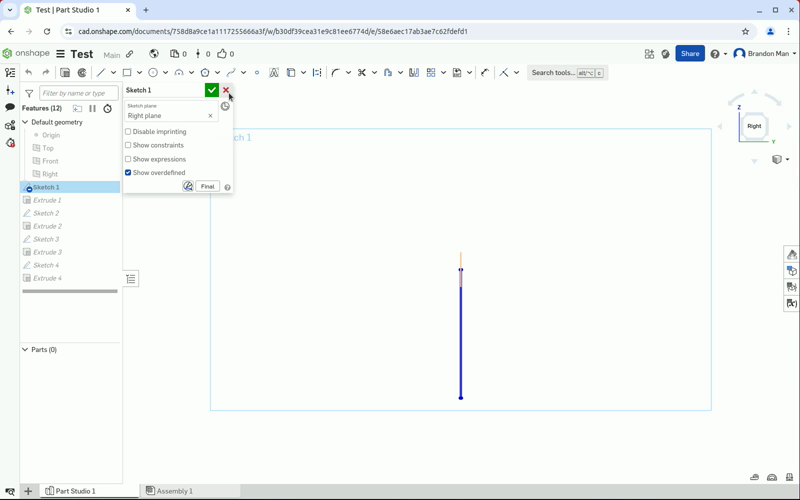
key(shift+s)
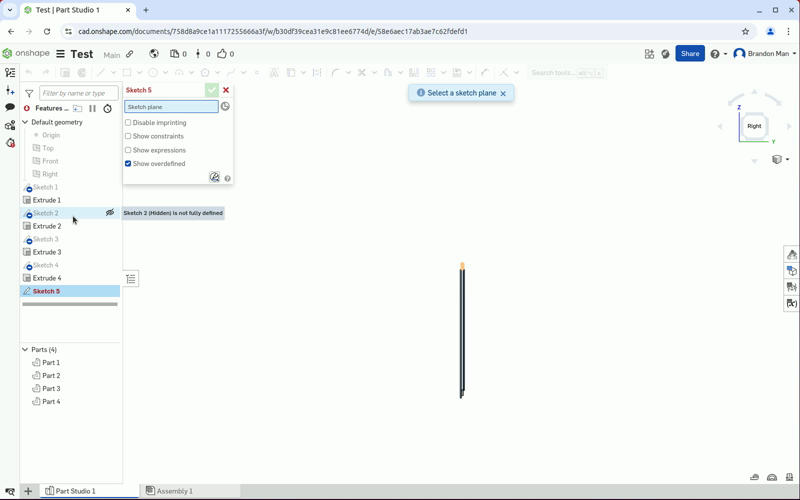
scroll(3)
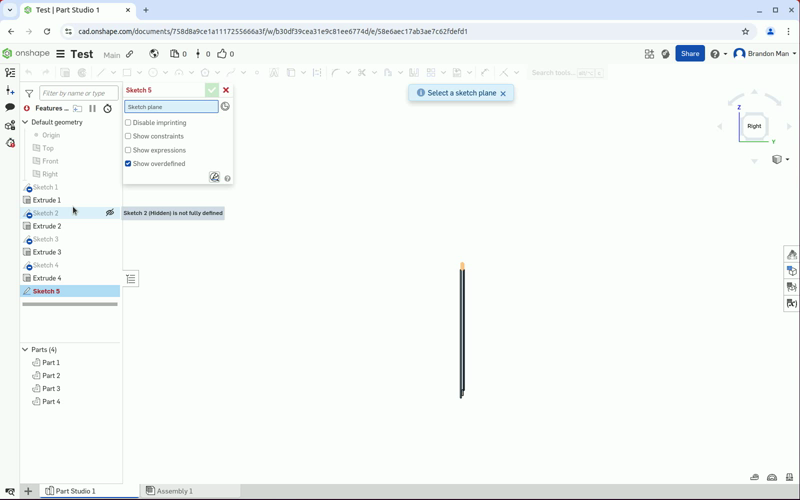
mouse_move(73, 176)
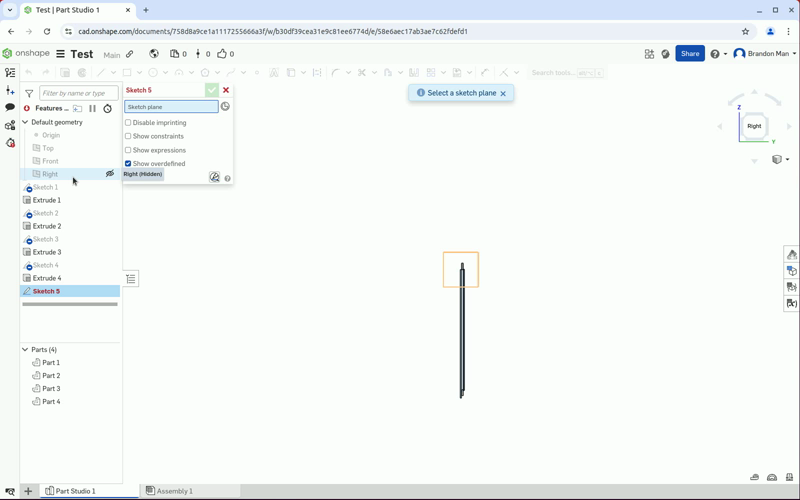
click(73, 176)
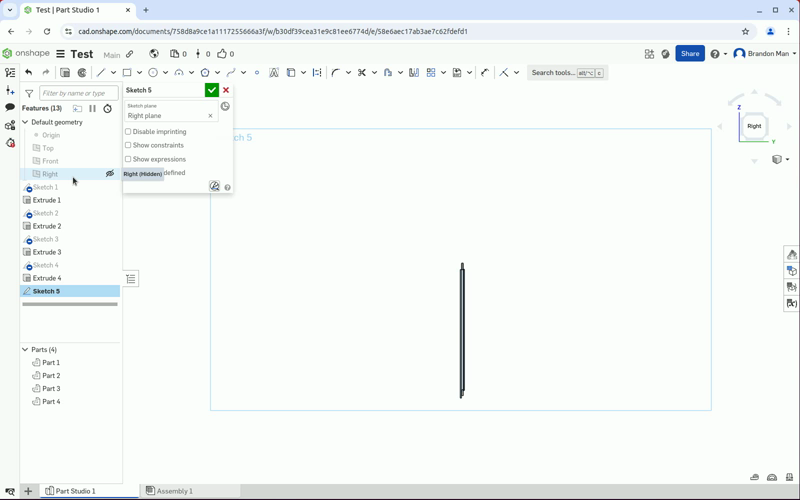
mouse_move(73, 352)
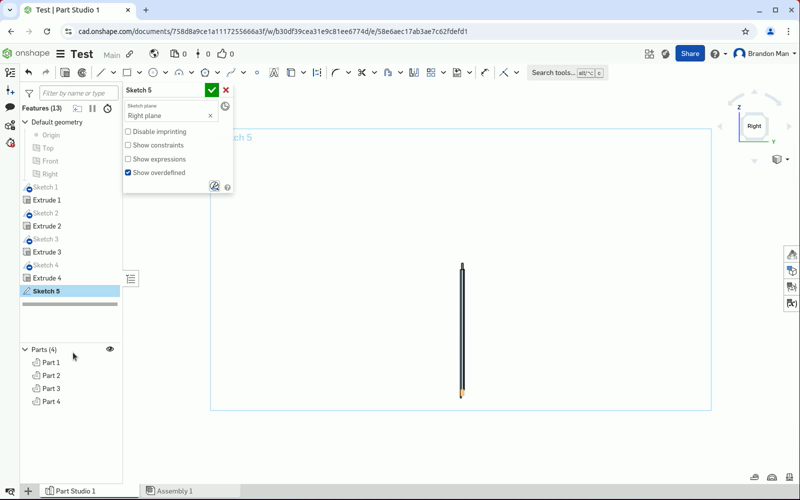
key(y)
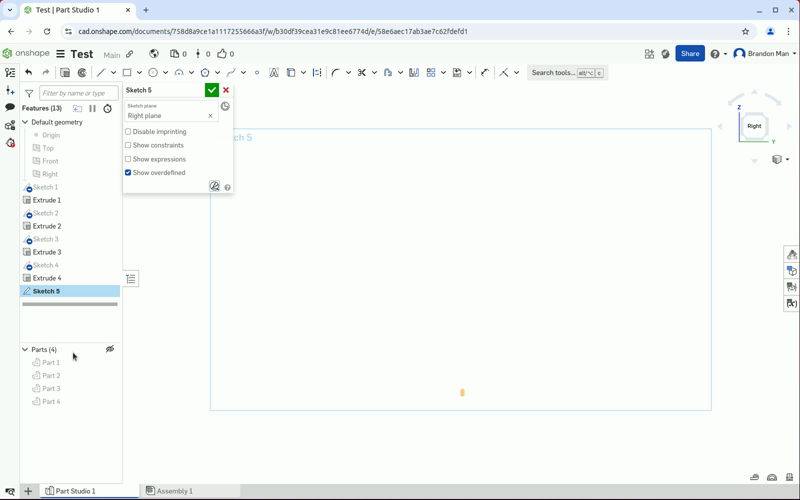
key(l)
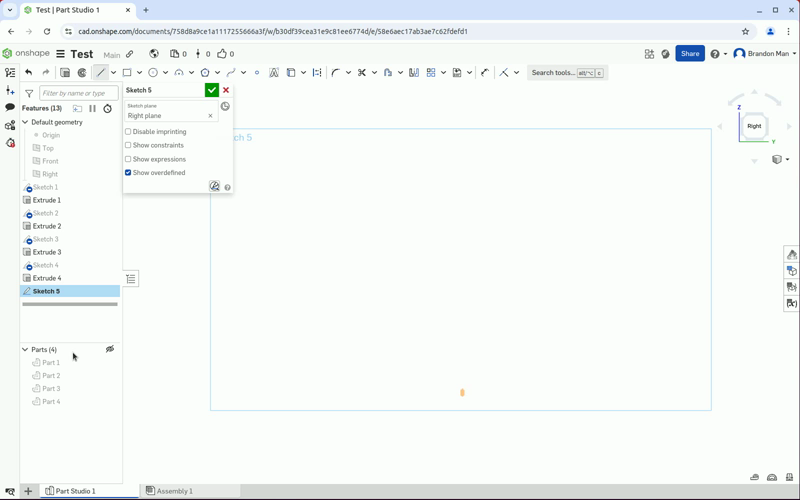
key_down(shift)
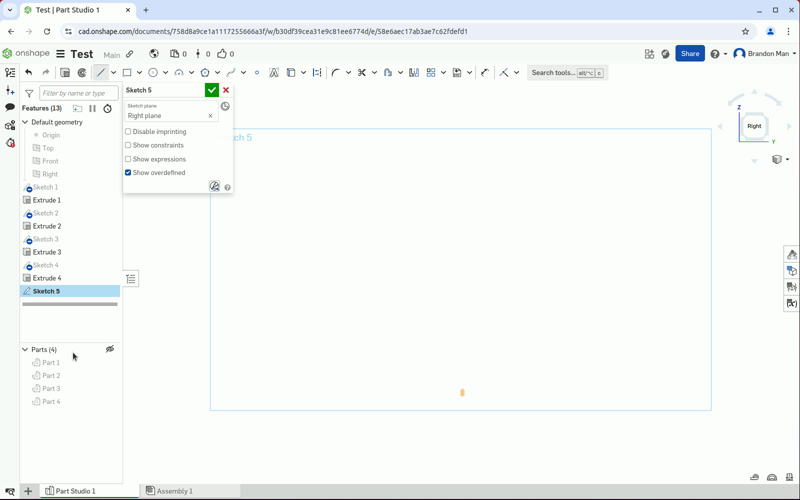
mouse_move(461, 390)
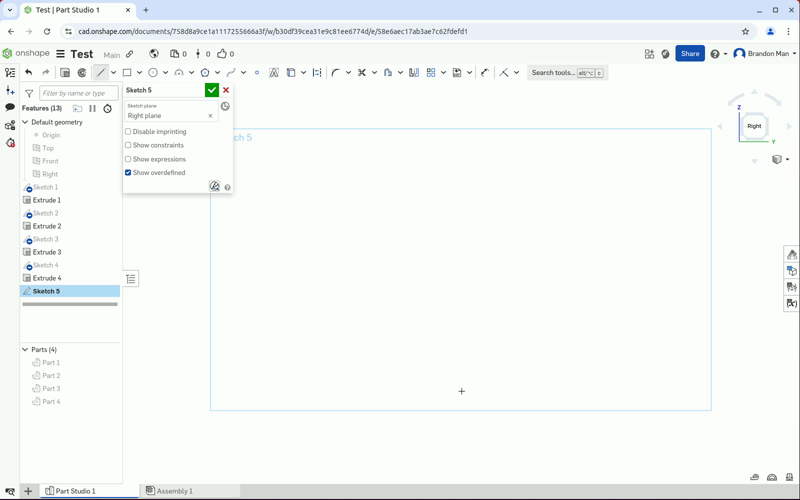
click(461, 390)
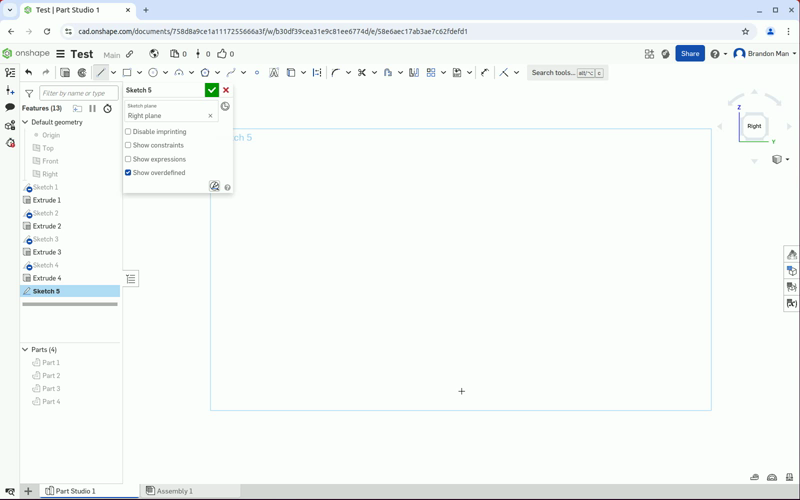
key_up(shift)
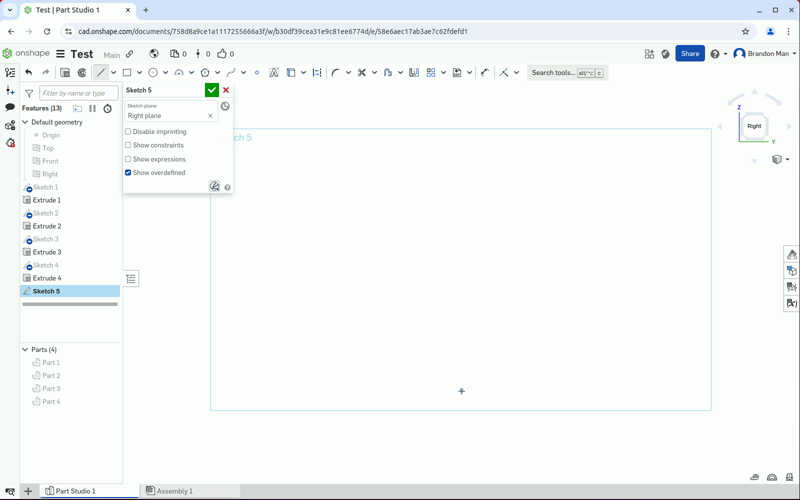
key_down(shift)
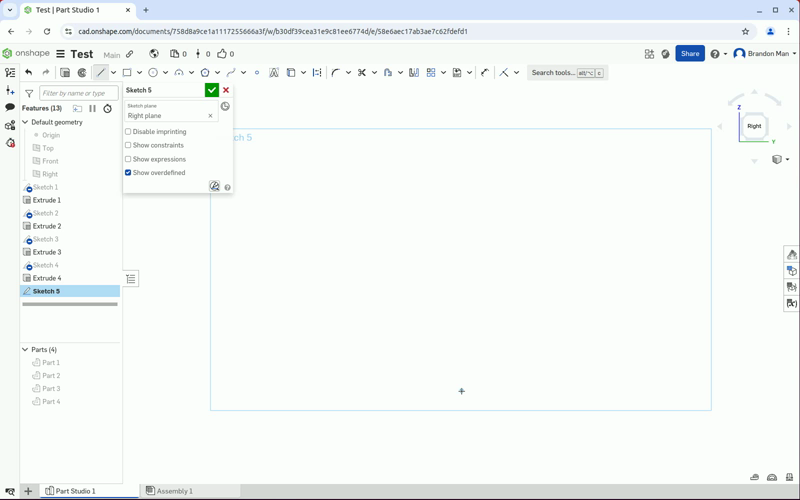
mouse_move(492, 390)
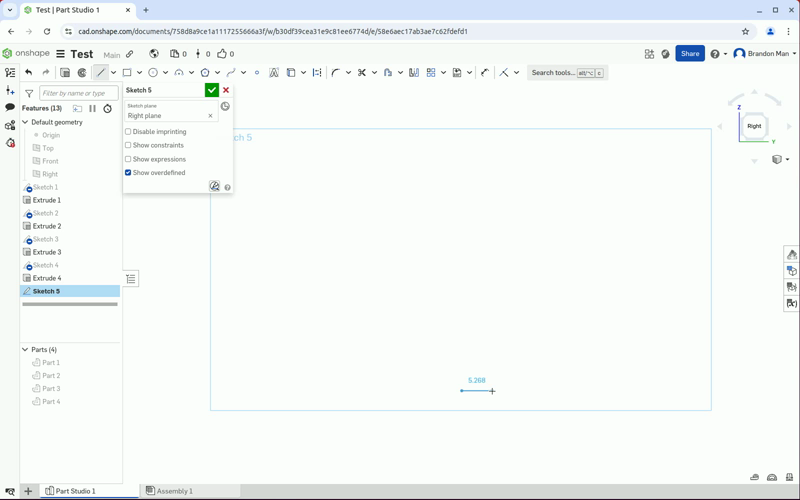
mouse_move(463, 390)
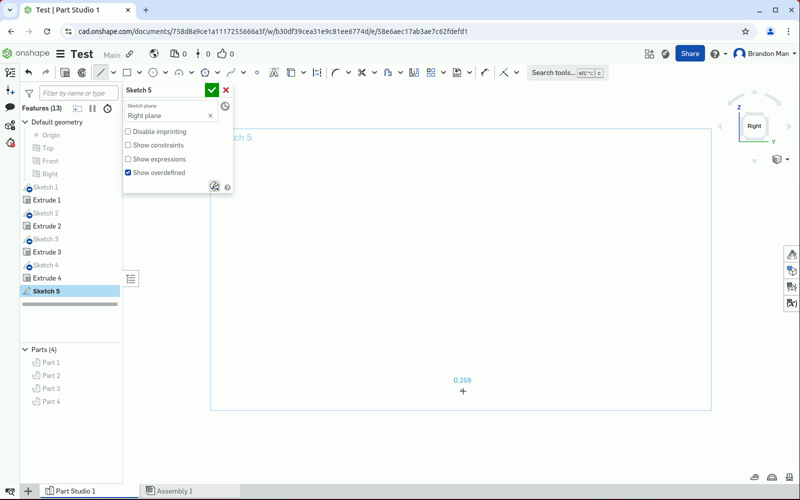
scroll(6)
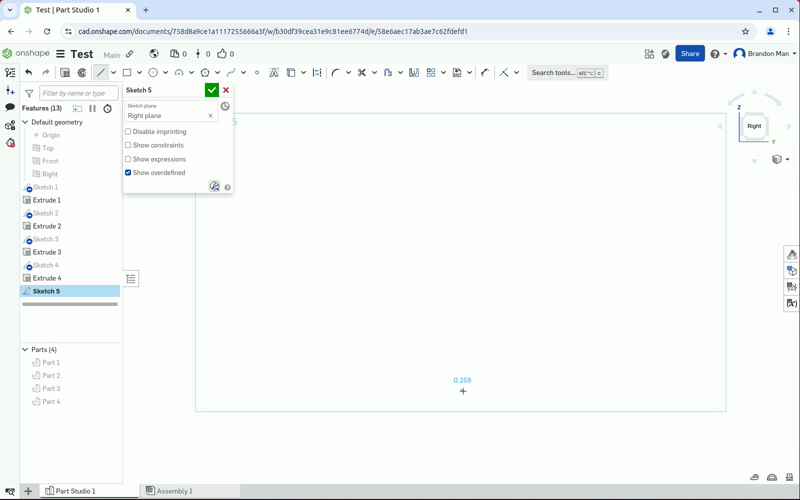
scroll(6)
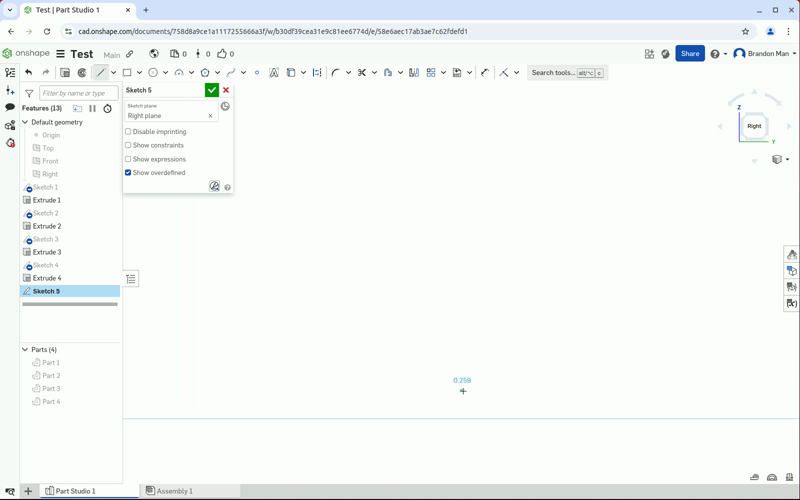
scroll(6)
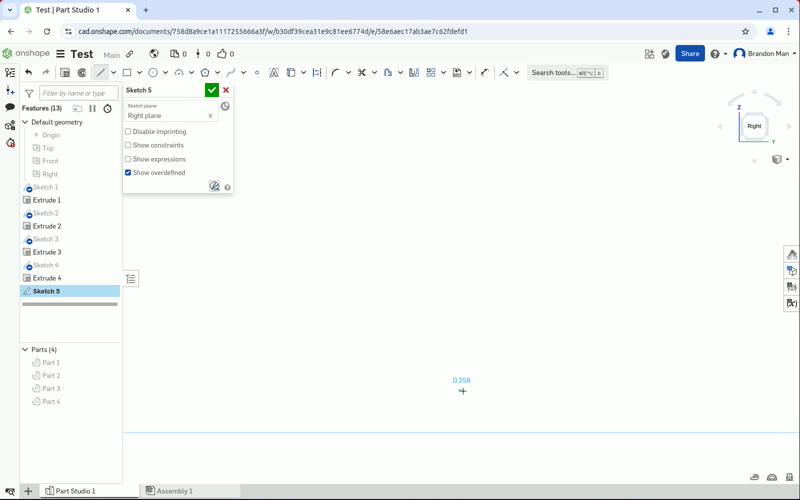
scroll(6)
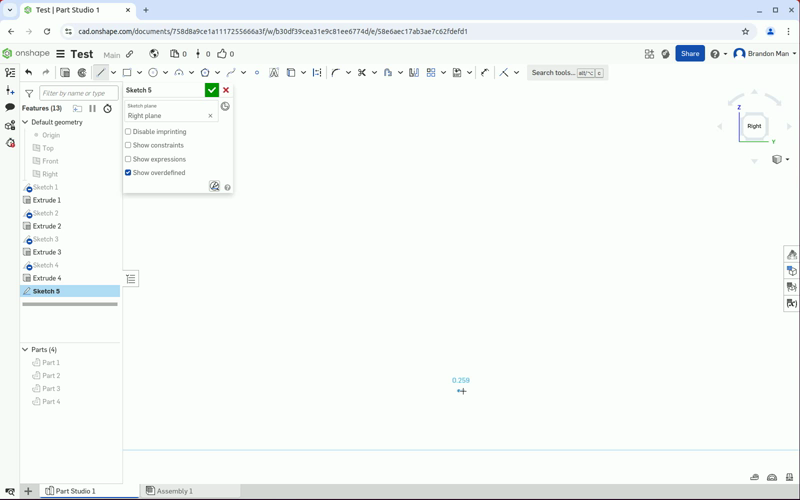
scroll(6)
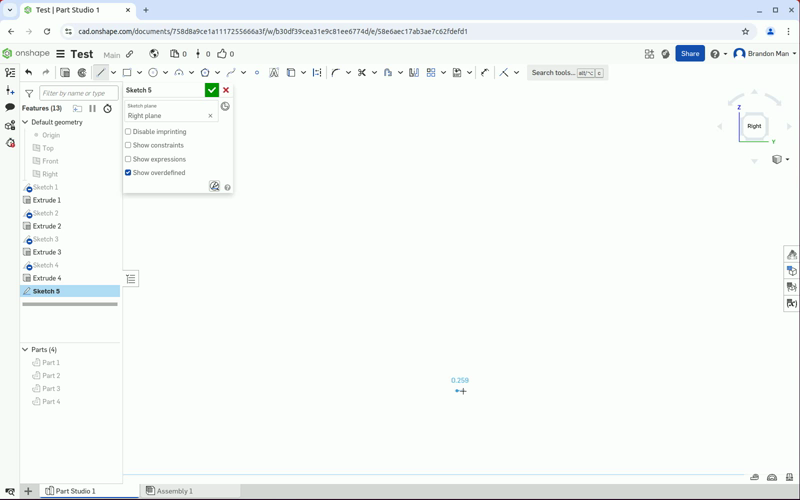
scroll(6)
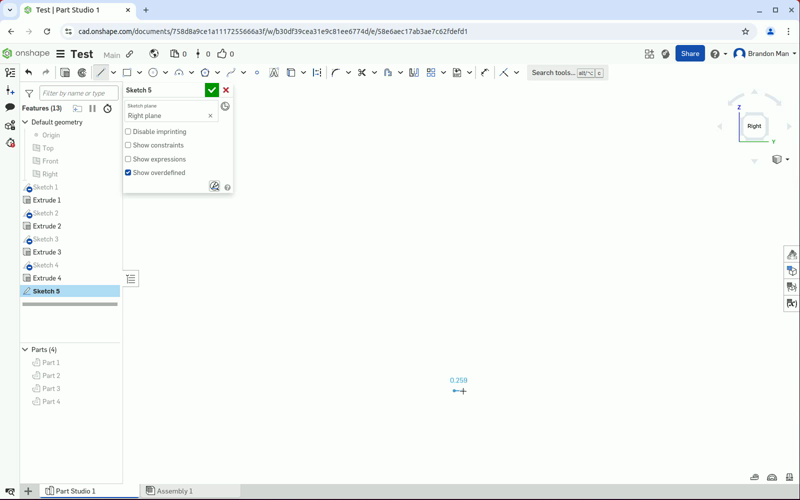
scroll(6)
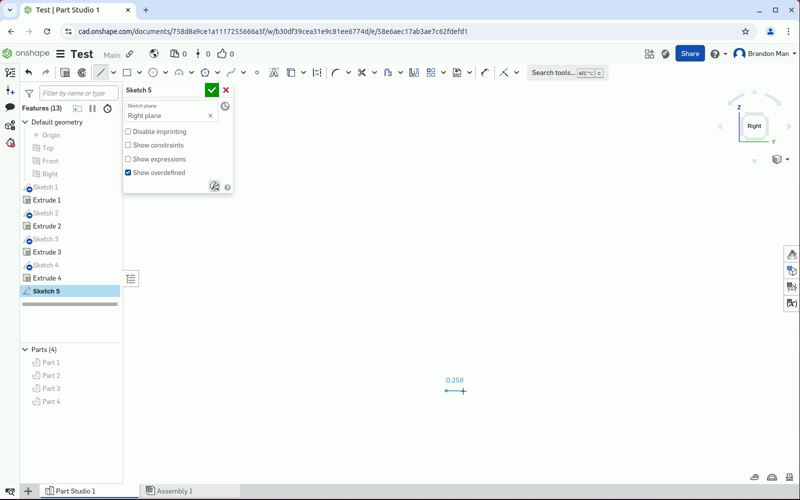
click(463, 390)
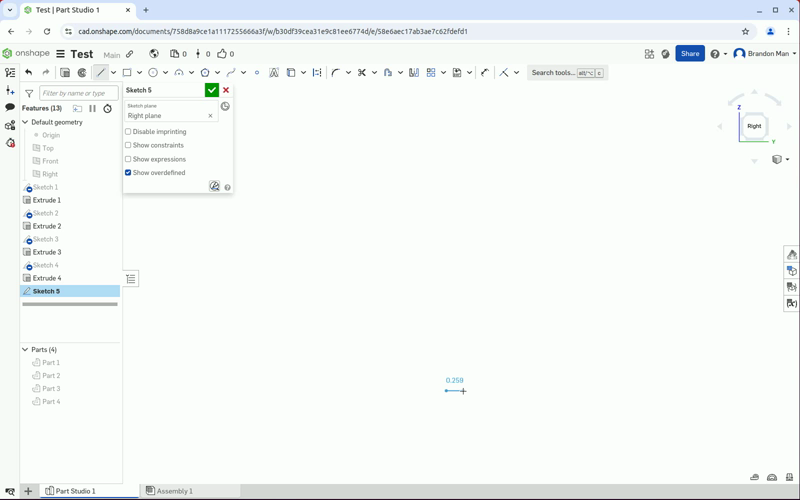
scroll(-6)
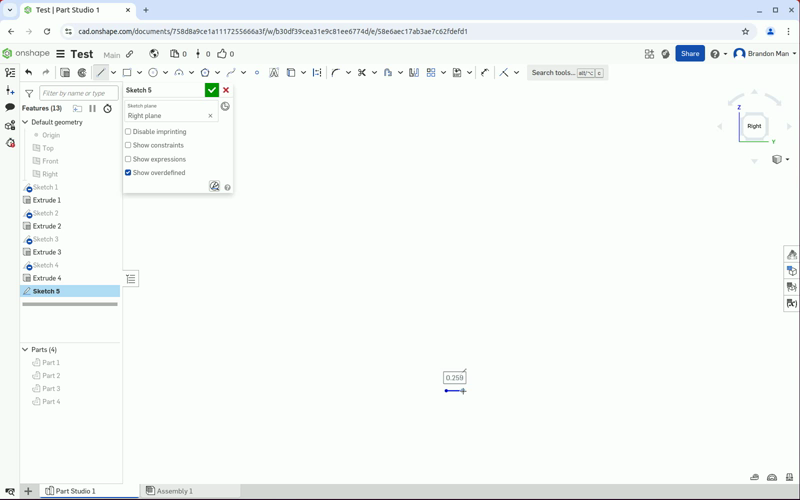
scroll(-6)
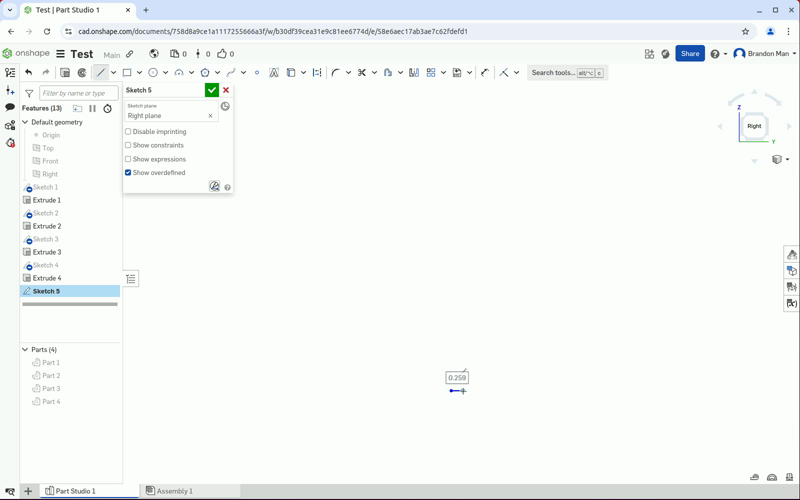
scroll(-6)
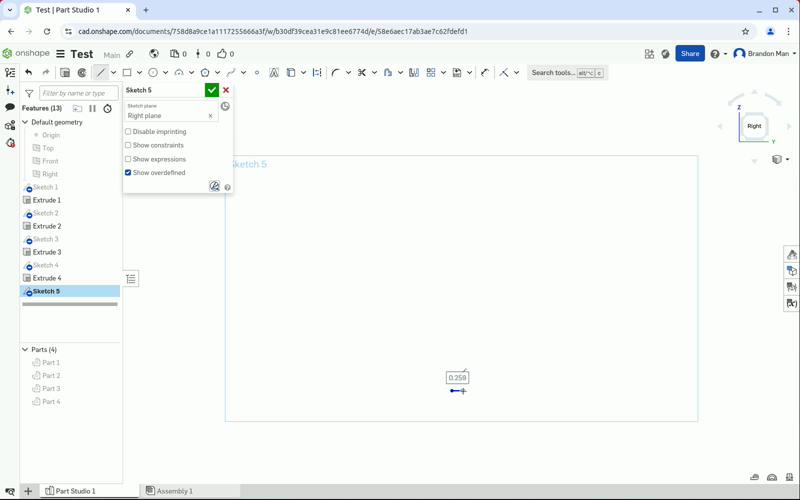
scroll(-6)
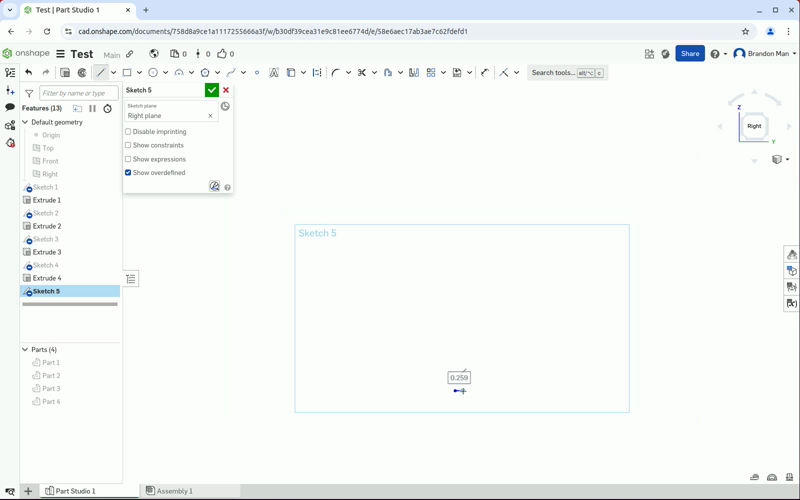
scroll(-6)
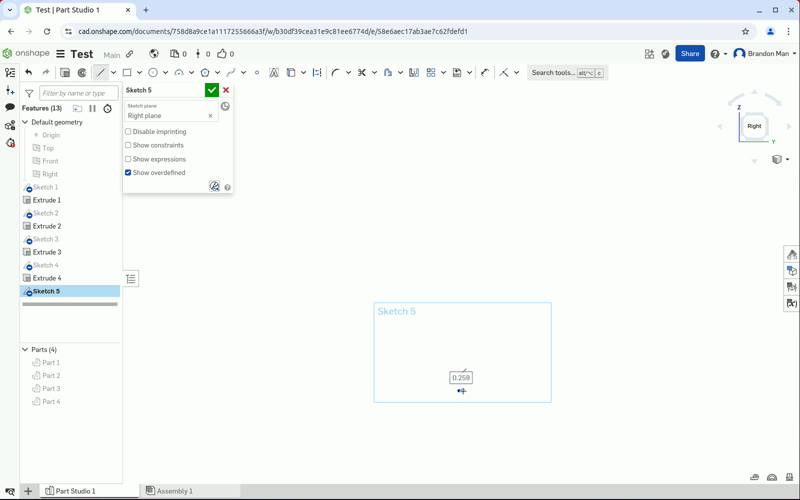
scroll(-6)
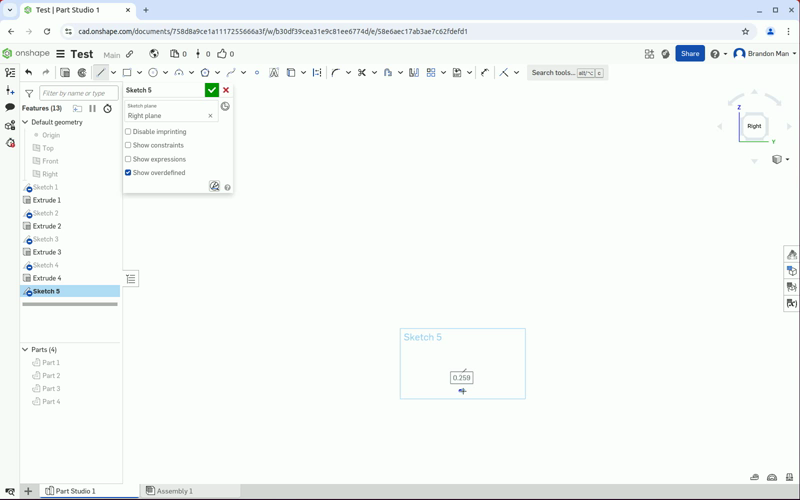
scroll(-6)
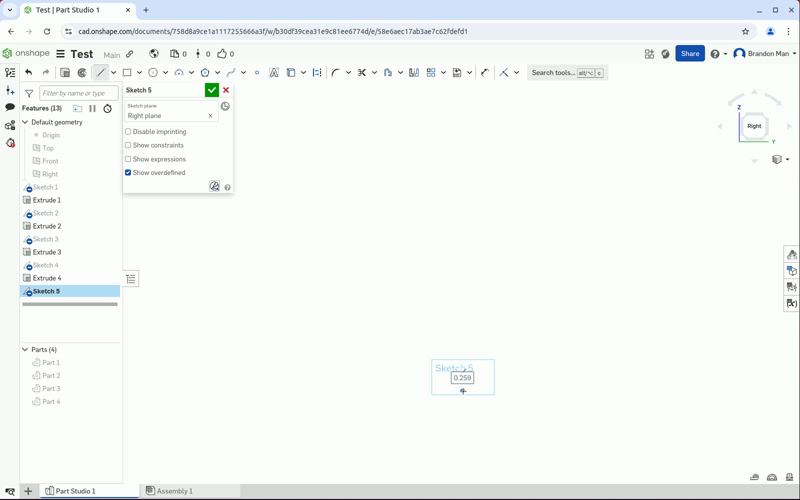
key_up(shift)
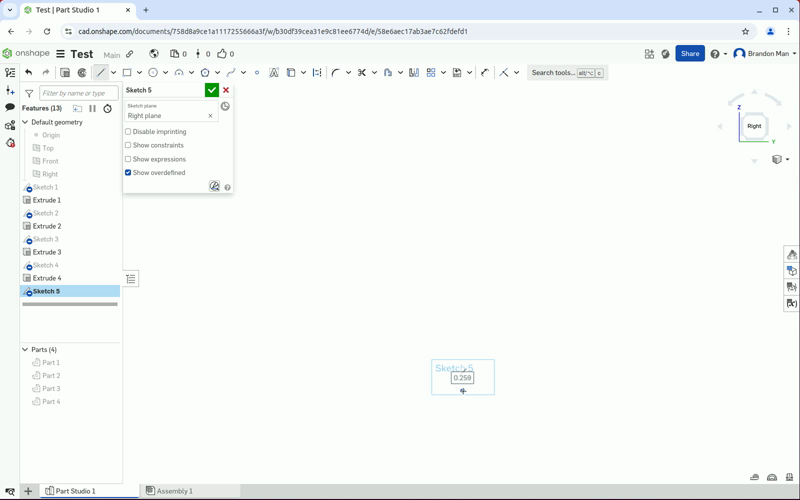
key_down(shift)
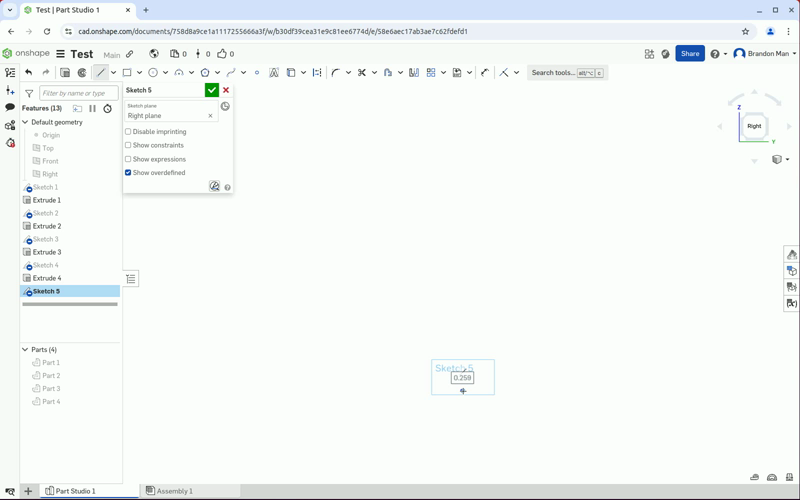
mouse_move(463, 282)
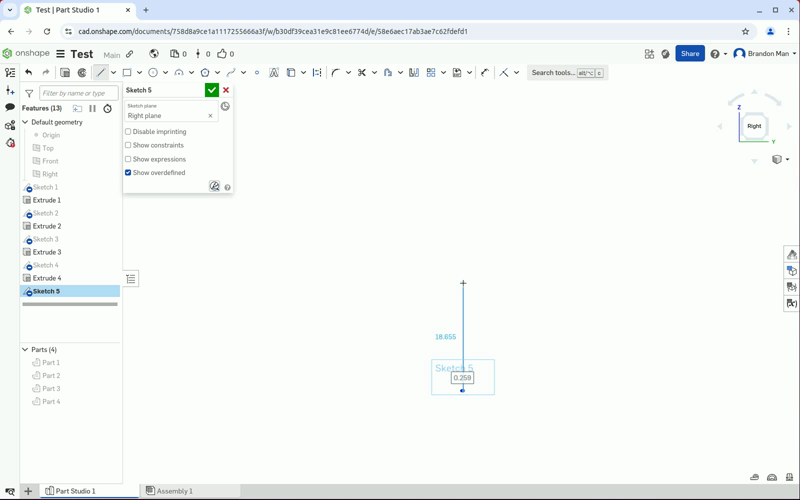
click(463, 282)
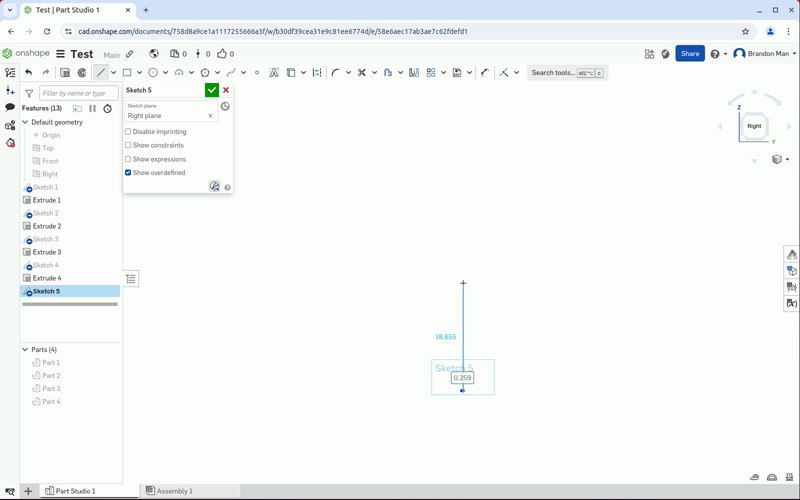
key_up(shift)
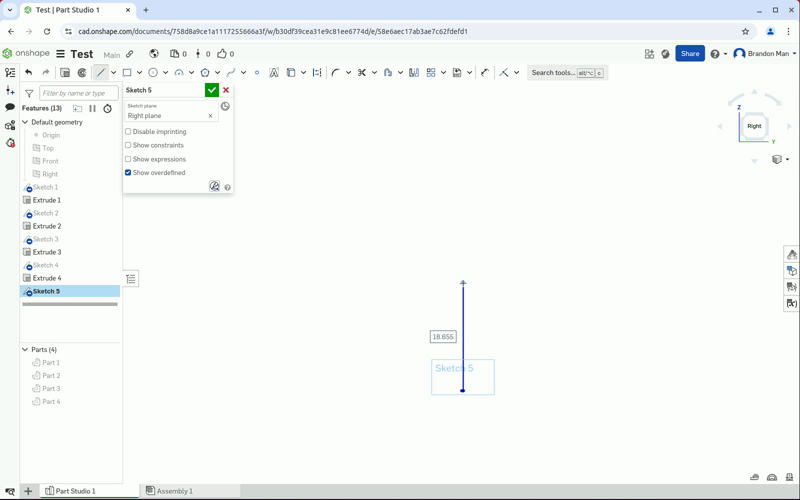
key_down(shift)
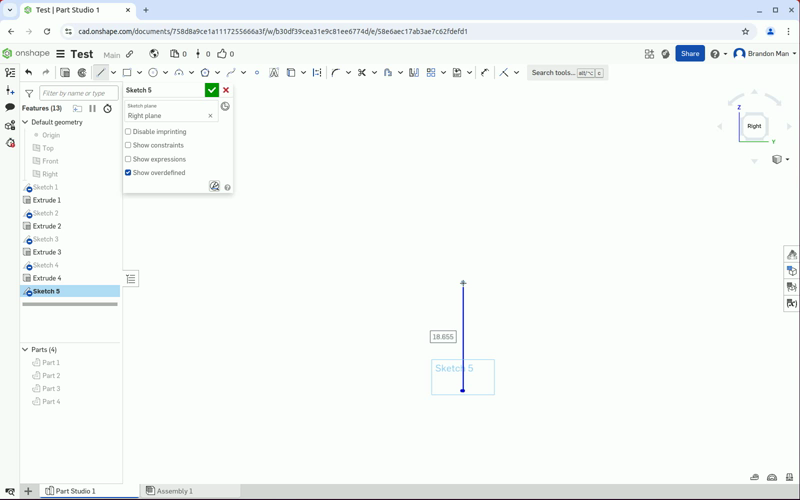
mouse_move(493, 282)
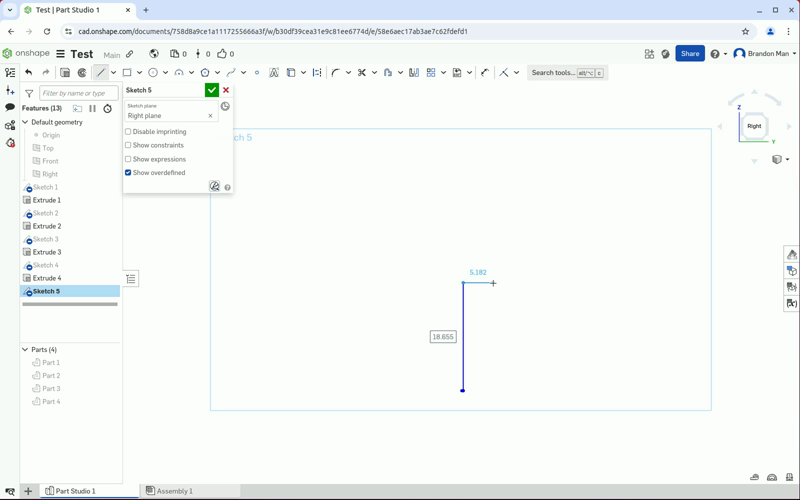
mouse_move(461, 282)
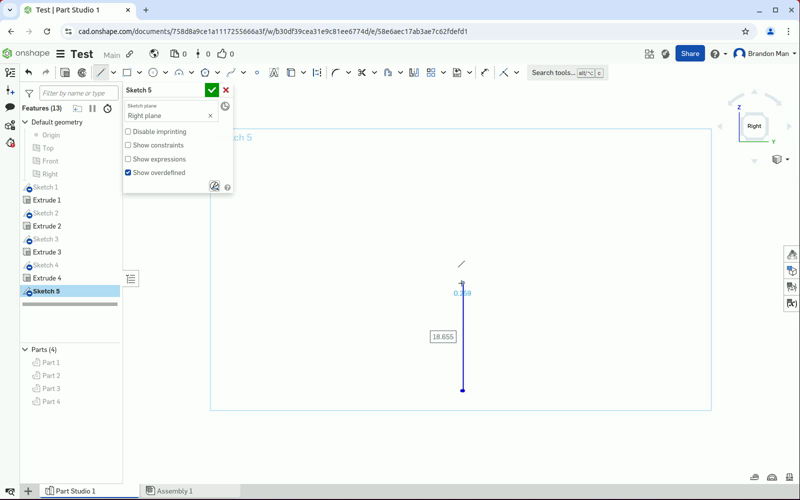
scroll(6)
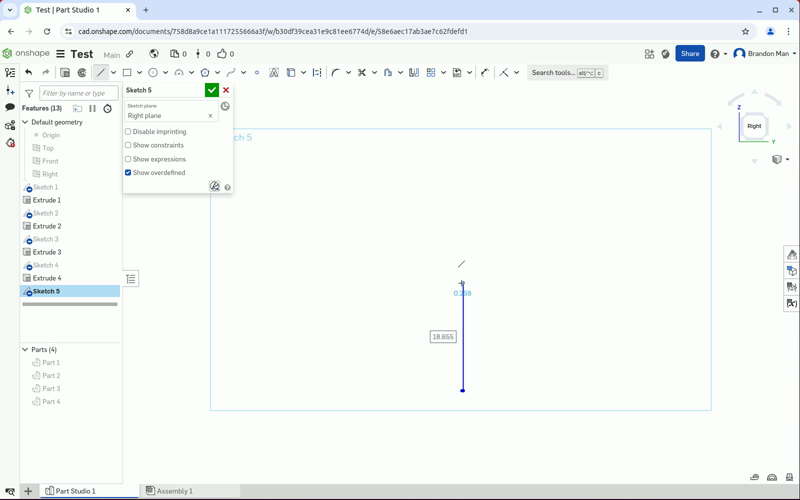
scroll(6)
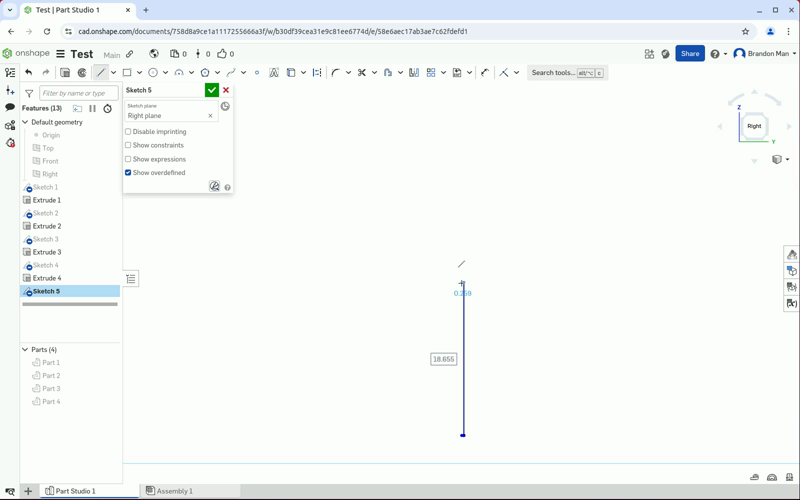
scroll(6)
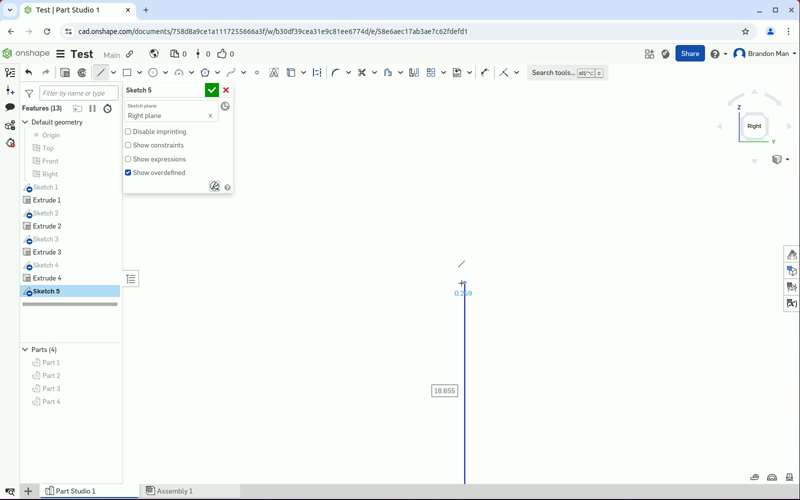
scroll(6)
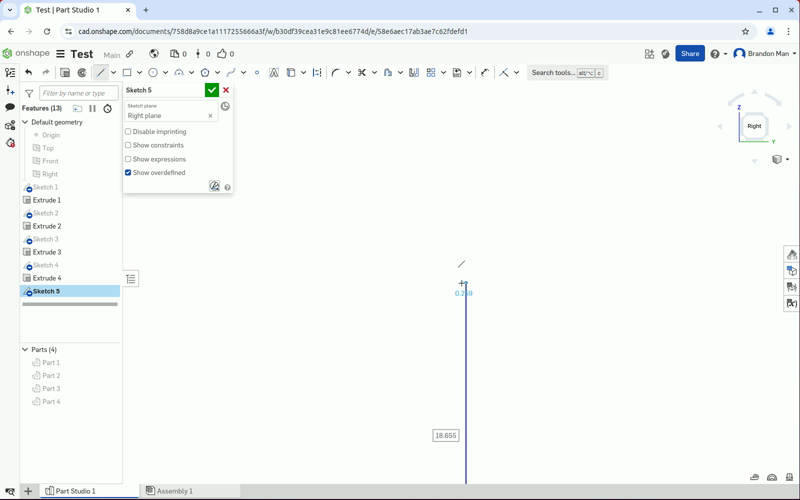
scroll(6)
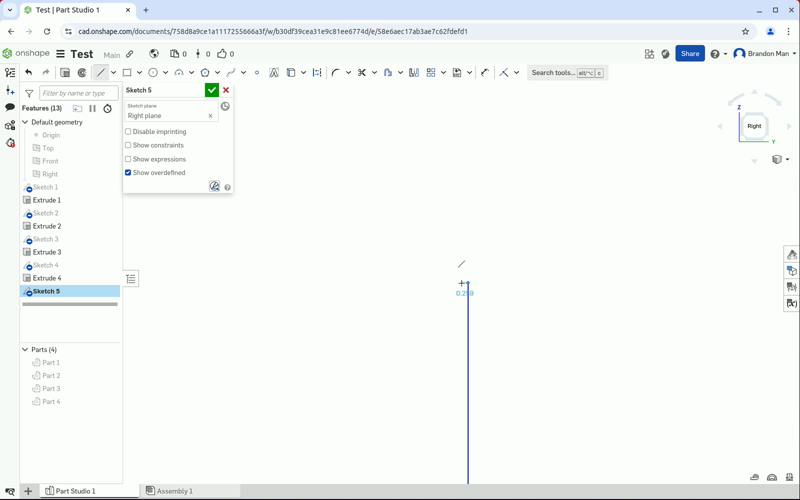
scroll(6)
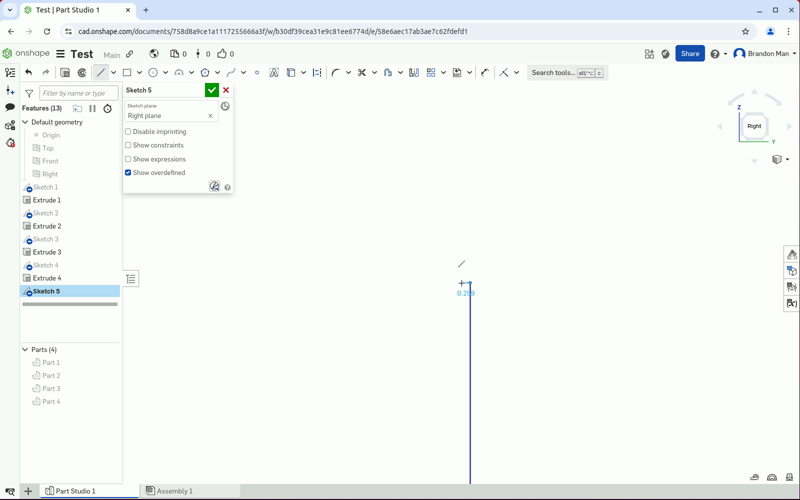
scroll(6)
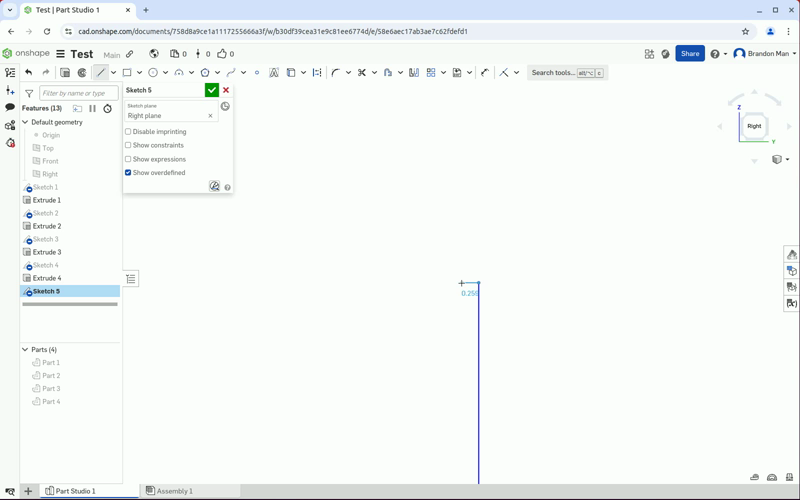
click(461, 282)
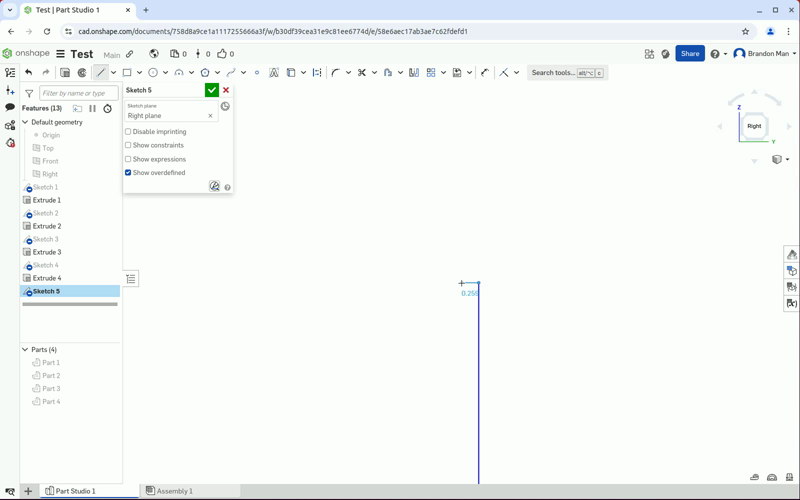
scroll(-6)
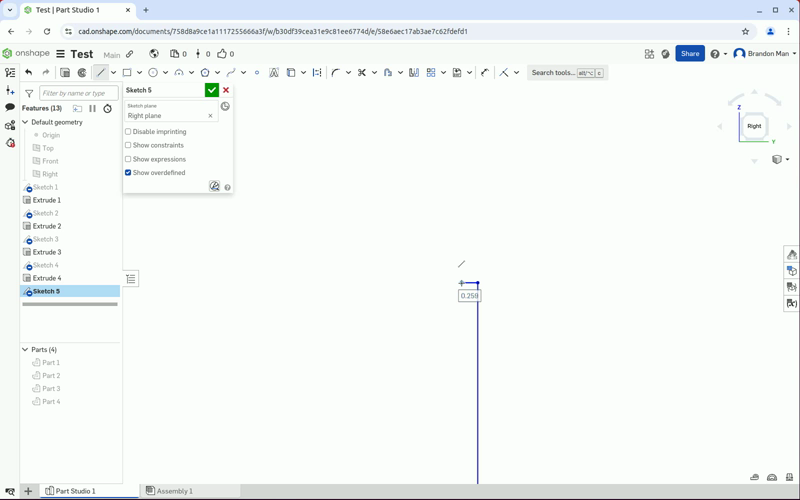
scroll(-6)
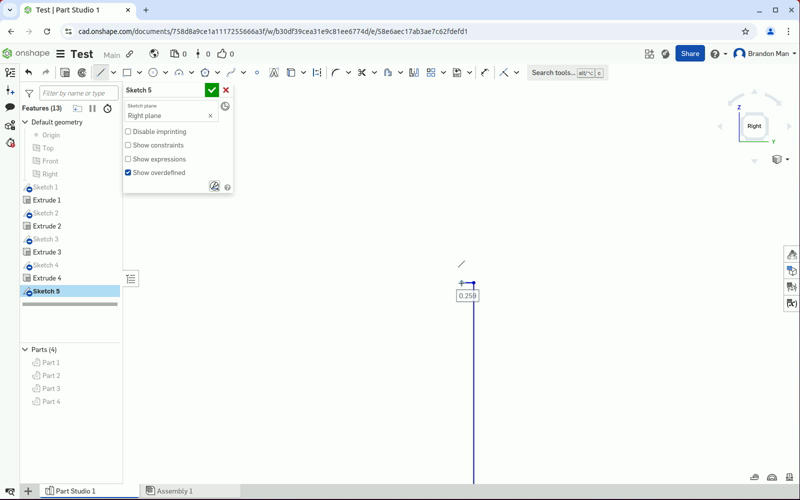
scroll(-6)
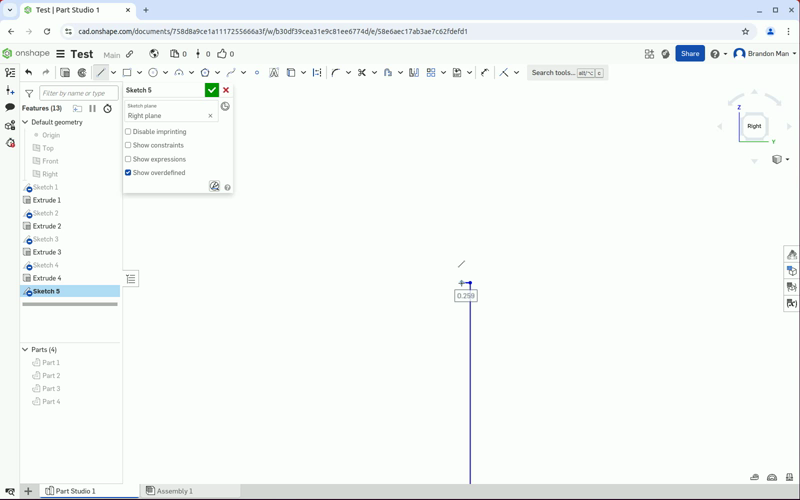
scroll(-6)
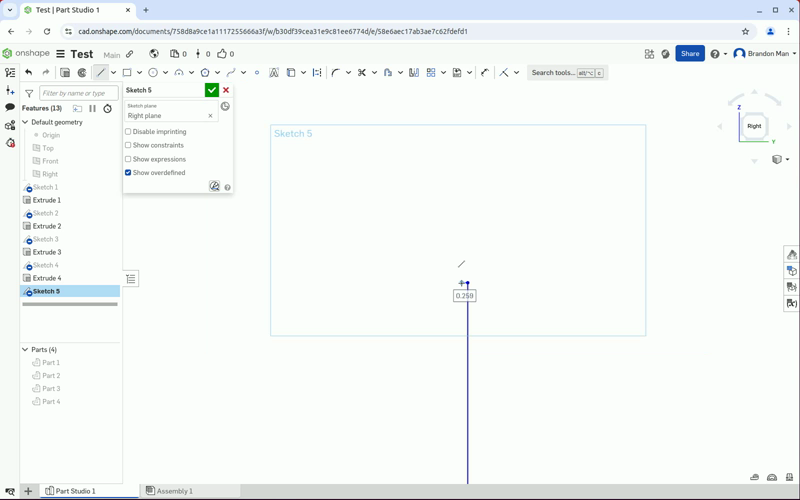
scroll(-6)
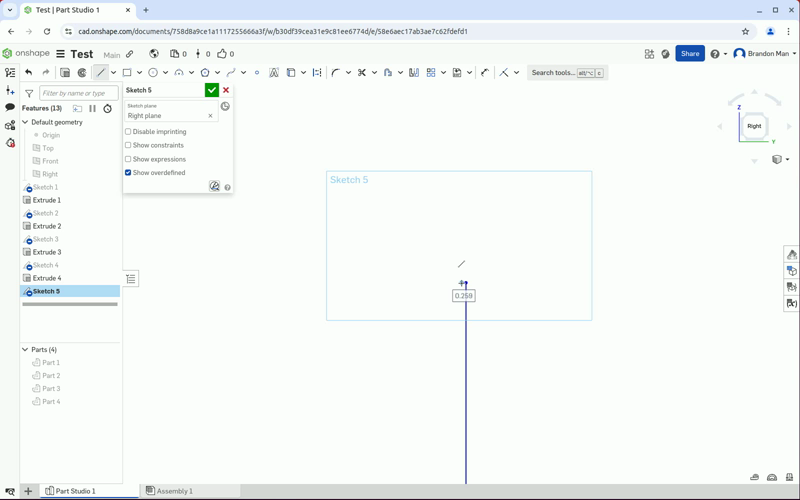
scroll(-6)
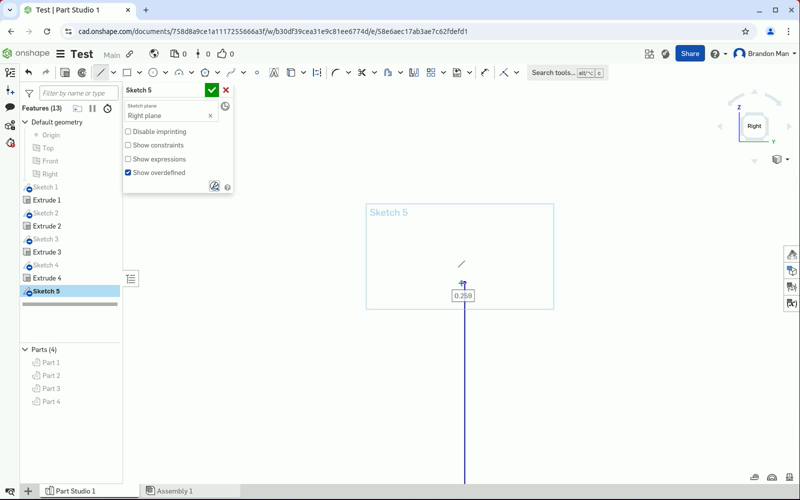
scroll(-6)
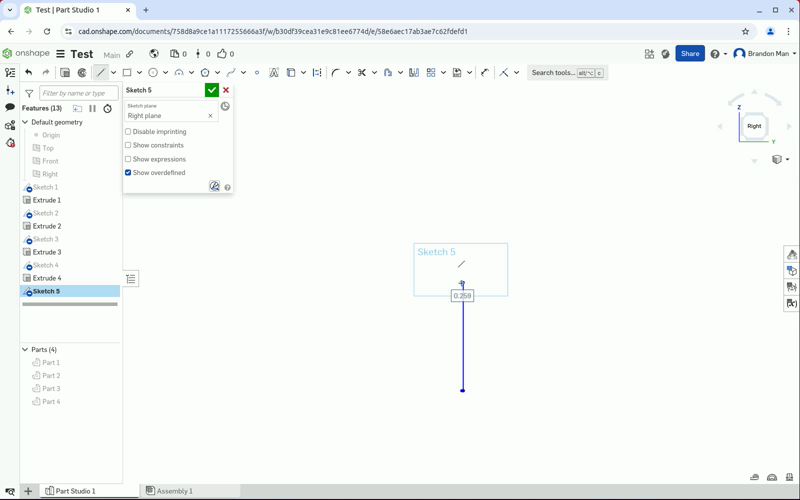
key_up(shift)
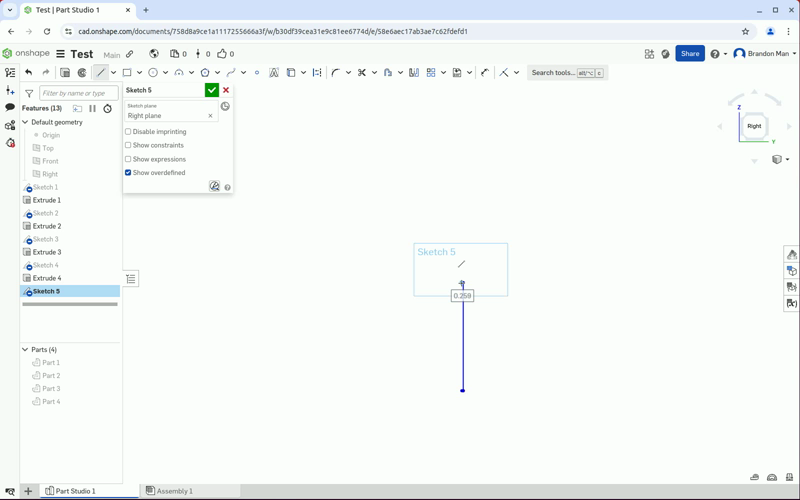
key_down(shift)
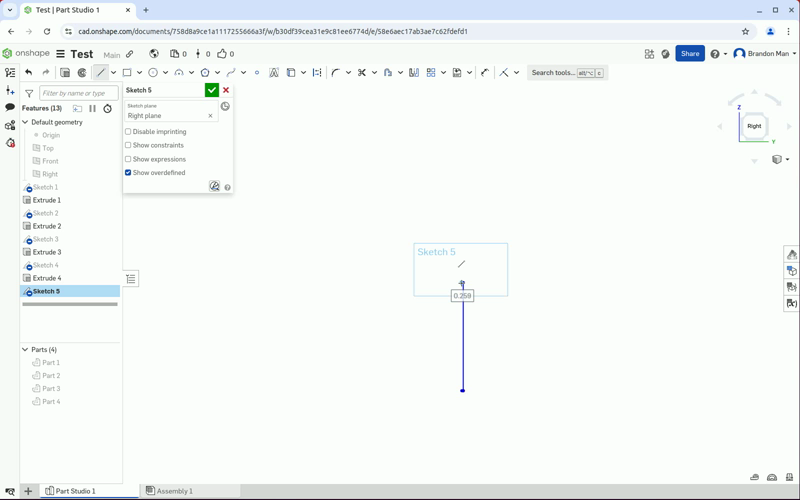
mouse_move(461, 390)
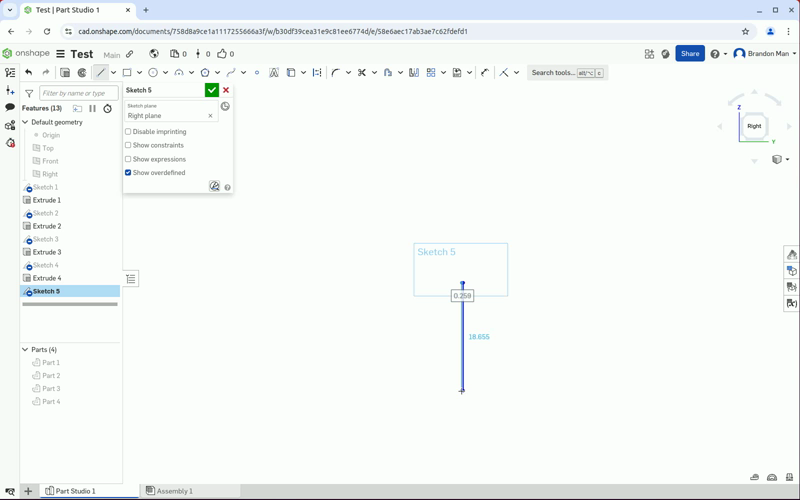
scroll(6)
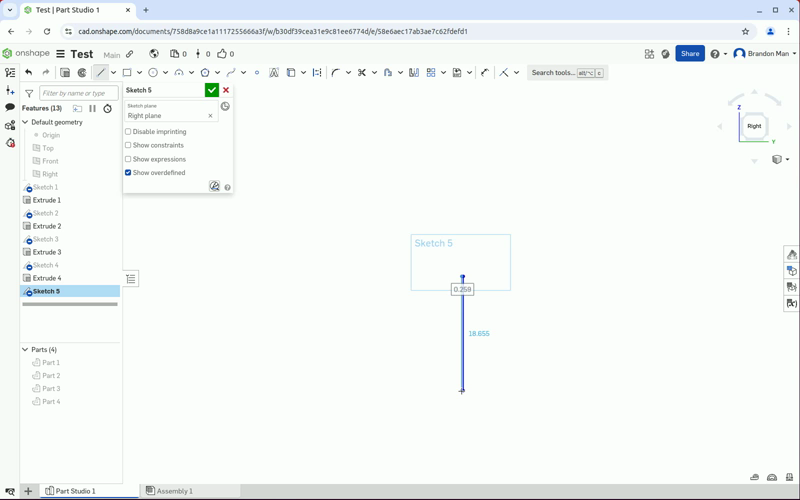
scroll(6)
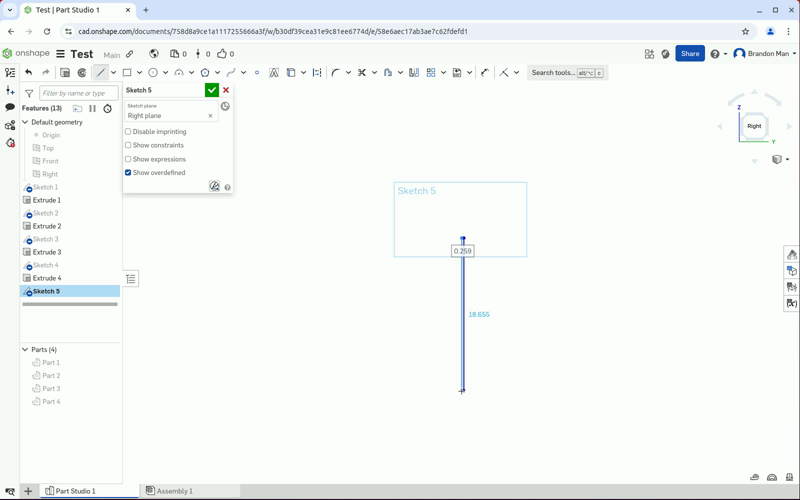
scroll(6)
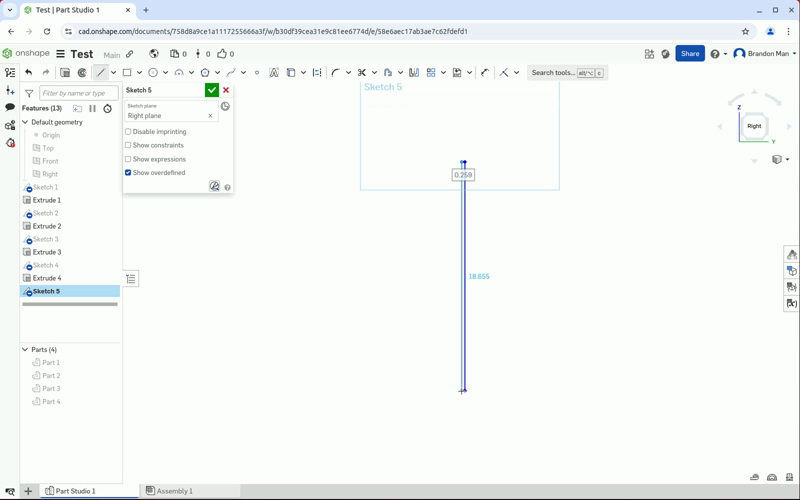
scroll(6)
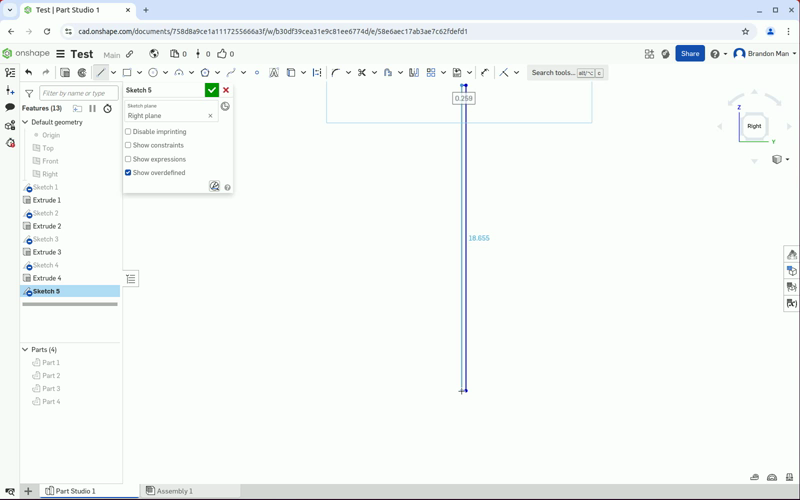
scroll(6)
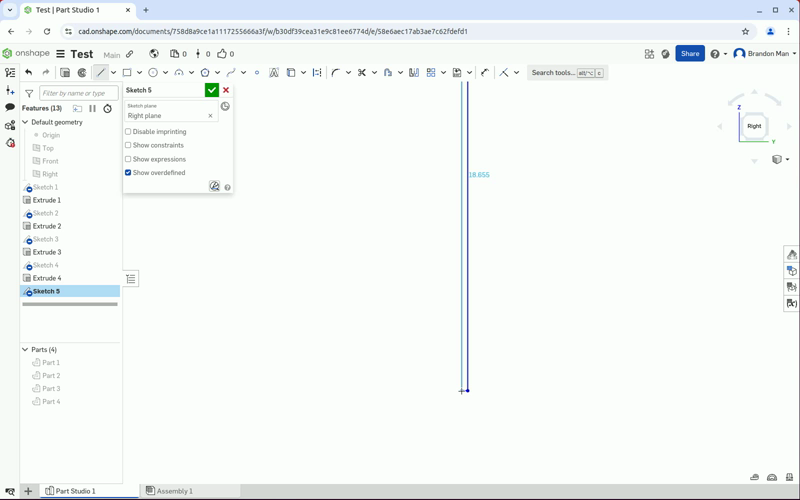
scroll(6)
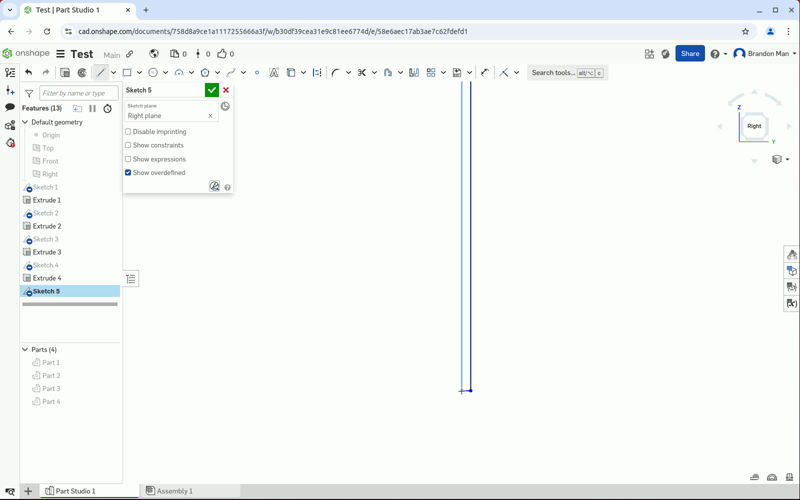
scroll(6)
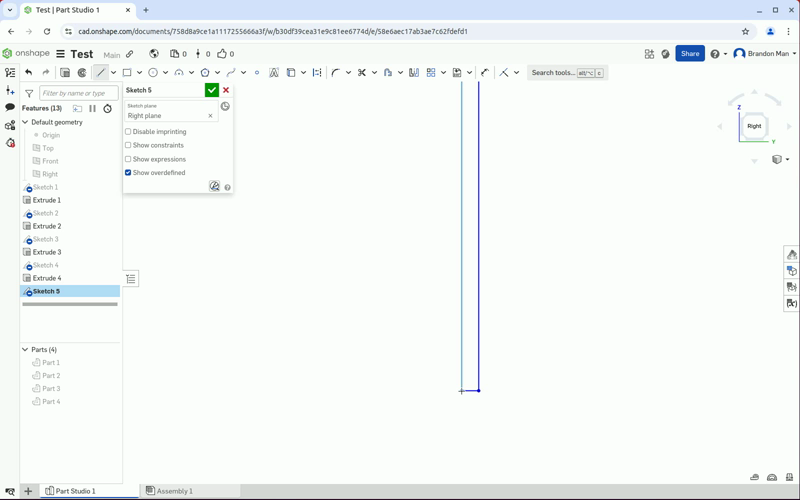
key_up(shift)
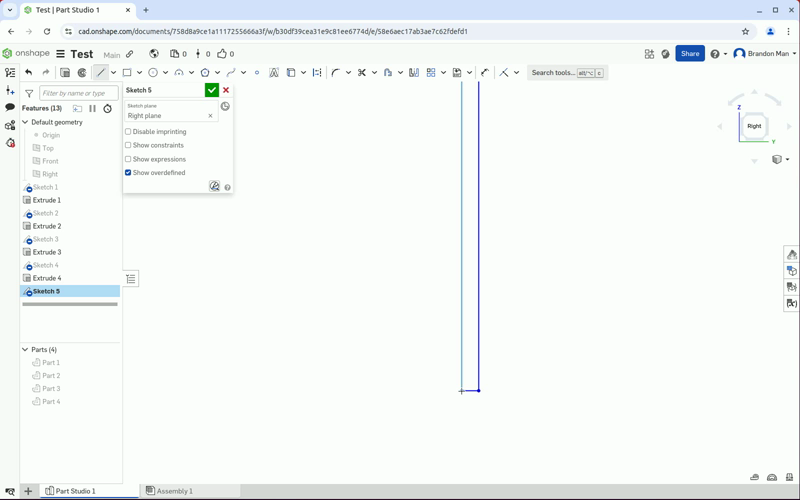
click(461, 390)
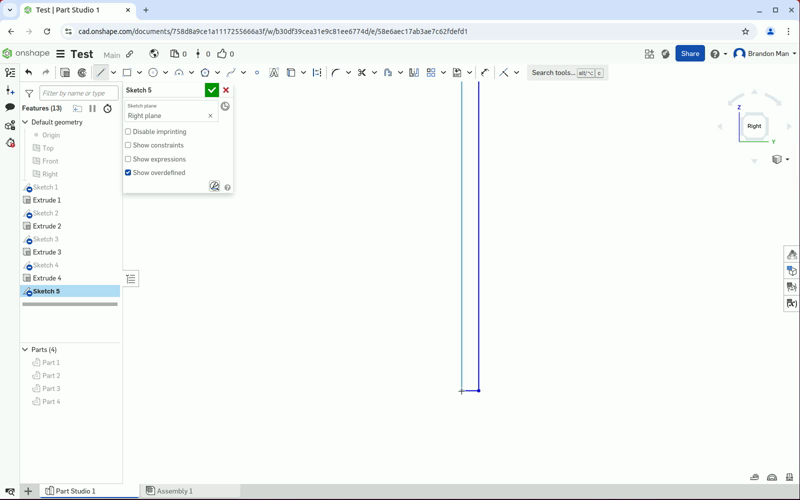
scroll(-6)
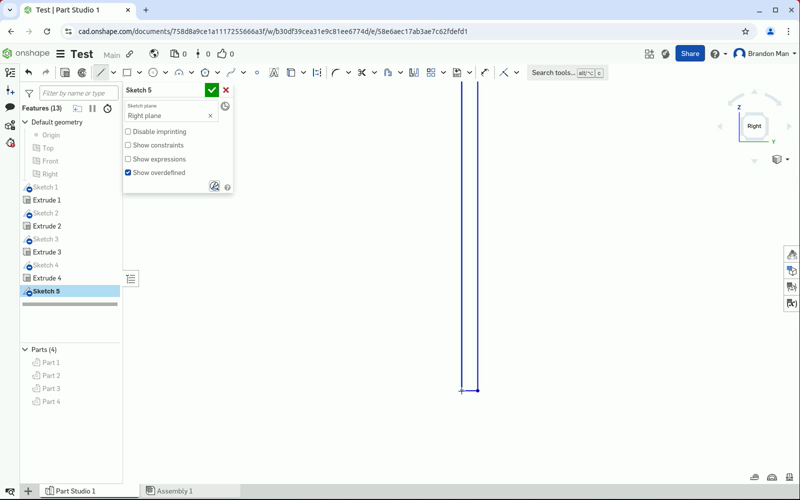
scroll(-6)
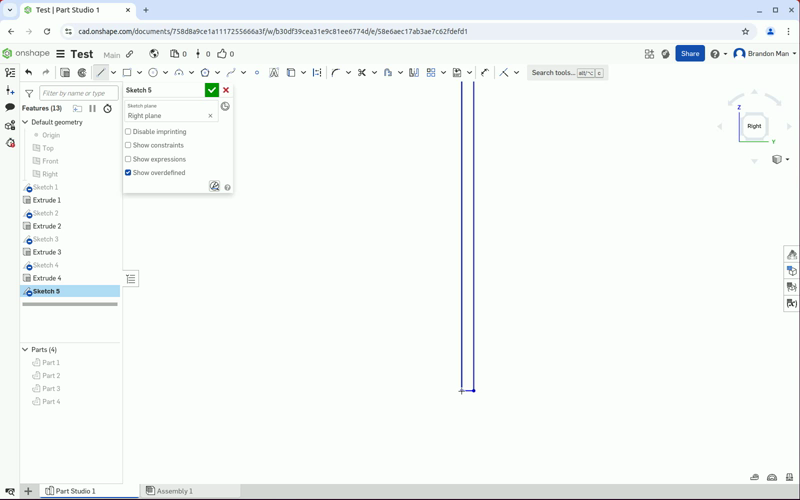
scroll(-6)
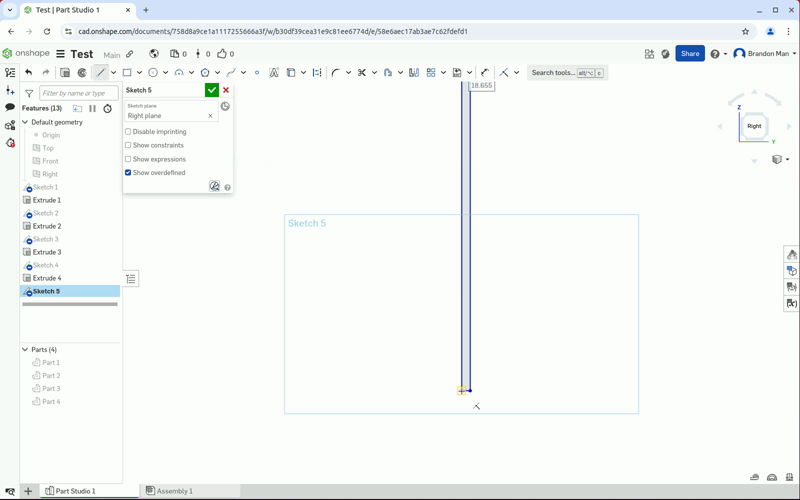
scroll(-6)
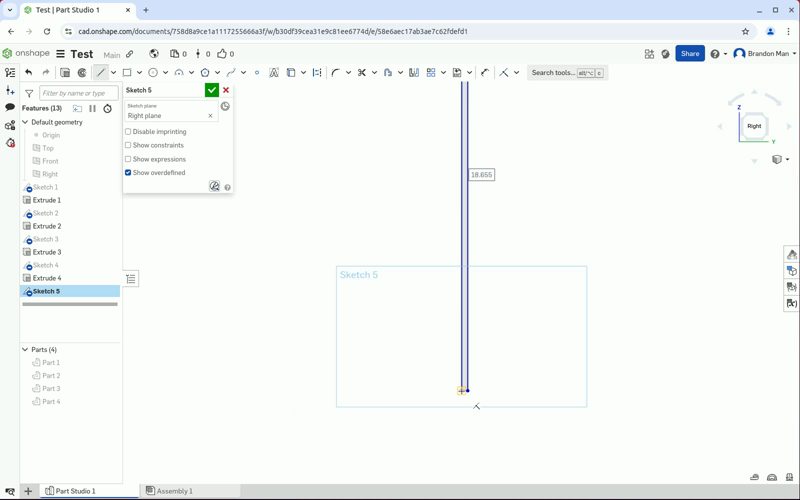
scroll(-6)
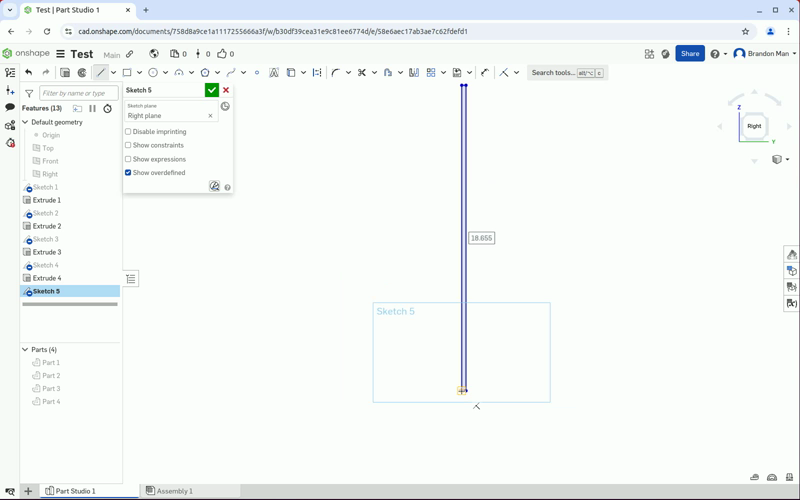
scroll(-6)
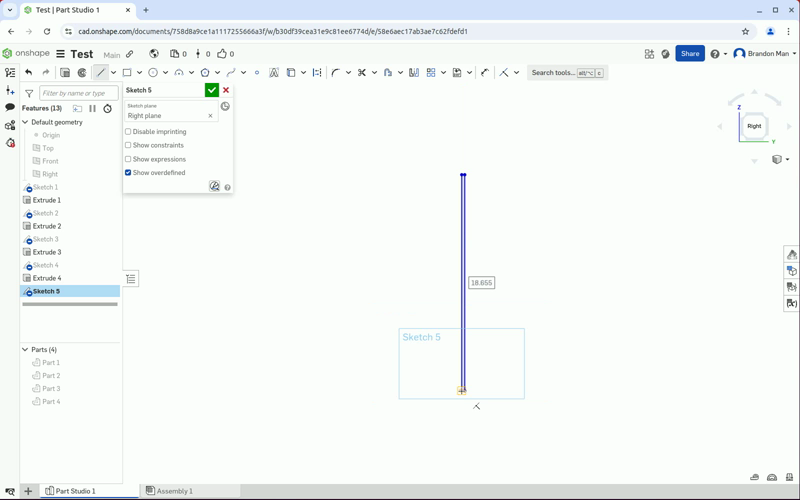
scroll(-6)
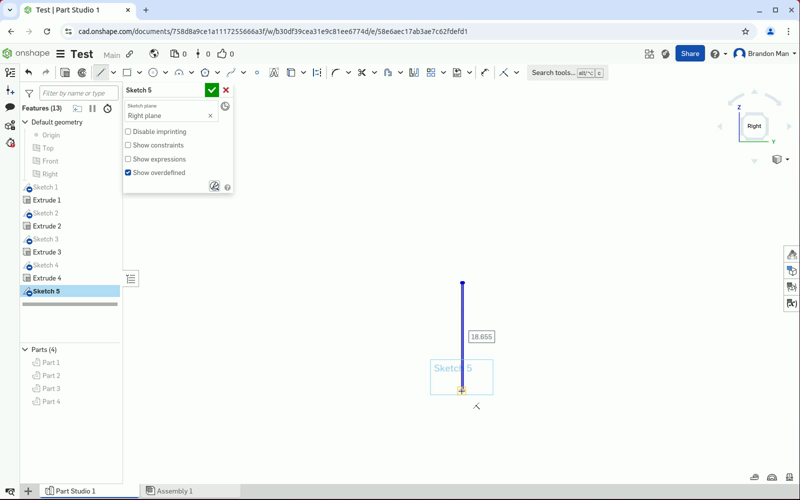
key(esc)
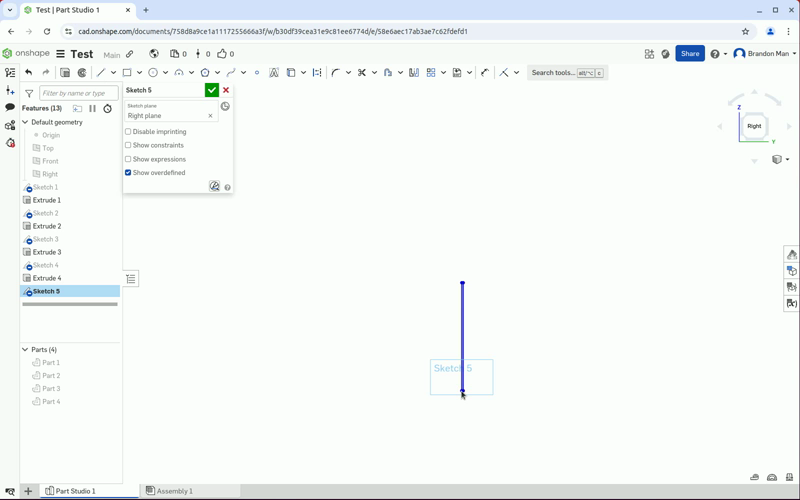
mouse_move(463, 344)
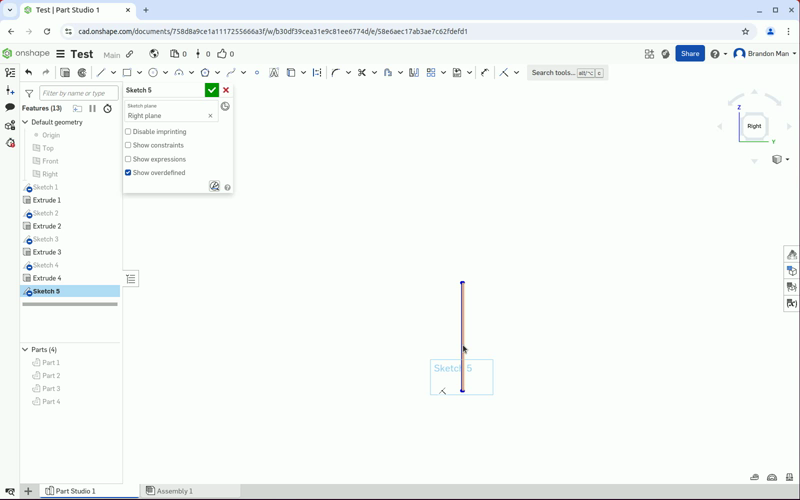
scroll(6)
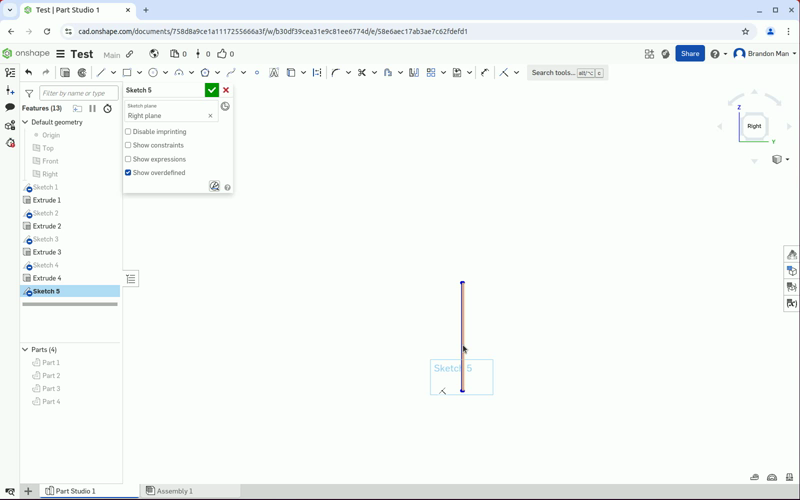
scroll(6)
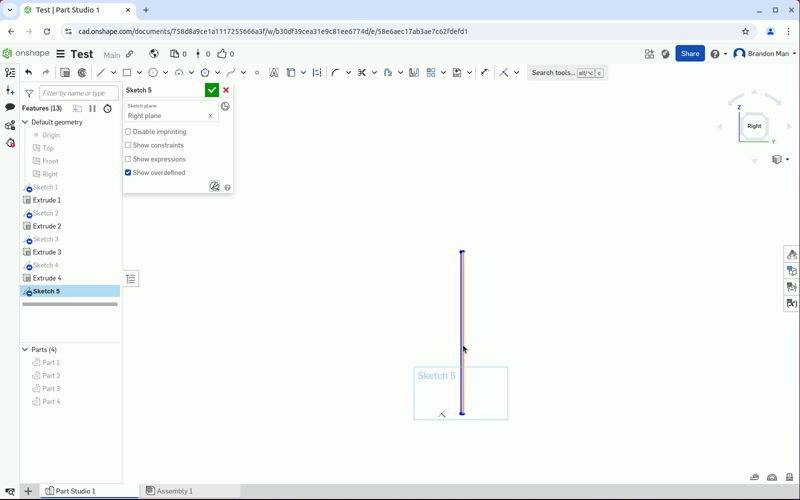
scroll(6)
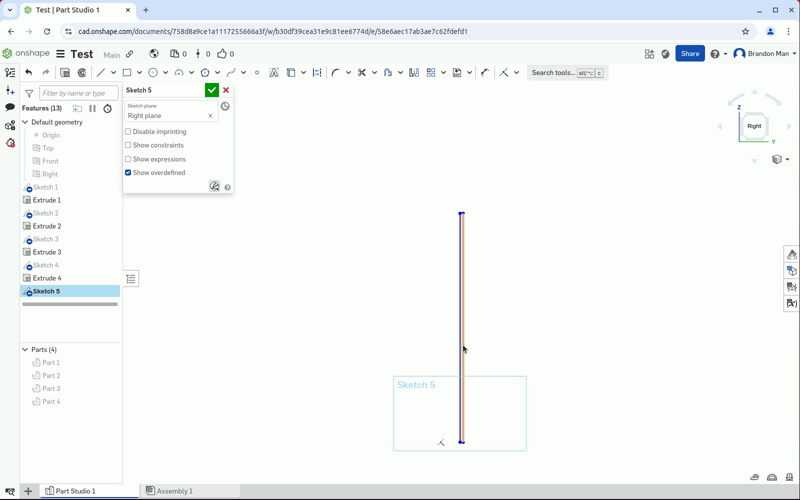
scroll(6)
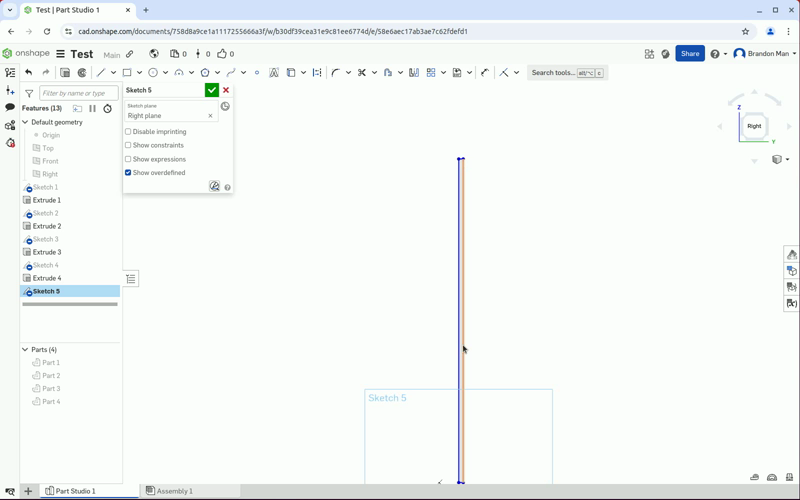
scroll(6)
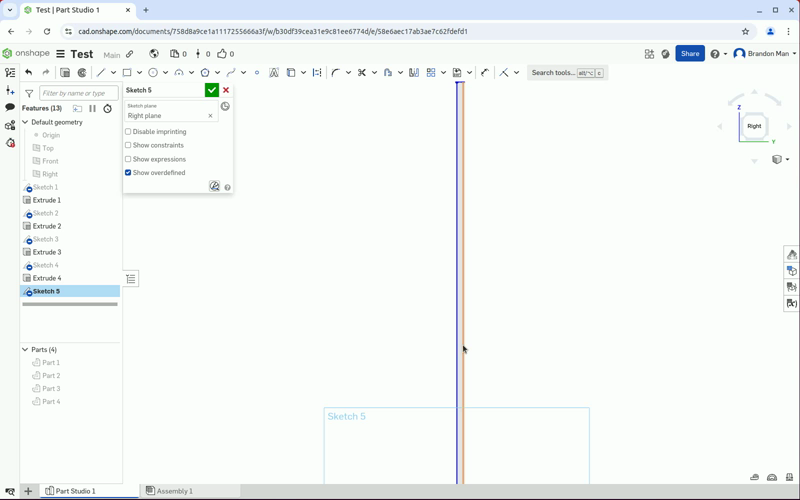
scroll(6)
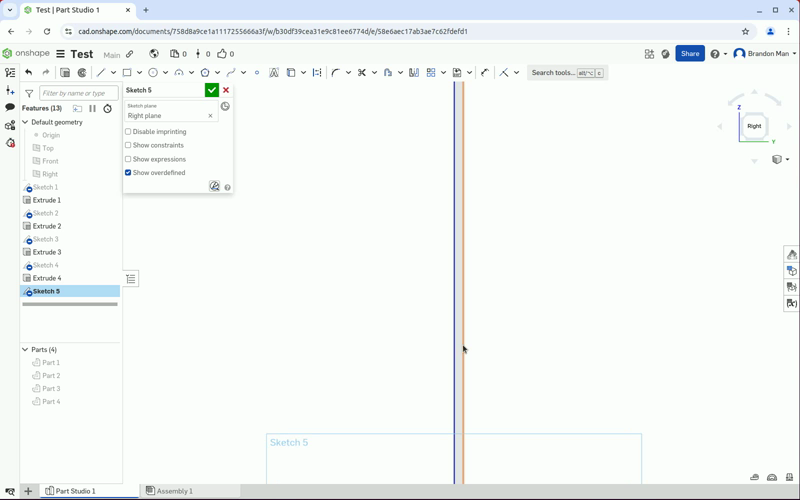
scroll(6)
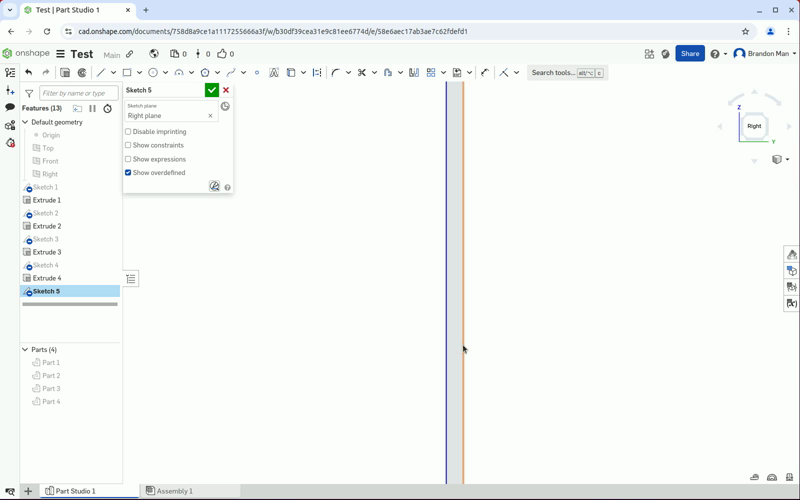
click(463, 344)
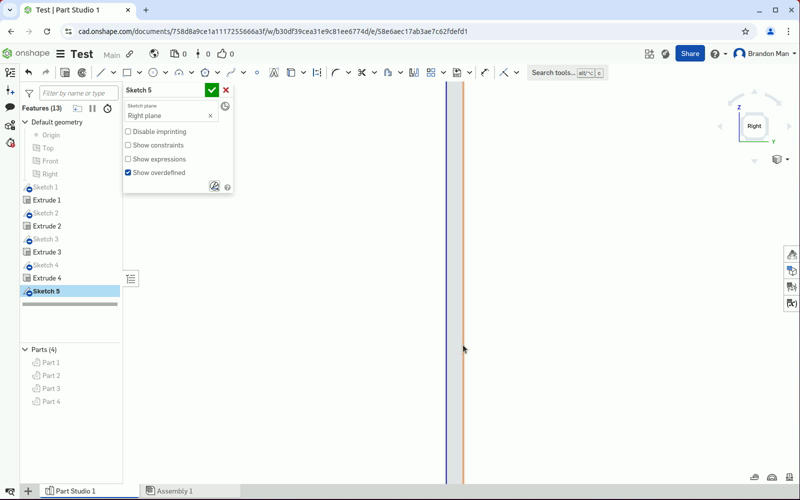
scroll(-6)
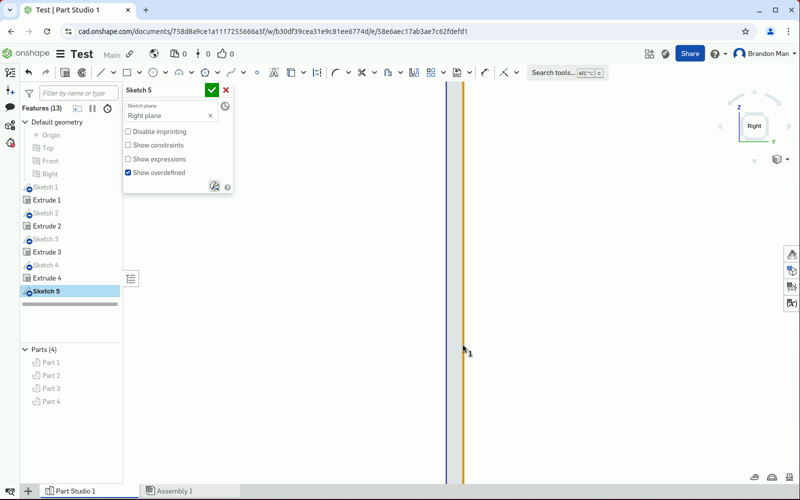
scroll(-6)
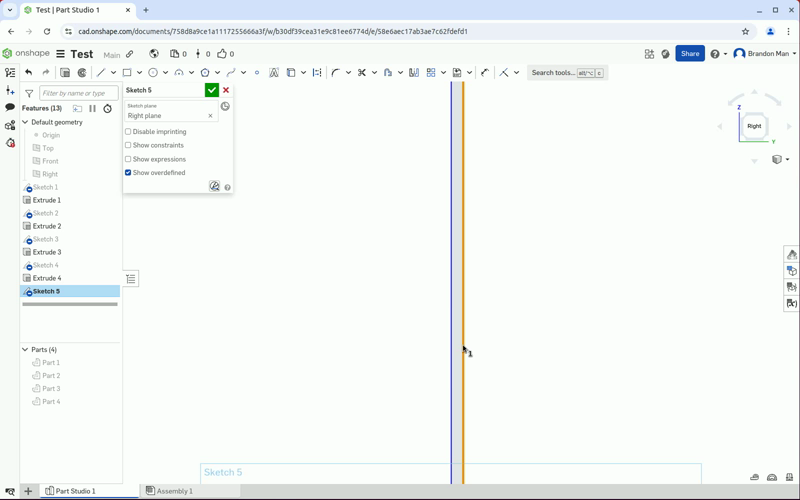
scroll(-6)
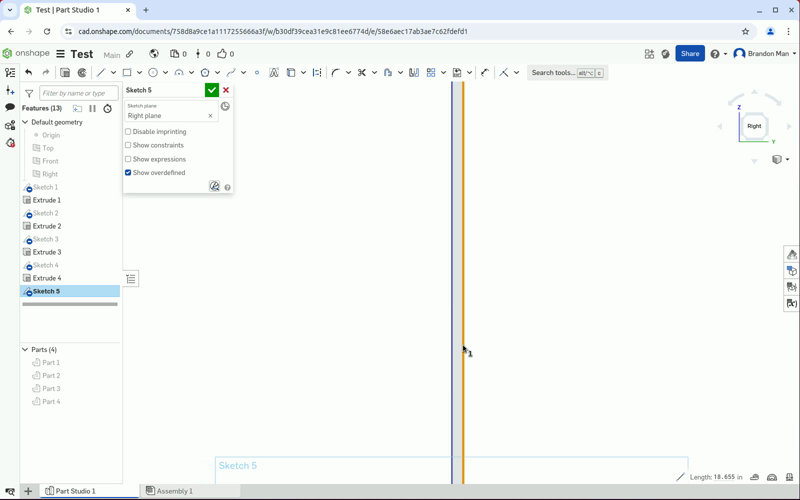
scroll(-6)
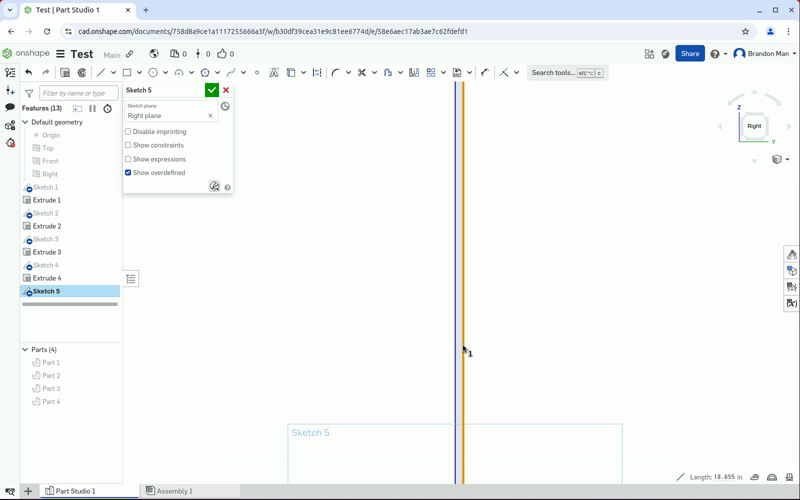
scroll(-6)
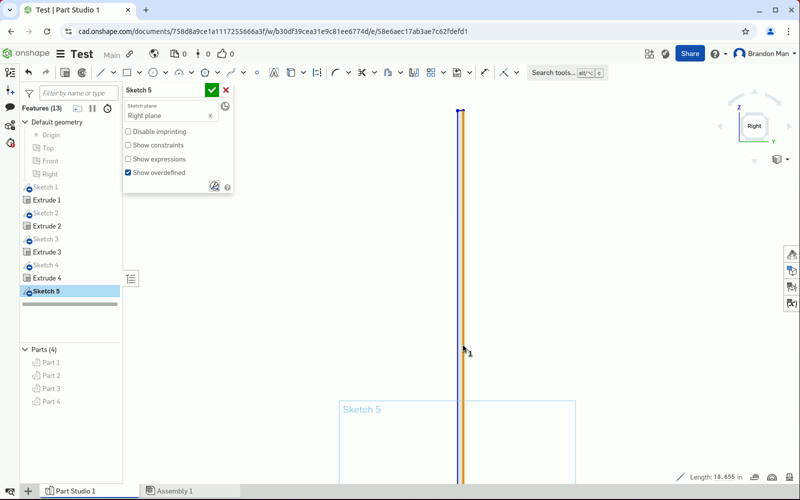
scroll(-6)
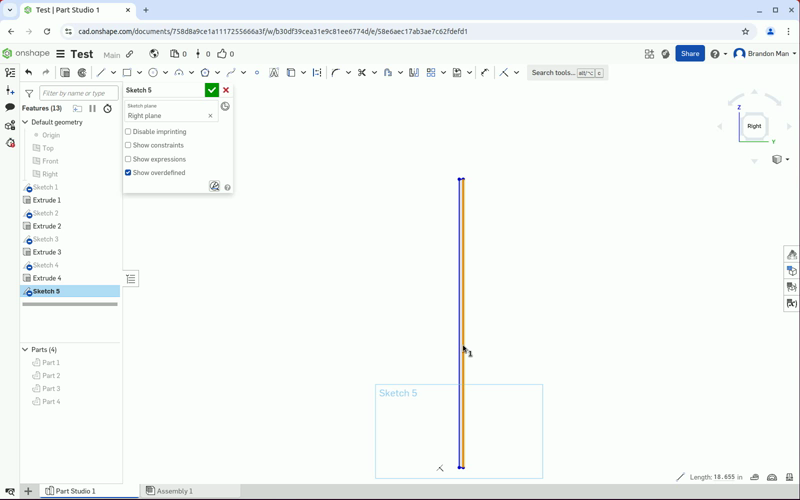
scroll(-6)
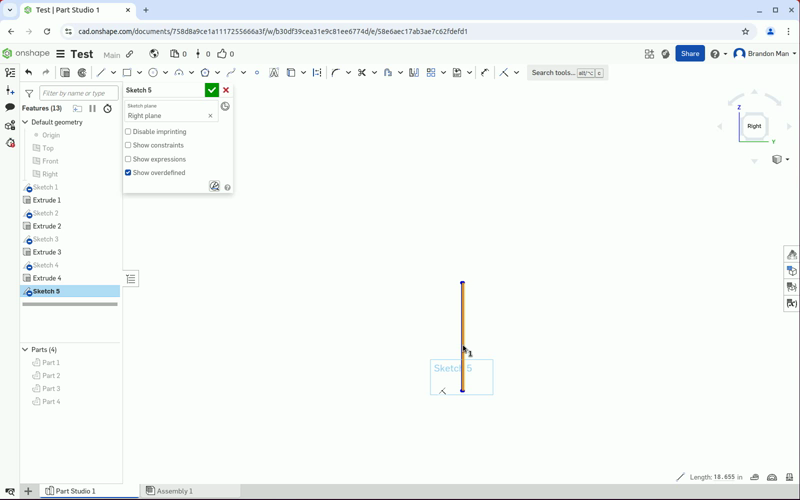
mouse_move(73, 352)
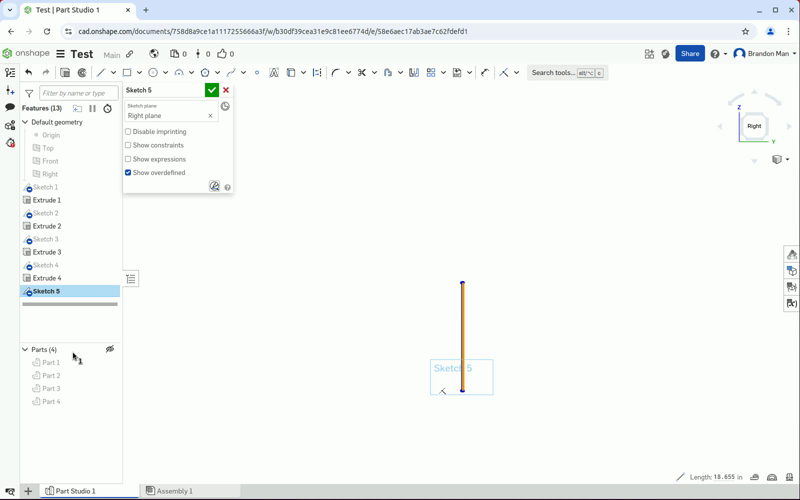
key(shift+y)
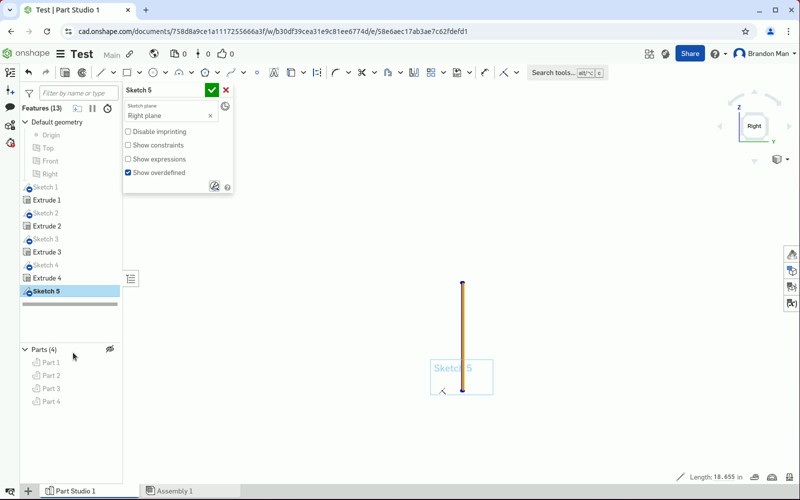
key(shift+e)
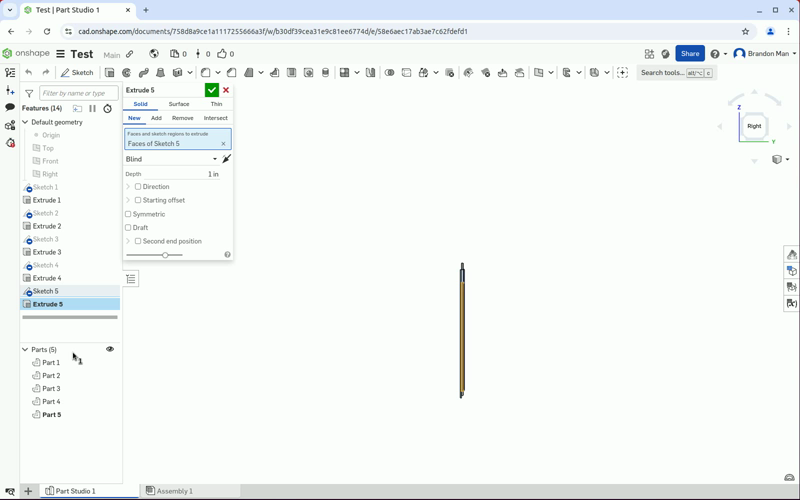
mouse_move(143, 106)
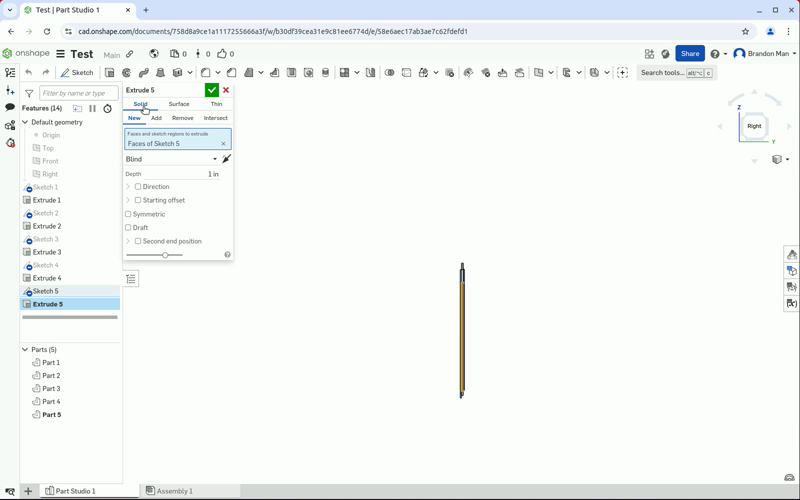
click(143, 106)
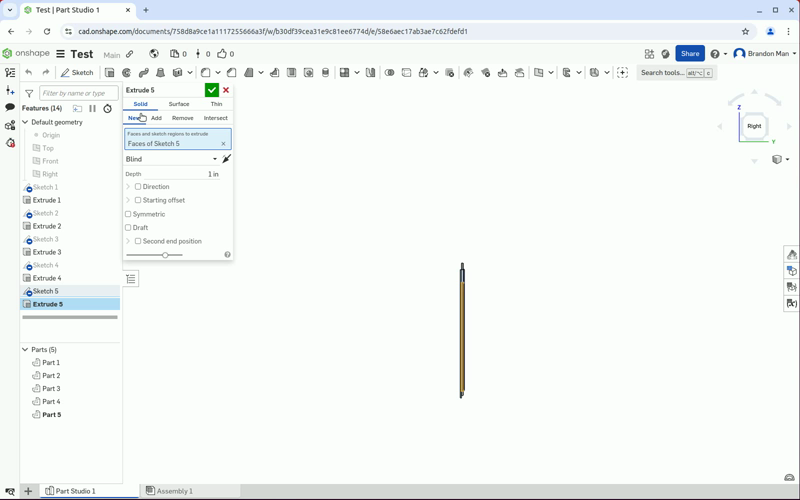
mouse_move(137, 120)
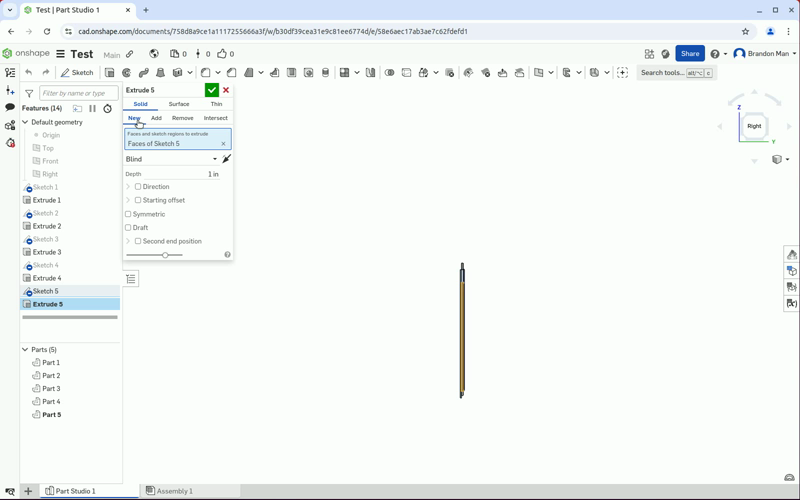
click(137, 120)
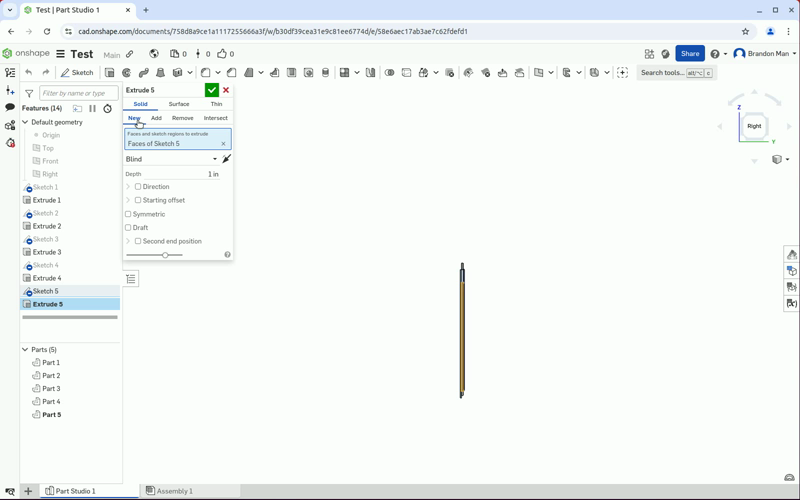
key(tab, 4)
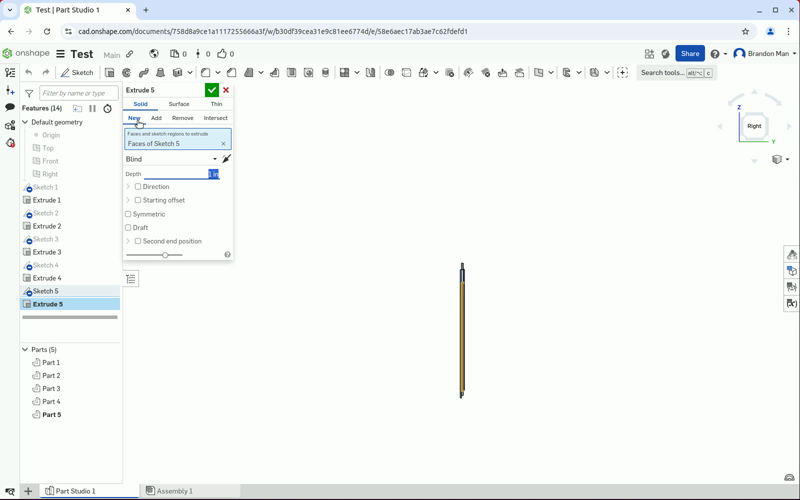
text(0.963)
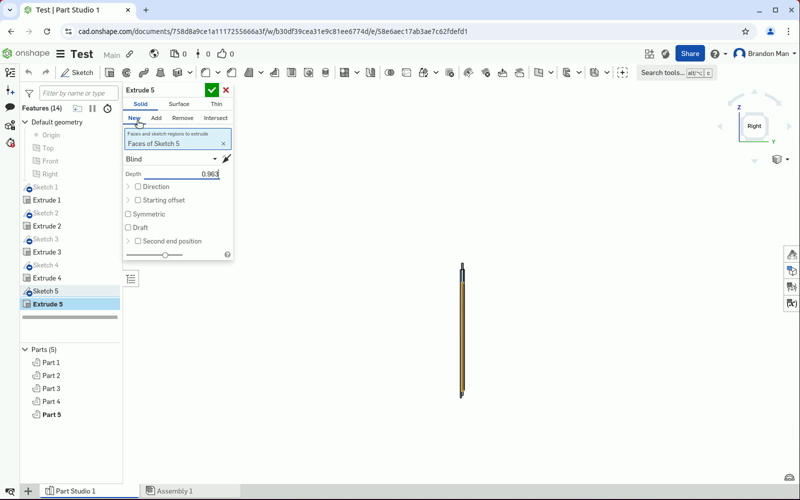
key(enter)
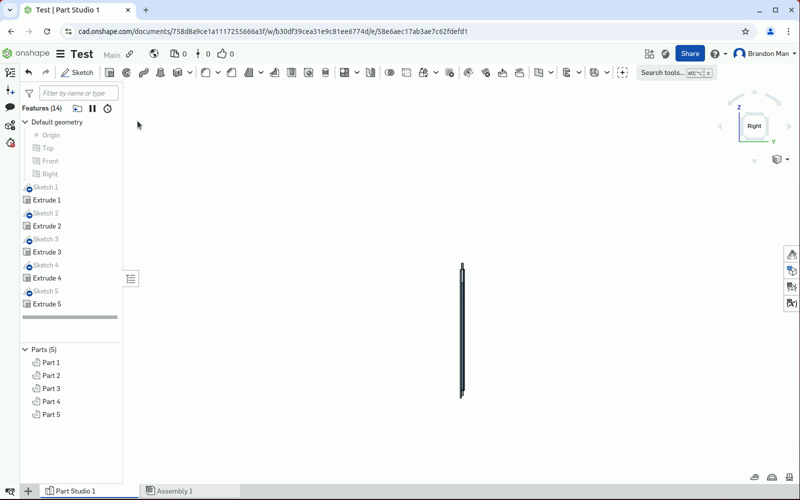
key(shift+h)
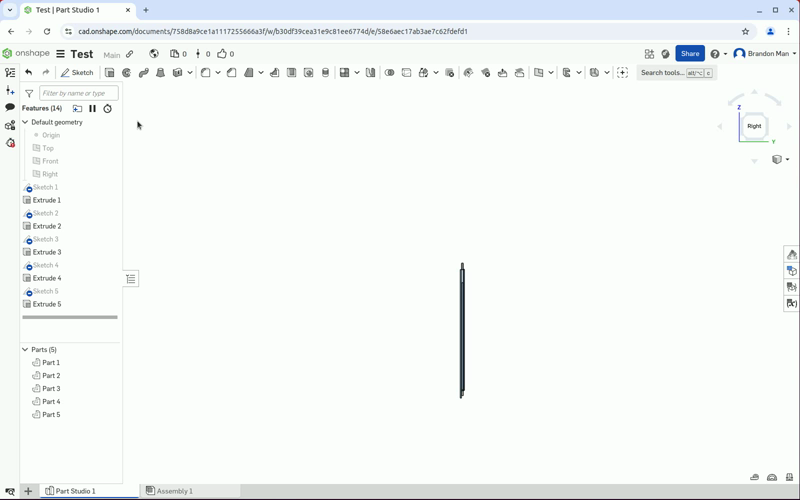
key(shift+h)
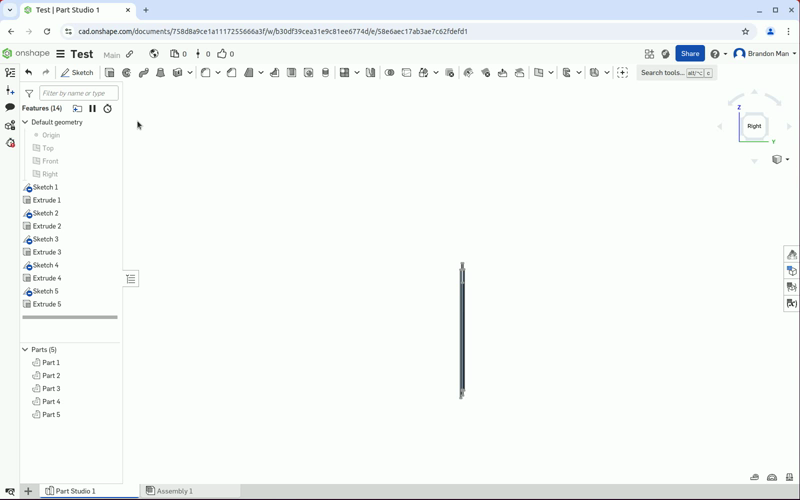
key(shift+7)
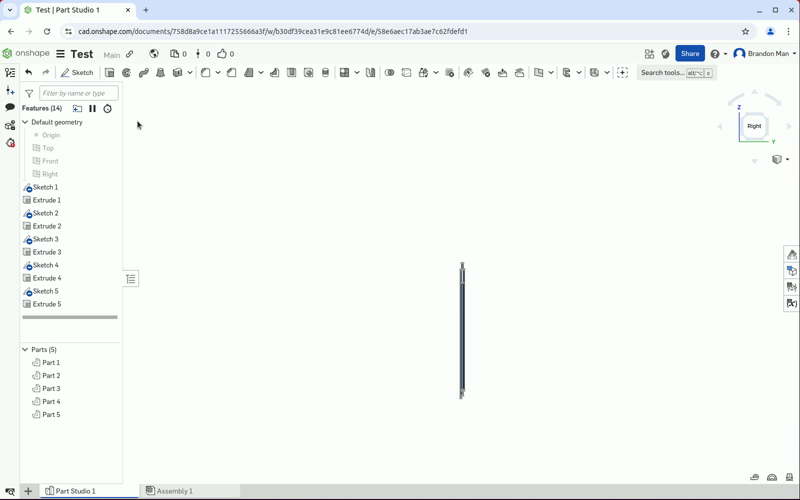
key(right, 2)
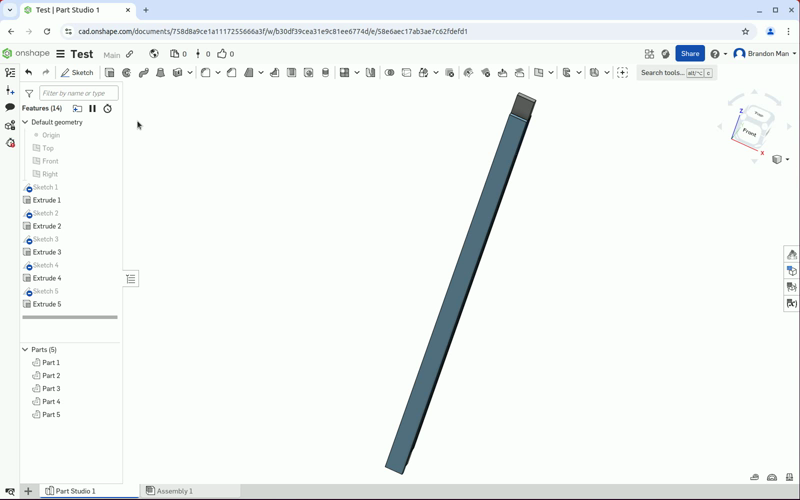
key(down, 2)
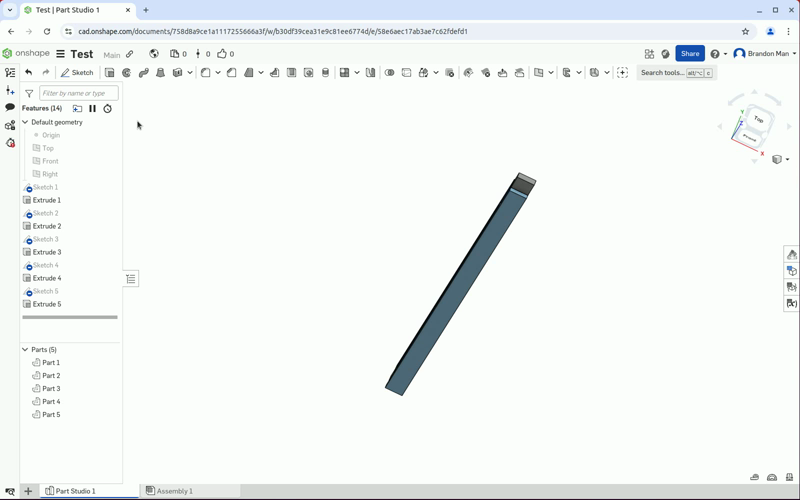
key(up, 2)
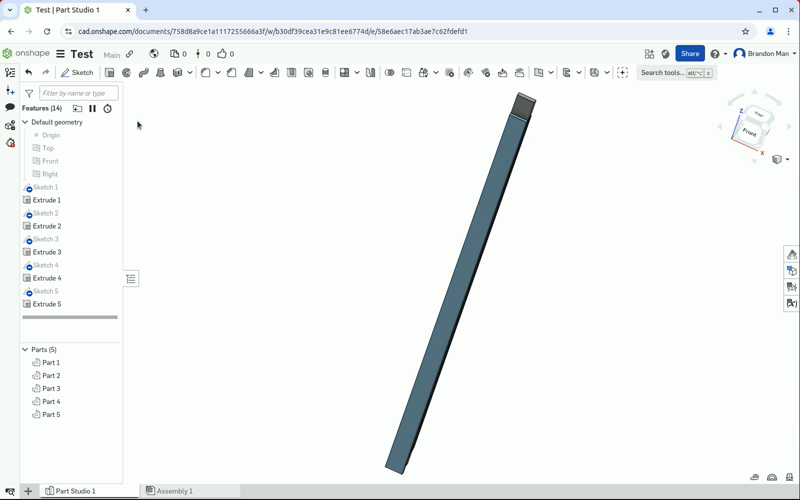
key(left, 2)
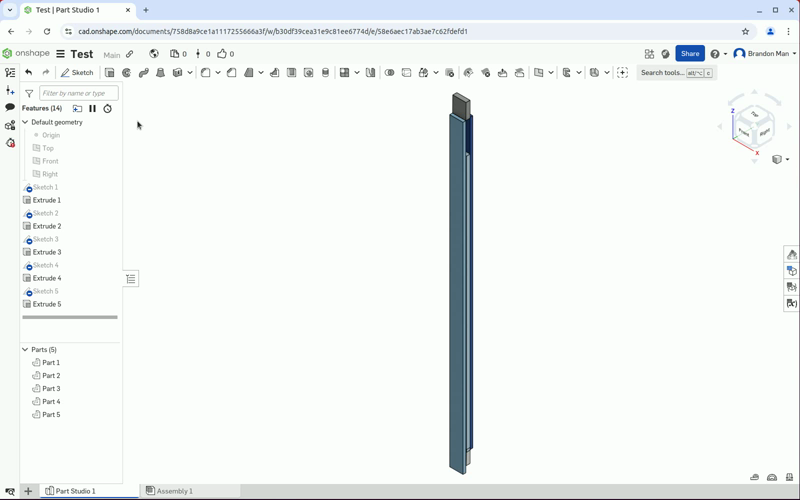
mouse_move(73, 189)
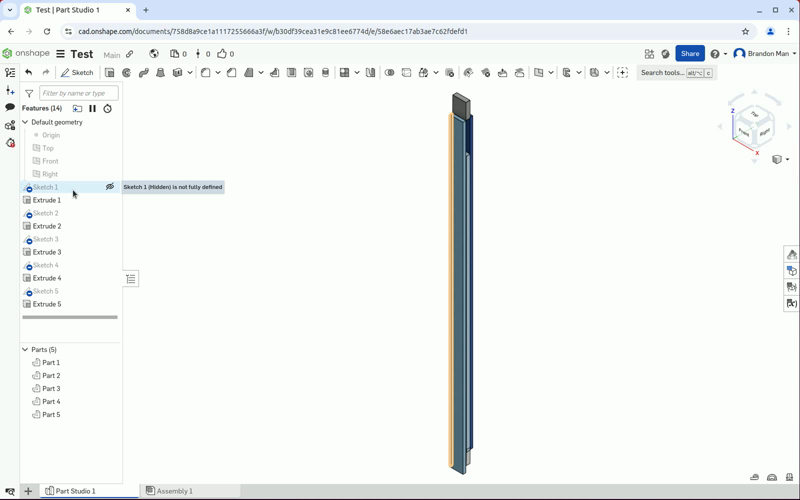
click(73, 189)